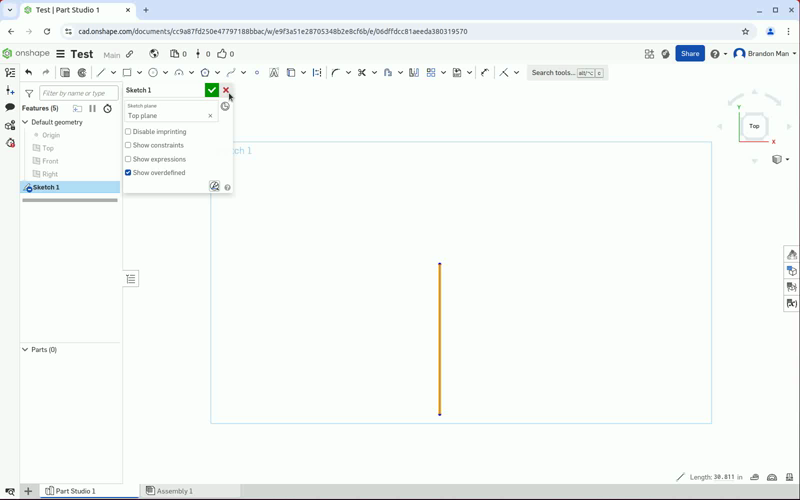
key(shift+h)
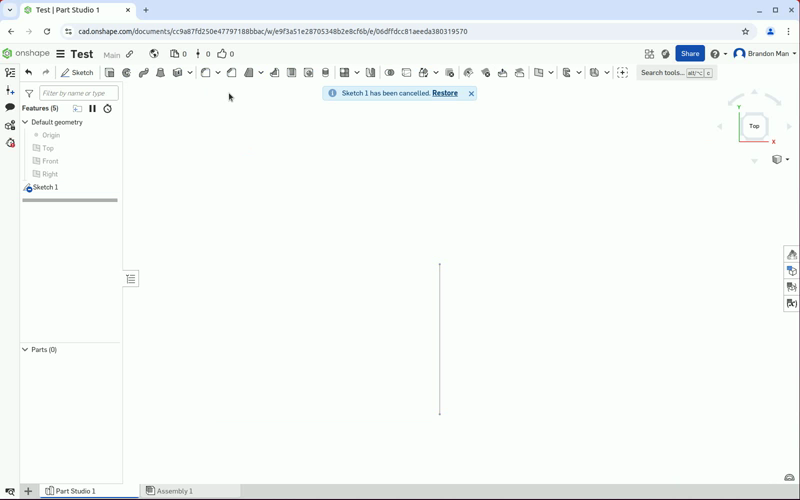
key(shift+s)
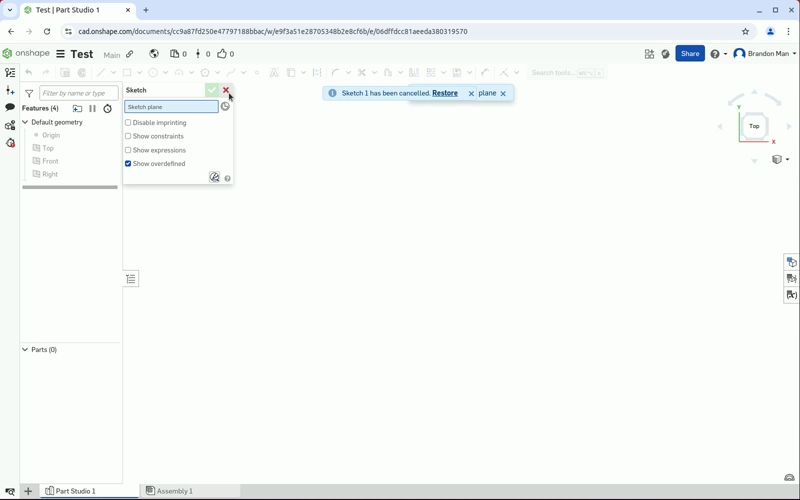
mouse_move(73, 150)
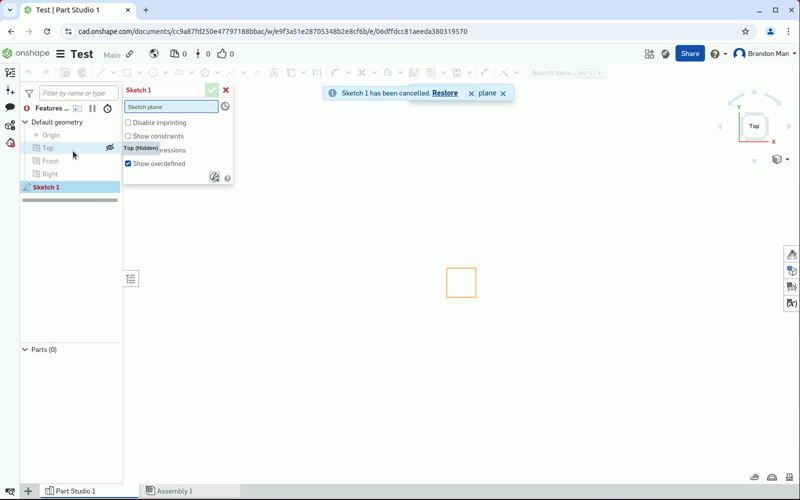
click(73, 150)
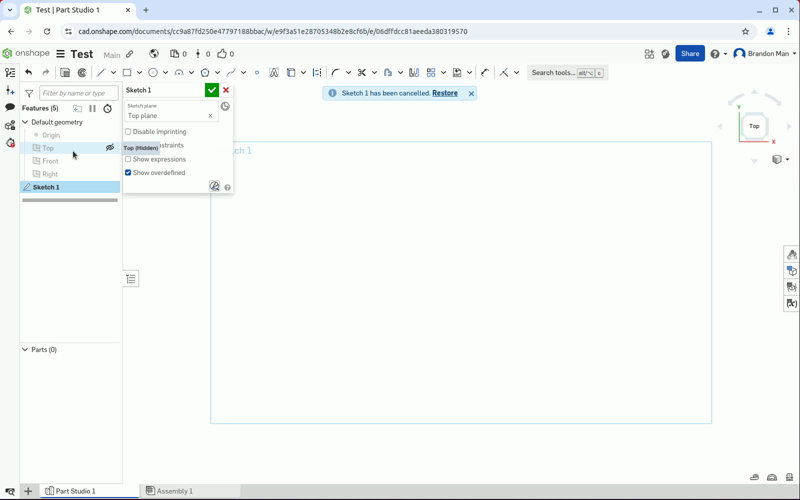
mouse_move(73, 352)
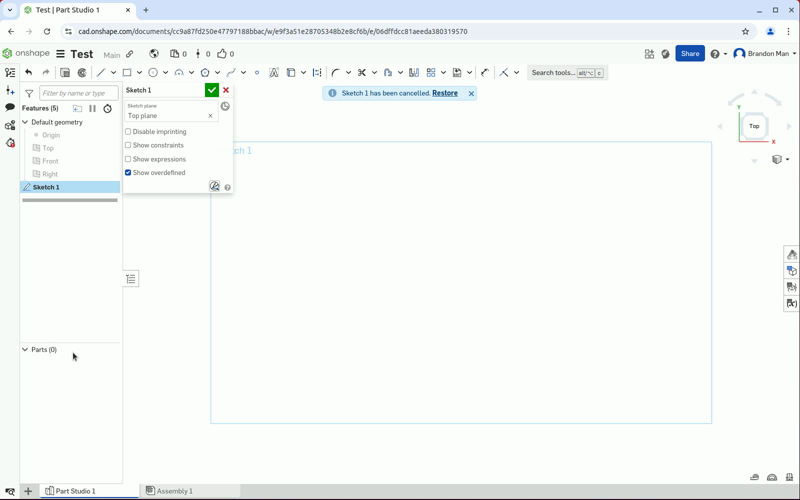
key(y)
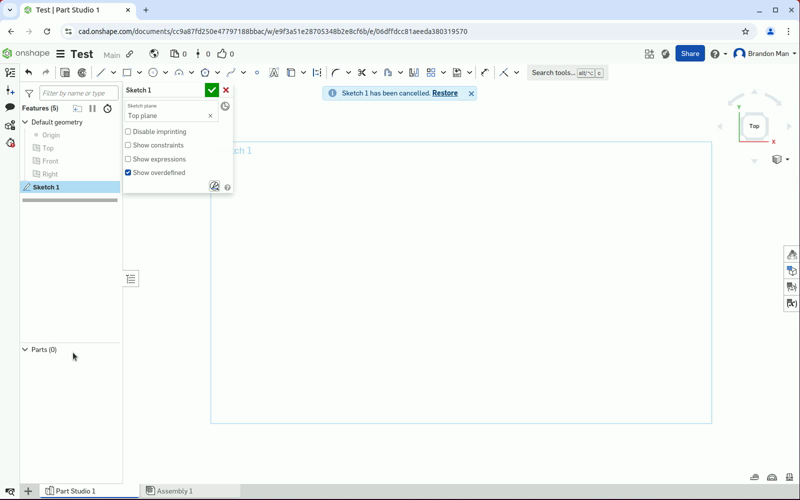
key(l)
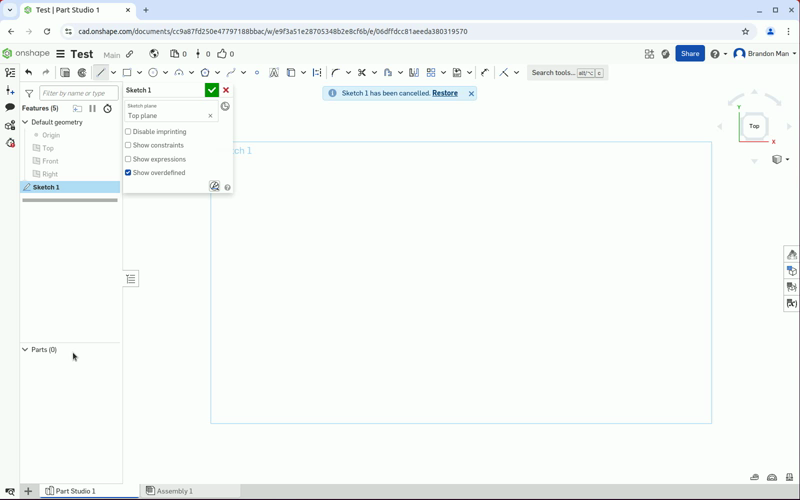
key_down(shift)
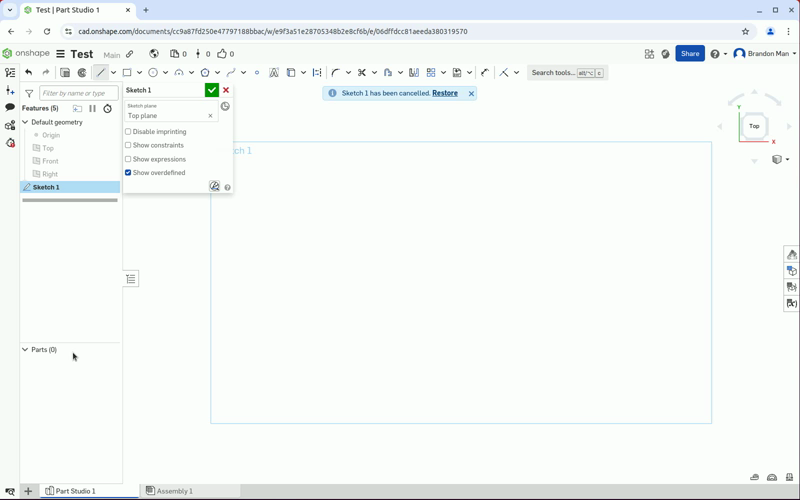
mouse_move(348, 282)
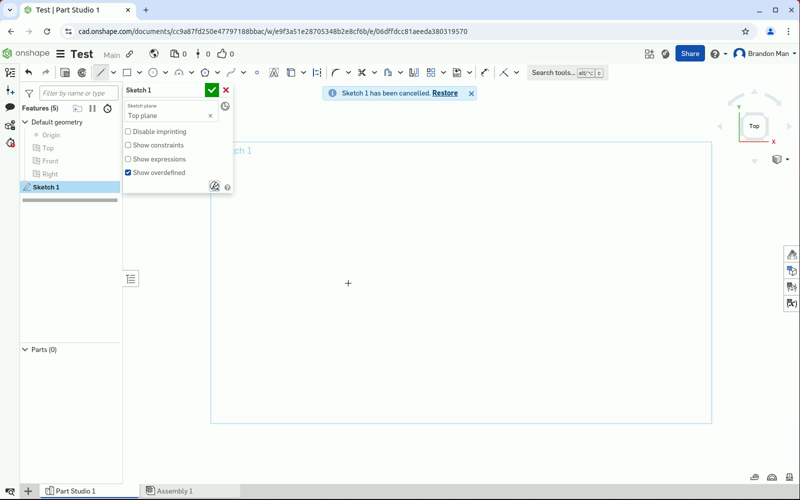
click(348, 282)
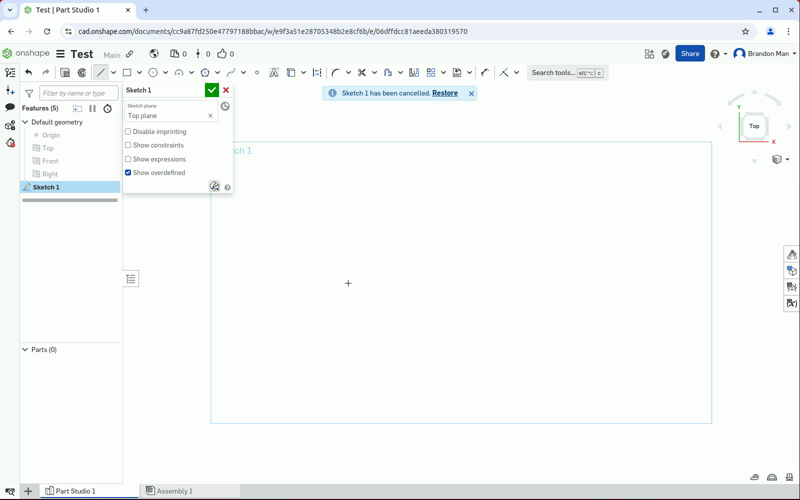
key_up(shift)
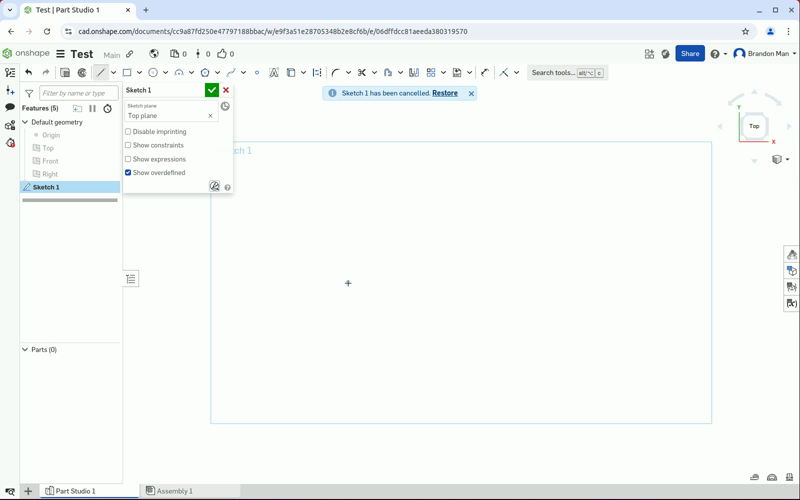
key_down(shift)
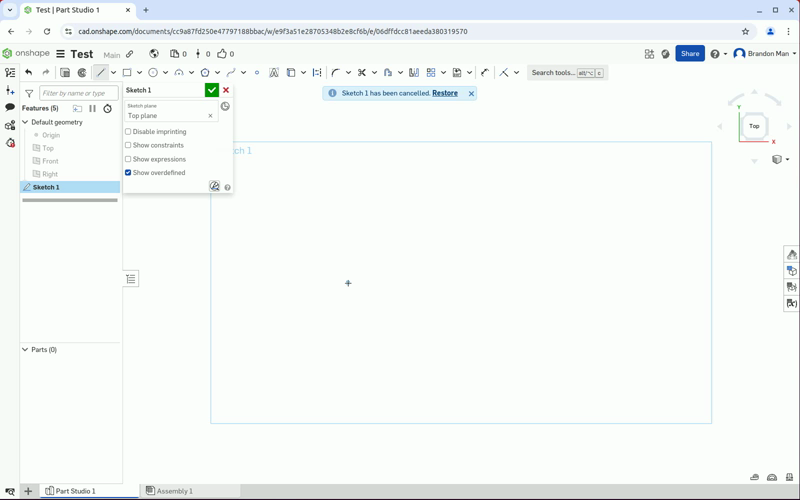
mouse_move(378, 282)
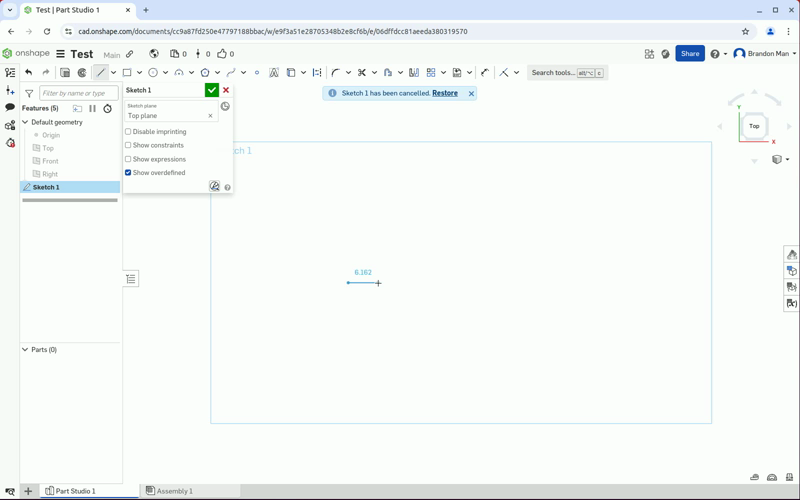
mouse_move(380, 282)
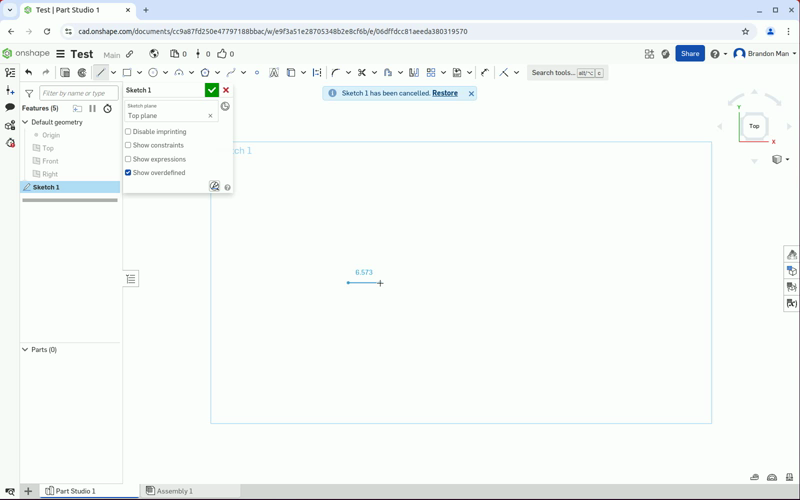
click(380, 282)
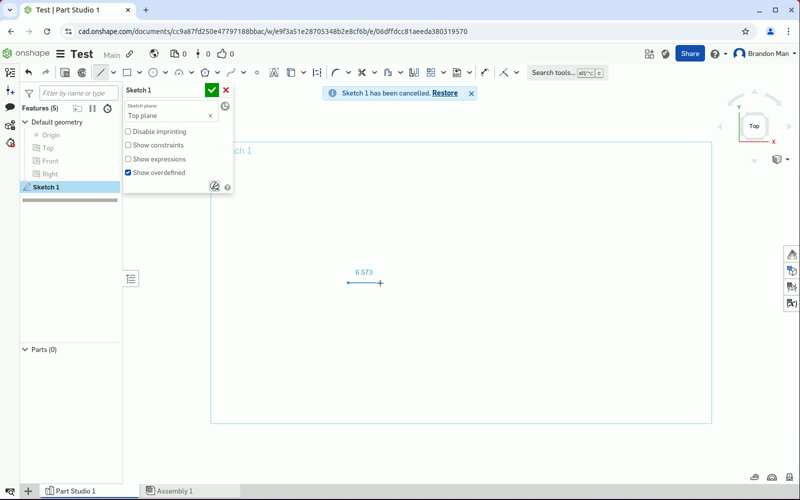
key_up(shift)
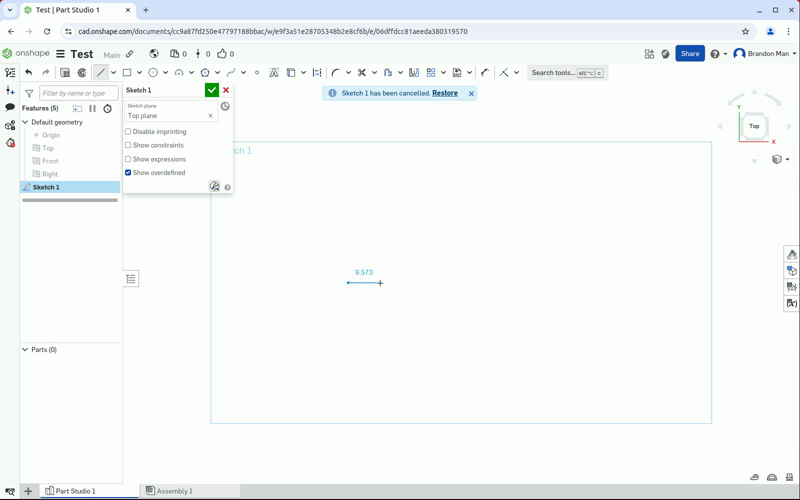
key_down(shift)
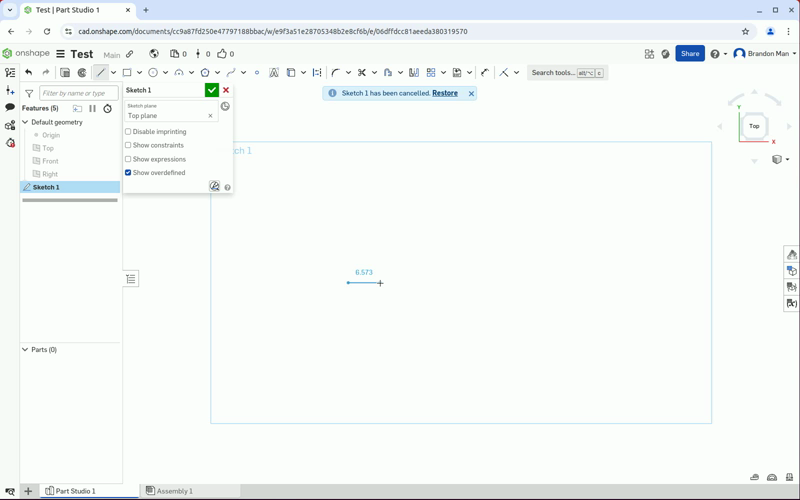
mouse_move(380, 195)
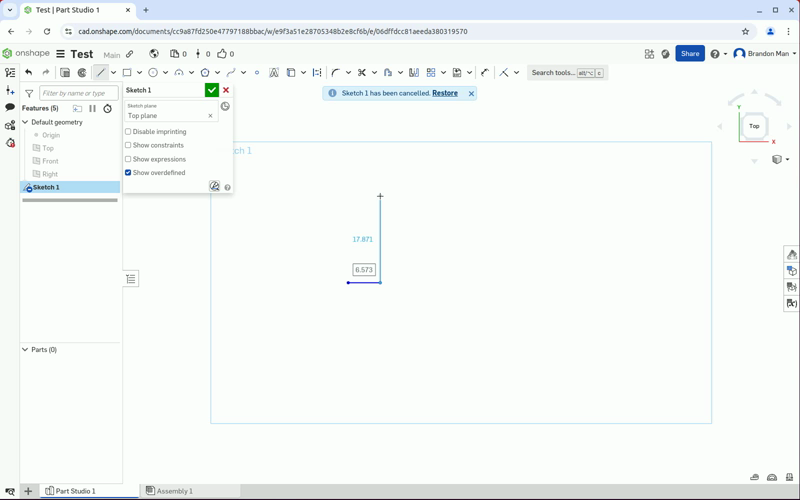
click(380, 195)
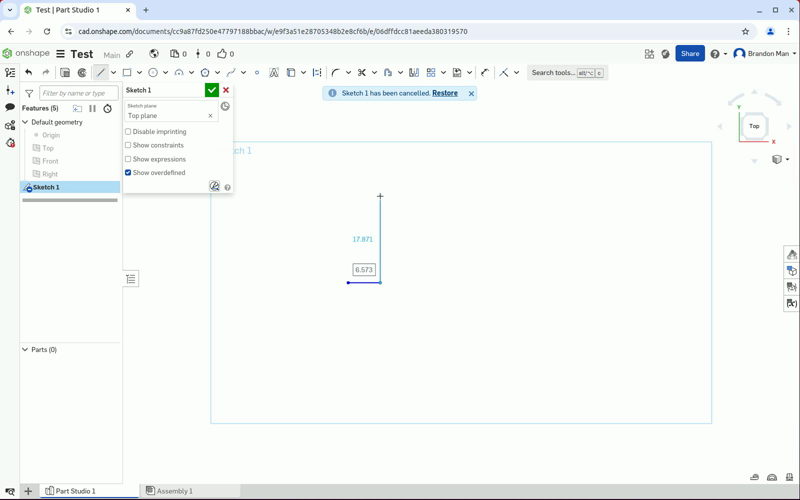
key_up(shift)
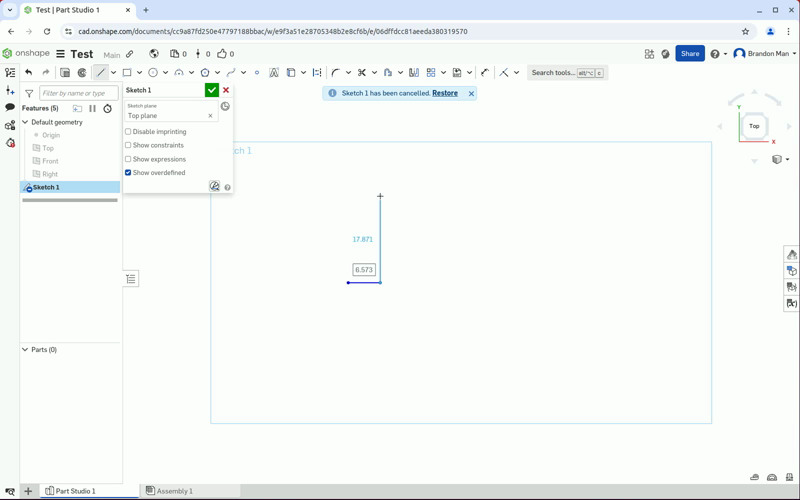
key_down(shift)
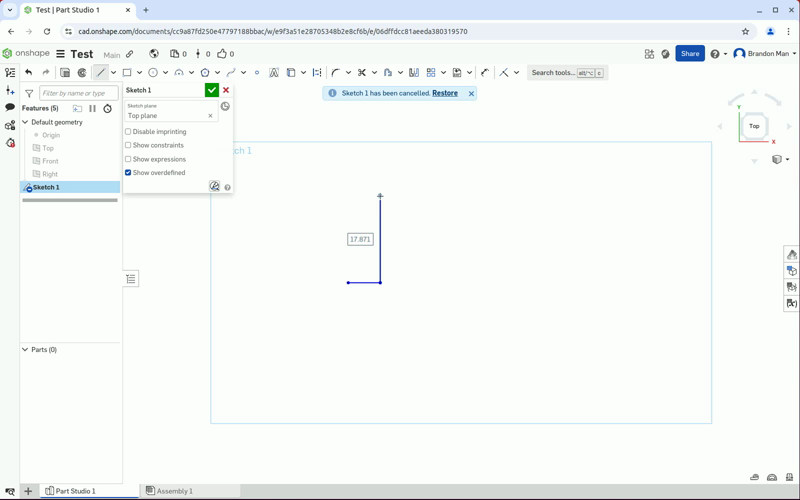
mouse_move(410, 195)
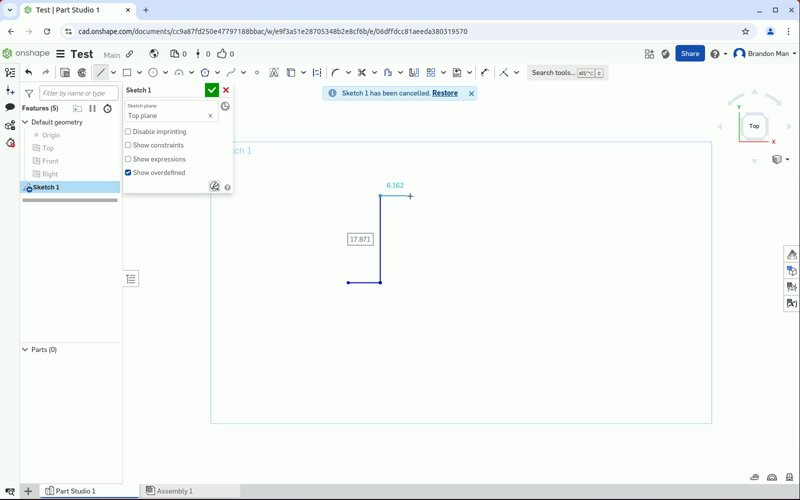
mouse_move(348, 195)
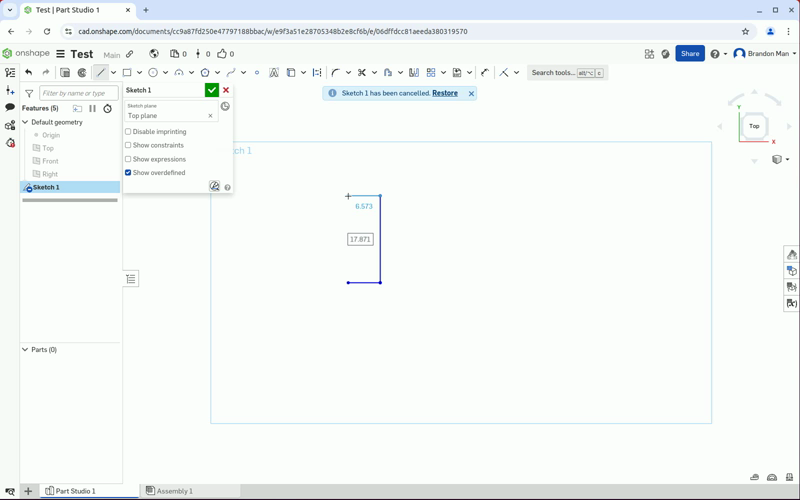
click(348, 195)
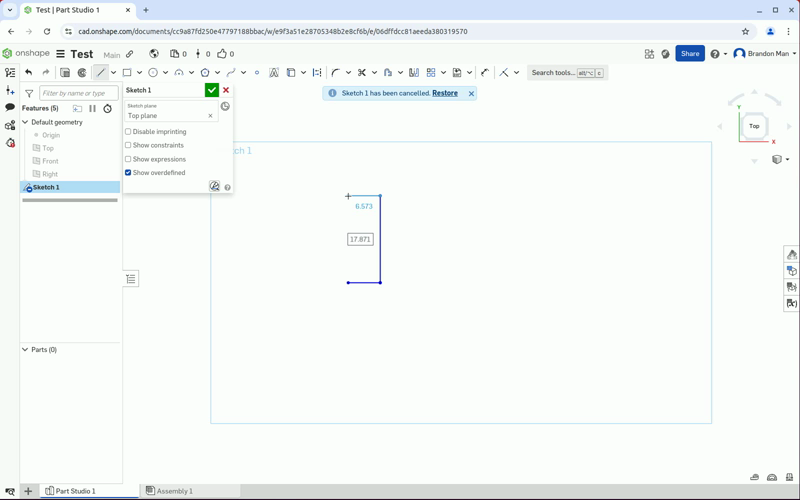
key_up(shift)
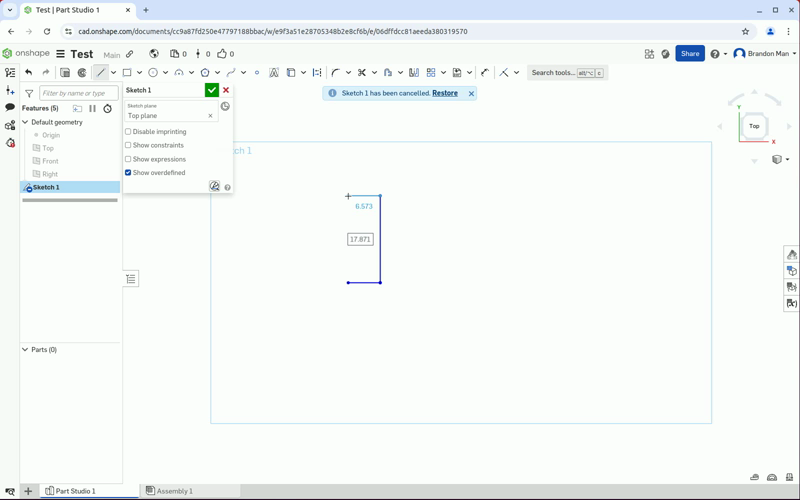
key_down(shift)
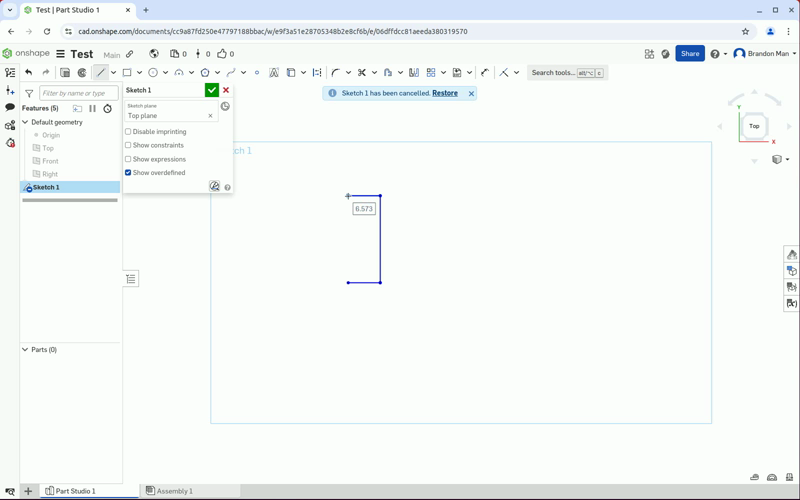
mouse_move(348, 282)
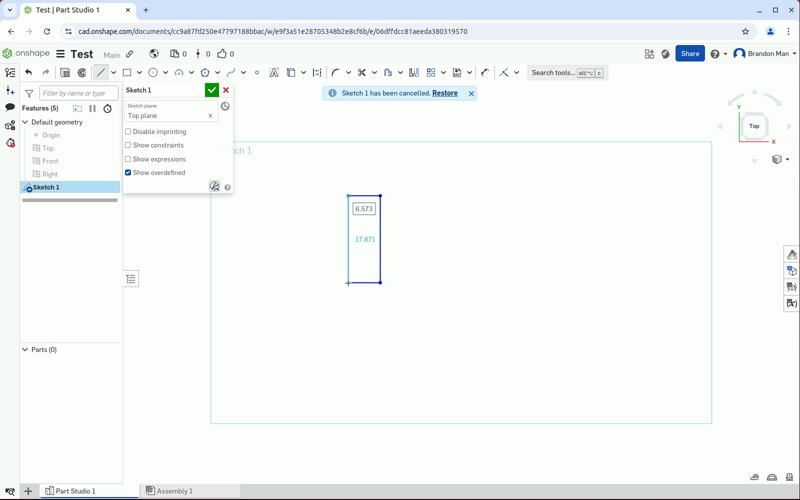
key_up(shift)
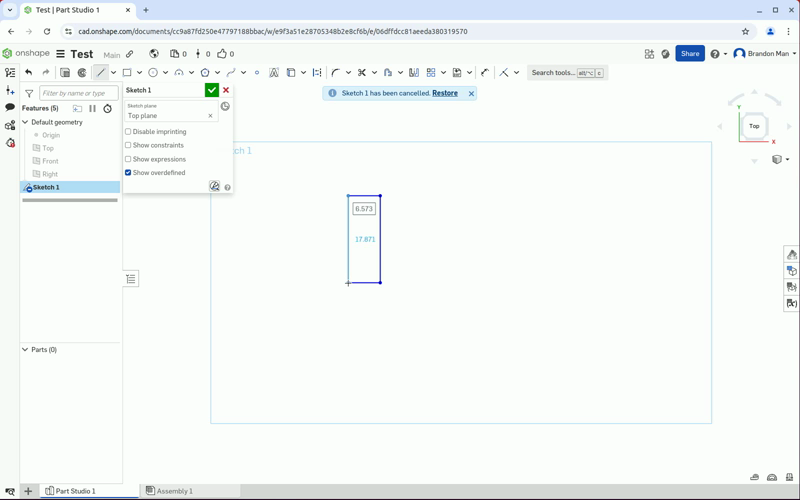
click(348, 282)
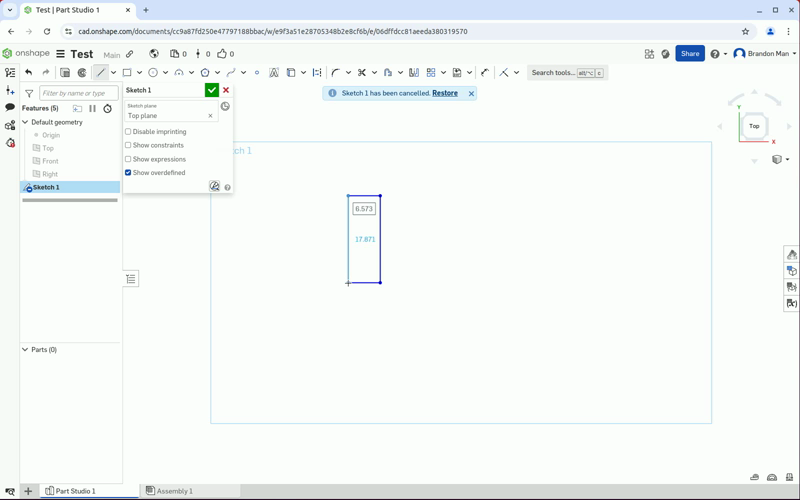
key(esc)
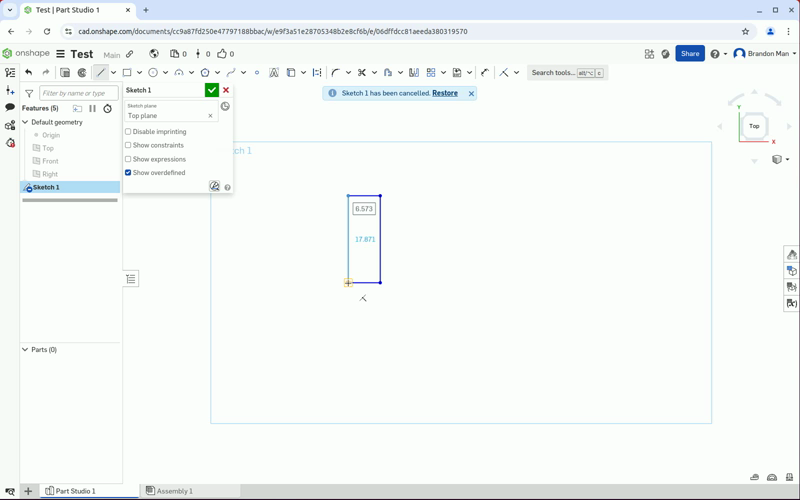
mouse_move(365, 221)
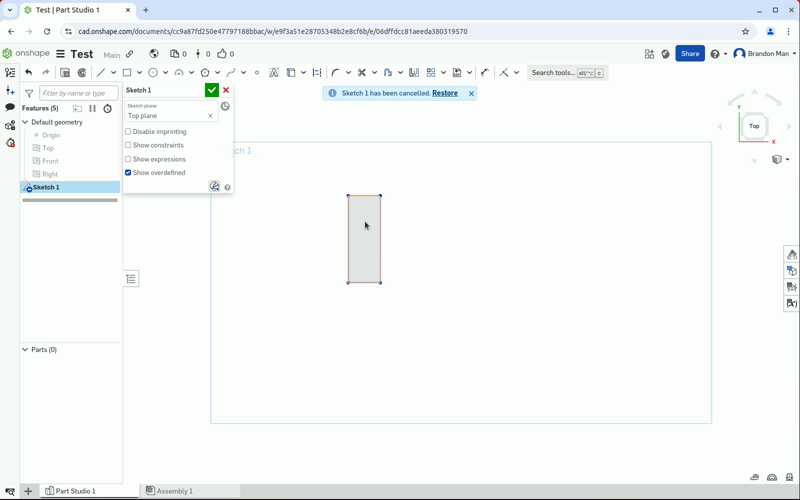
click(365, 221)
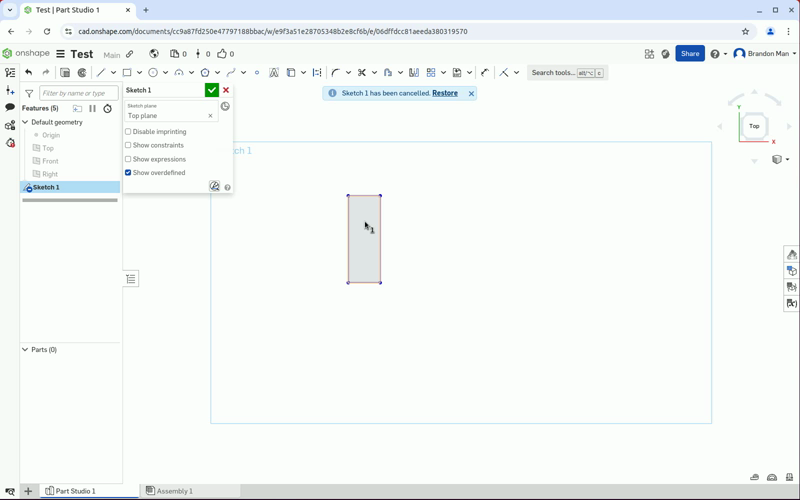
mouse_move(73, 352)
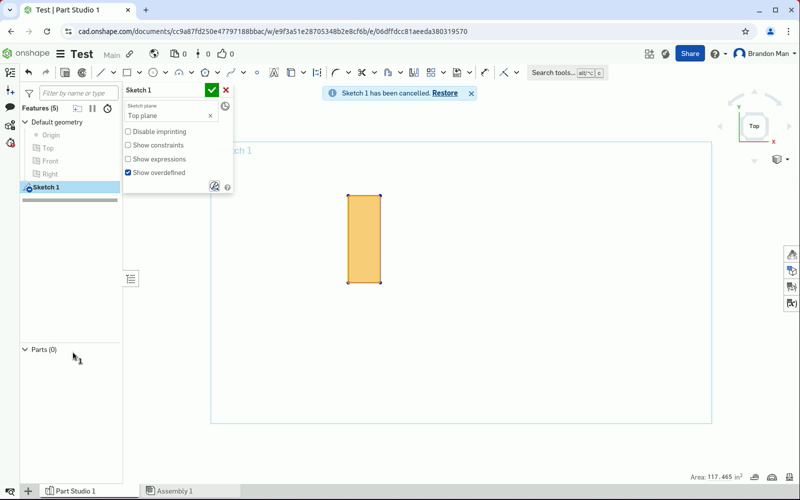
key(shift+y)
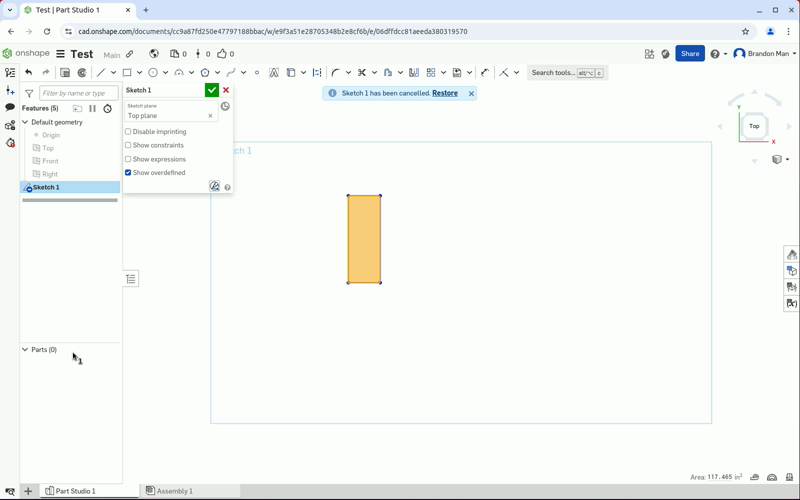
key(shift+e)
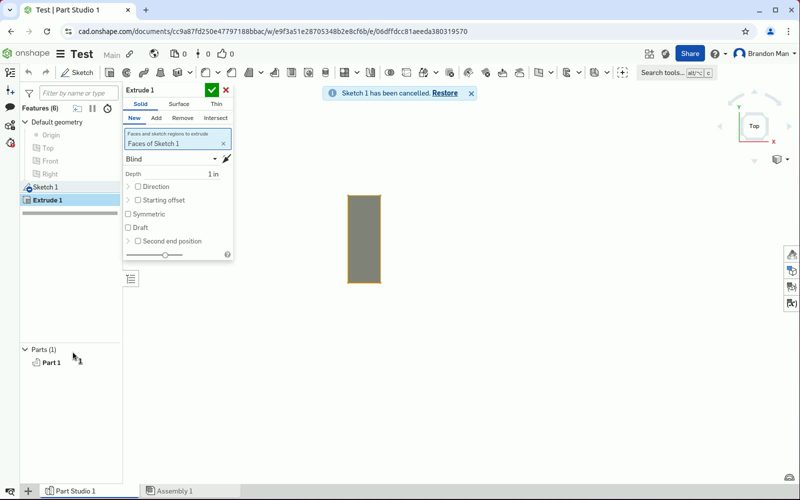
mouse_move(143, 106)
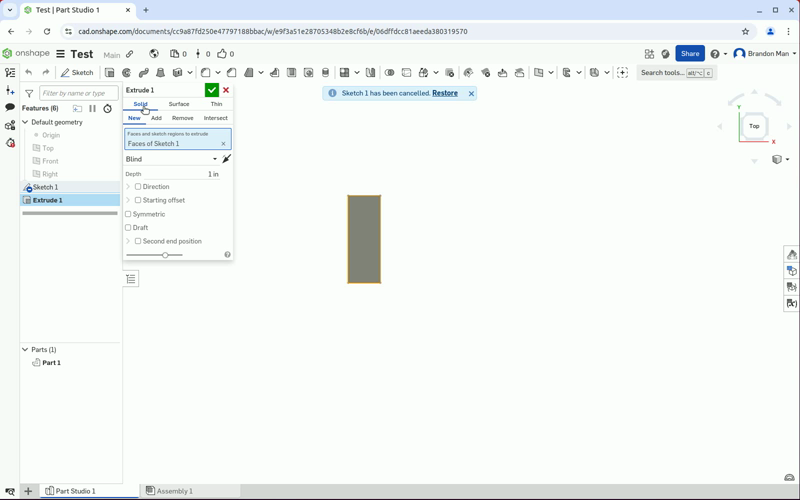
click(143, 106)
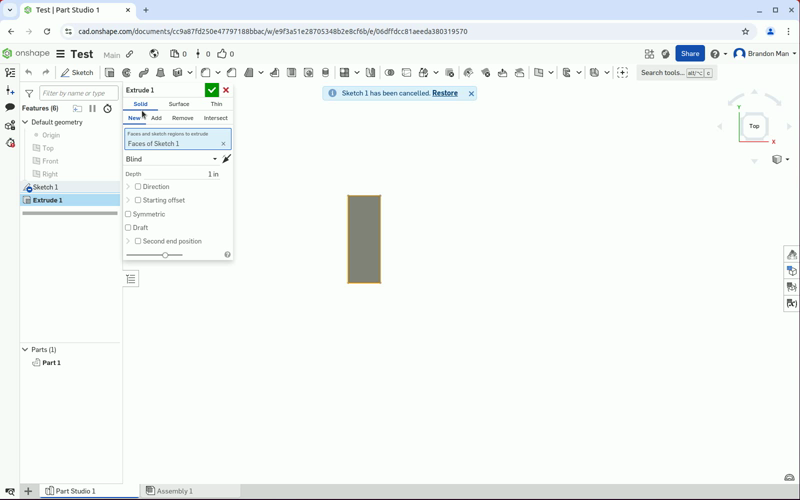
mouse_move(137, 120)
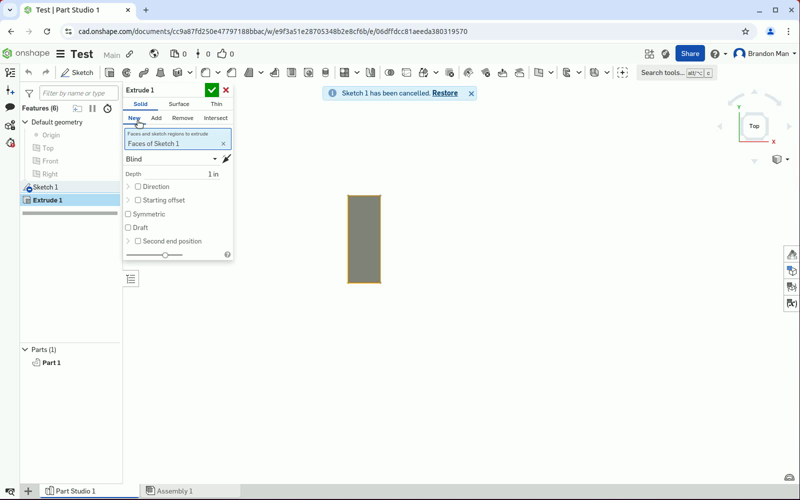
click(137, 120)
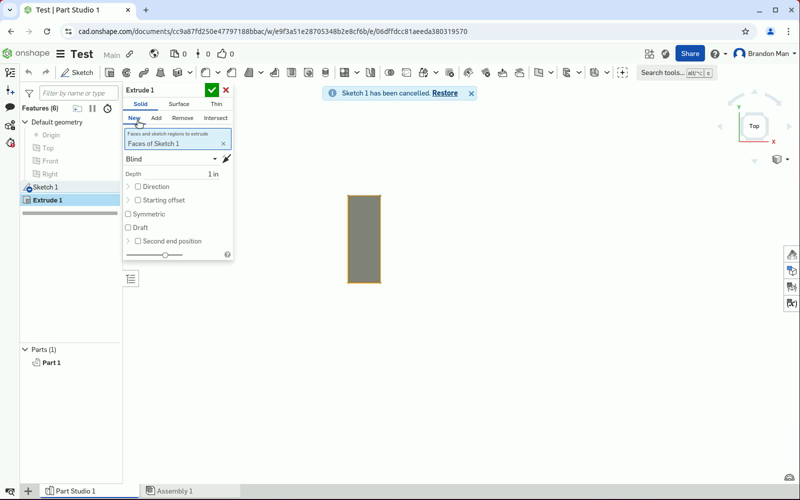
key(tab, 4)
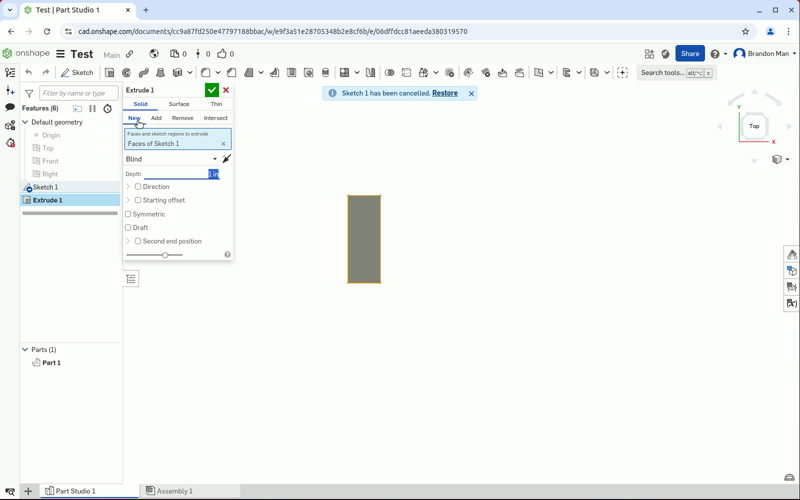
text(0.481)
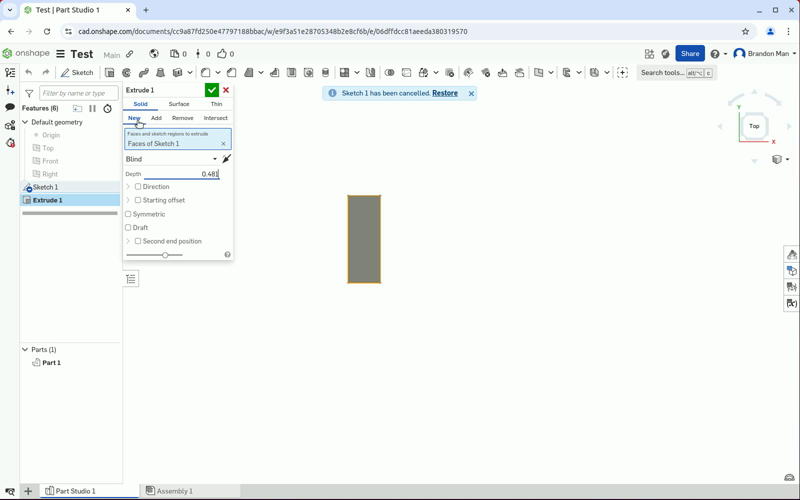
key(enter)
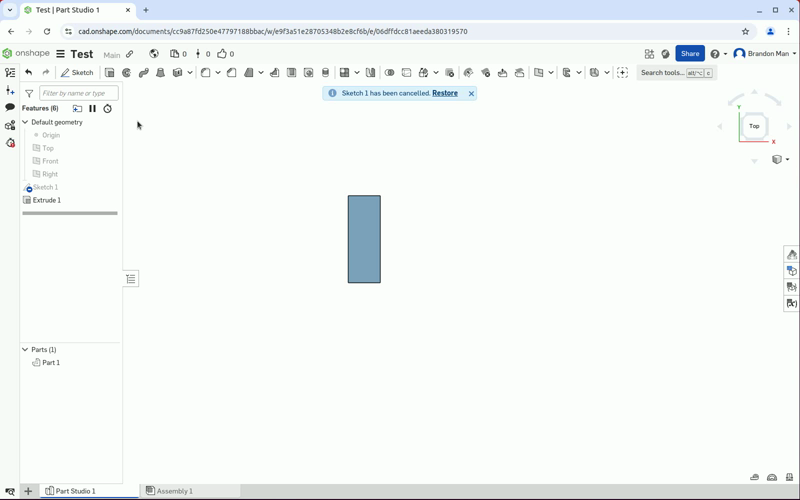
key(shift+h)
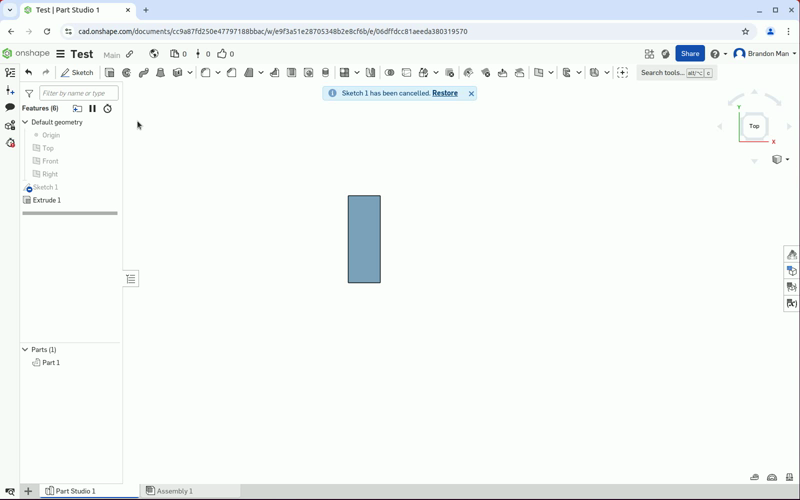
key(shift+h)
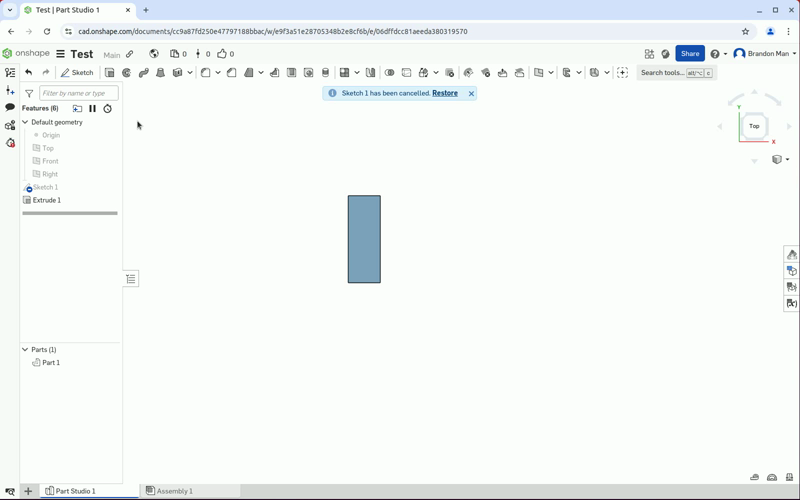
mouse_move(73, 189)
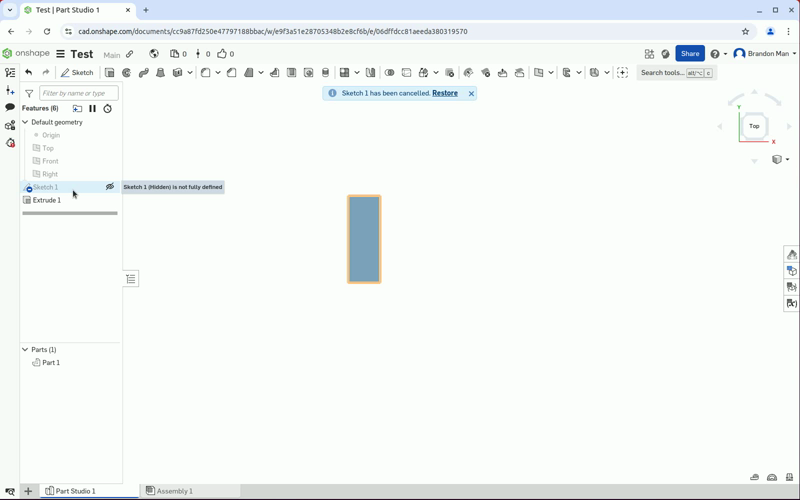
click(73, 189)
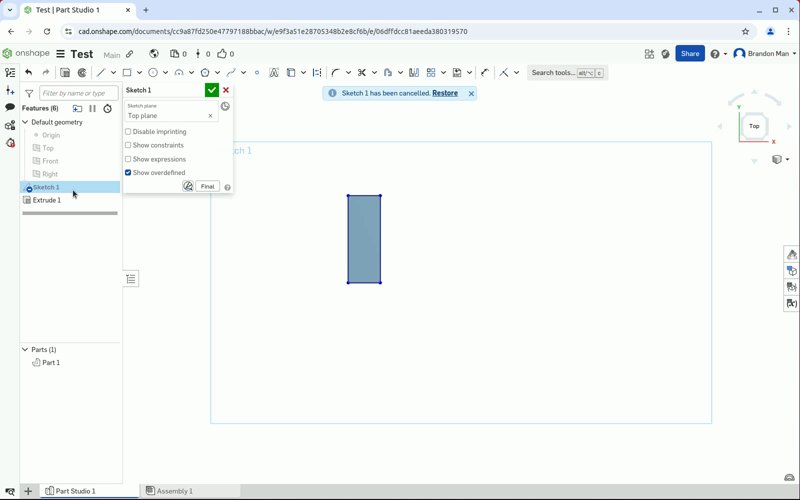
mouse_move(229, 92)
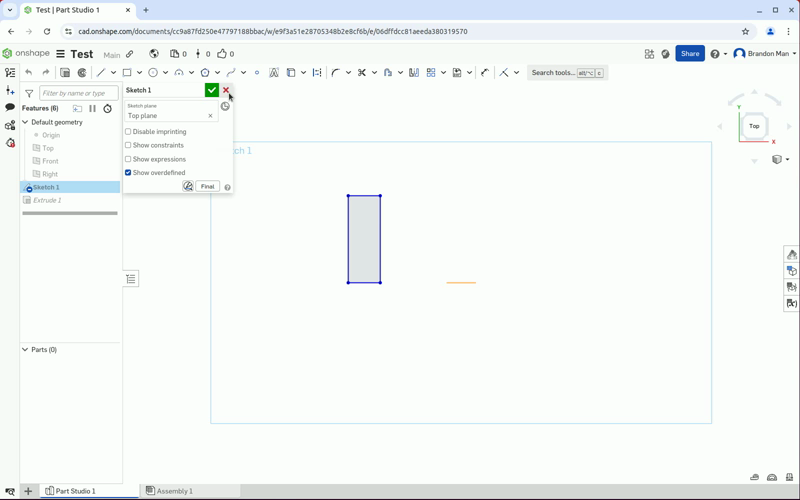
click(229, 92)
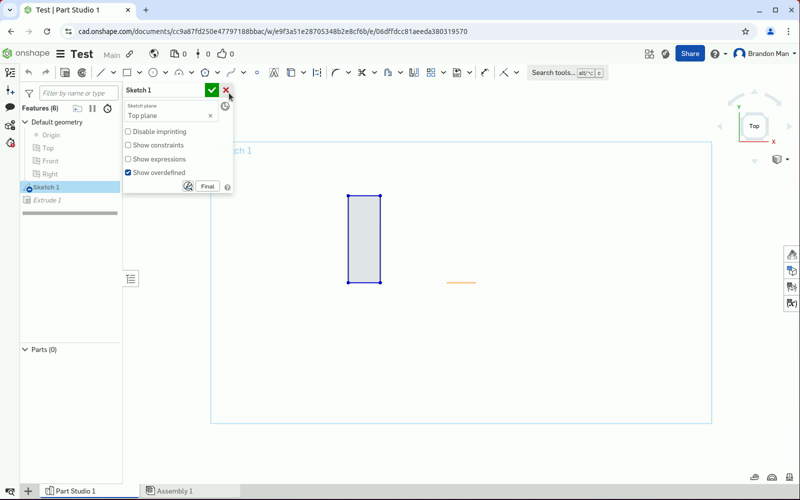
key(shift+s)
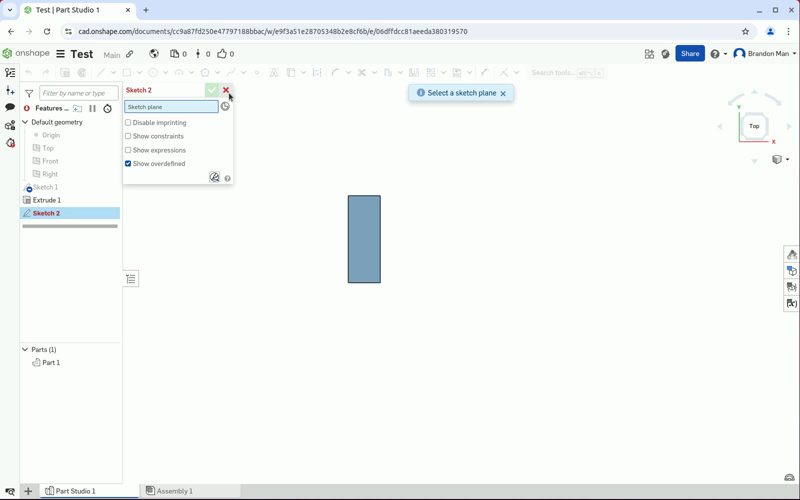
mouse_move(73, 150)
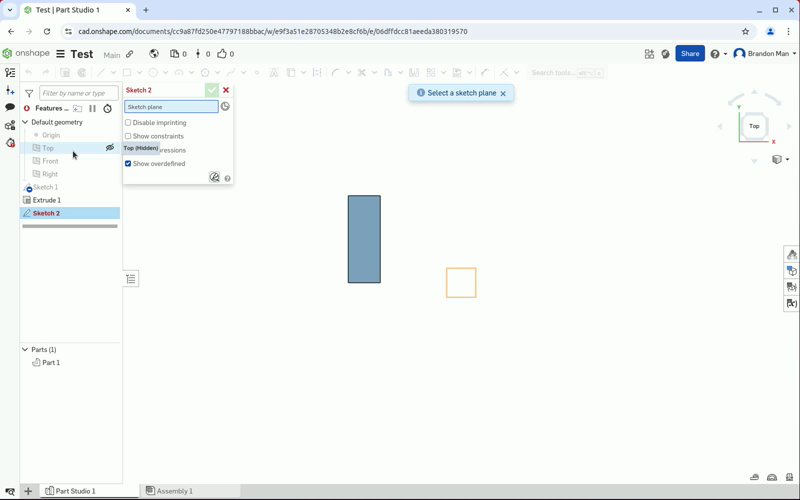
click(73, 150)
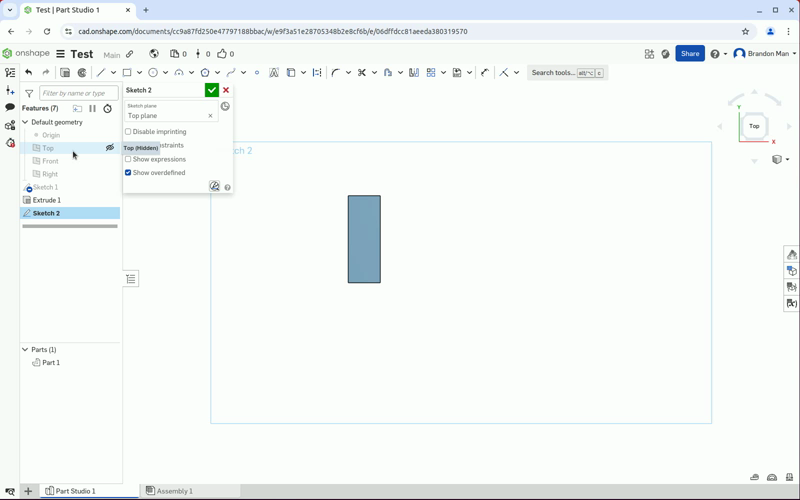
mouse_move(73, 352)
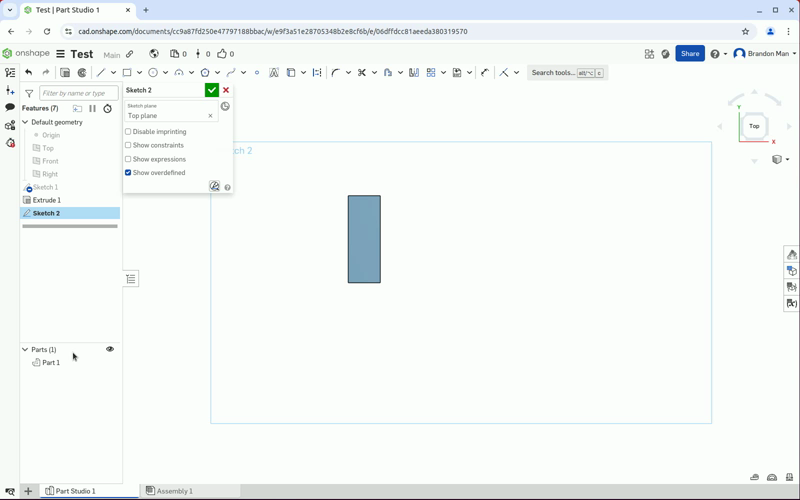
key(y)
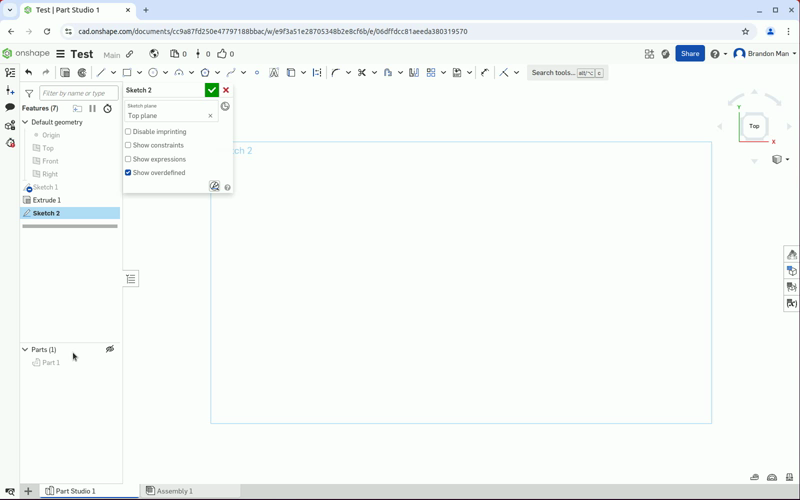
key(l)
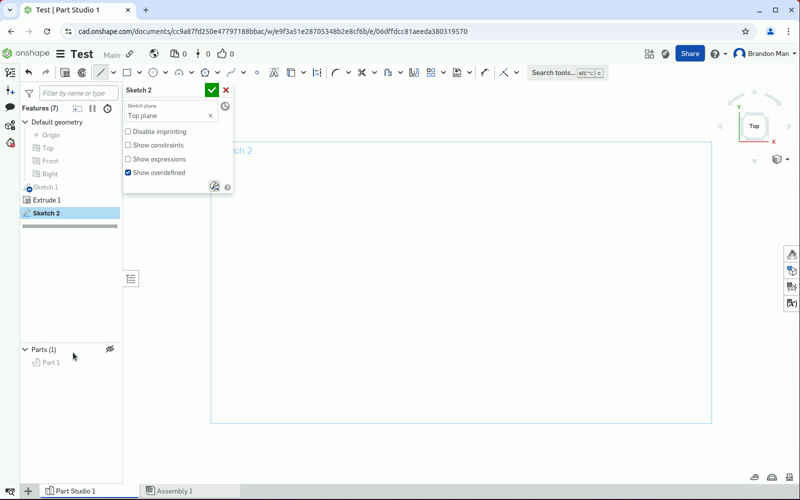
key_down(shift)
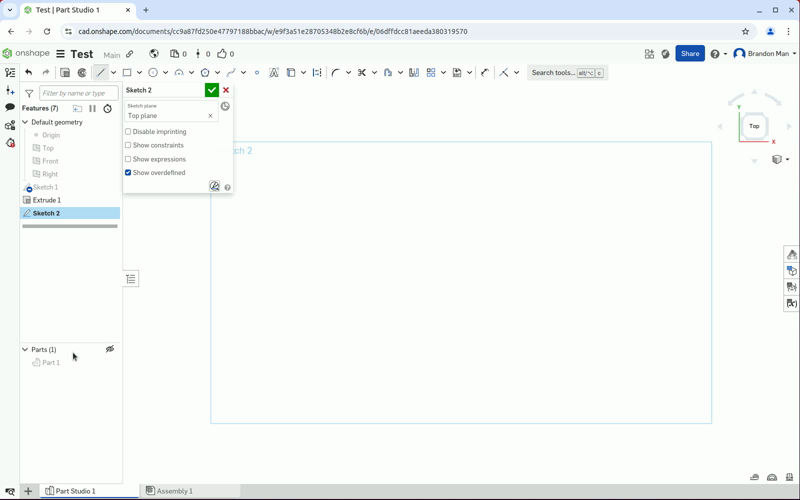
mouse_move(429, 282)
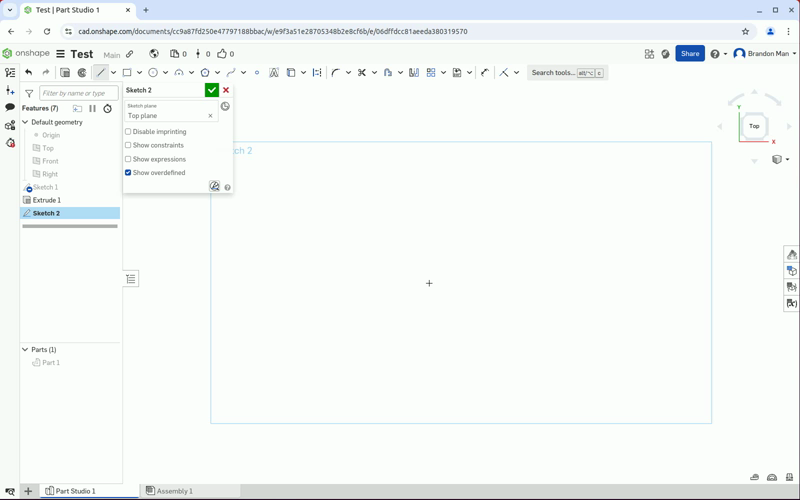
click(429, 282)
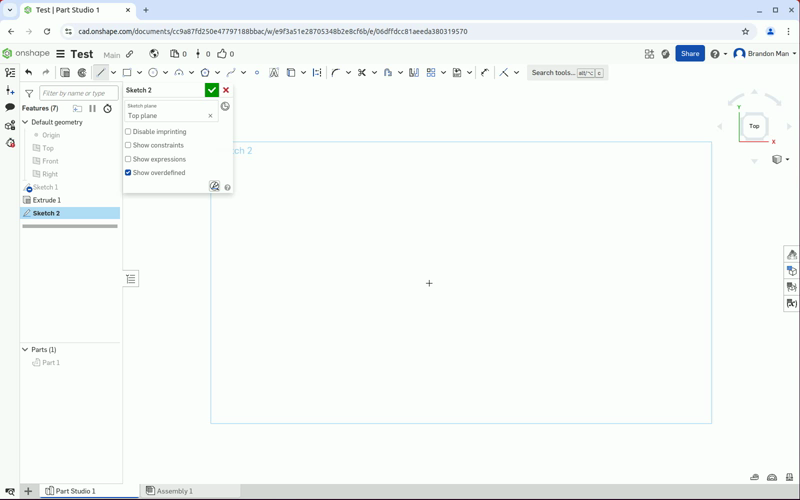
key_up(shift)
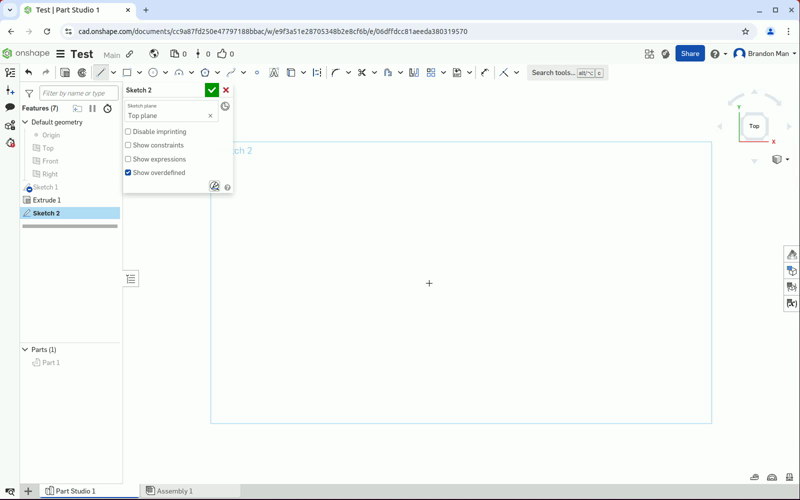
key_down(shift)
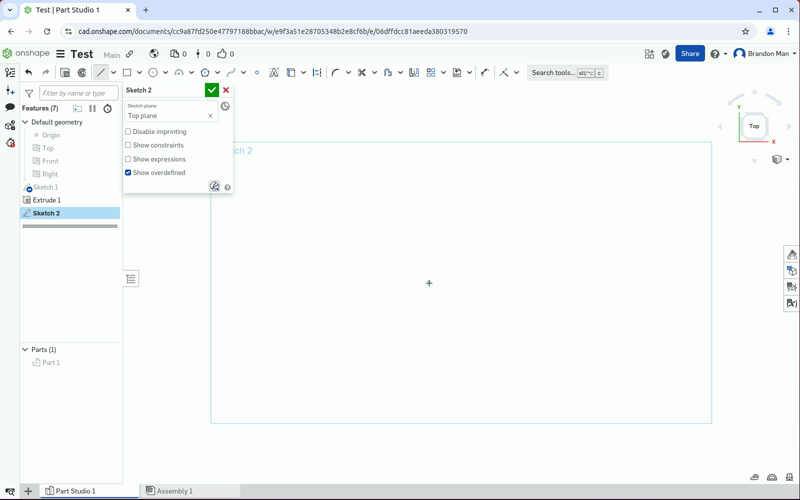
mouse_move(459, 282)
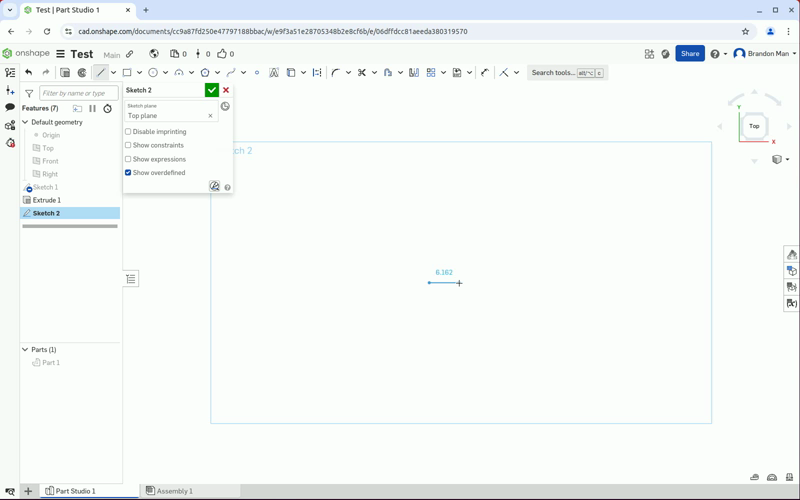
mouse_move(461, 282)
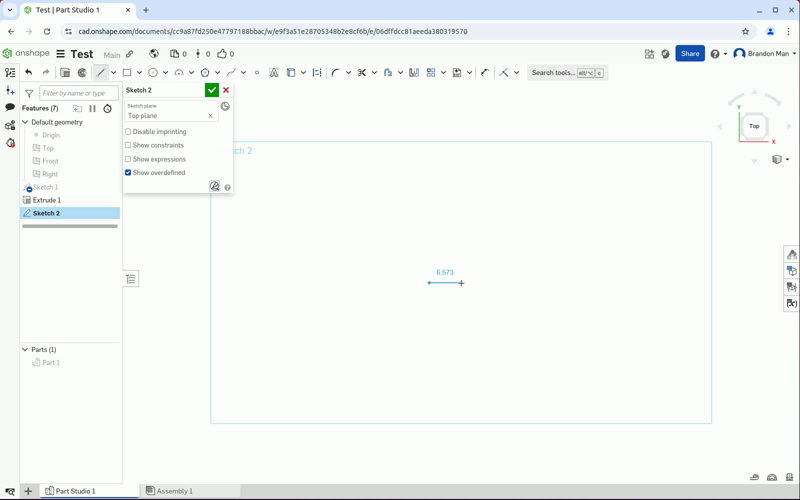
click(461, 282)
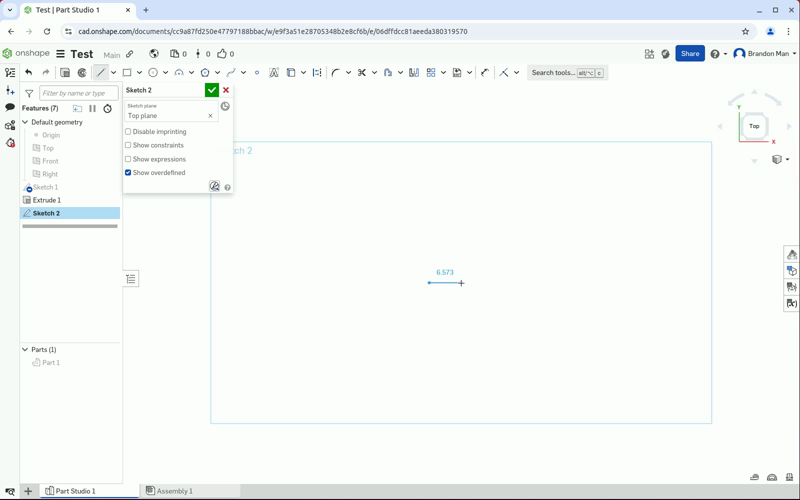
key_up(shift)
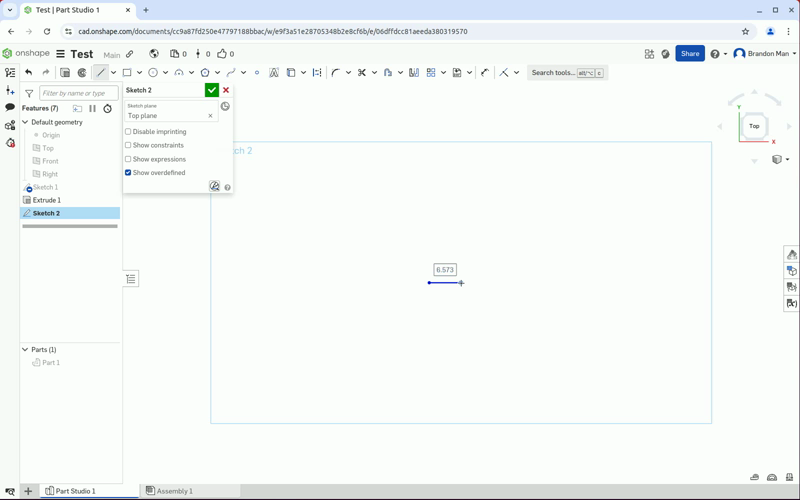
key_down(shift)
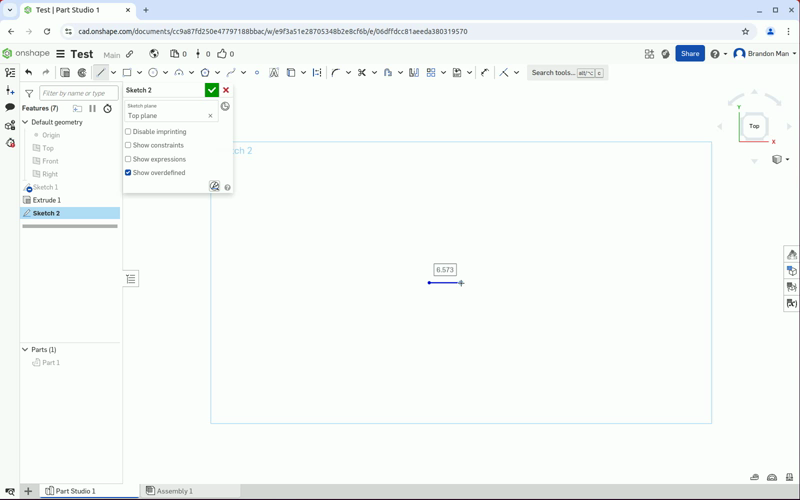
mouse_move(461, 195)
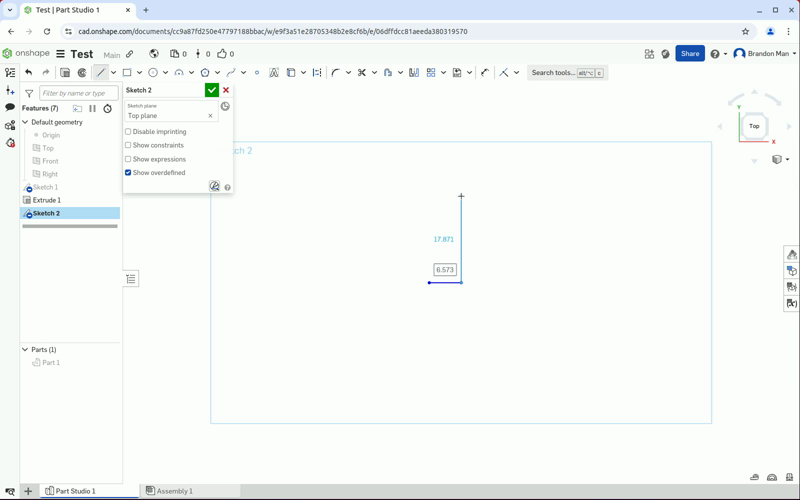
click(461, 195)
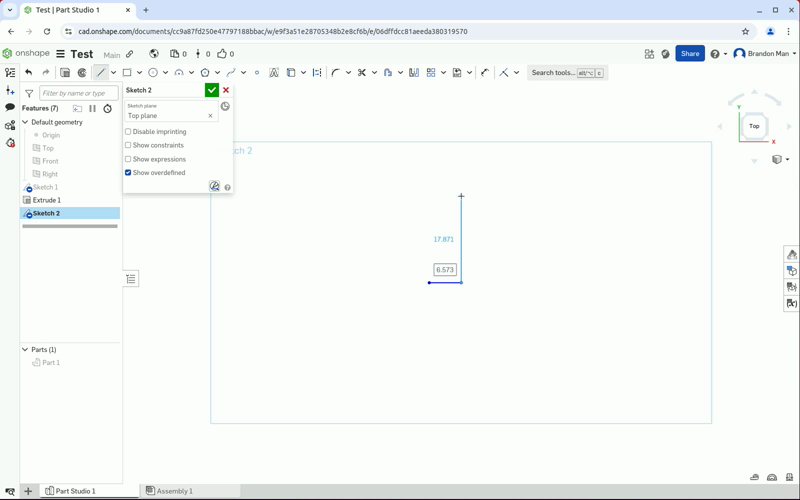
key_up(shift)
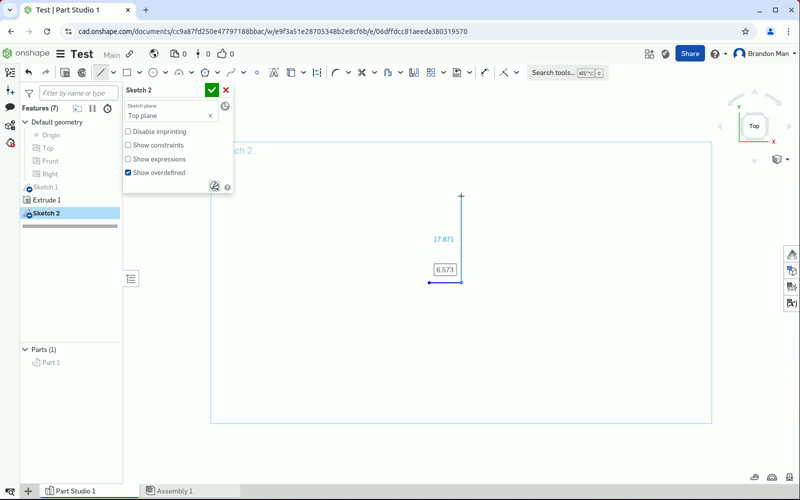
key_down(shift)
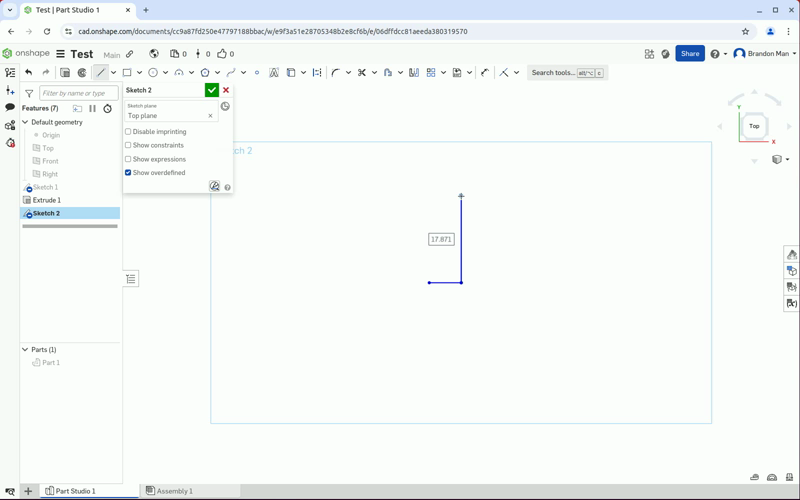
mouse_move(491, 195)
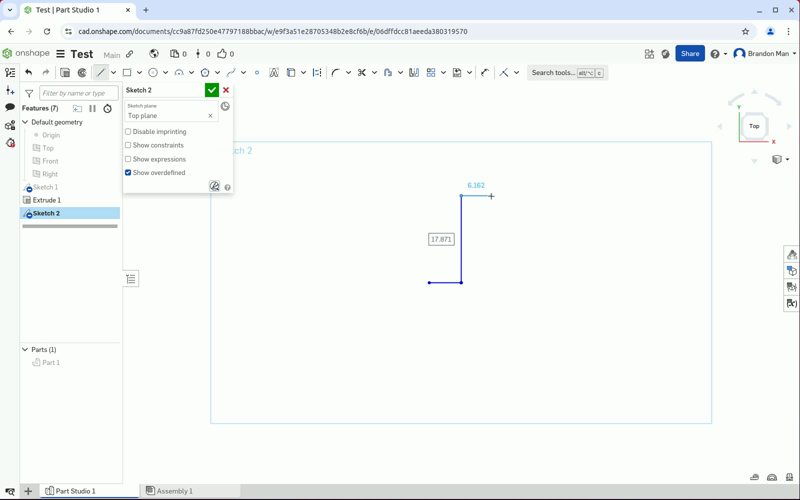
mouse_move(429, 195)
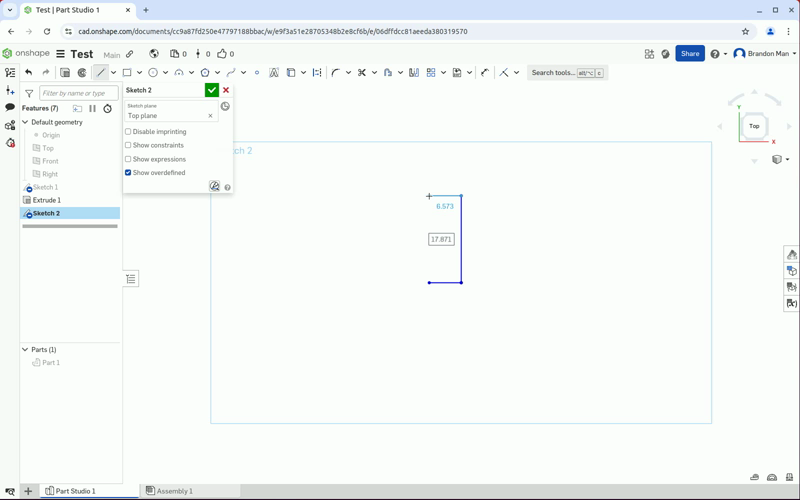
click(429, 195)
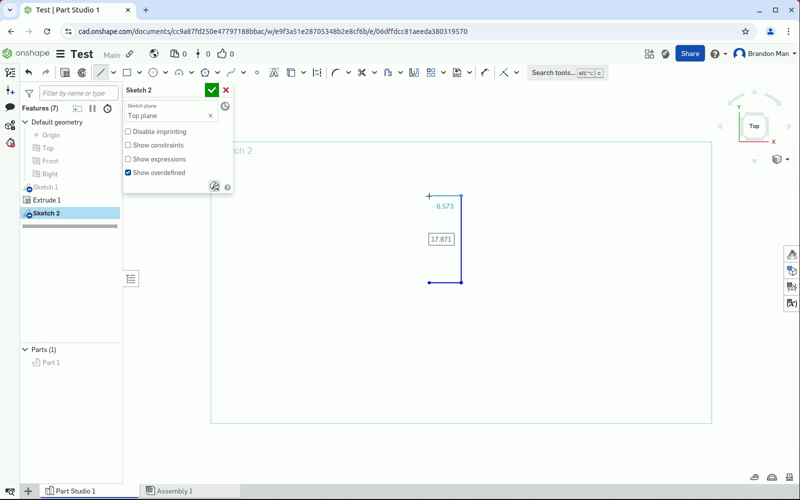
key_up(shift)
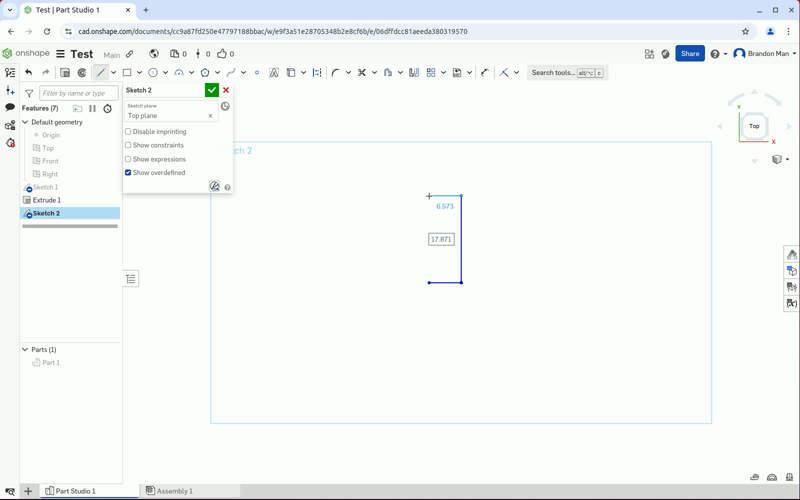
key_down(shift)
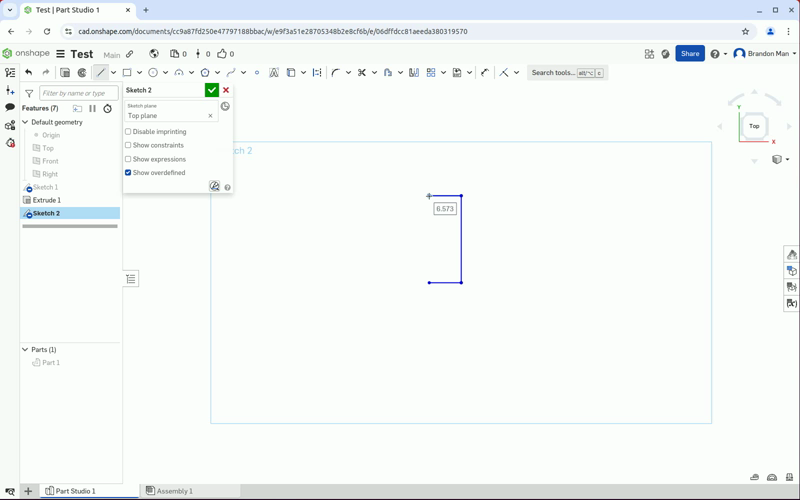
mouse_move(429, 282)
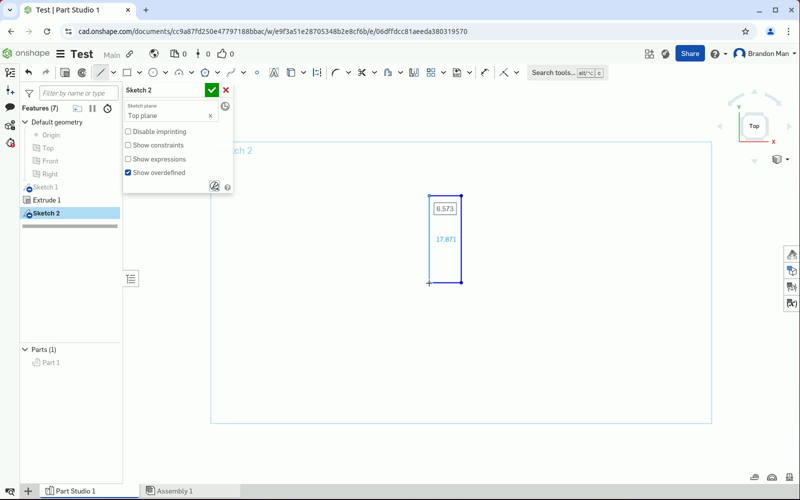
key_up(shift)
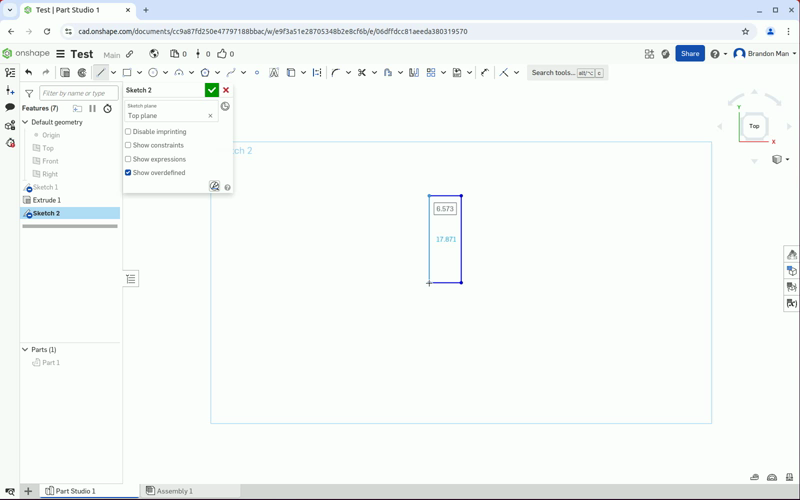
click(429, 282)
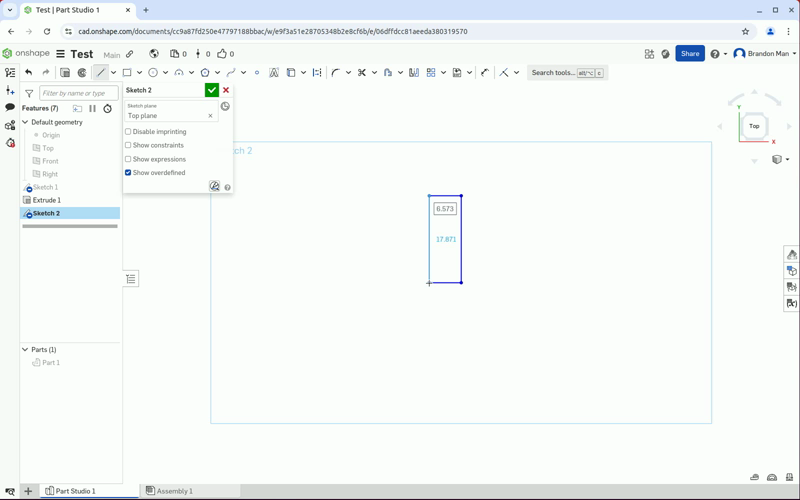
key(esc)
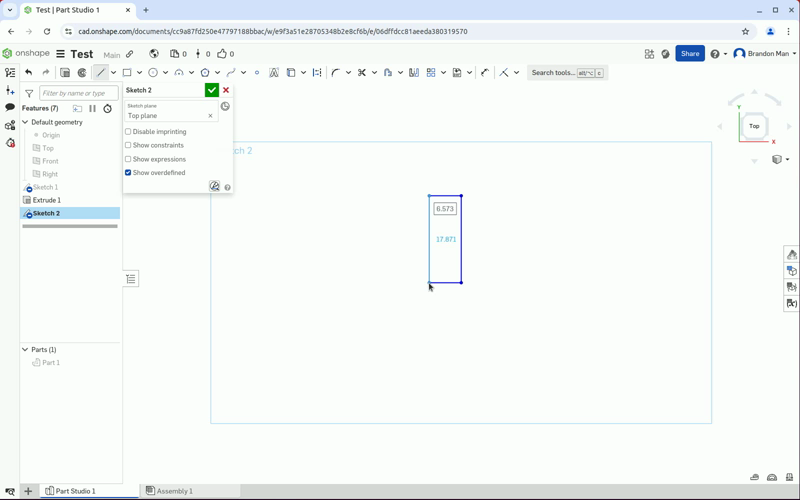
mouse_move(452, 243)
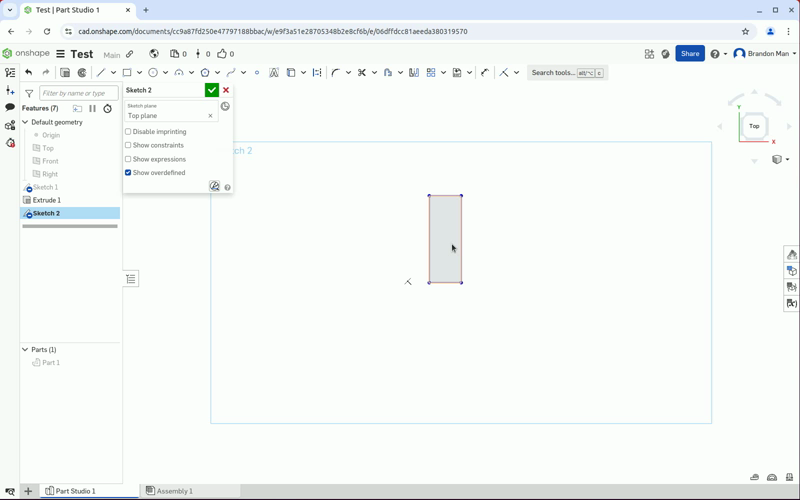
click(452, 243)
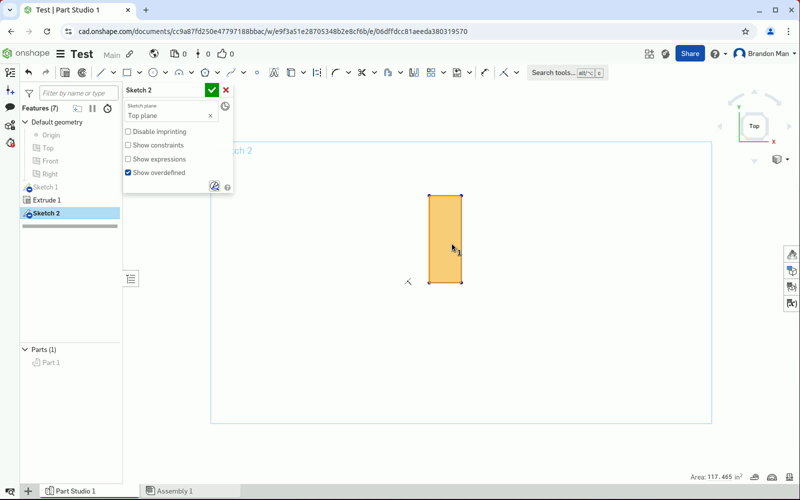
mouse_move(73, 352)
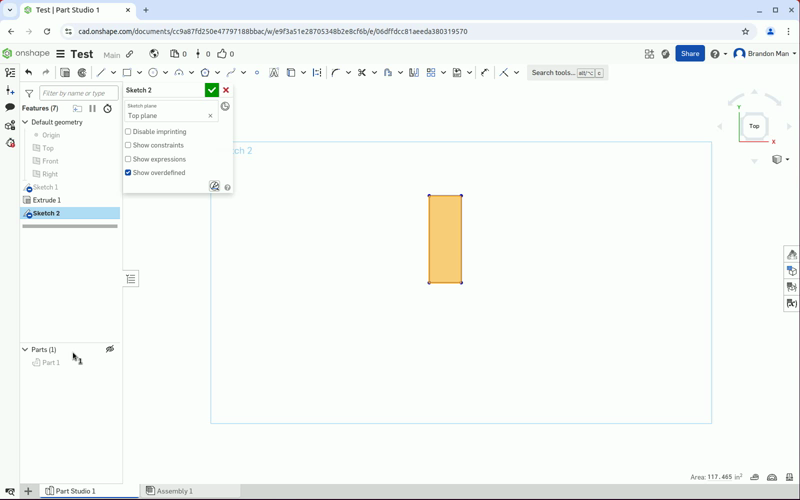
key(shift+y)
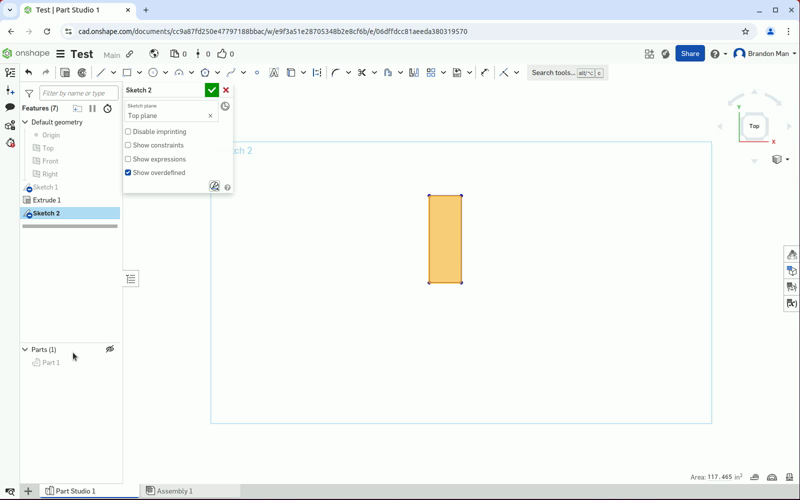
key(shift+e)
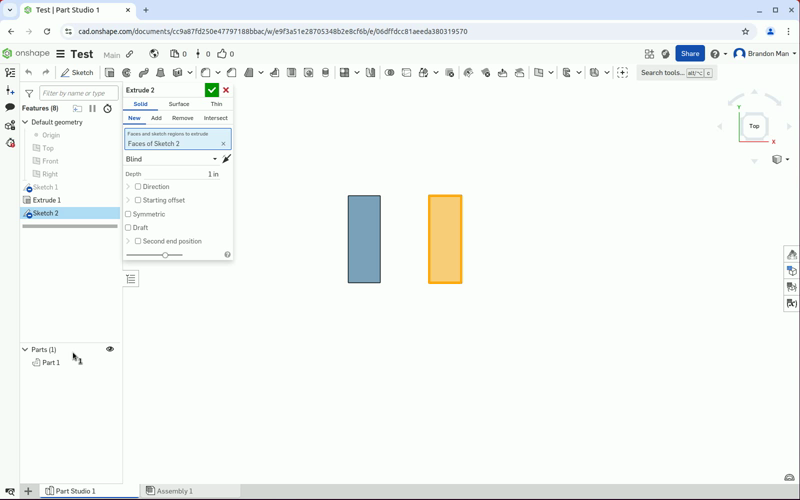
mouse_move(143, 106)
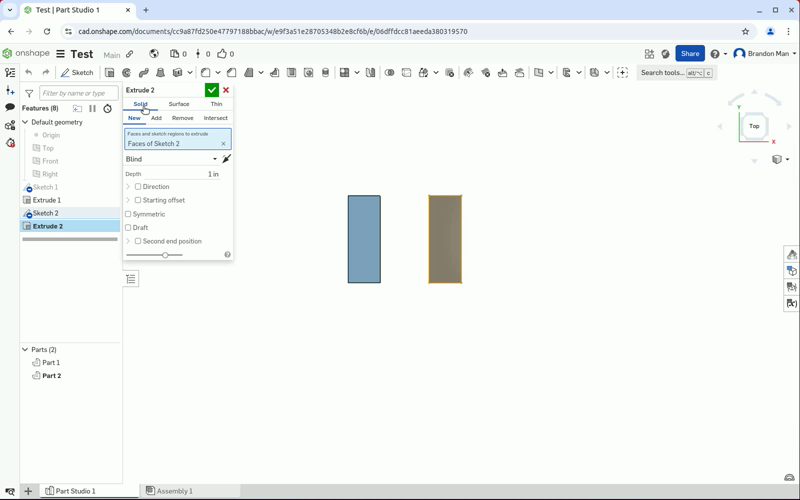
click(143, 106)
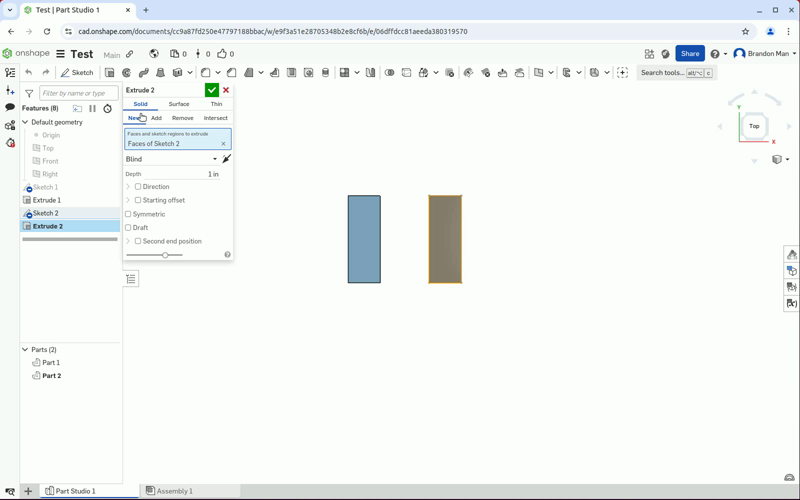
mouse_move(137, 120)
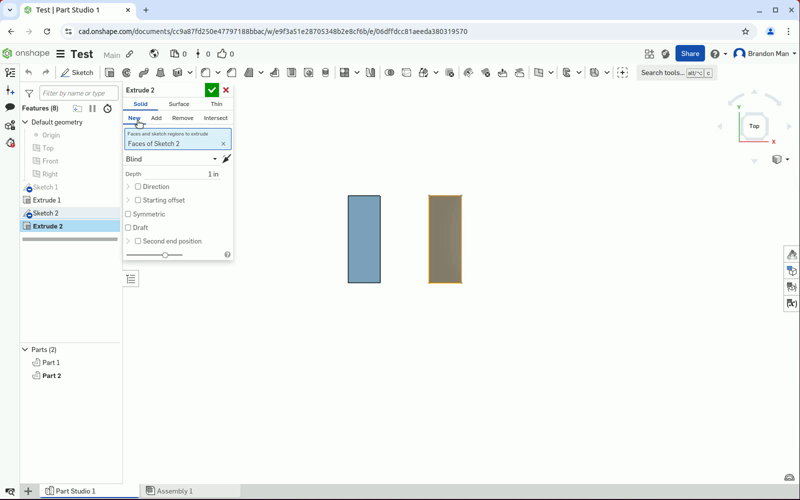
click(137, 120)
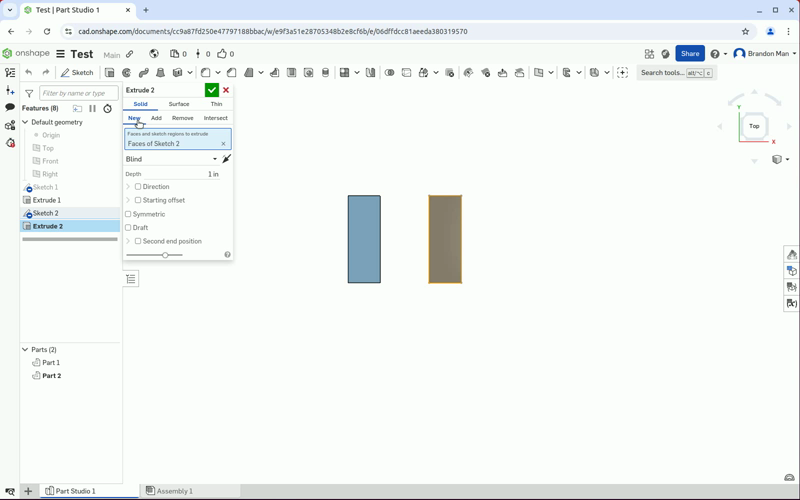
key(tab, 4)
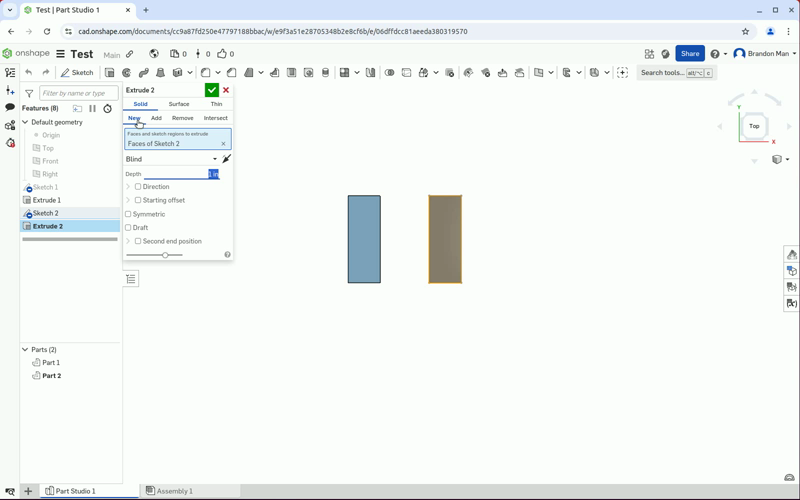
text(0.481)
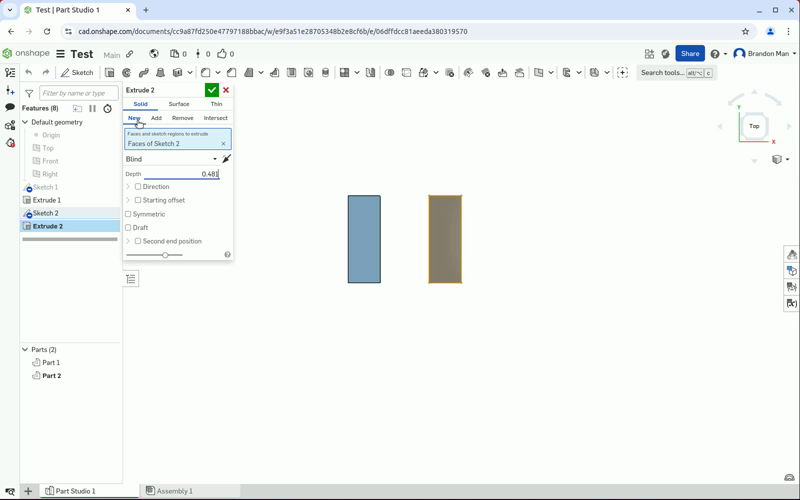
key(enter)
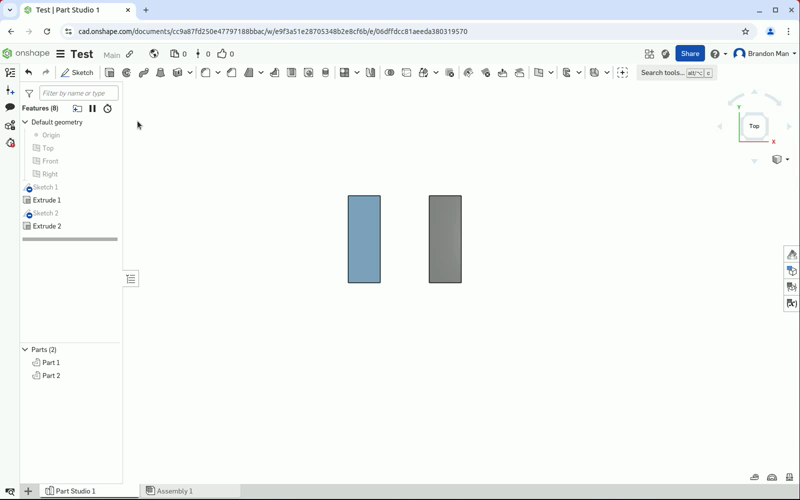
key(shift+h)
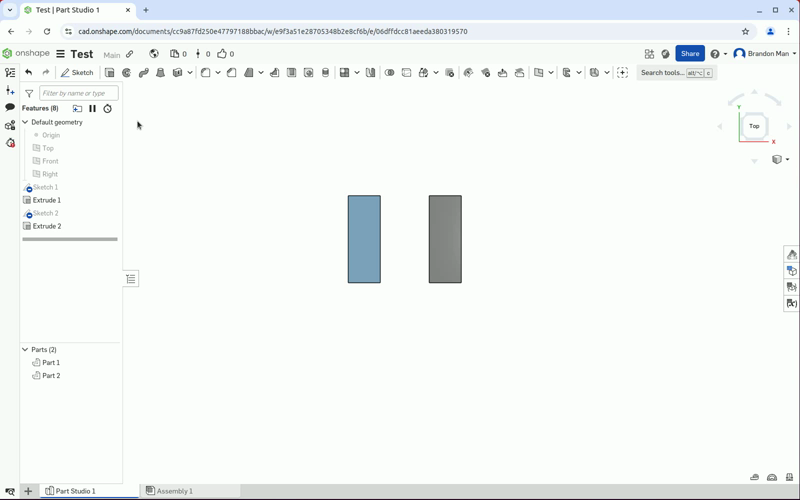
key(shift+h)
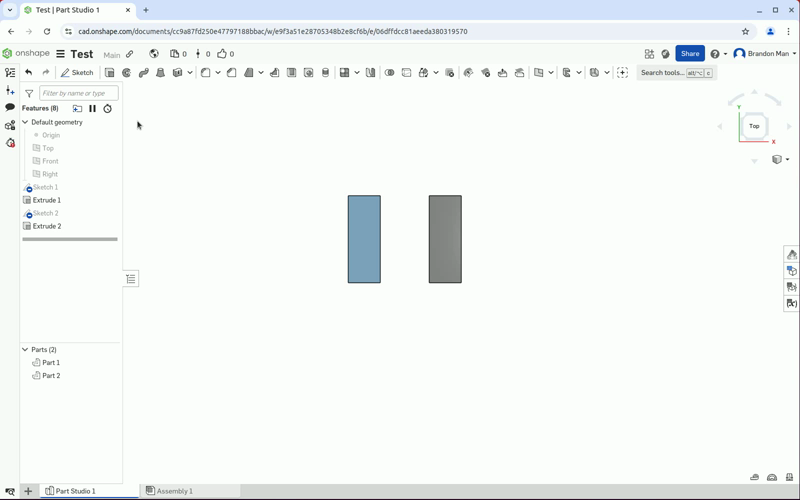
mouse_move(73, 189)
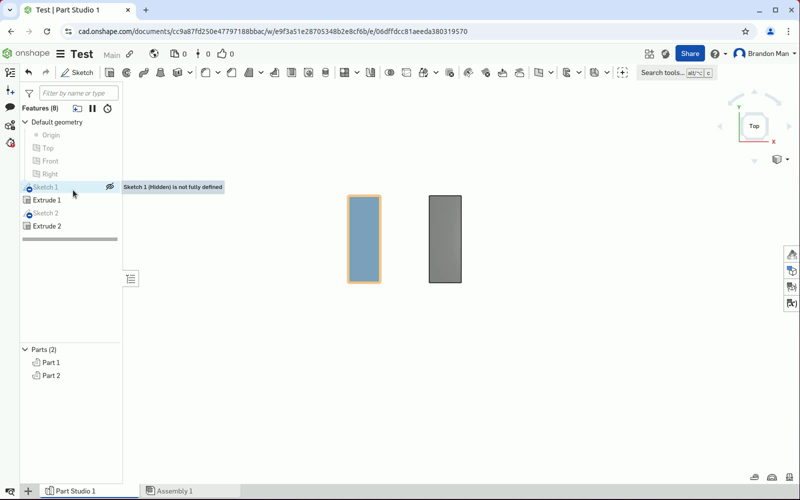
click(73, 189)
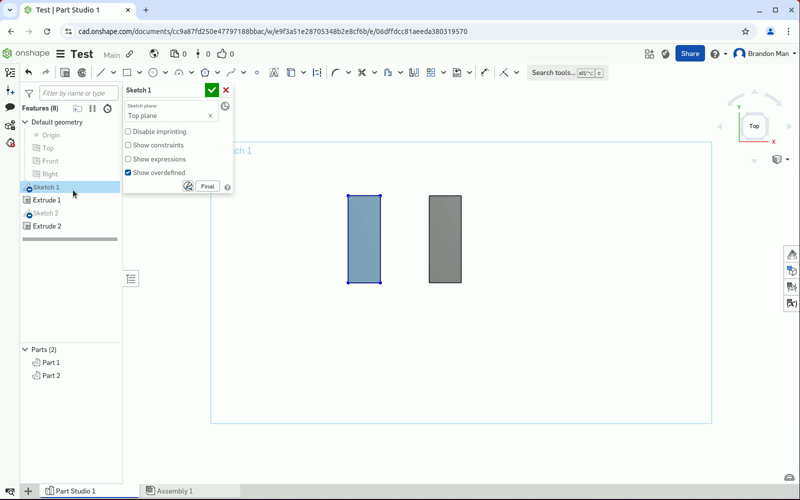
mouse_move(229, 92)
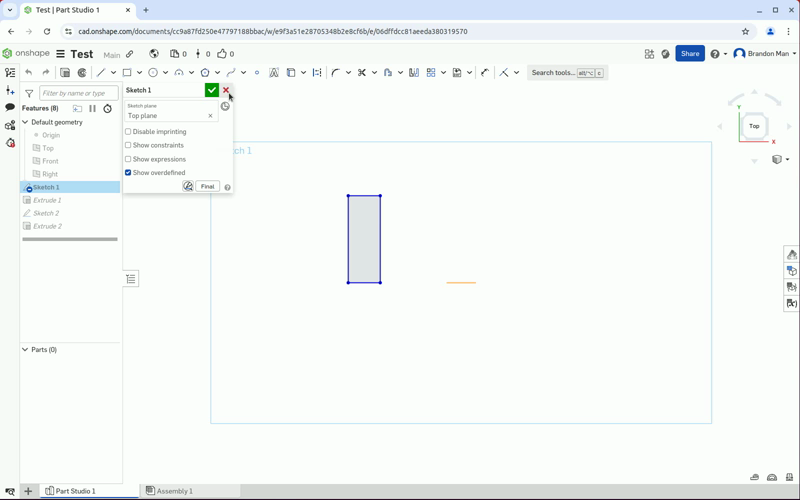
click(229, 92)
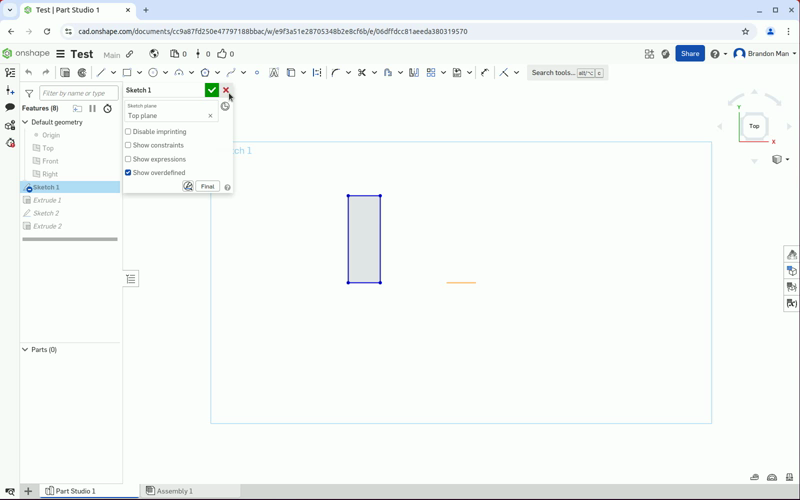
key(shift+s)
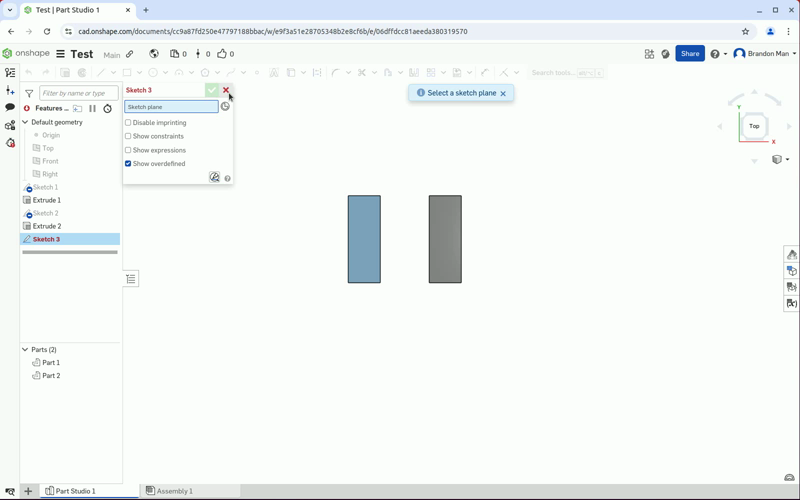
mouse_move(73, 150)
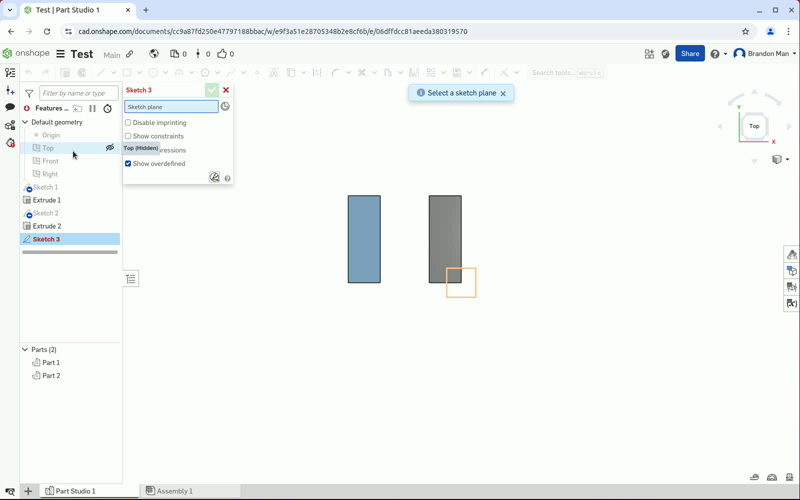
click(73, 150)
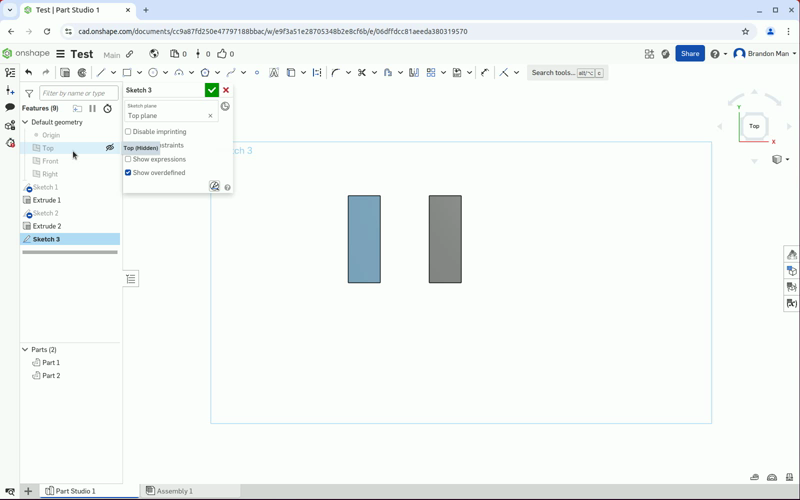
mouse_move(73, 352)
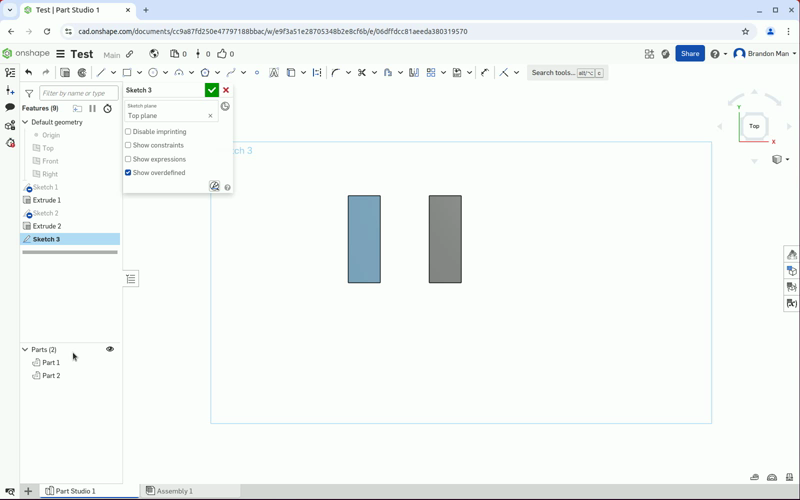
key(y)
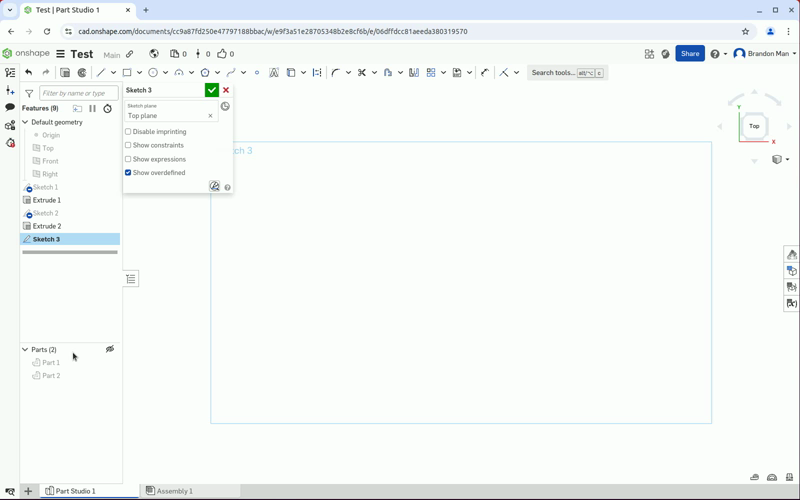
key(l)
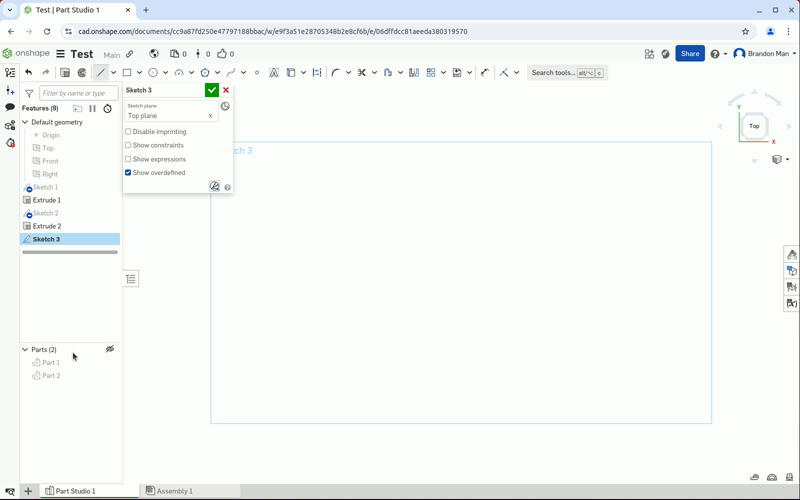
key_down(shift)
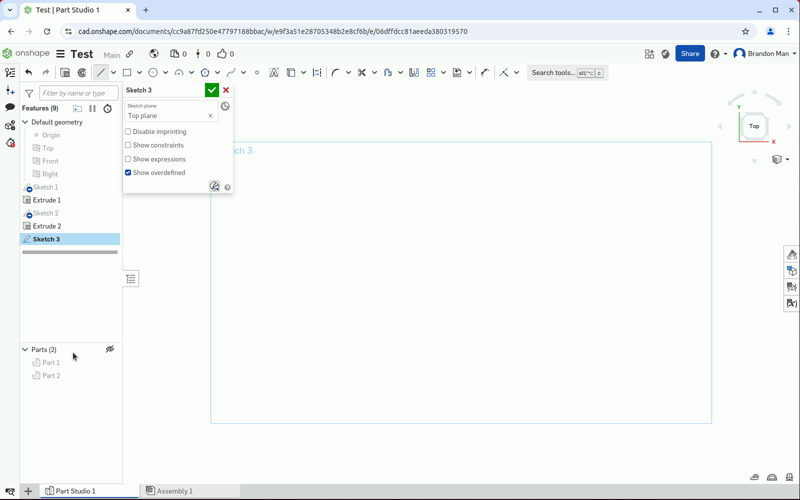
mouse_move(379, 196)
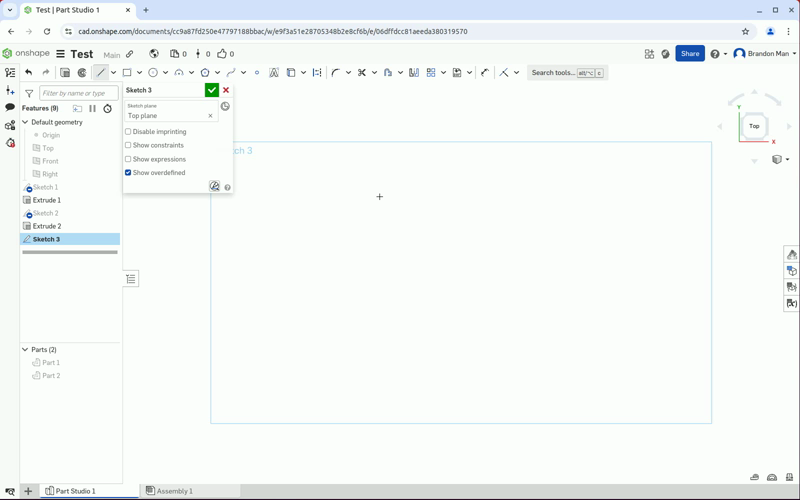
click(379, 196)
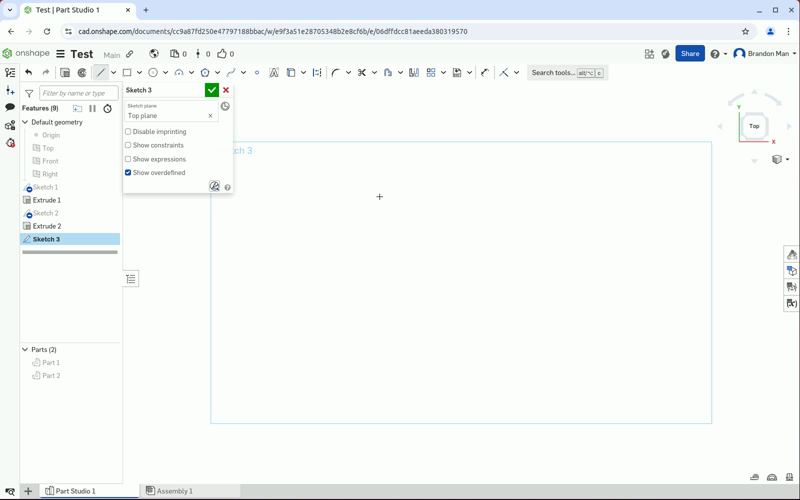
key_up(shift)
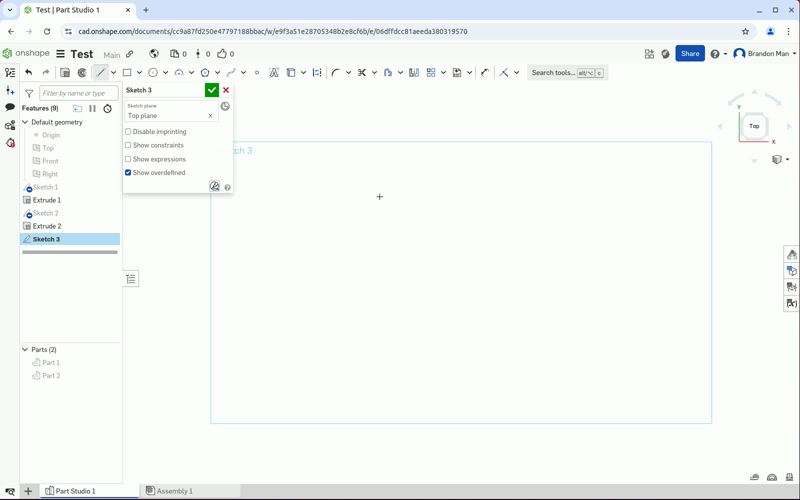
key_down(shift)
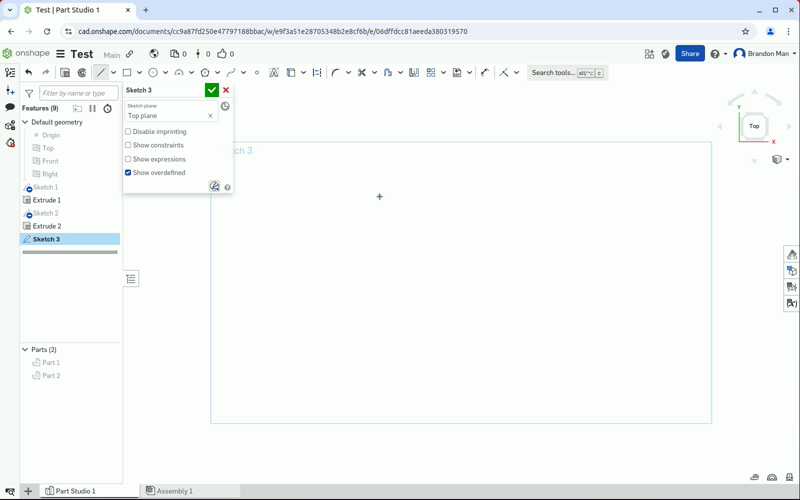
mouse_move(409, 196)
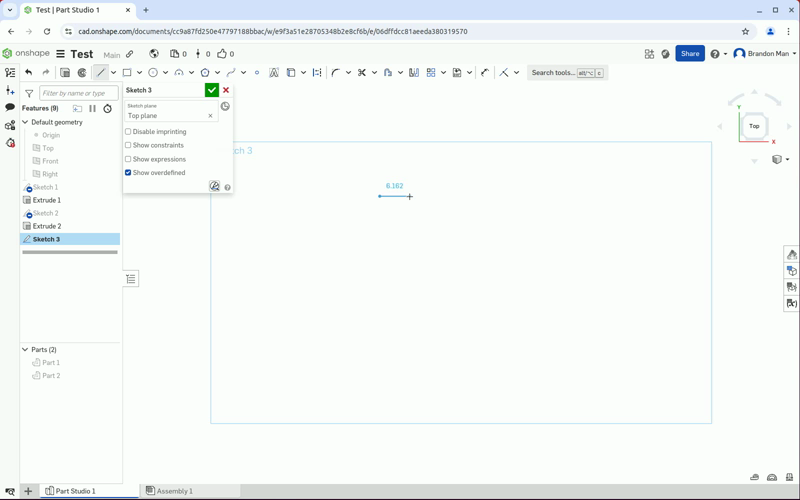
mouse_move(429, 196)
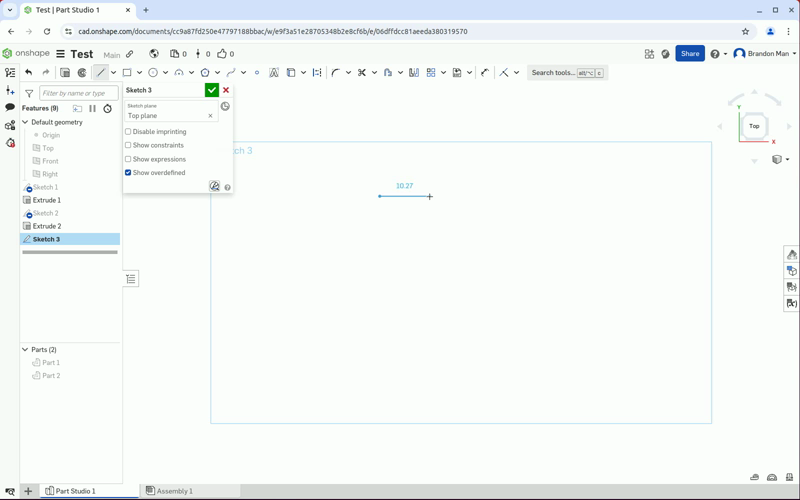
click(429, 196)
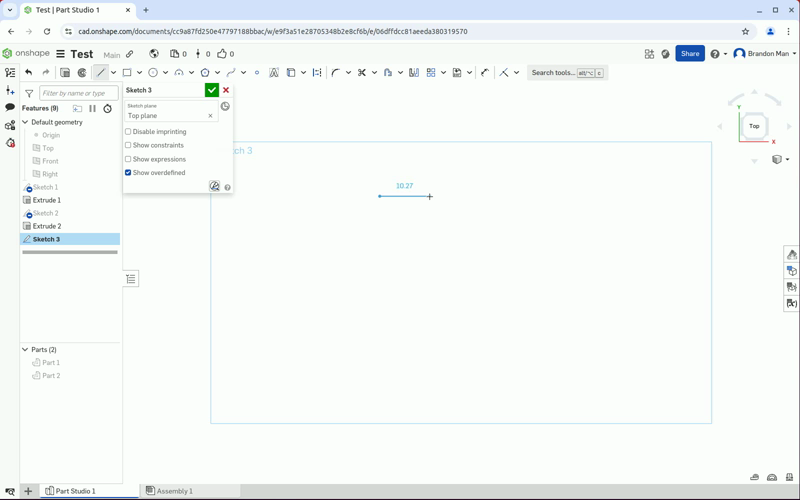
key_up(shift)
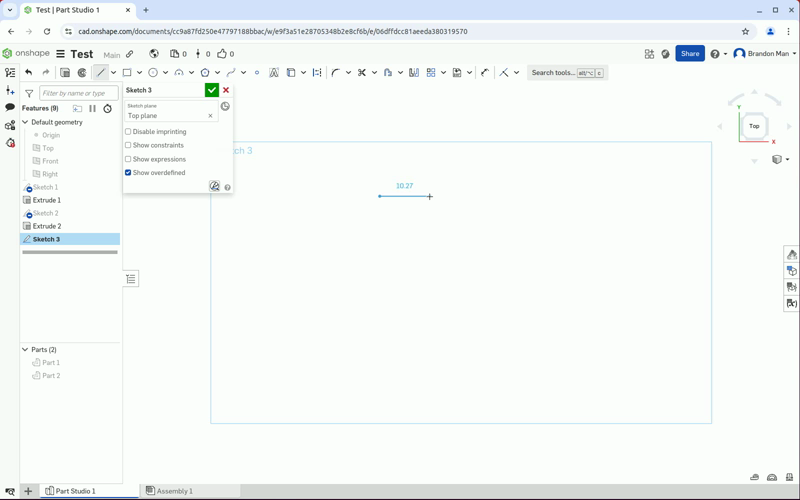
key_down(shift)
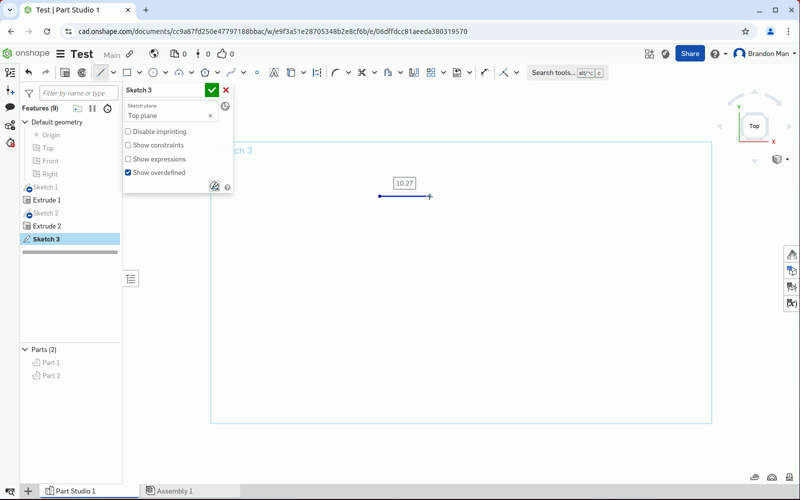
mouse_move(459, 196)
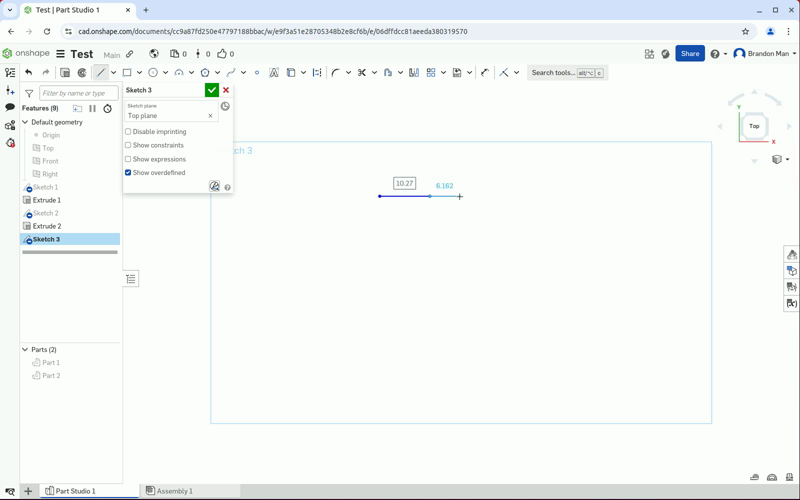
mouse_move(429, 175)
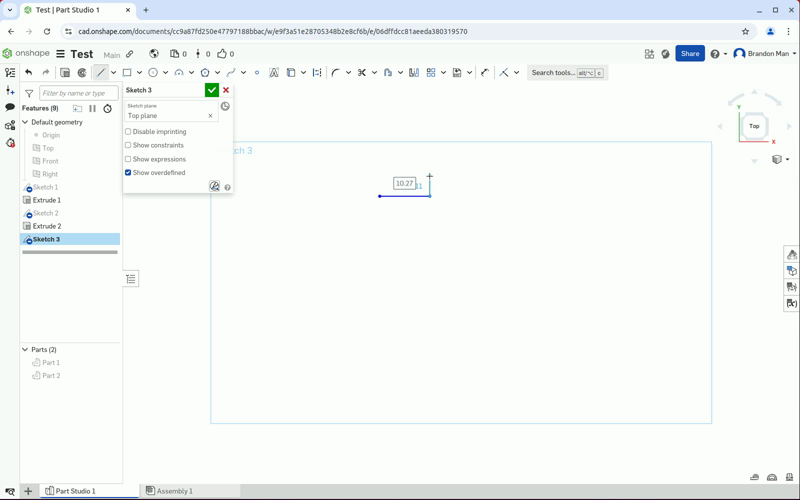
click(429, 175)
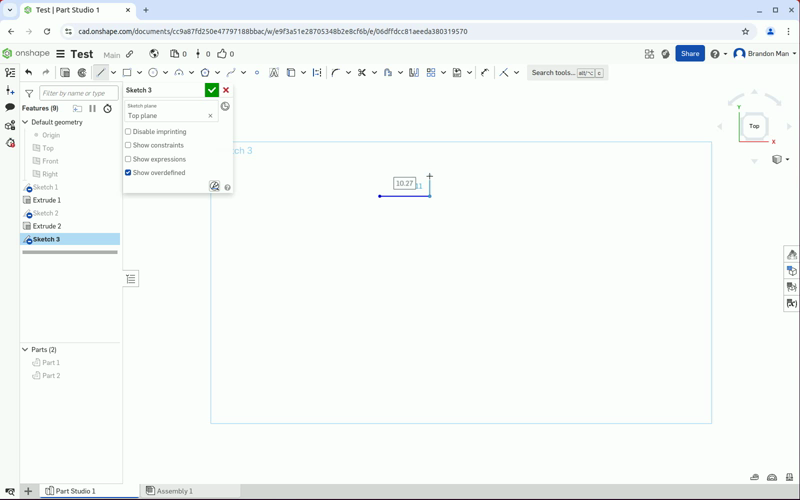
key_up(shift)
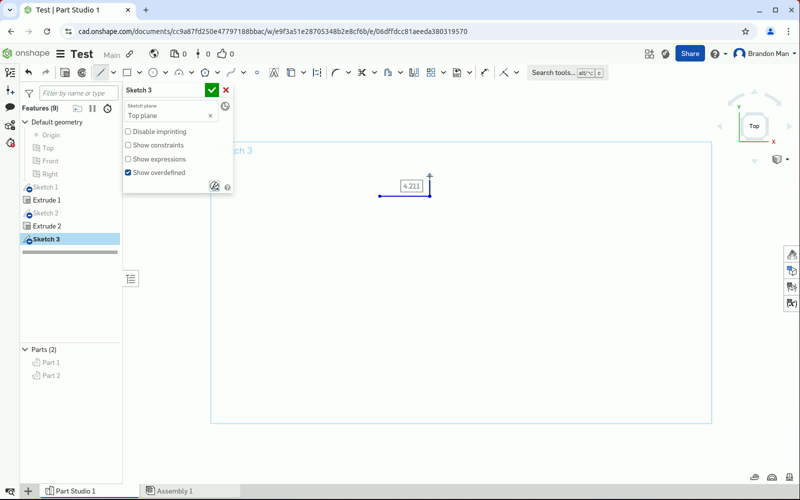
key_down(shift)
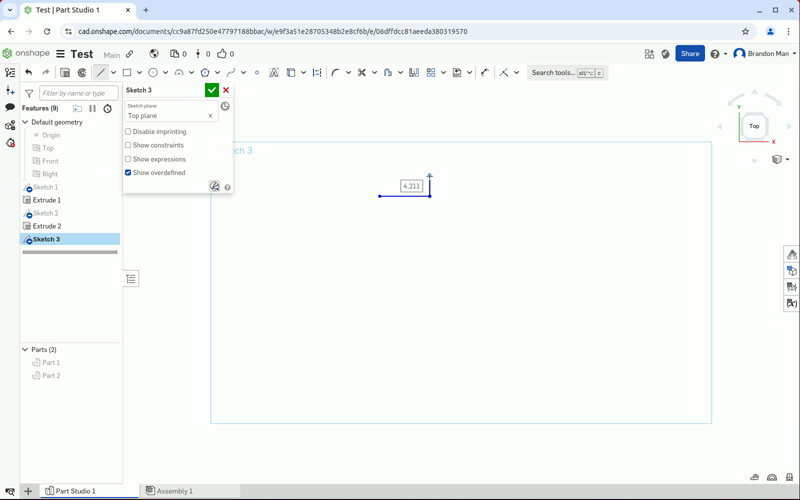
mouse_move(459, 175)
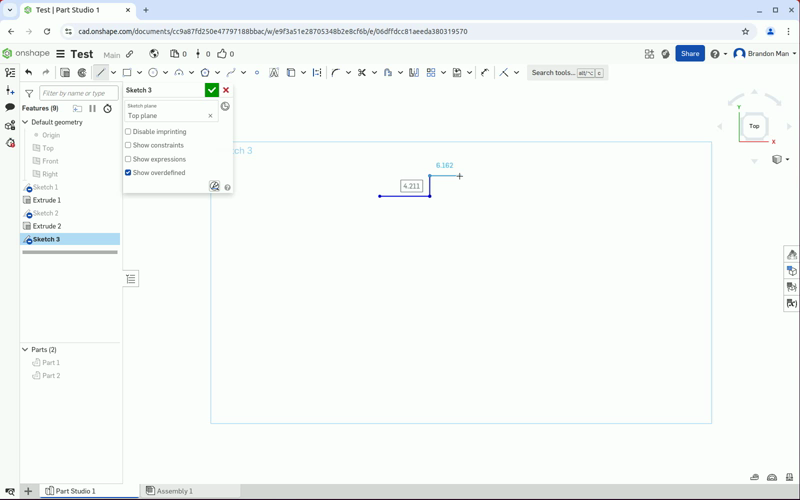
mouse_move(379, 175)
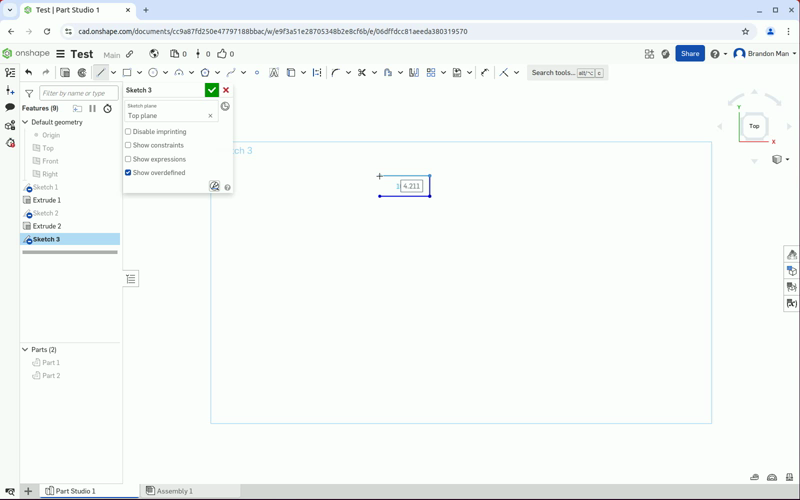
click(379, 175)
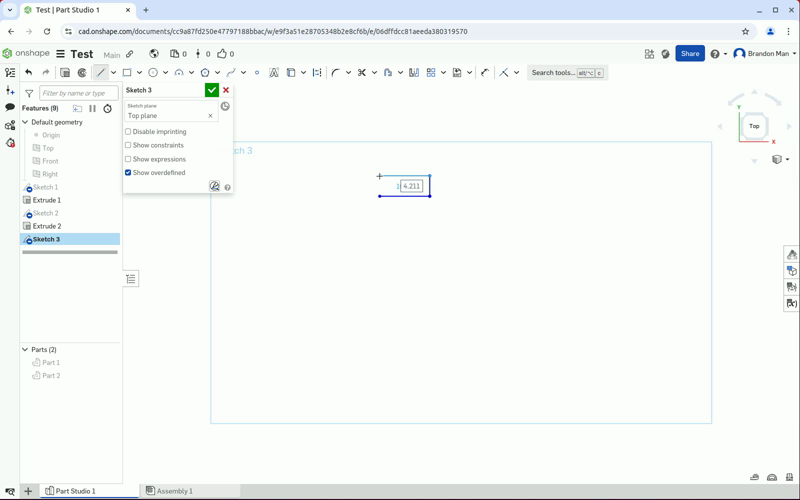
key_up(shift)
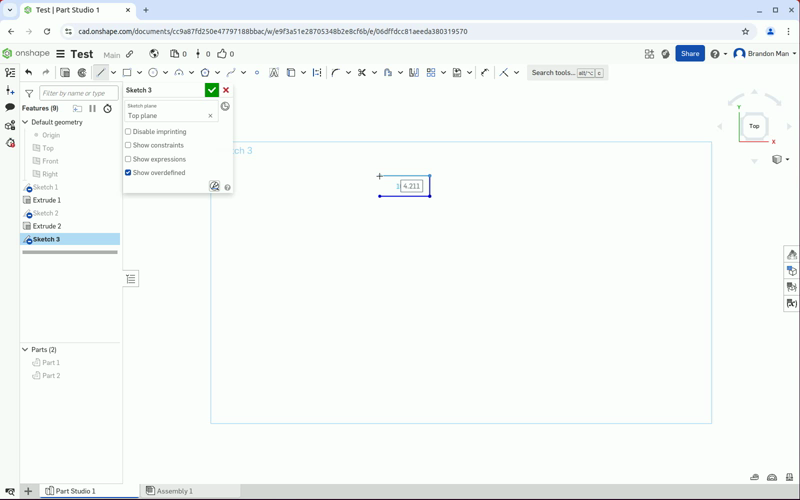
mouse_move(409, 175)
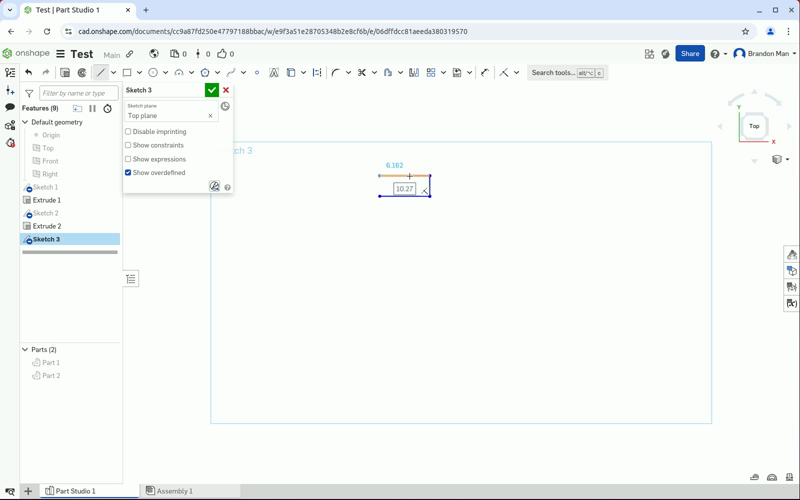
key_down(shift)
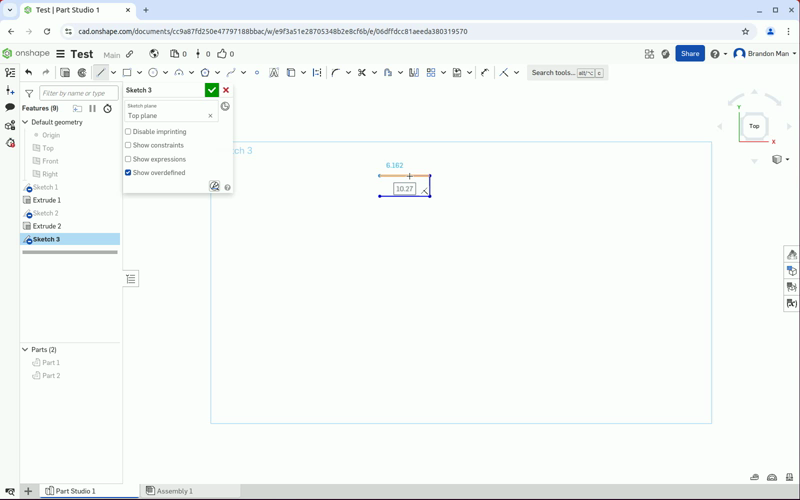
mouse_move(379, 196)
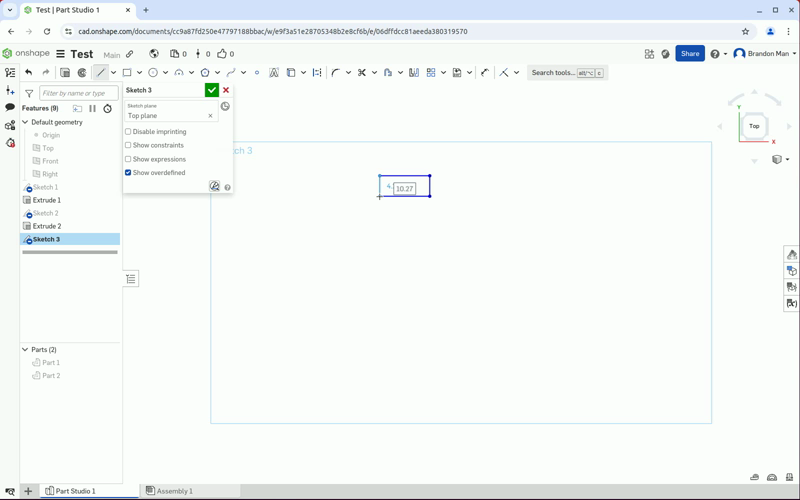
key_up(shift)
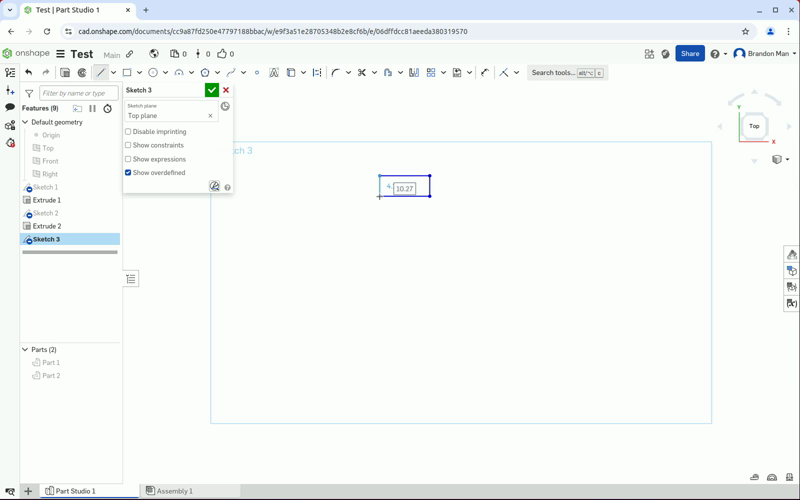
click(379, 196)
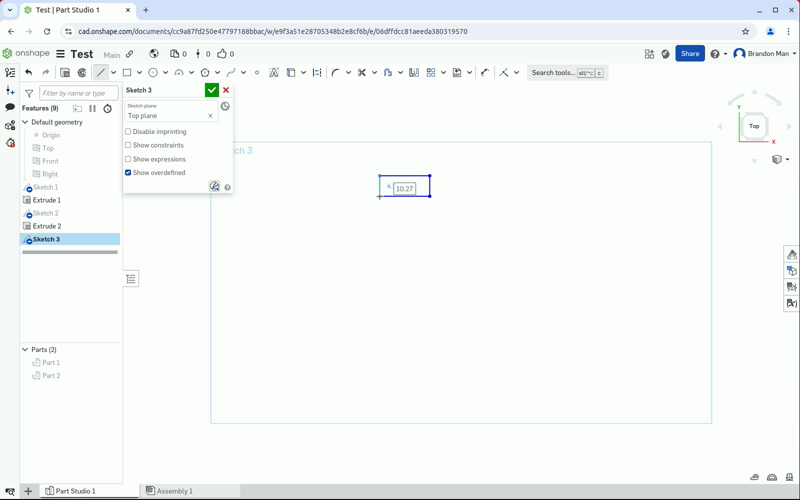
key(esc)
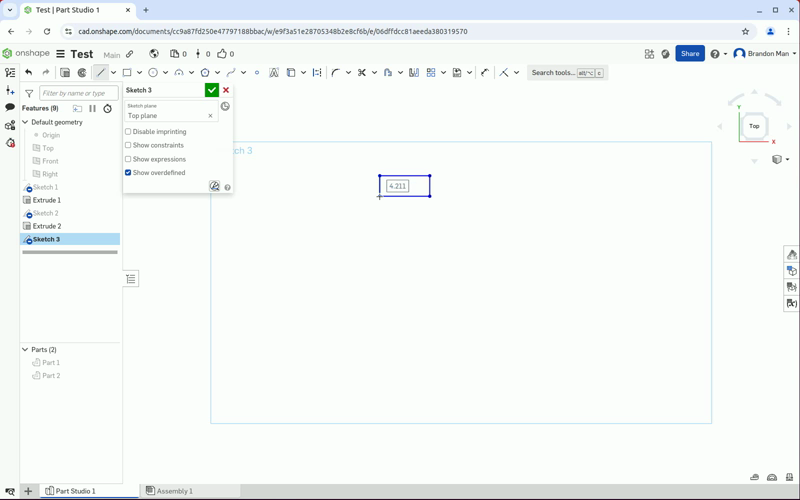
mouse_move(390, 193)
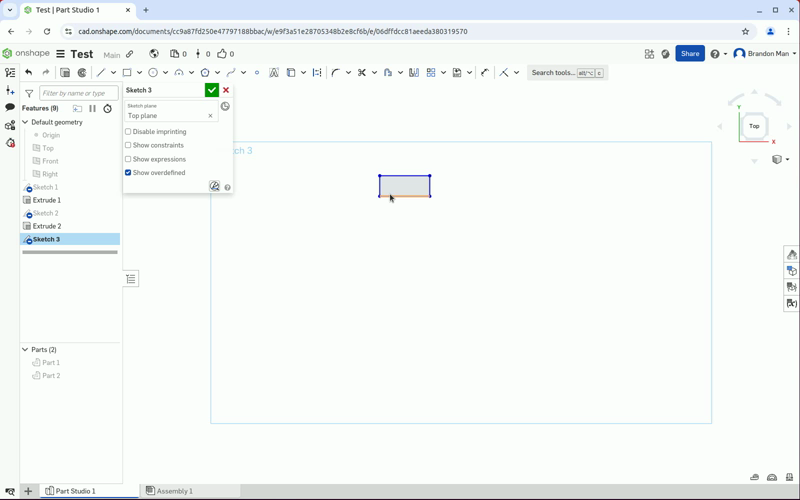
scroll(6)
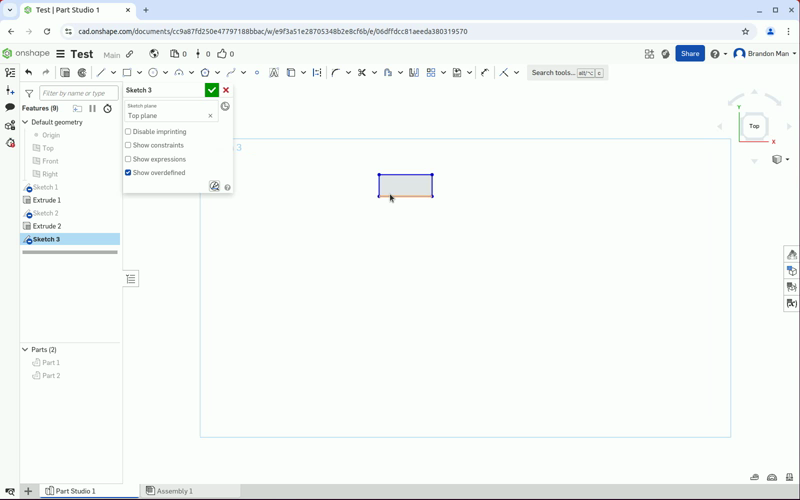
scroll(6)
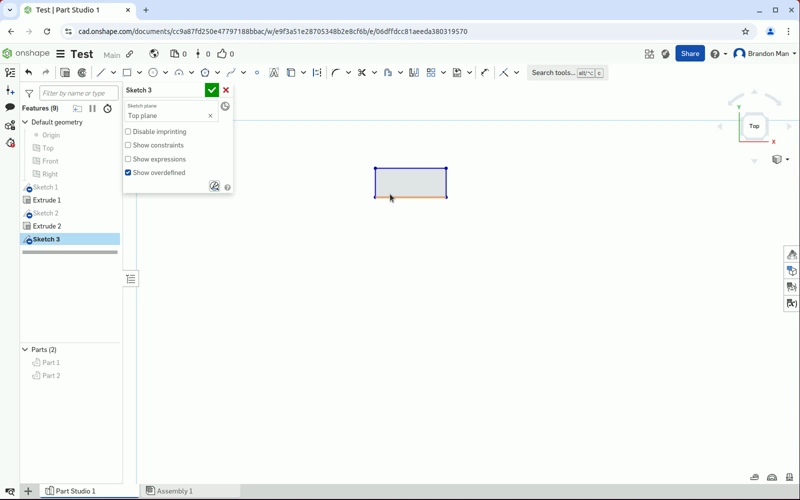
scroll(6)
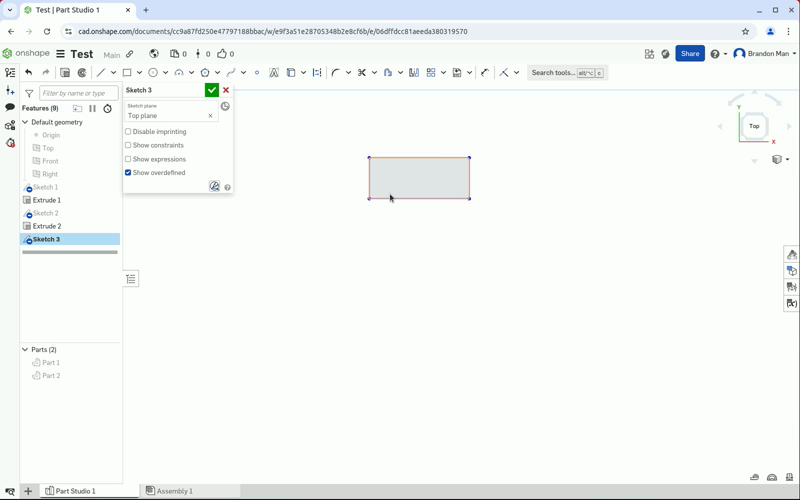
scroll(6)
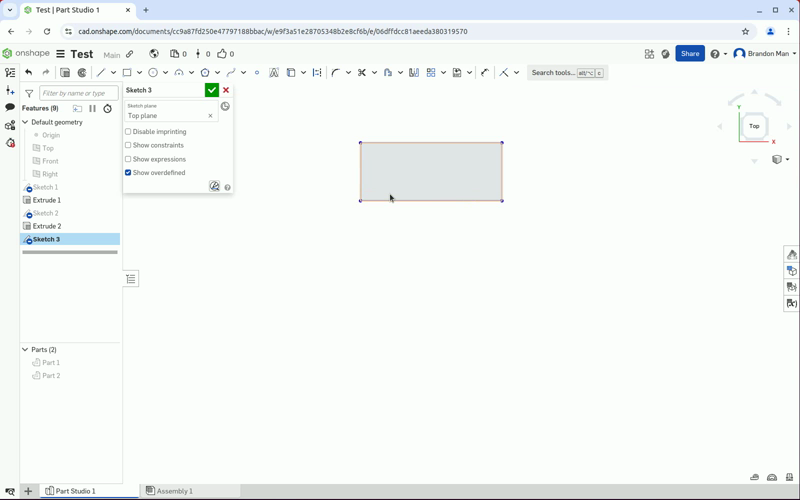
scroll(6)
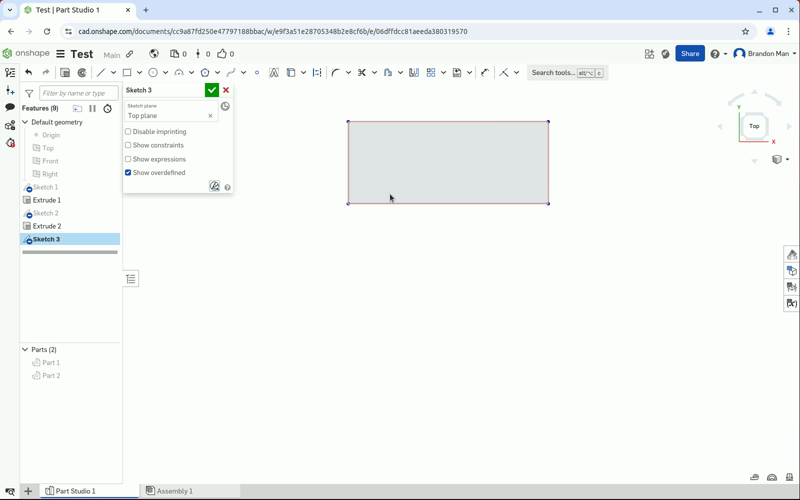
scroll(6)
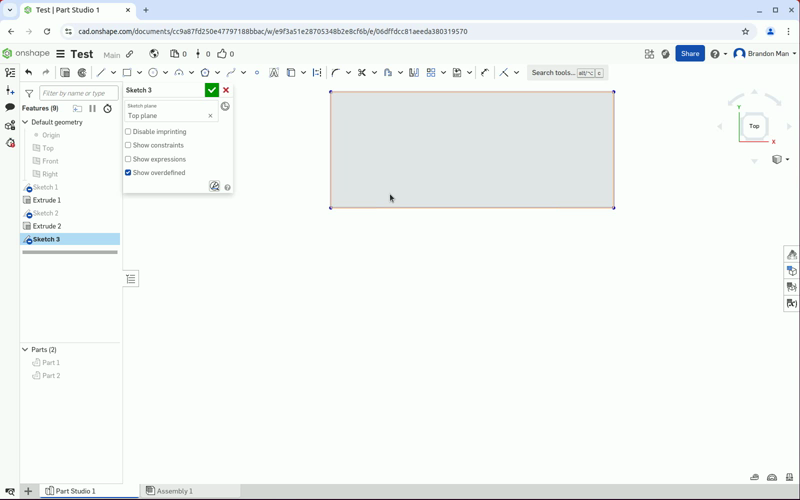
scroll(6)
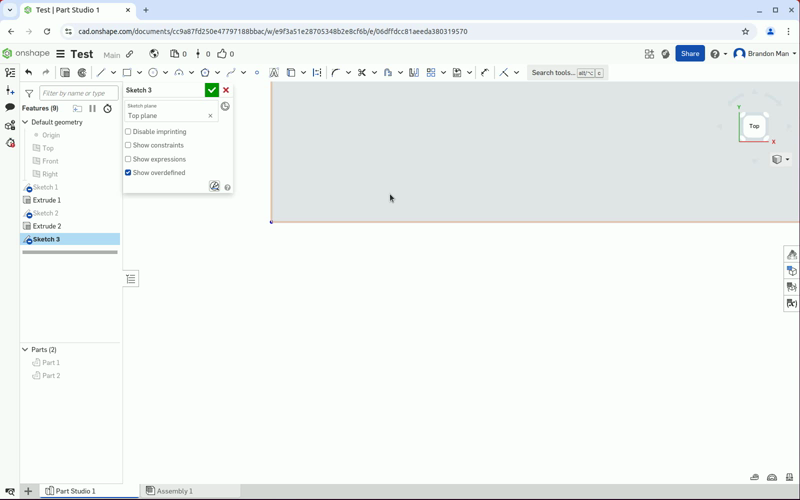
click(390, 193)
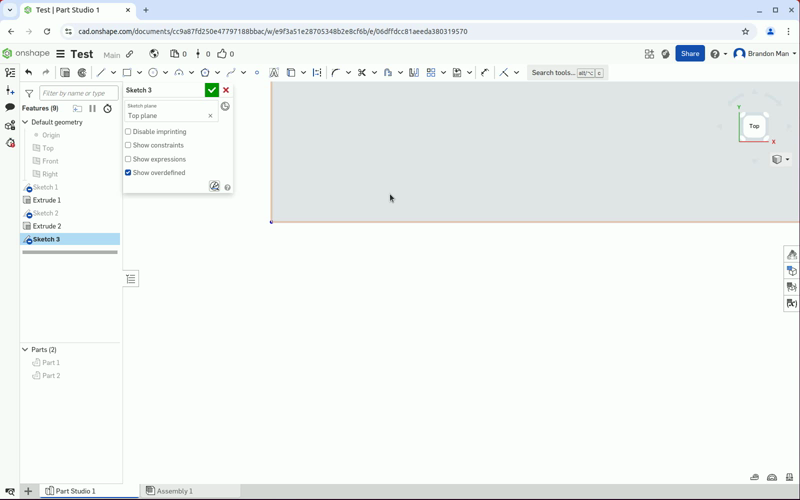
scroll(-6)
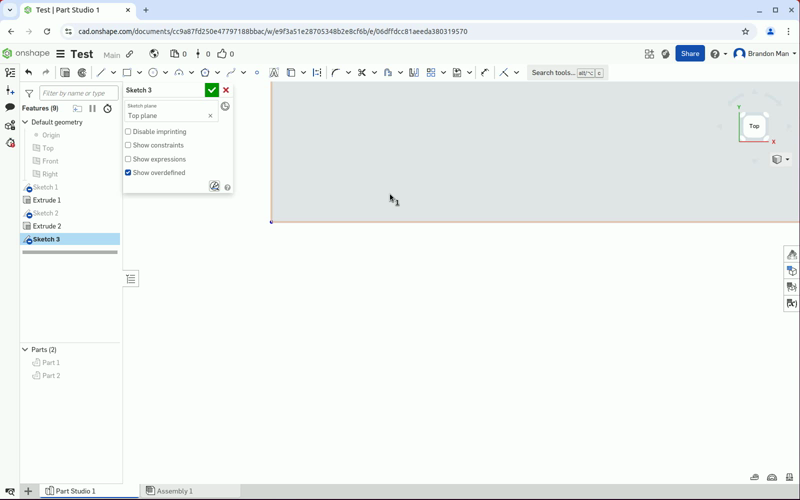
scroll(-6)
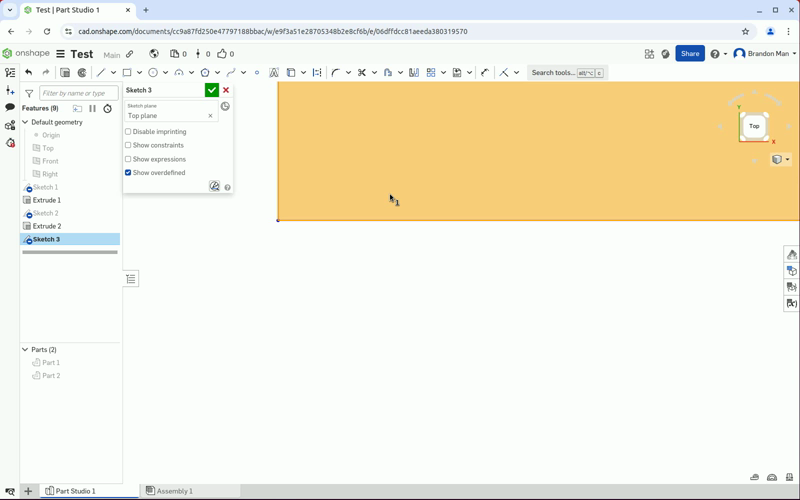
scroll(-6)
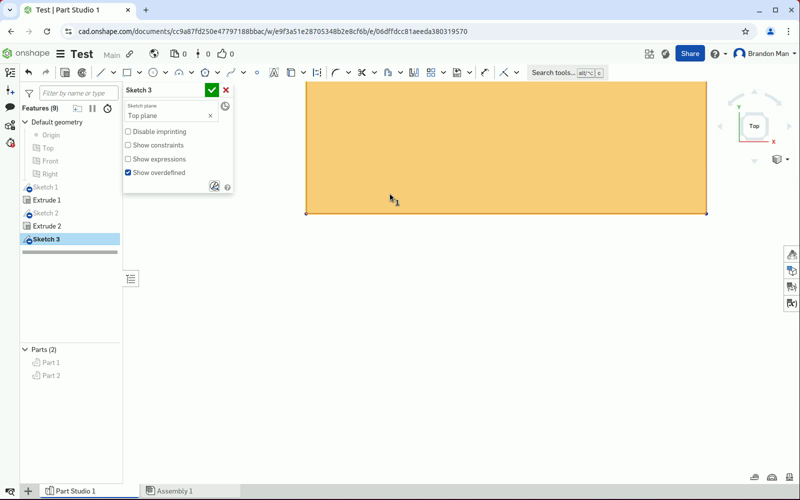
scroll(-6)
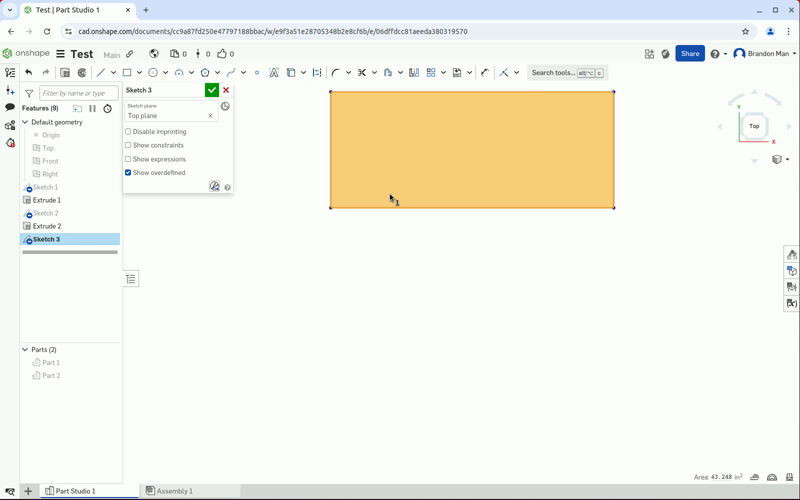
scroll(-6)
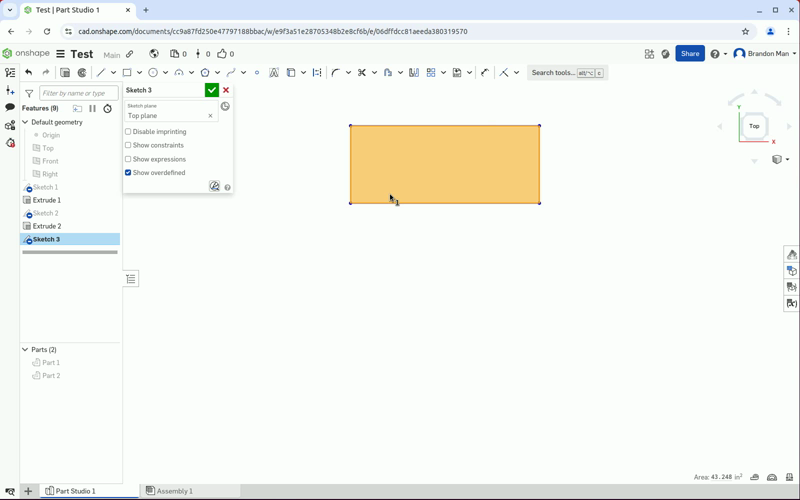
scroll(-6)
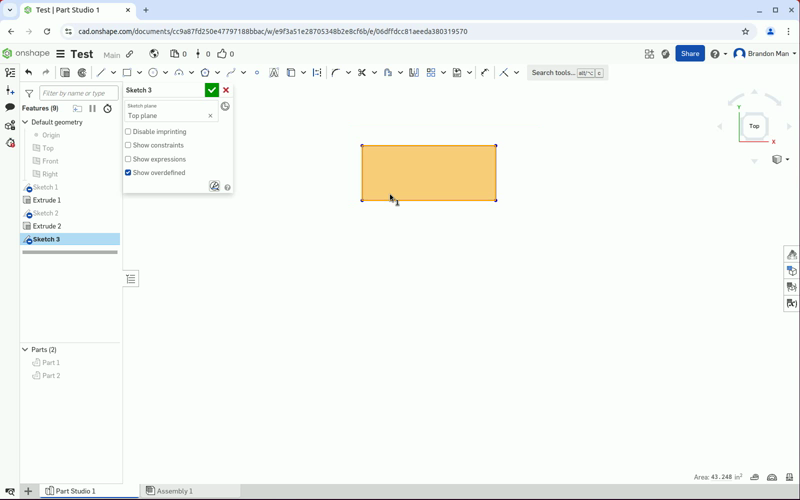
scroll(-6)
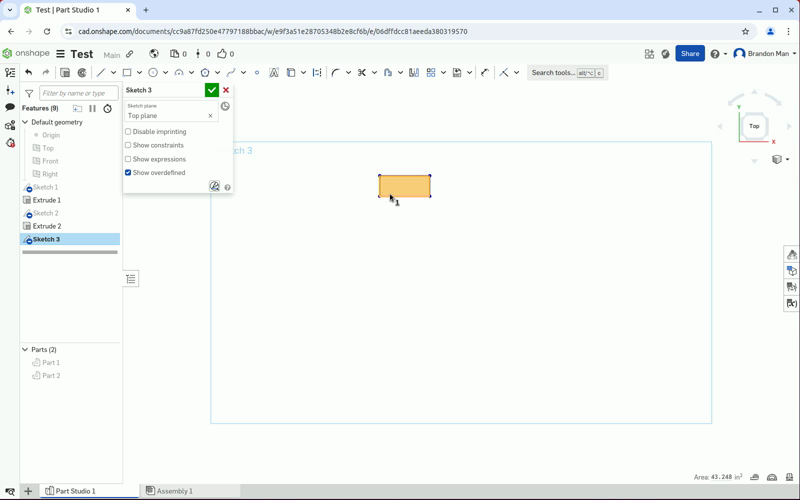
mouse_move(73, 352)
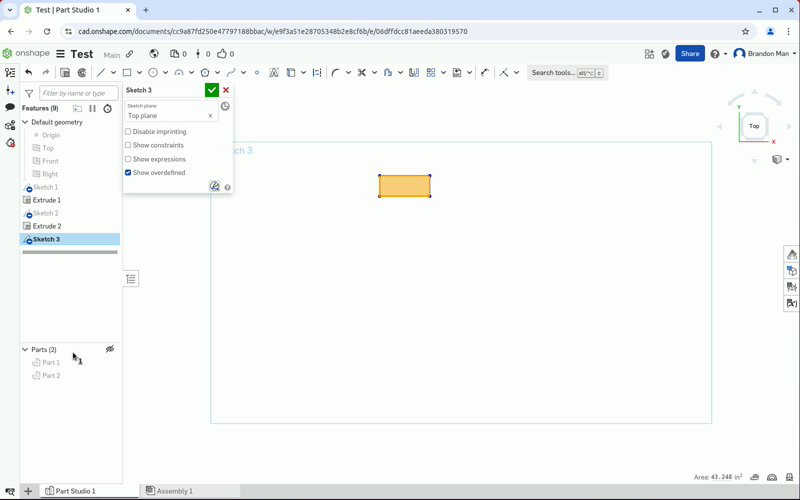
key(shift+y)
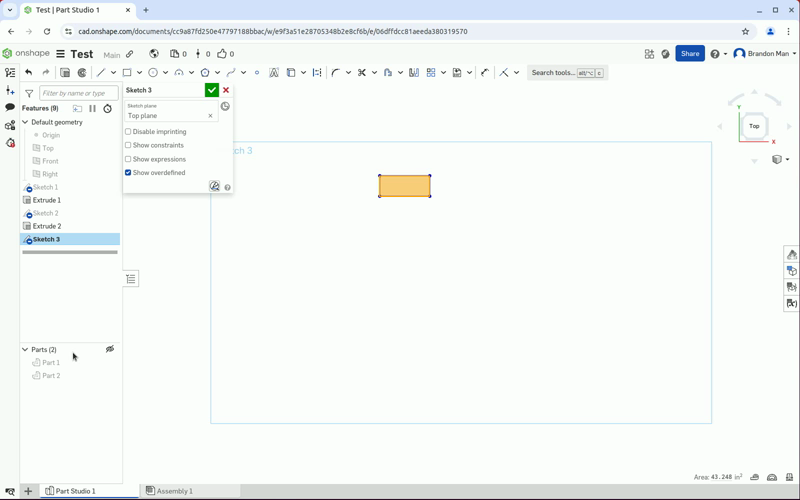
key(shift+e)
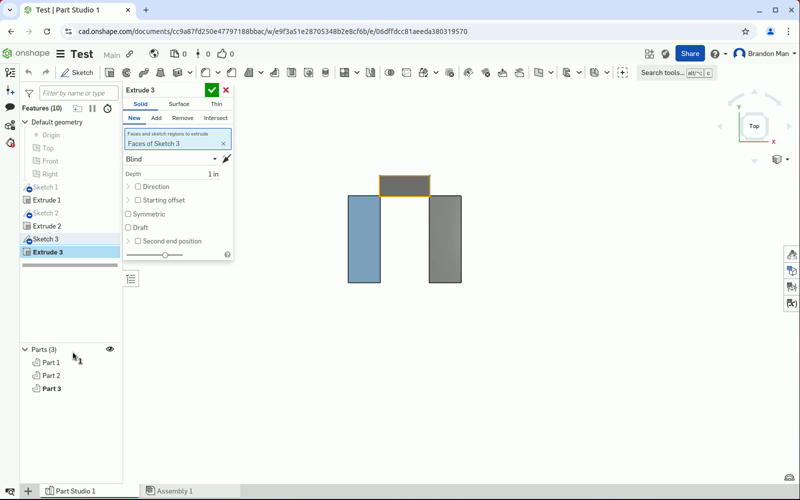
mouse_move(143, 106)
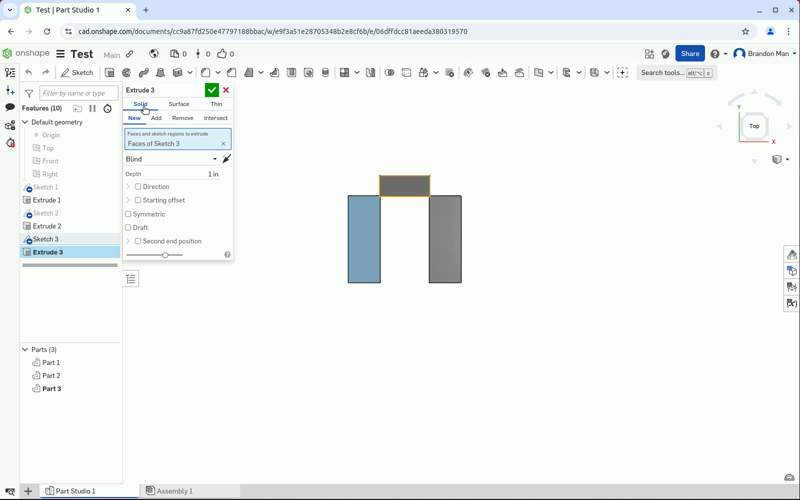
click(143, 106)
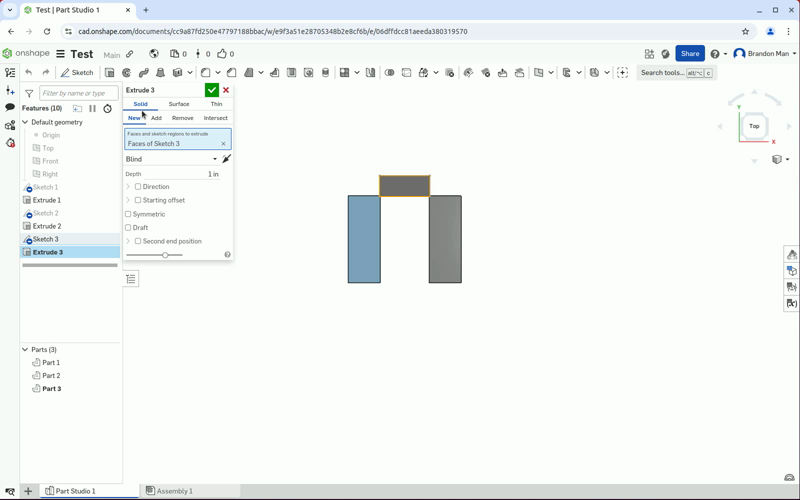
mouse_move(137, 120)
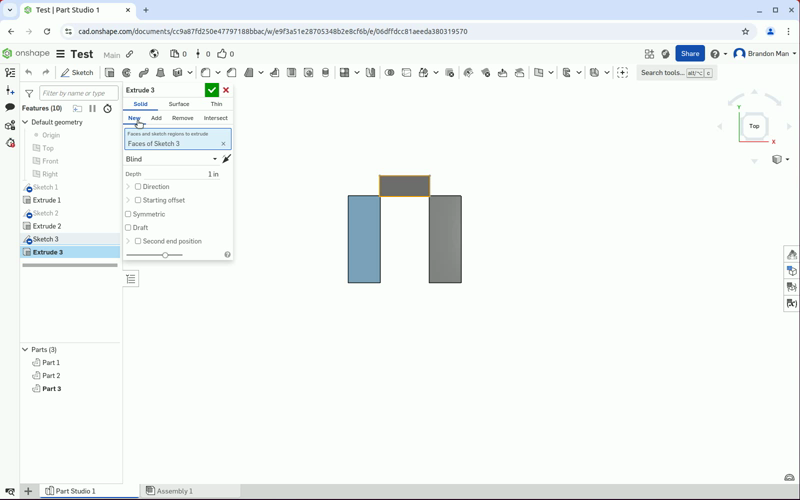
click(137, 120)
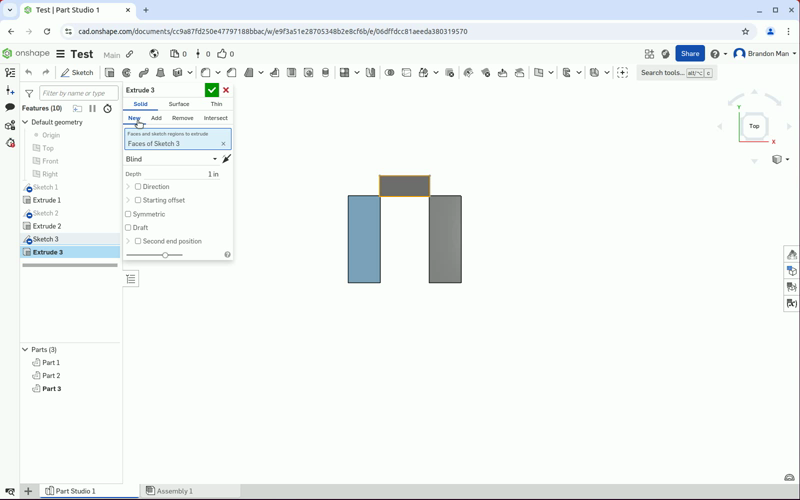
key(tab, 4)
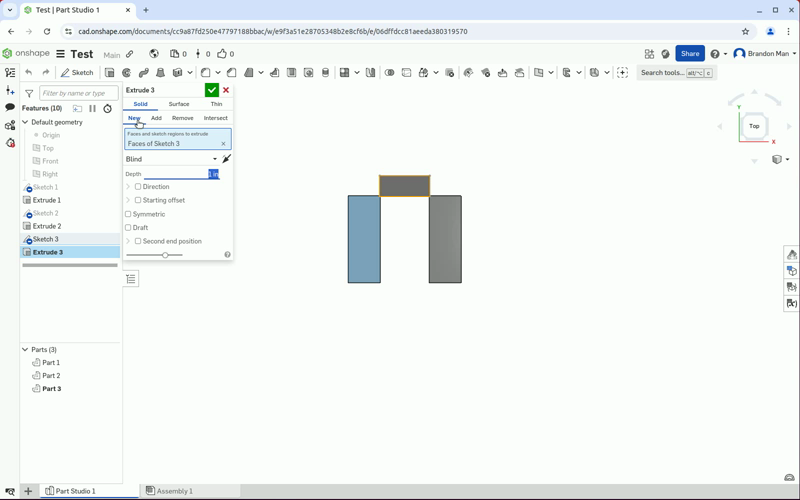
text(0.241)
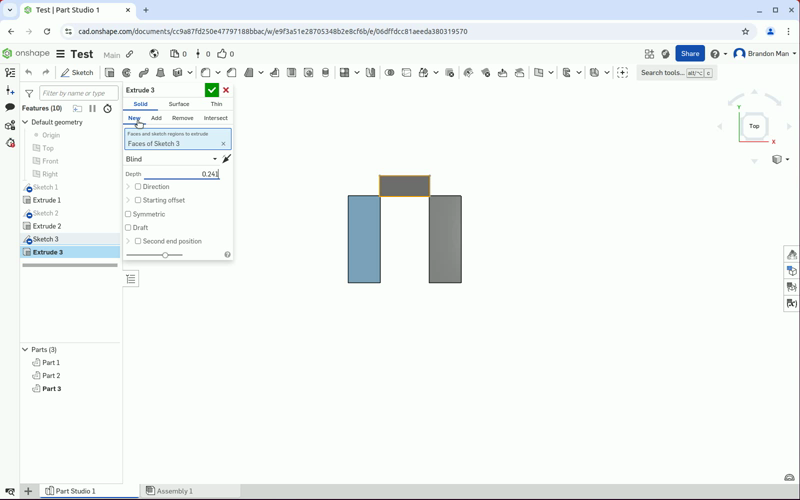
key(enter)
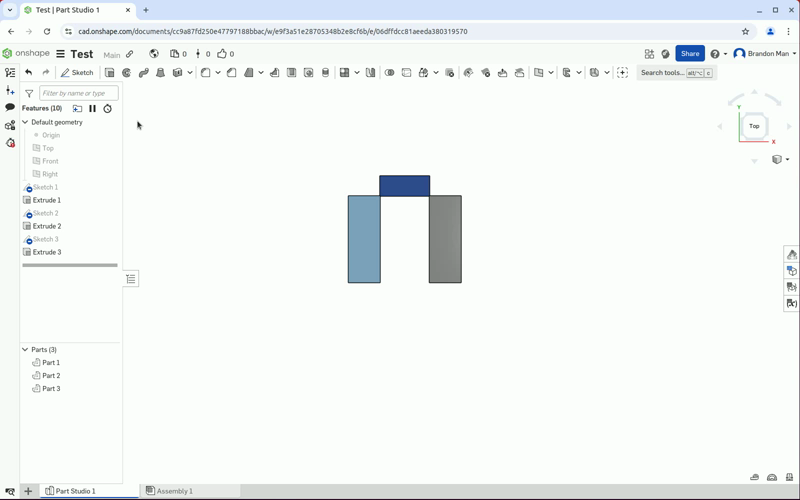
key(shift+h)
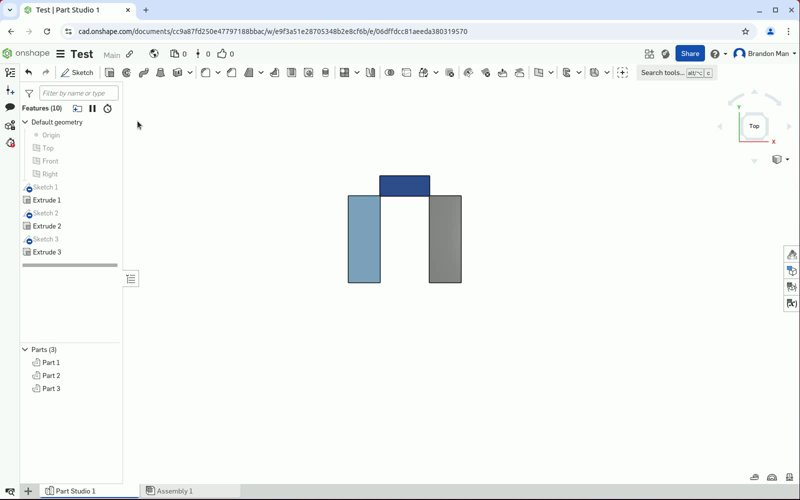
key(shift+h)
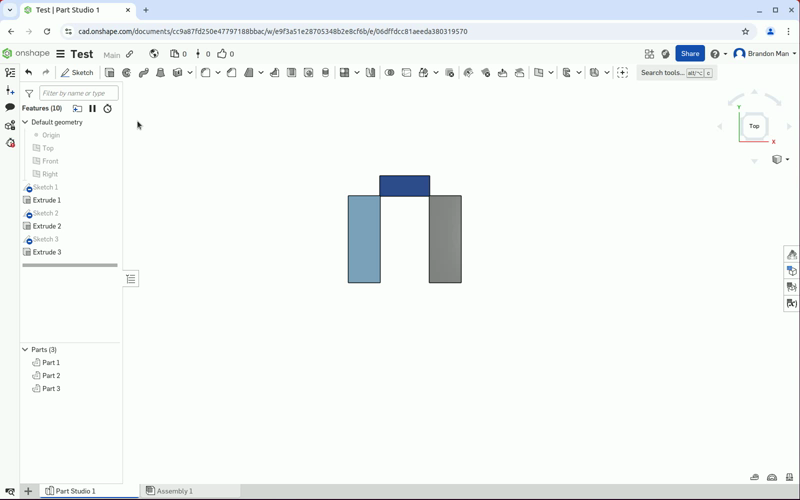
mouse_move(73, 189)
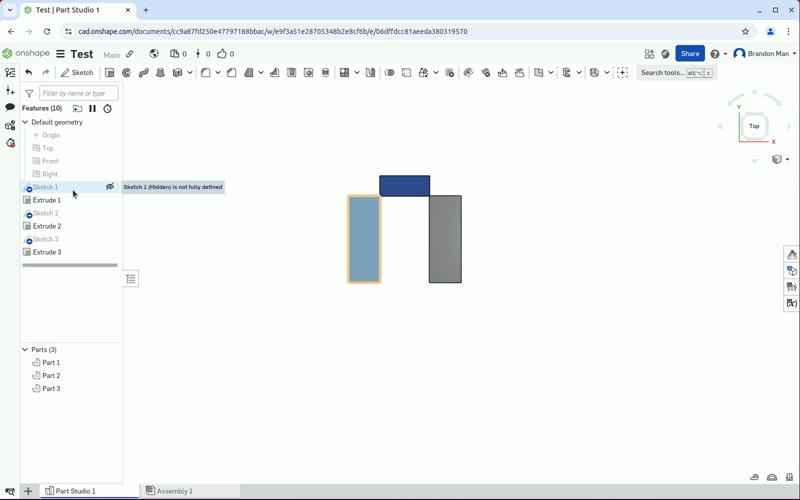
click(73, 189)
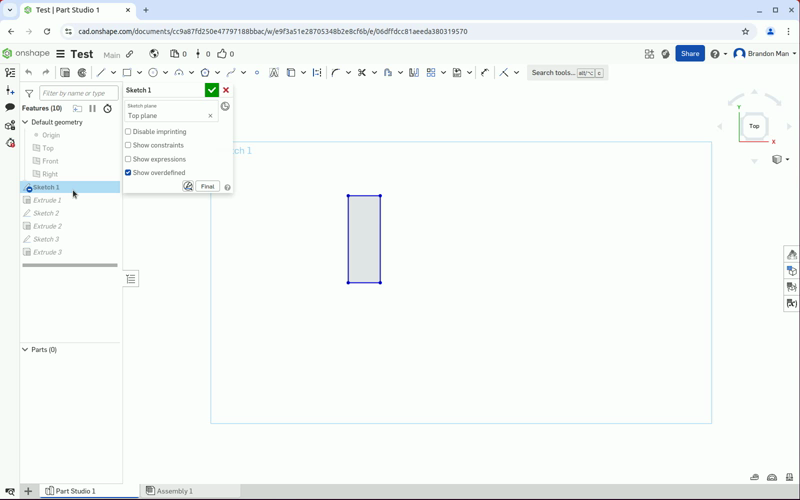
mouse_move(229, 92)
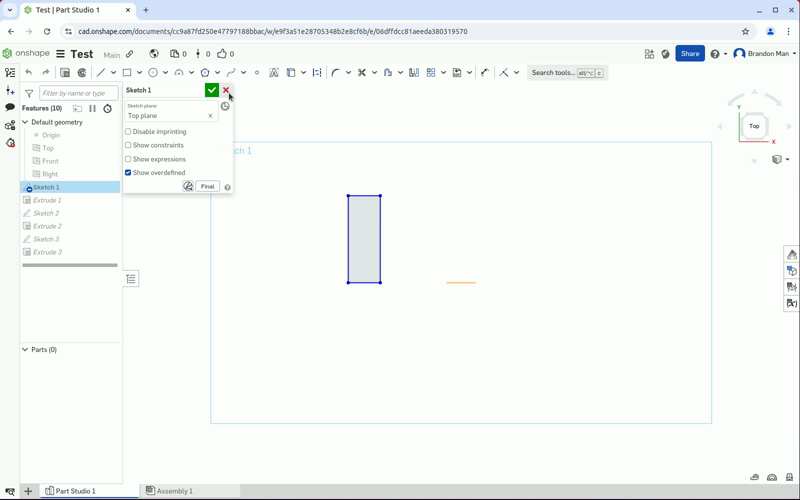
click(229, 92)
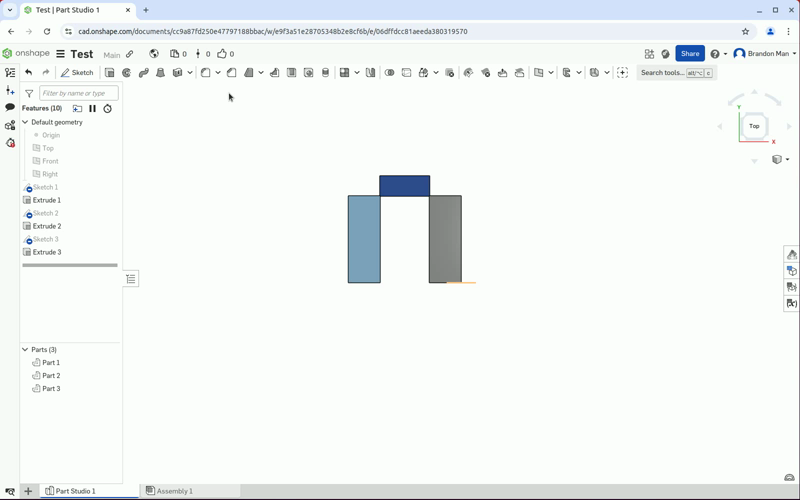
mouse_move(73, 352)
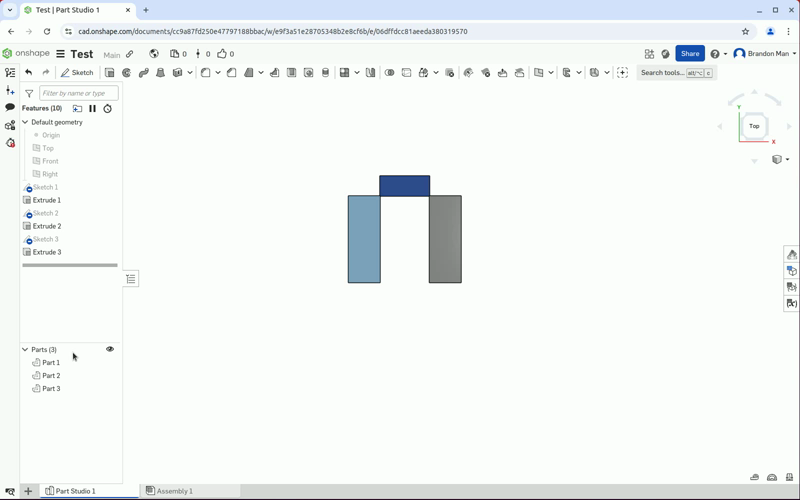
key(y)
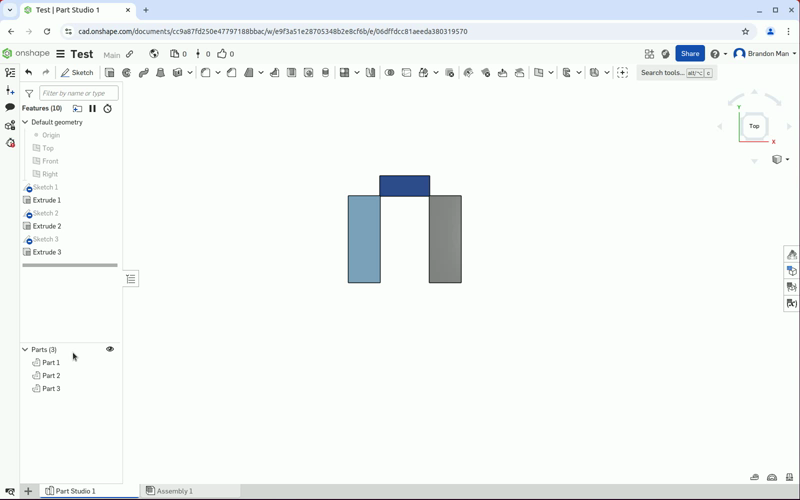
key(shift+p)
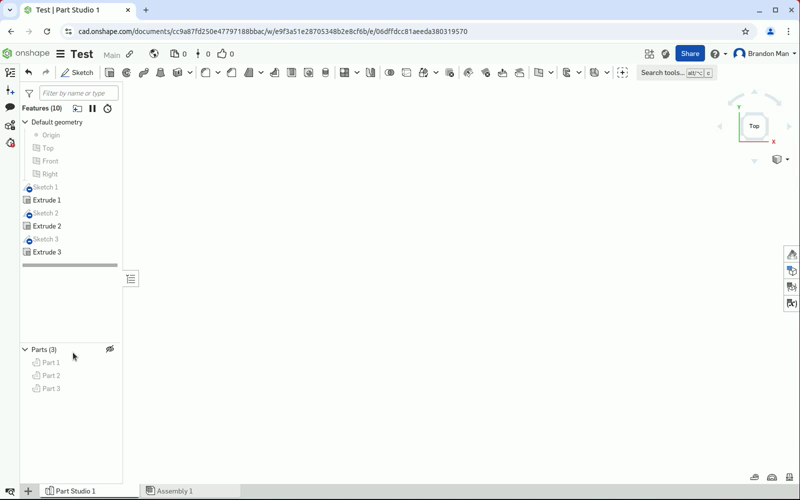
key(space)
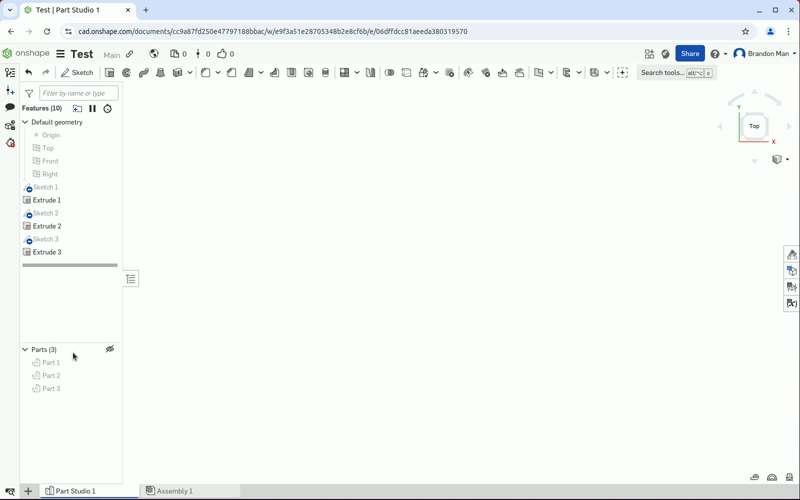
key_down(shift)
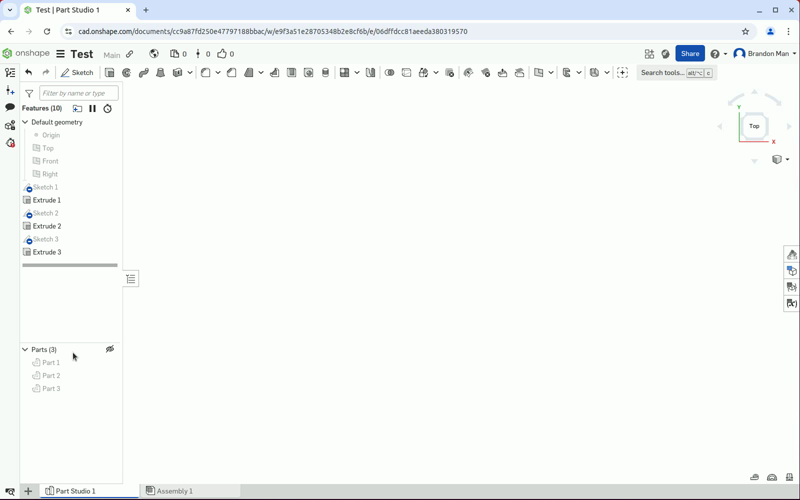
key(up)
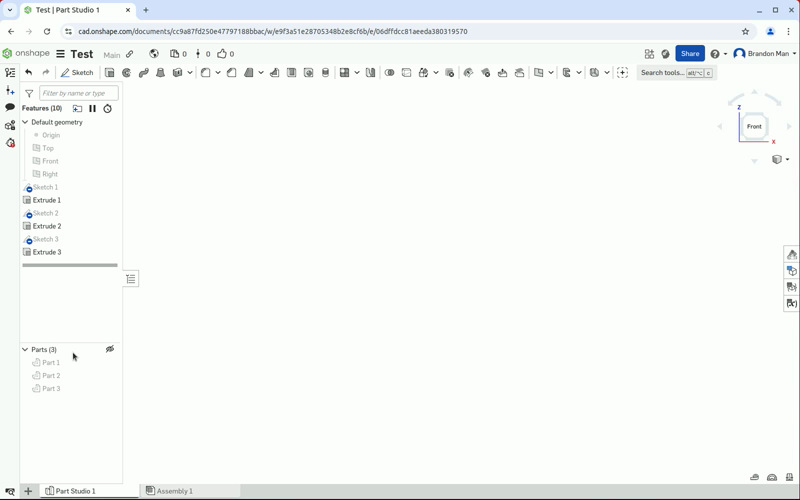
key_up(shift)
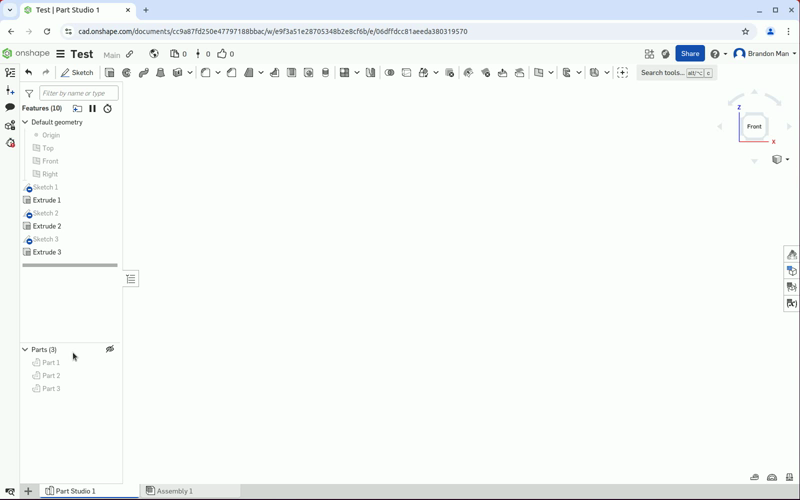
key(space)
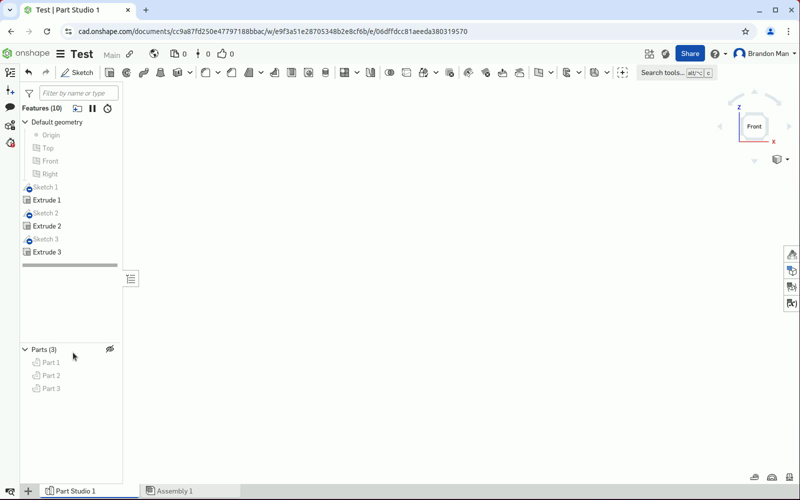
key_down(shift)
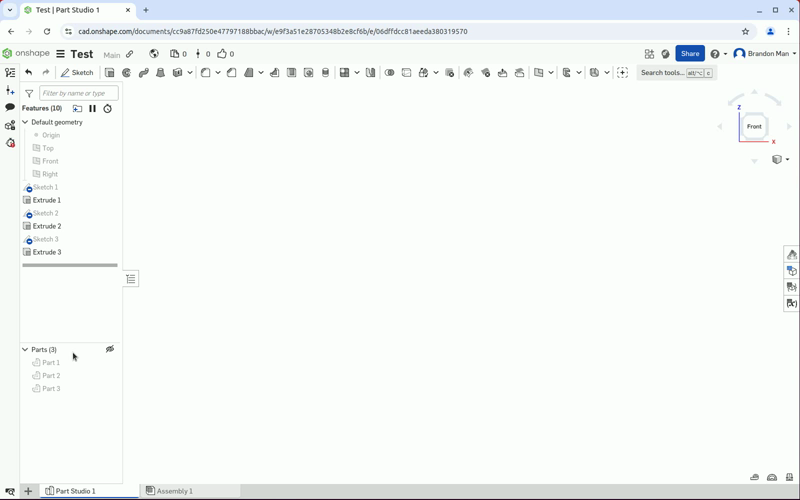
key(left)
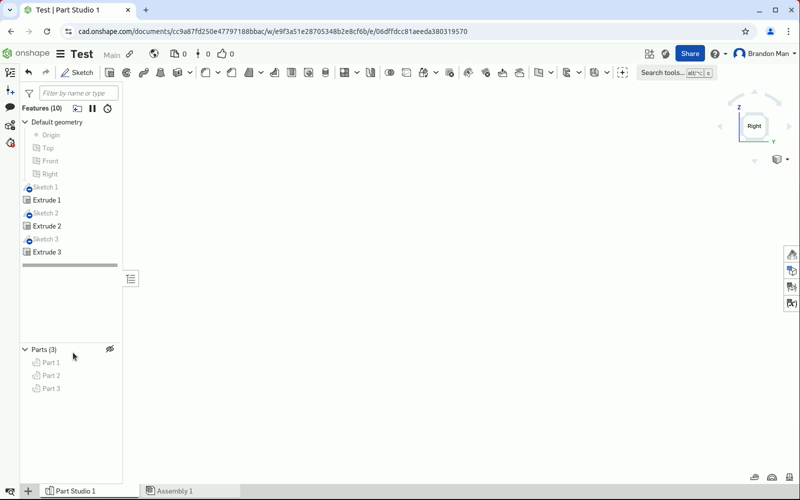
key_up(shift)
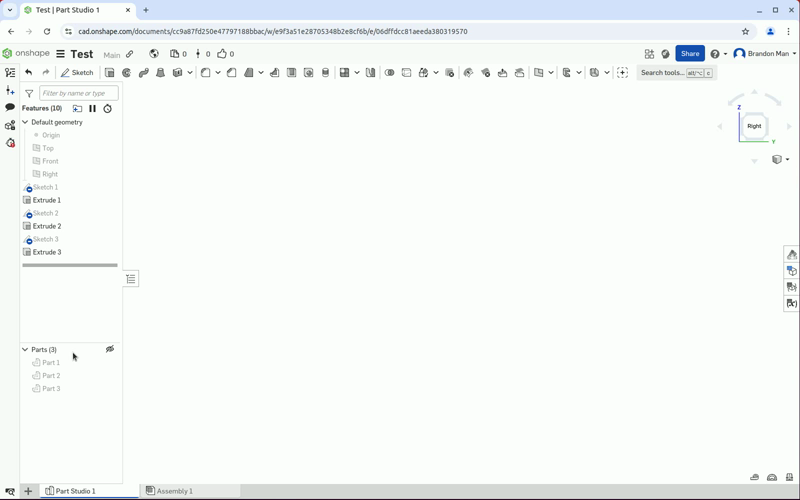
mouse_move(73, 352)
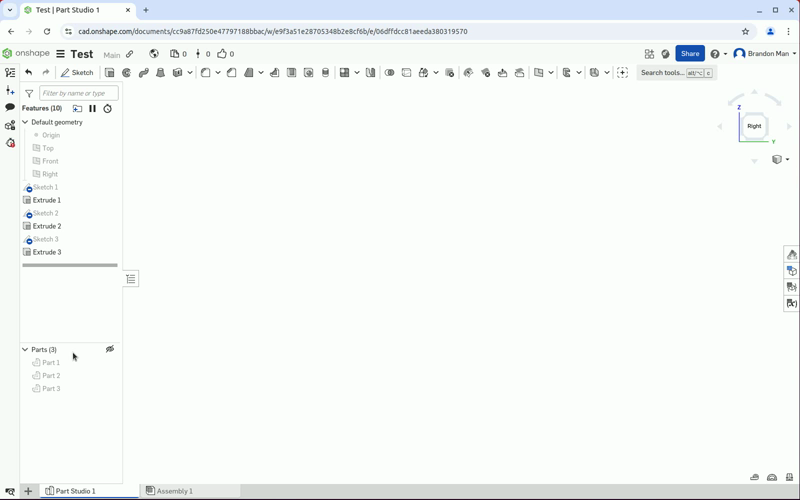
key(shift+y)
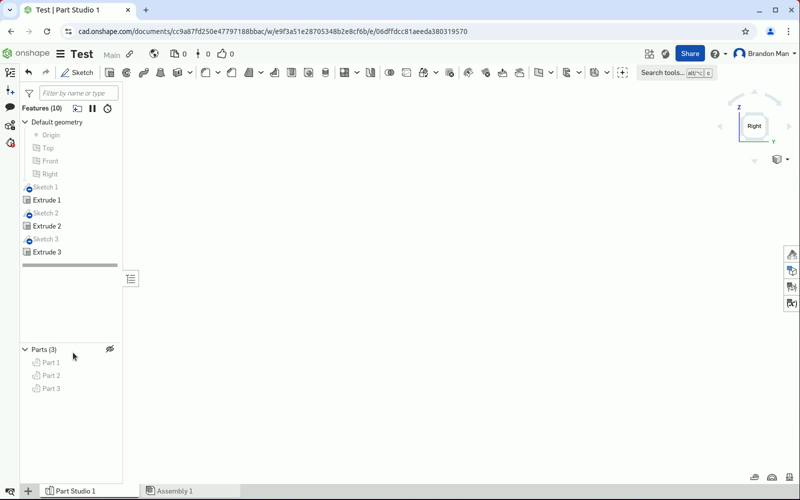
key(shift+s)
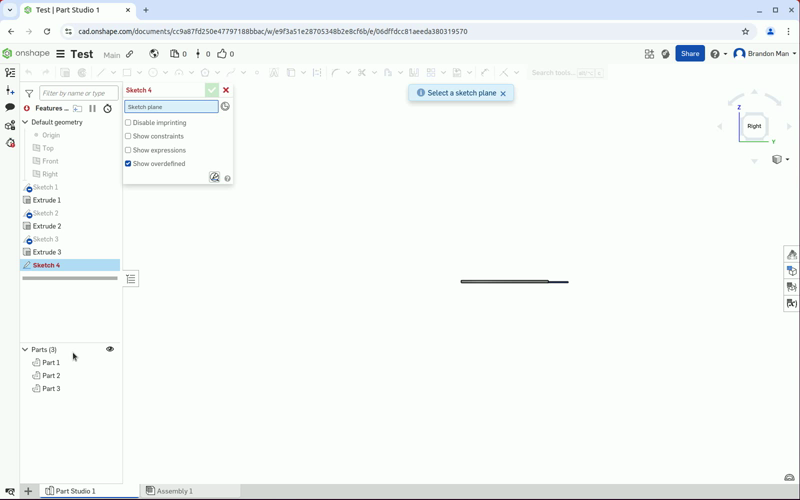
mouse_move(73, 176)
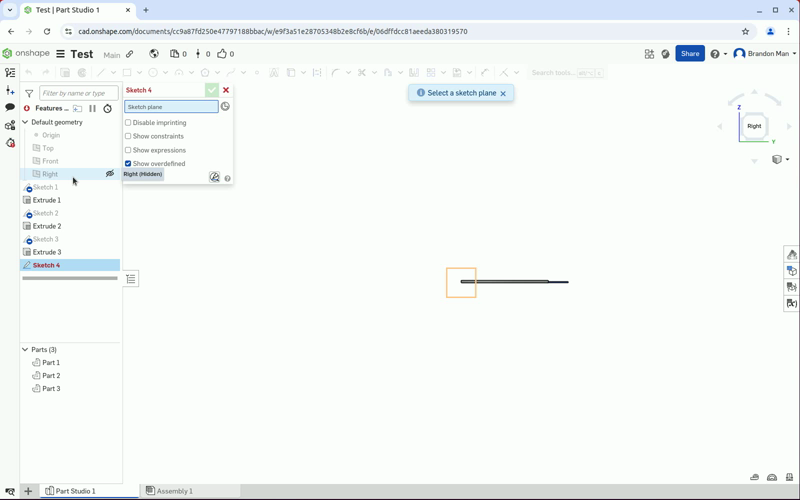
click(73, 176)
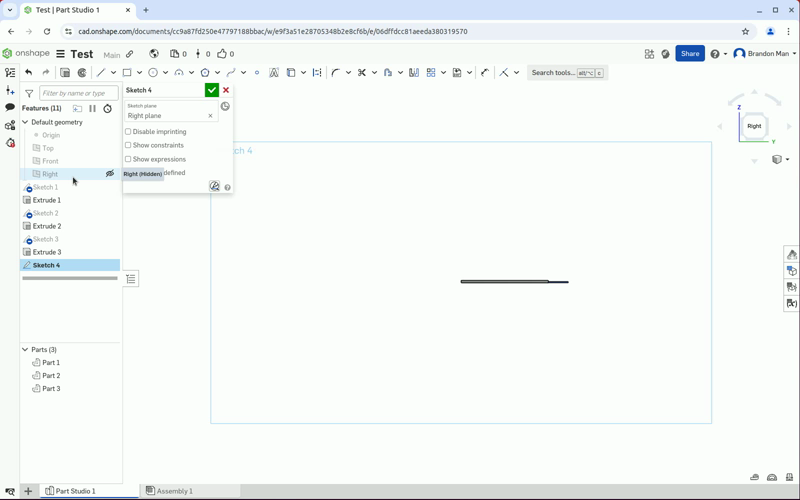
mouse_move(73, 352)
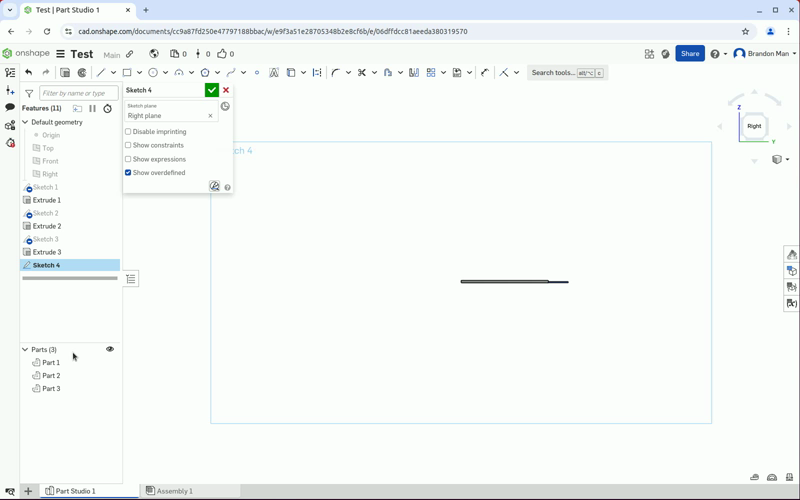
key(y)
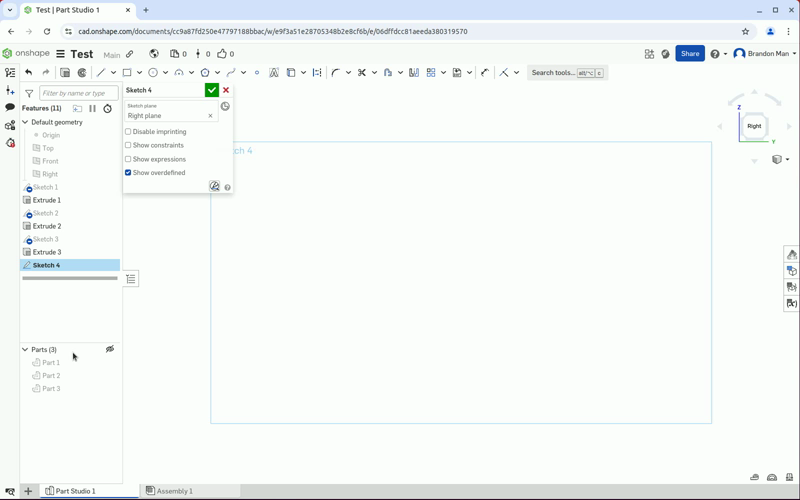
key(l)
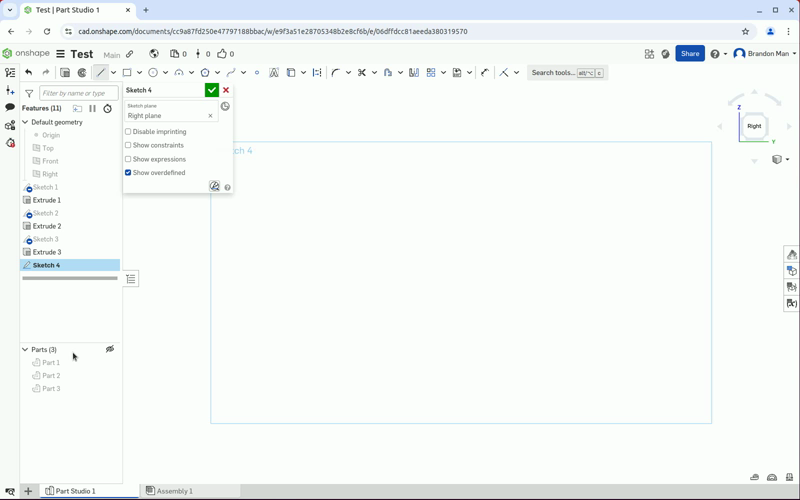
key_down(shift)
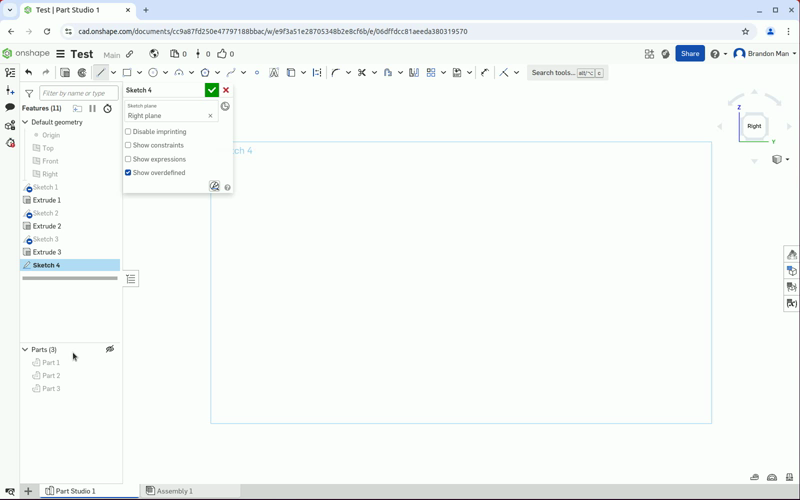
mouse_move(440, 282)
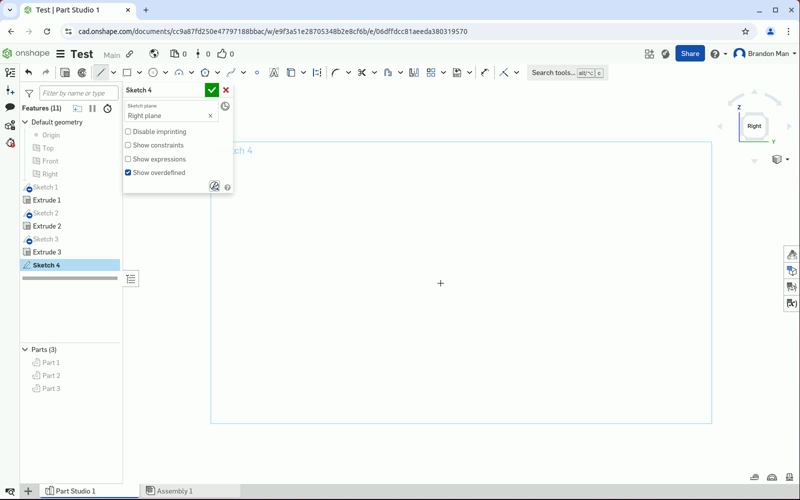
click(440, 282)
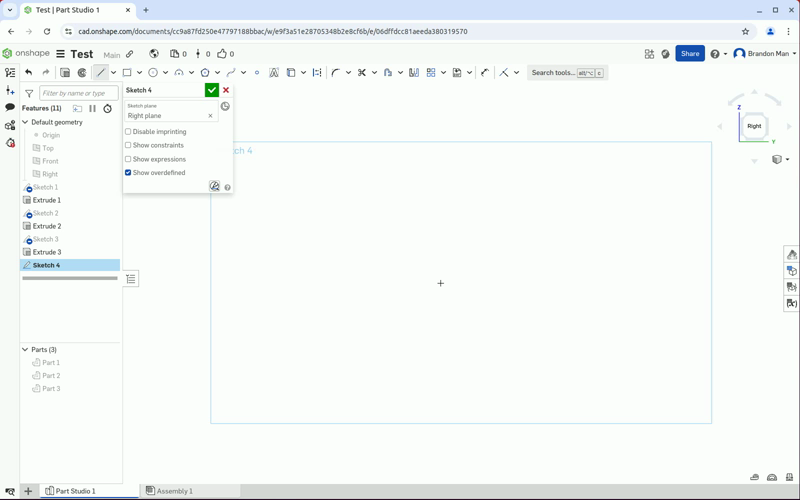
key_up(shift)
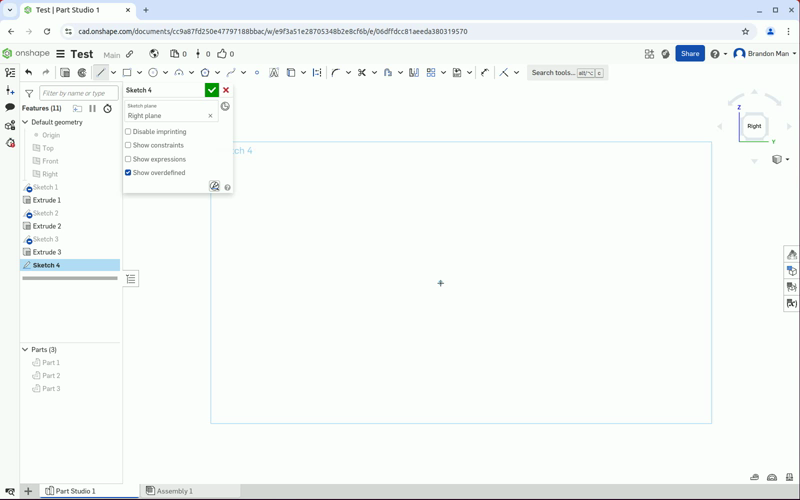
key_down(shift)
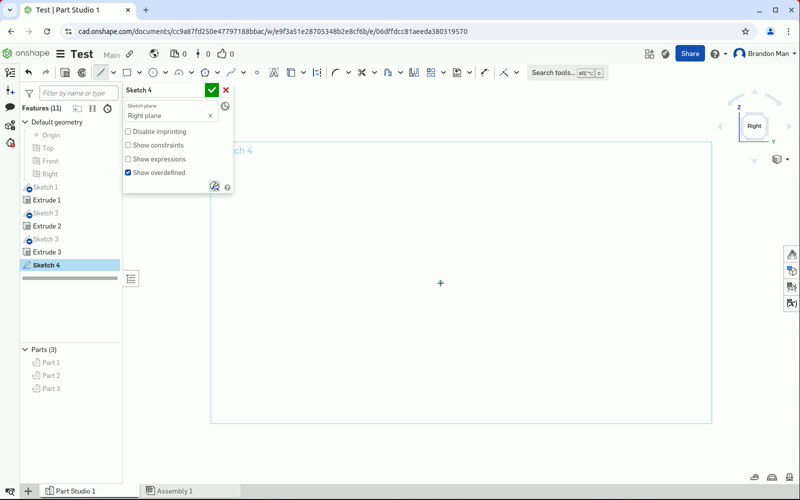
mouse_move(470, 282)
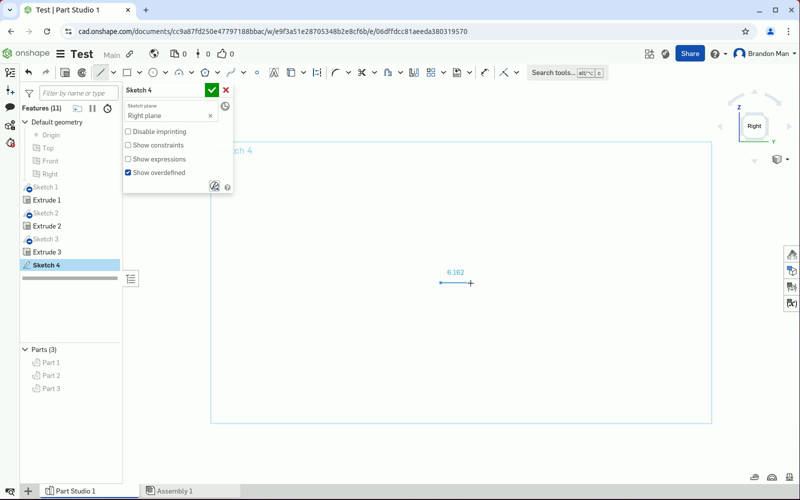
mouse_move(461, 281)
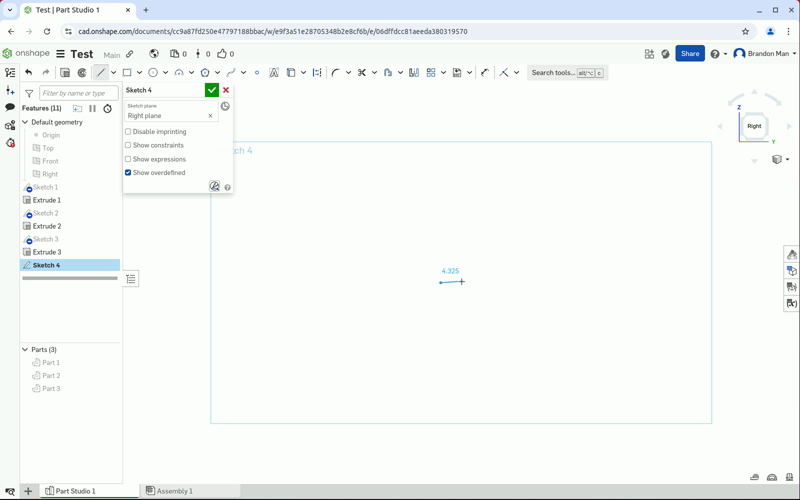
click(461, 281)
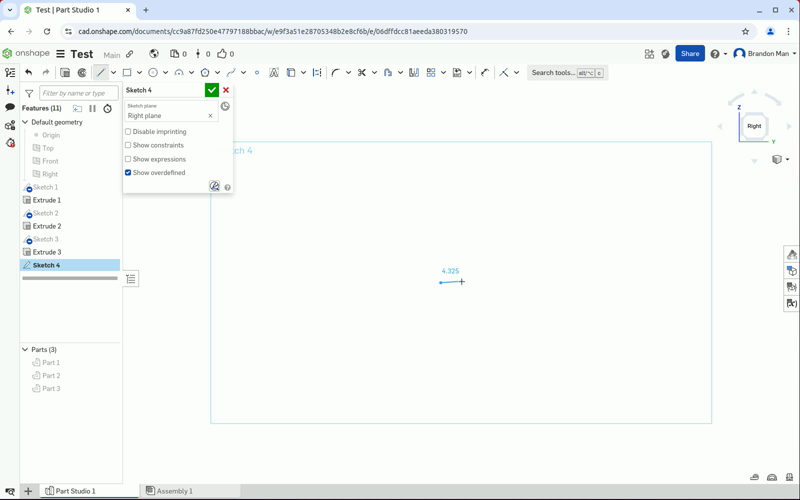
key_up(shift)
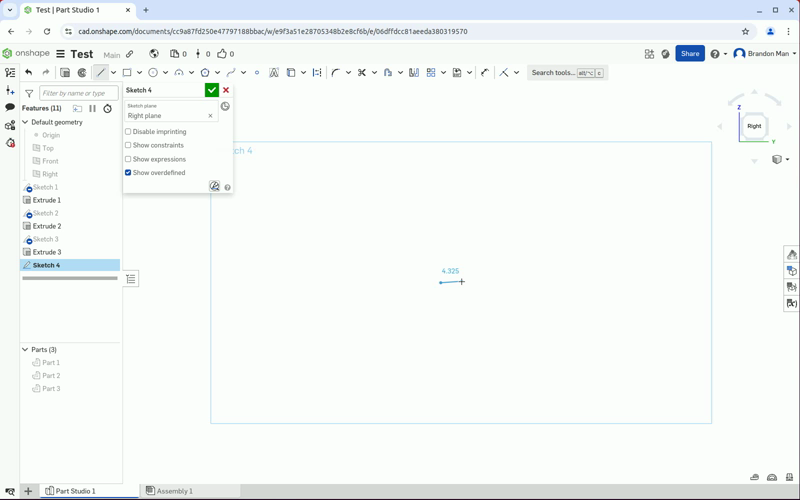
key_down(shift)
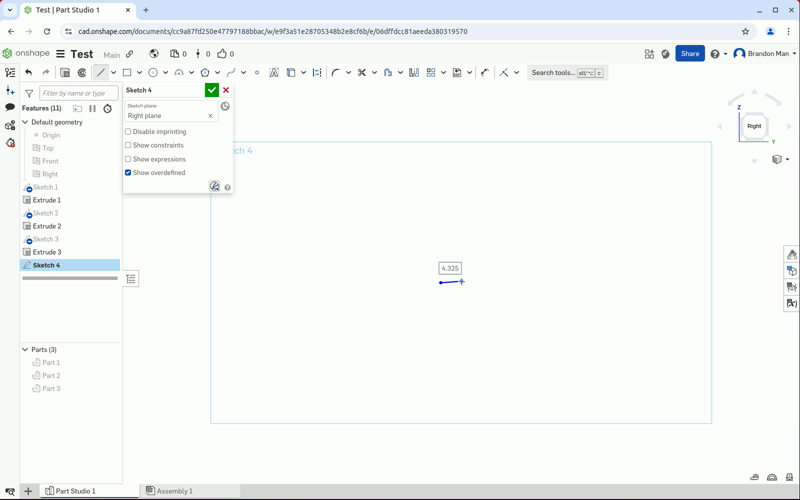
mouse_move(491, 281)
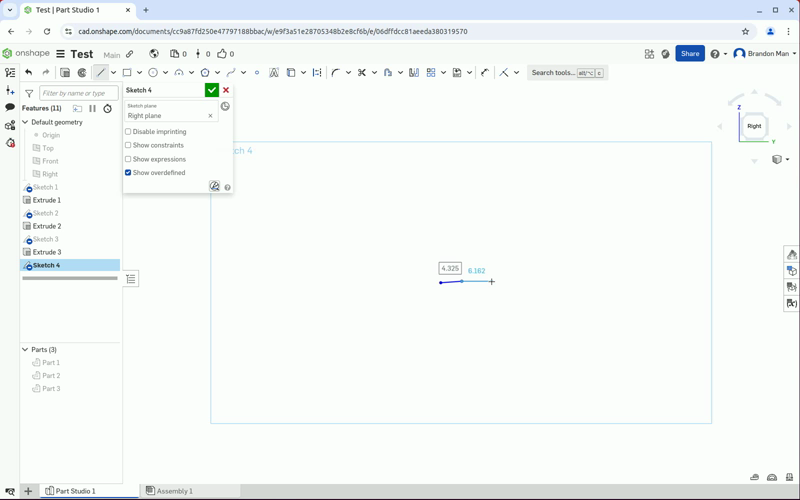
mouse_move(461, 279)
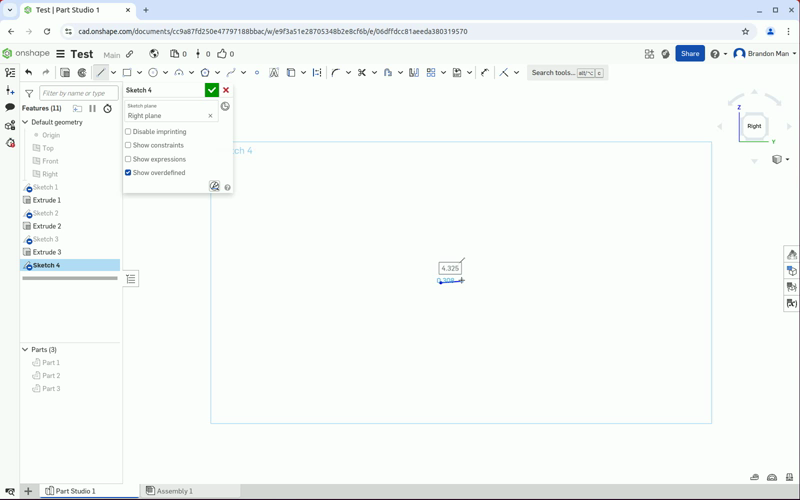
scroll(6)
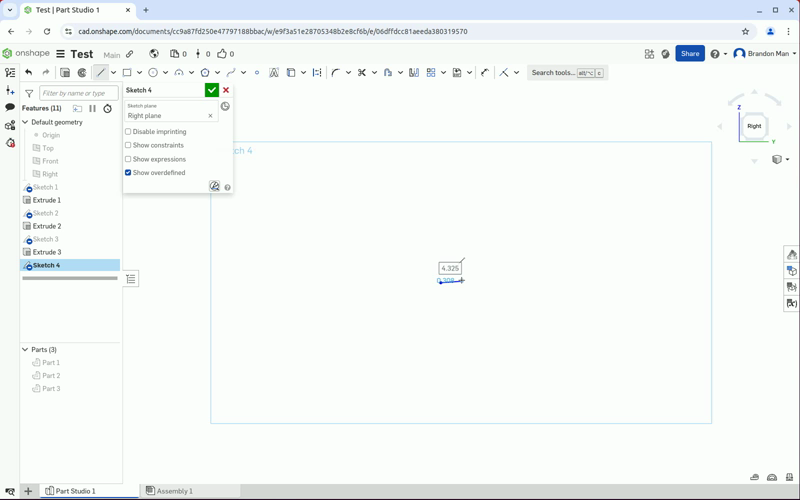
scroll(6)
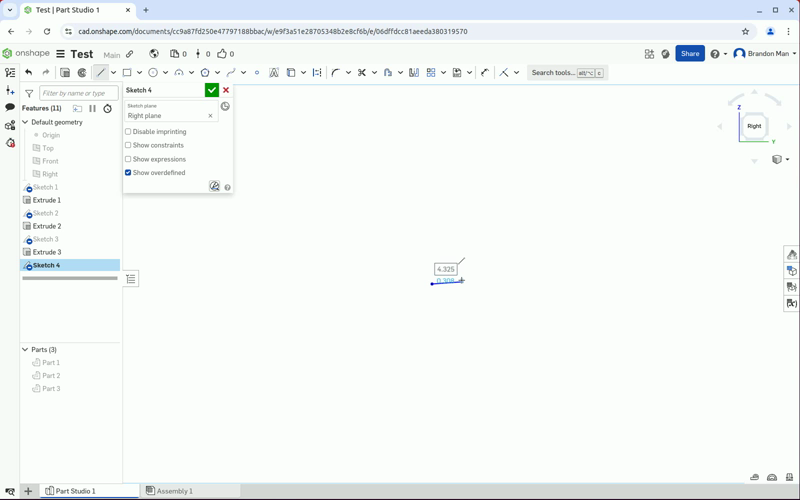
scroll(6)
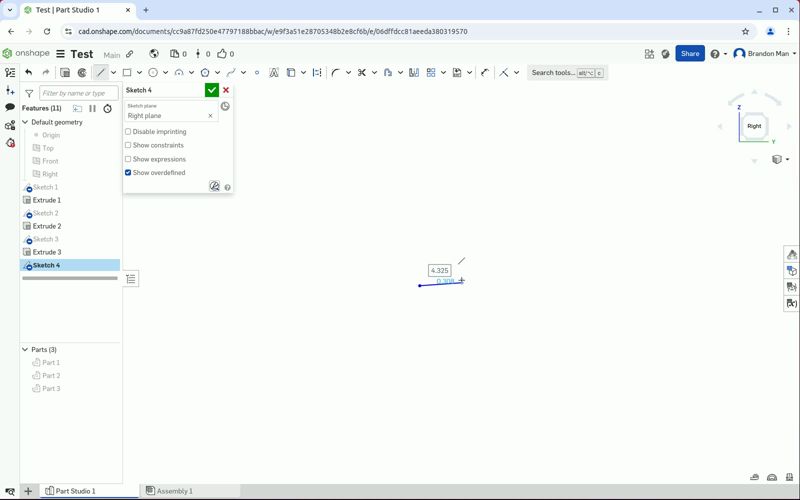
scroll(6)
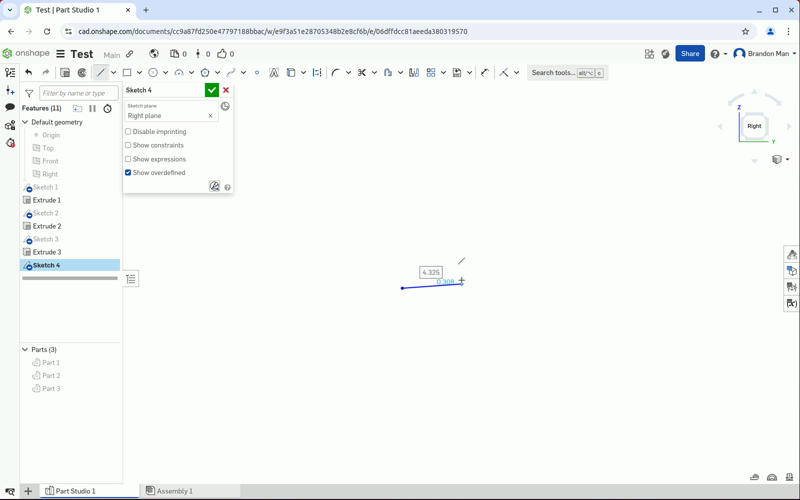
scroll(6)
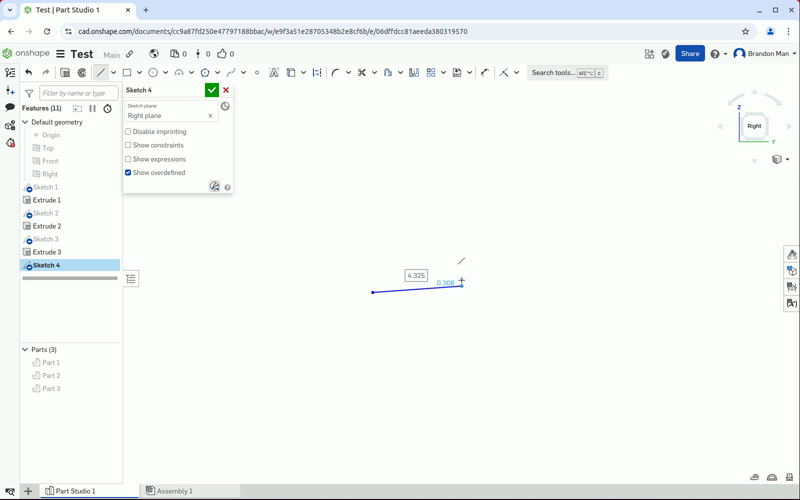
scroll(6)
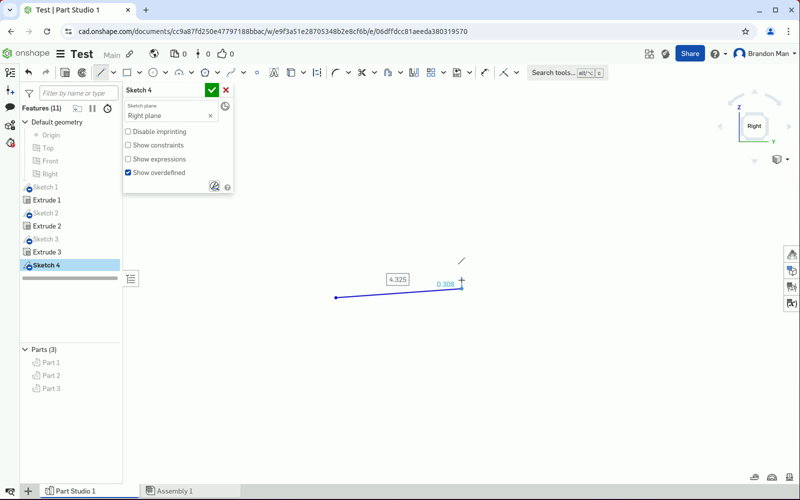
scroll(6)
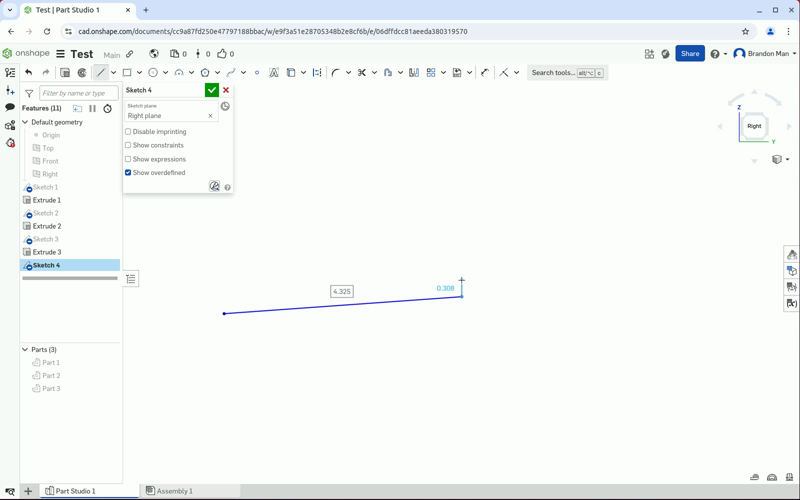
click(461, 279)
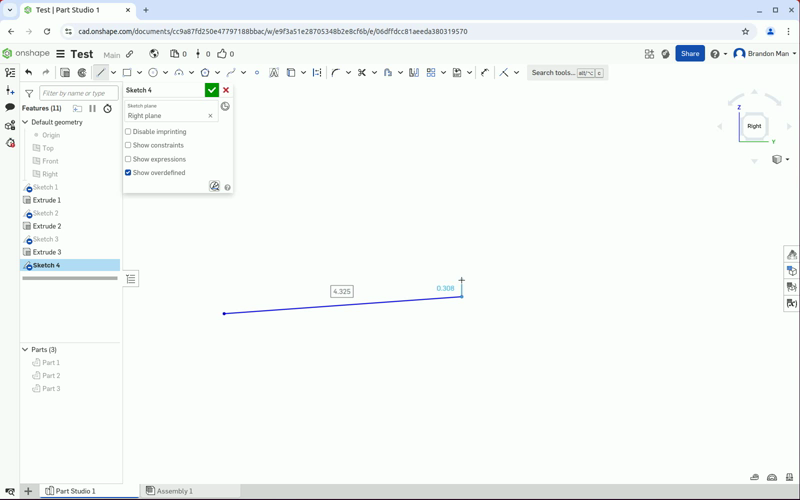
scroll(-6)
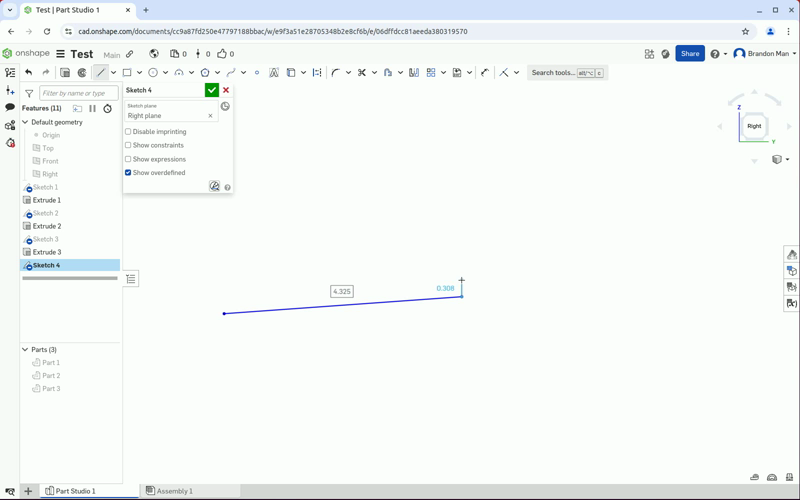
scroll(-6)
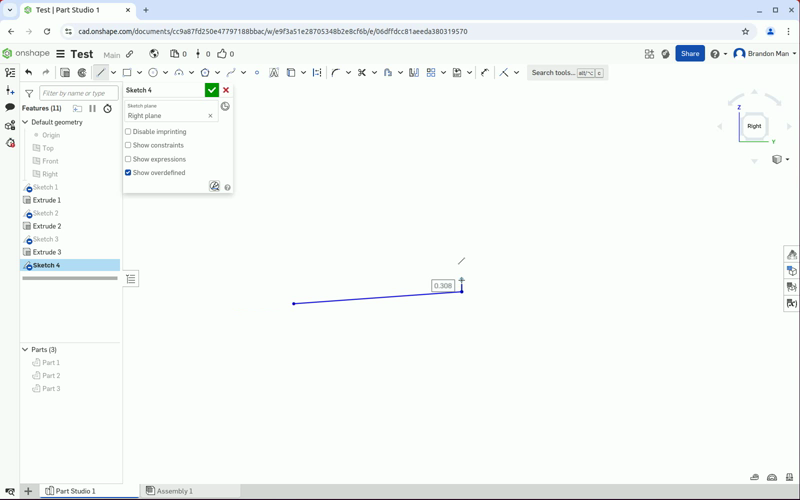
scroll(-6)
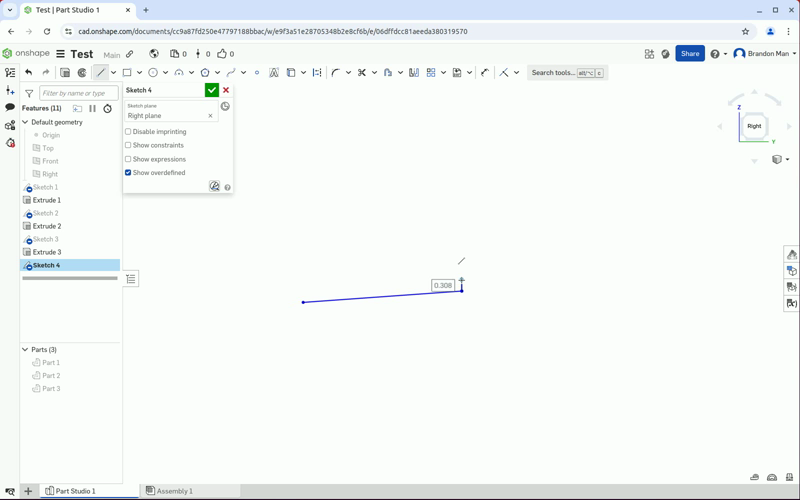
scroll(-6)
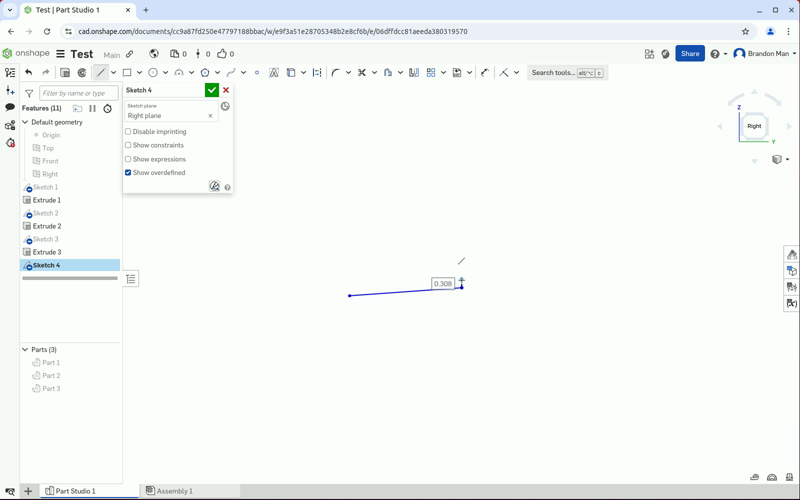
scroll(-6)
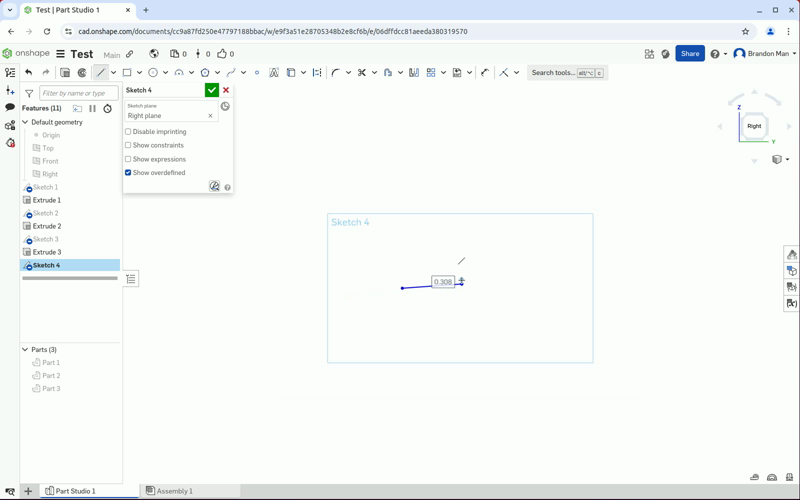
scroll(-6)
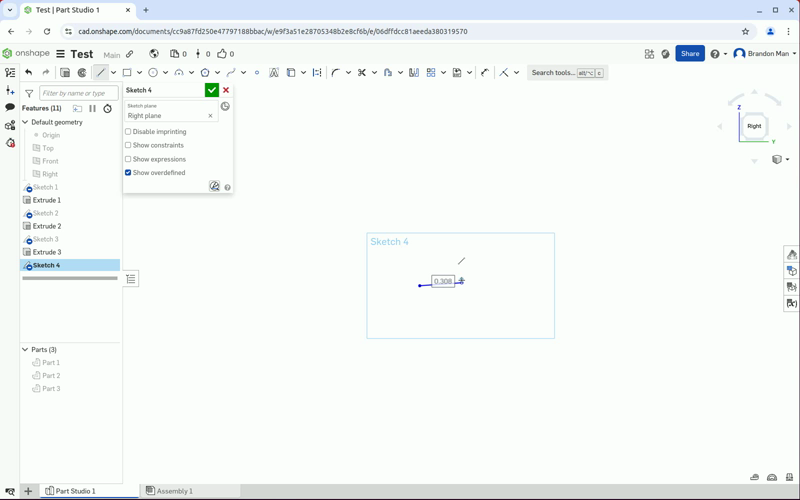
scroll(-6)
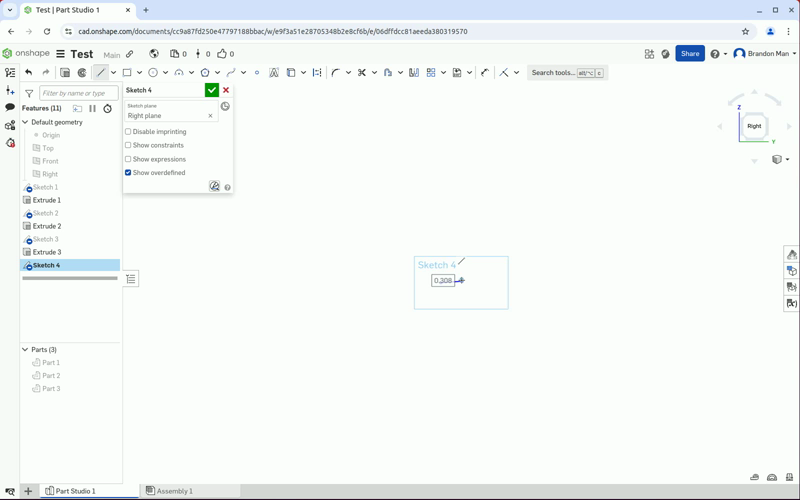
key_up(shift)
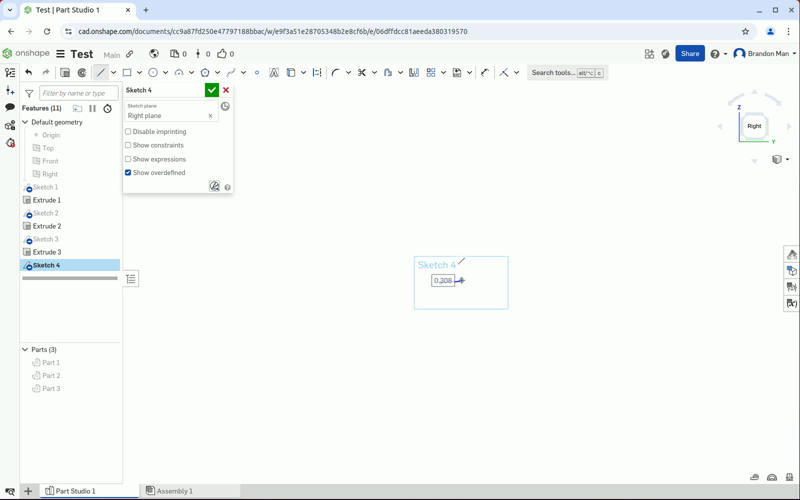
key_down(shift)
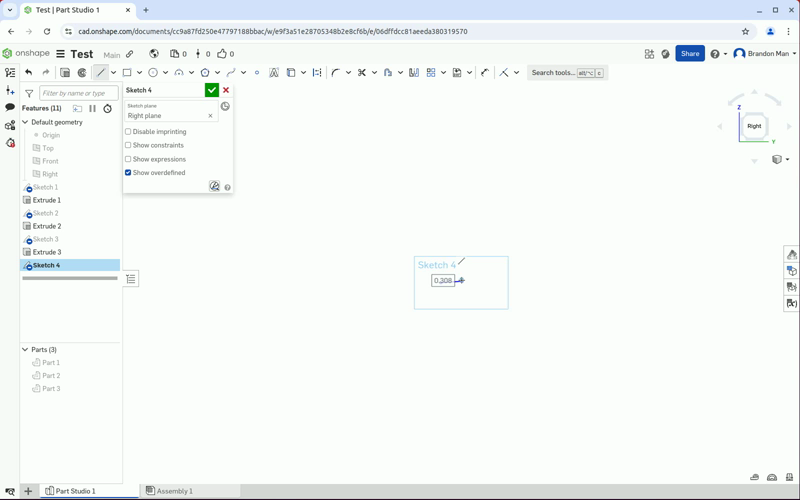
mouse_move(491, 279)
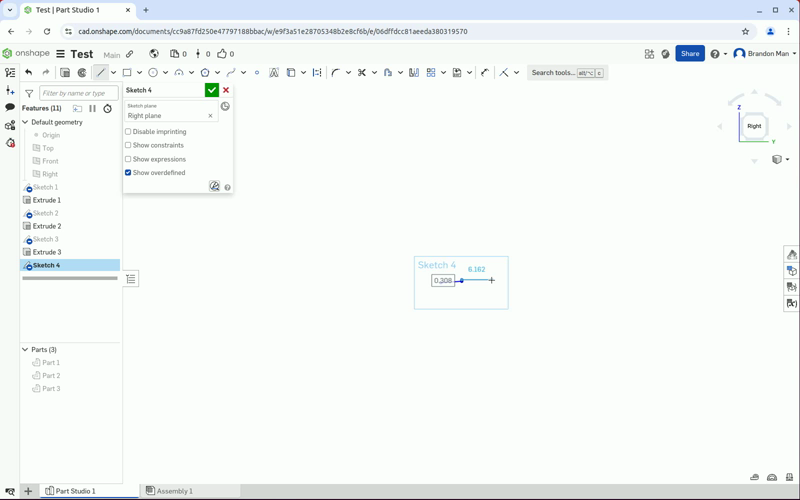
mouse_move(440, 281)
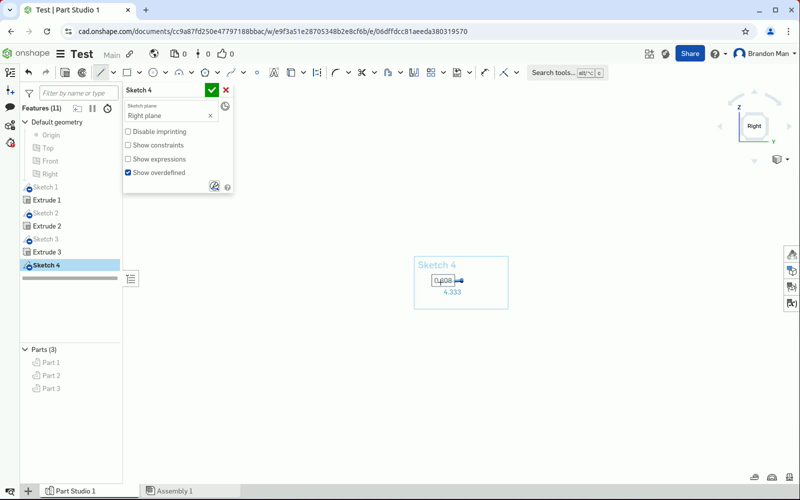
scroll(6)
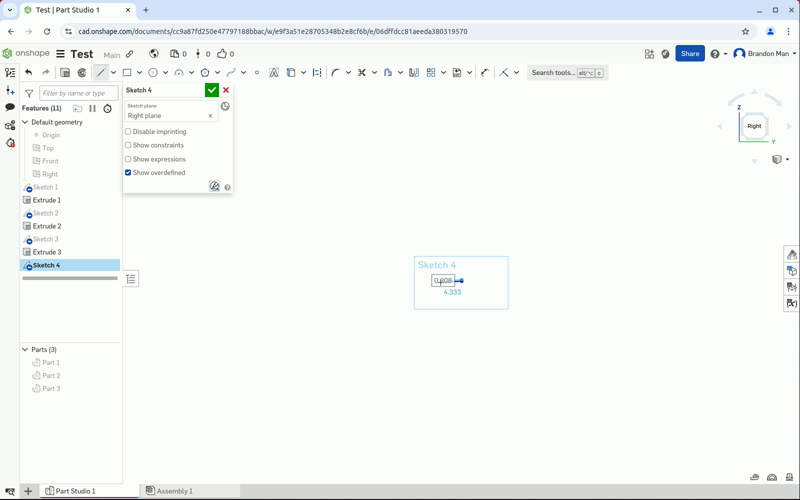
scroll(6)
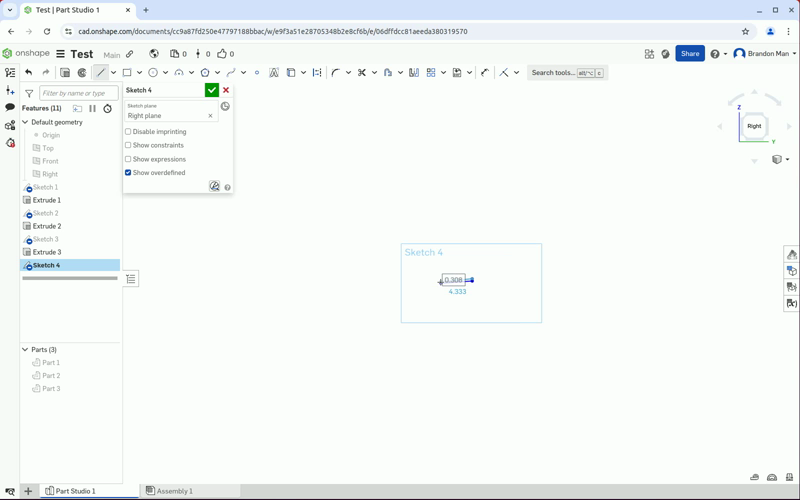
scroll(6)
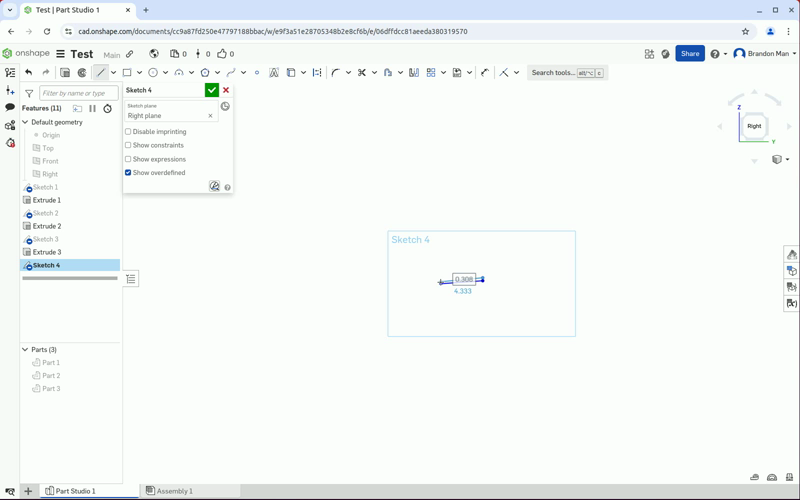
scroll(6)
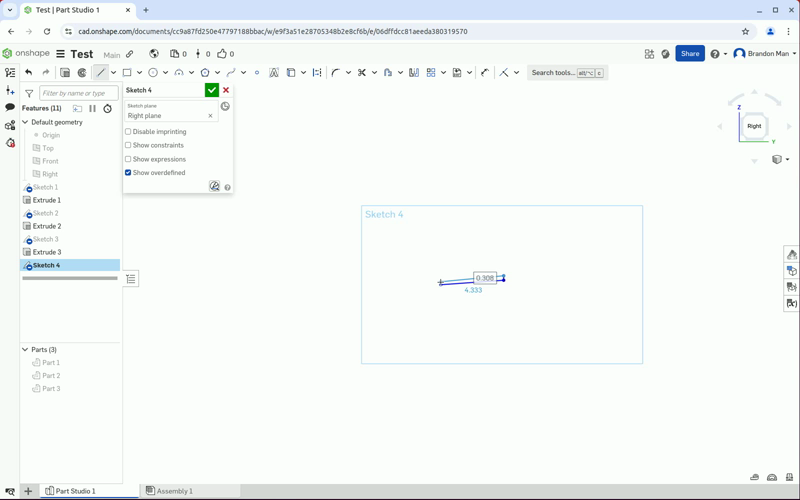
scroll(6)
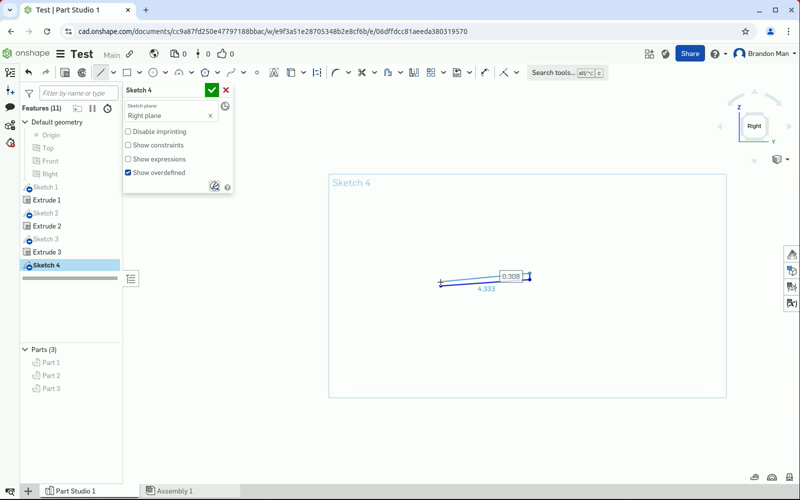
scroll(6)
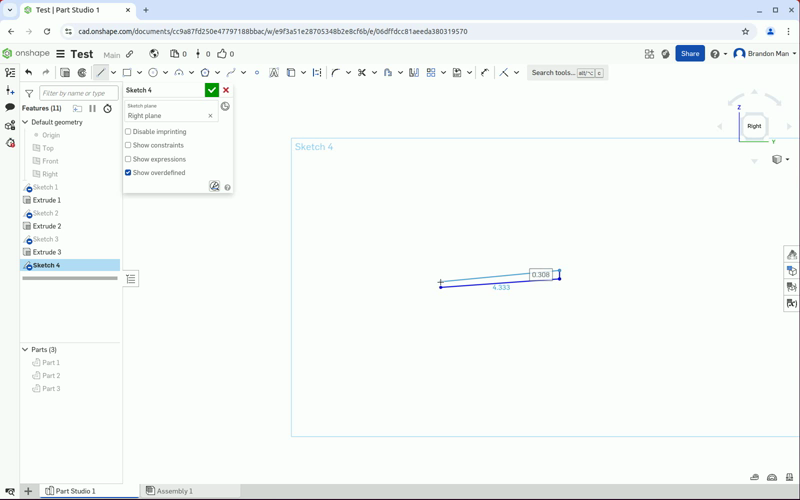
scroll(6)
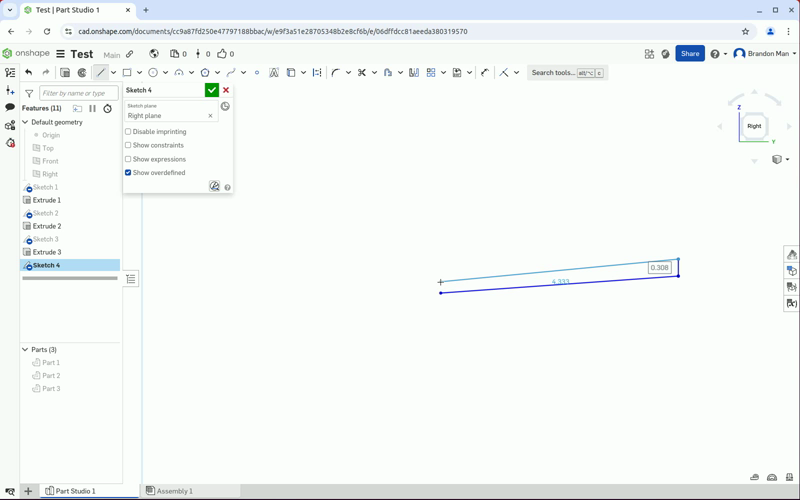
click(440, 281)
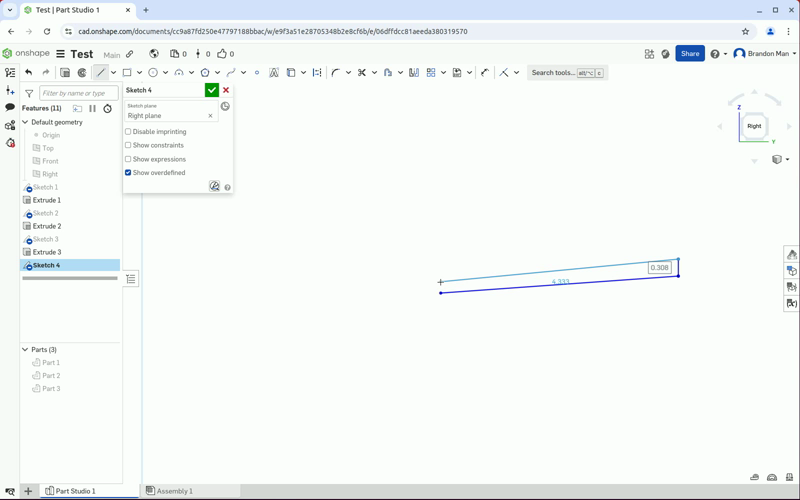
scroll(-6)
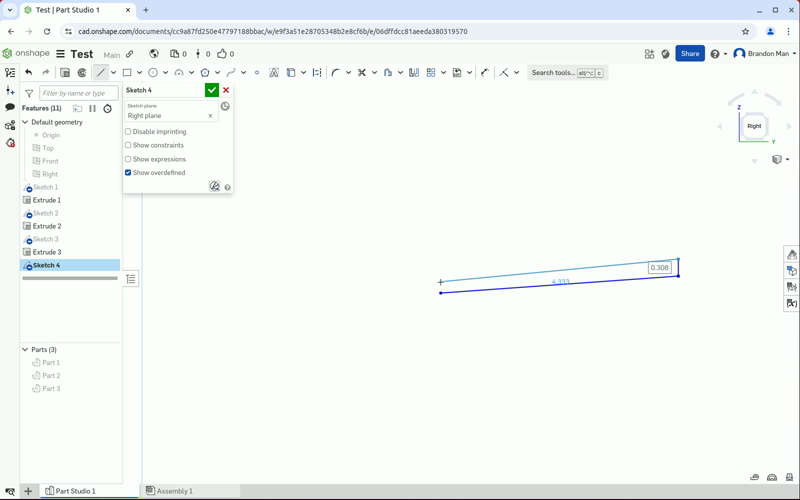
scroll(-6)
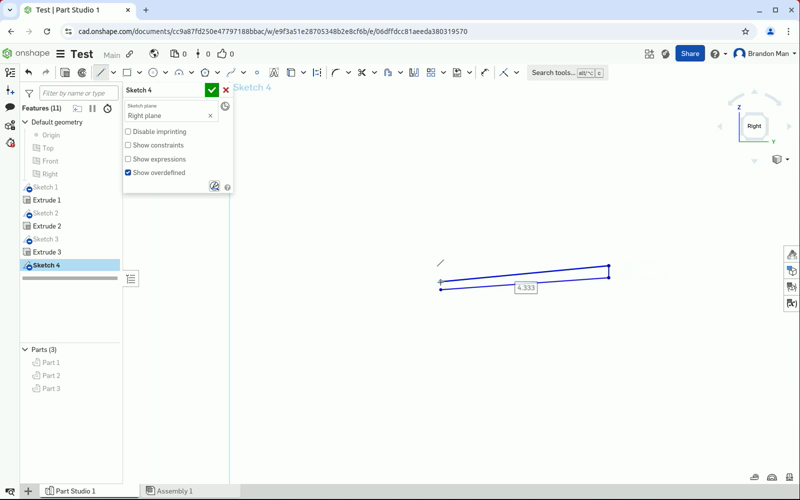
scroll(-6)
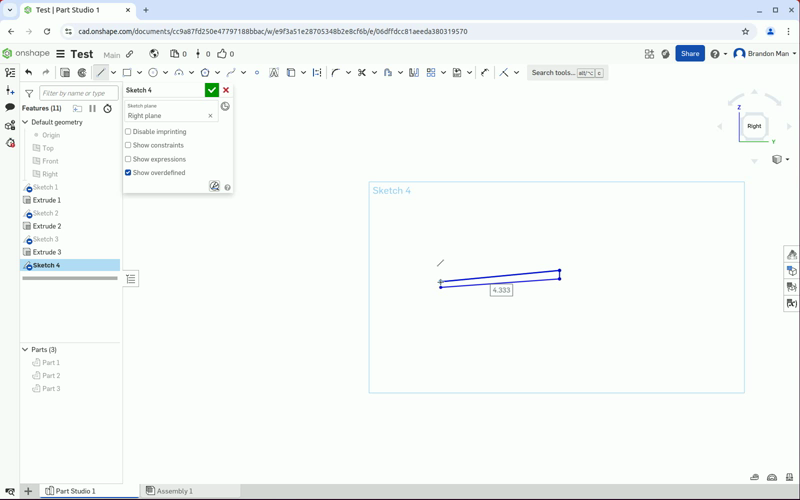
scroll(-6)
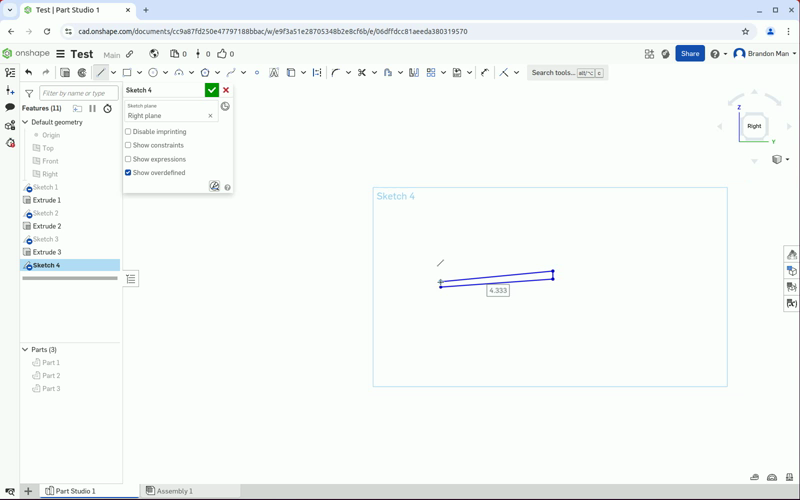
scroll(-6)
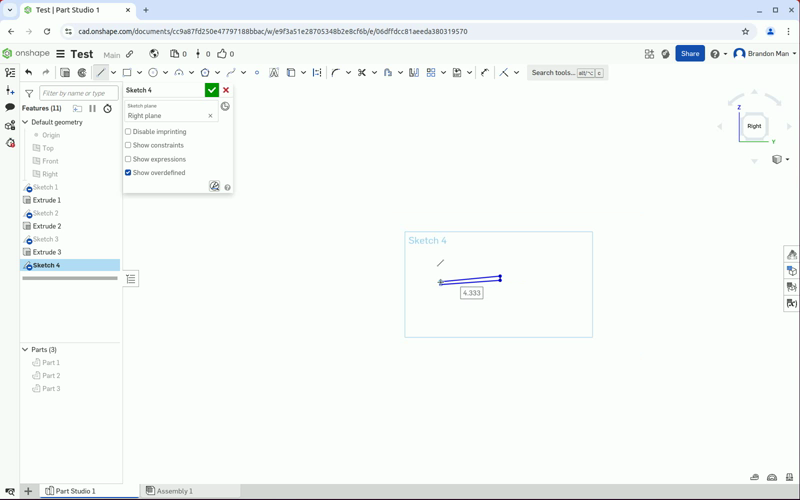
scroll(-6)
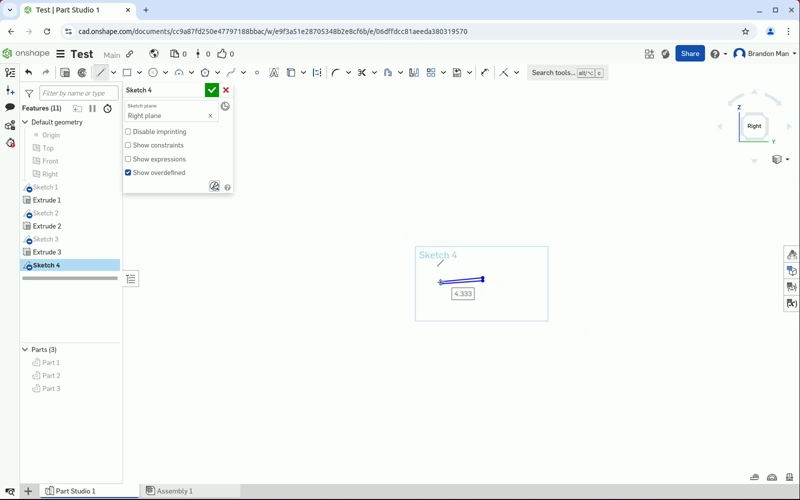
scroll(-6)
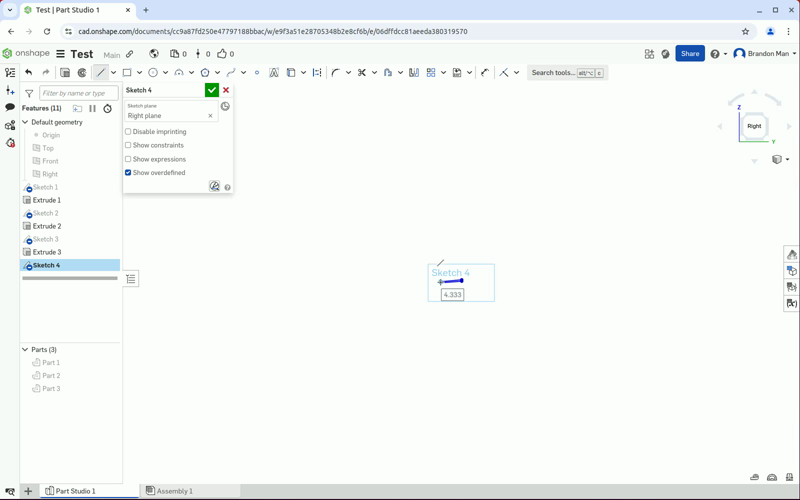
key_up(shift)
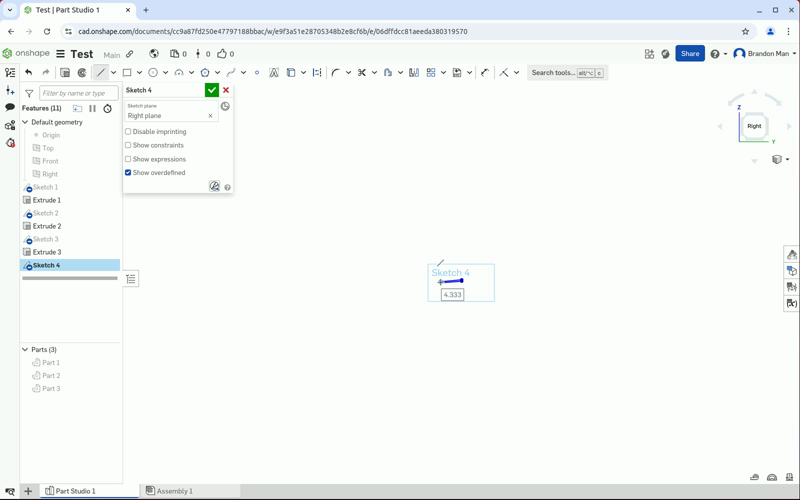
mouse_move(470, 281)
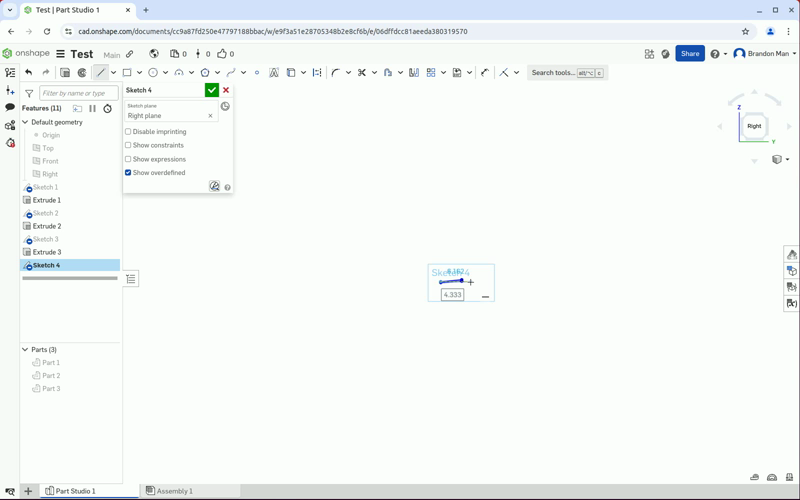
key_down(shift)
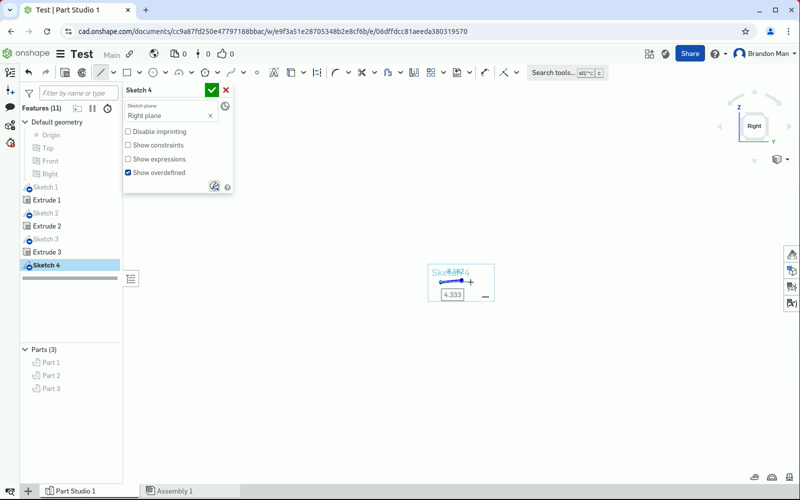
mouse_move(440, 282)
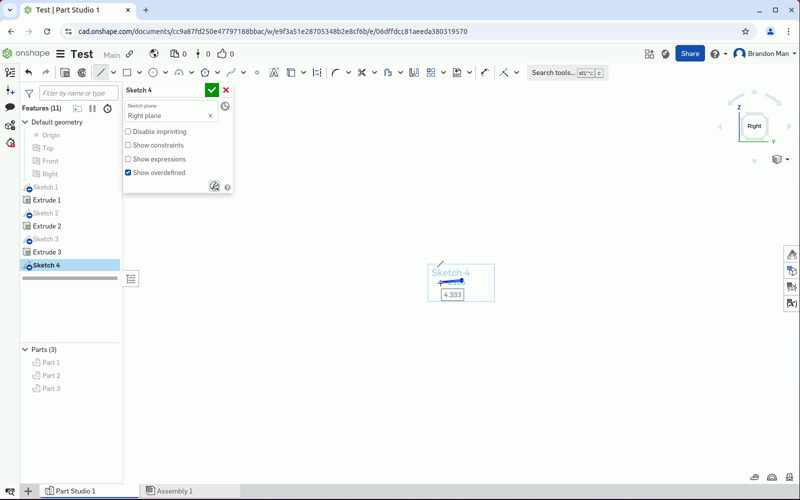
scroll(6)
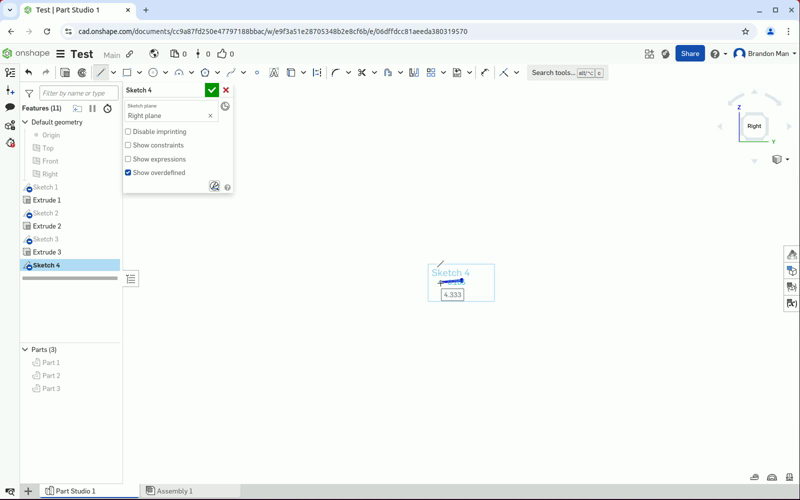
scroll(6)
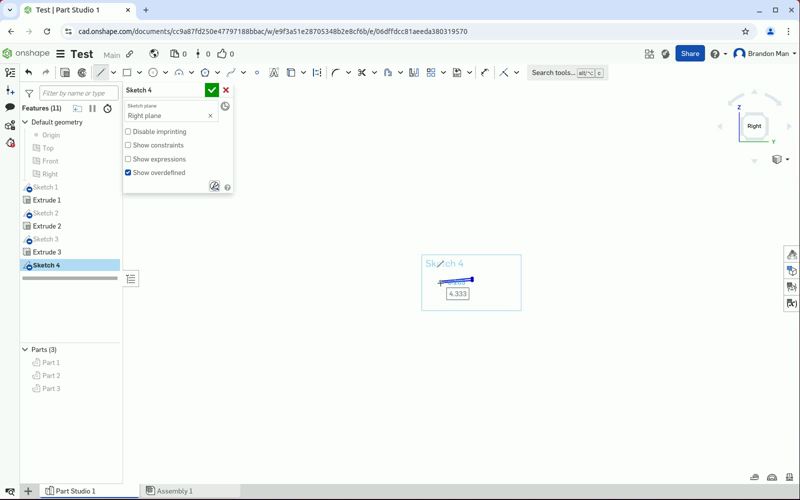
scroll(6)
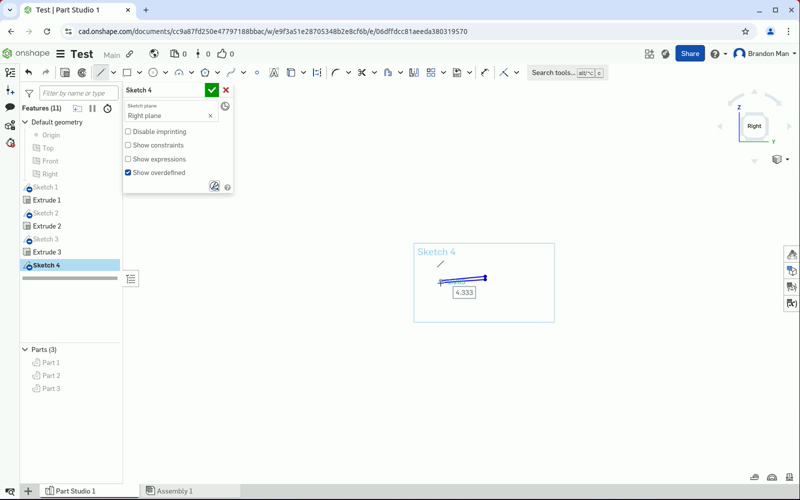
scroll(6)
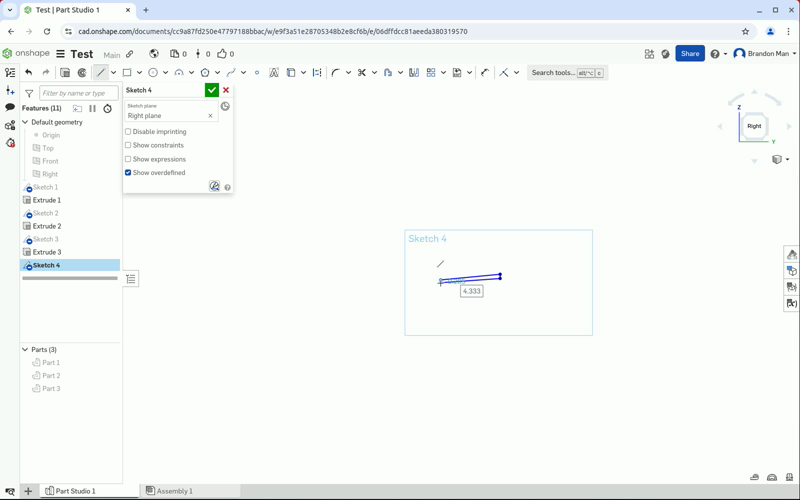
scroll(6)
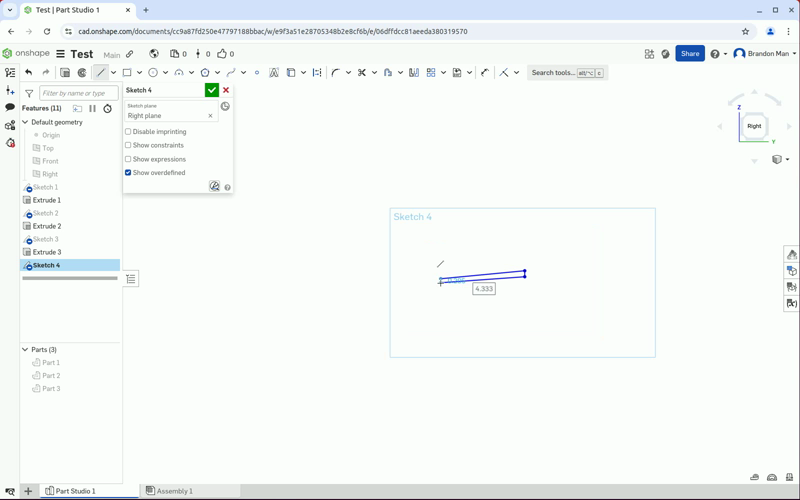
scroll(6)
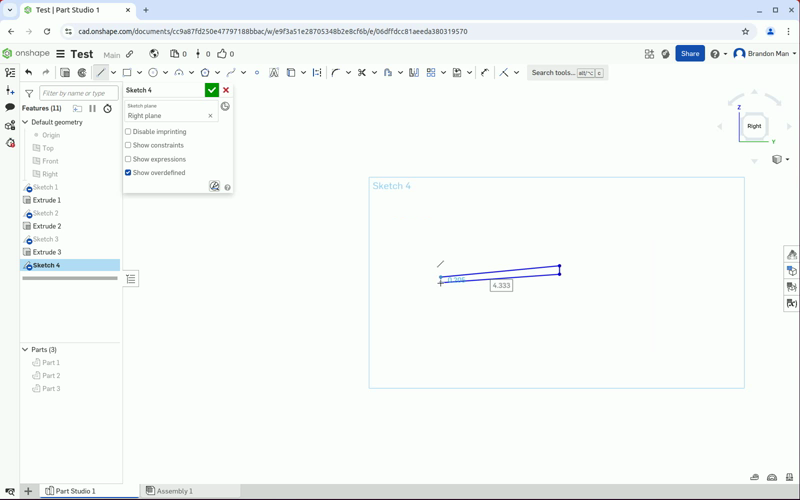
scroll(6)
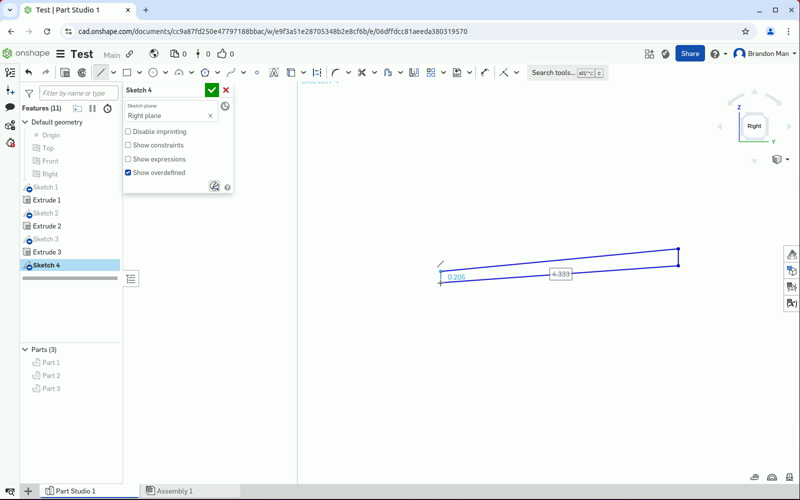
key_up(shift)
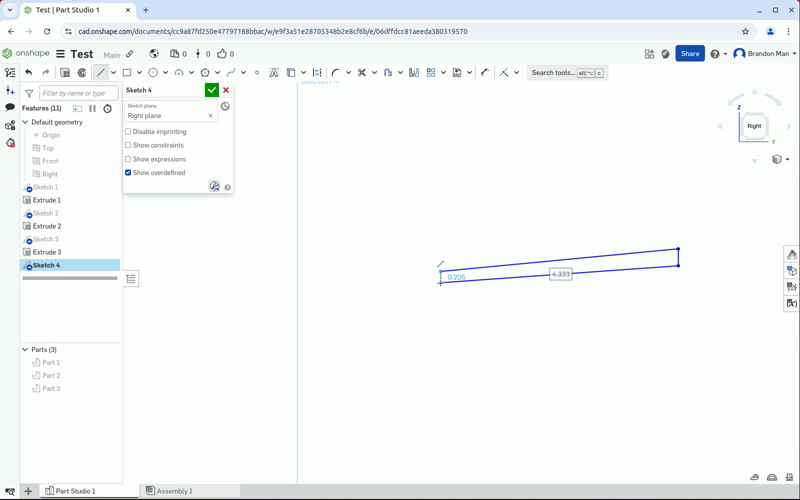
click(440, 282)
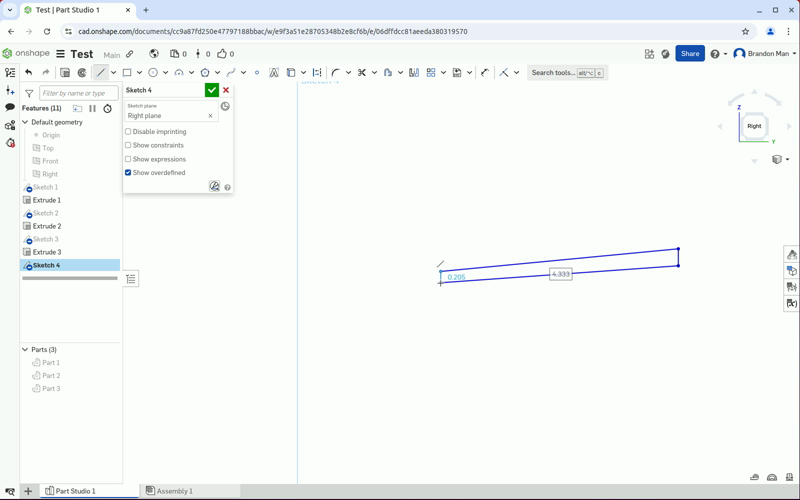
scroll(-6)
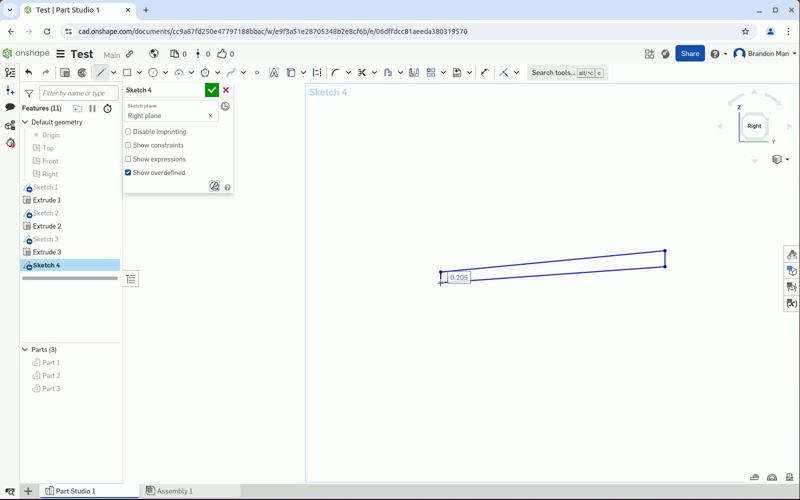
scroll(-6)
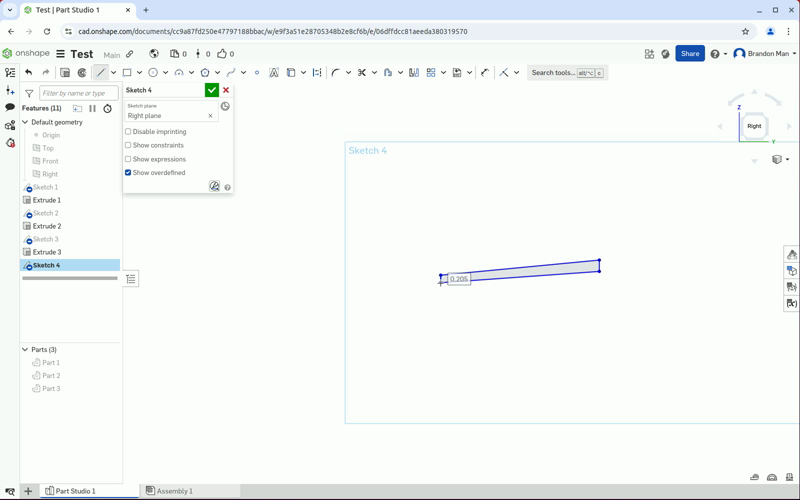
scroll(-6)
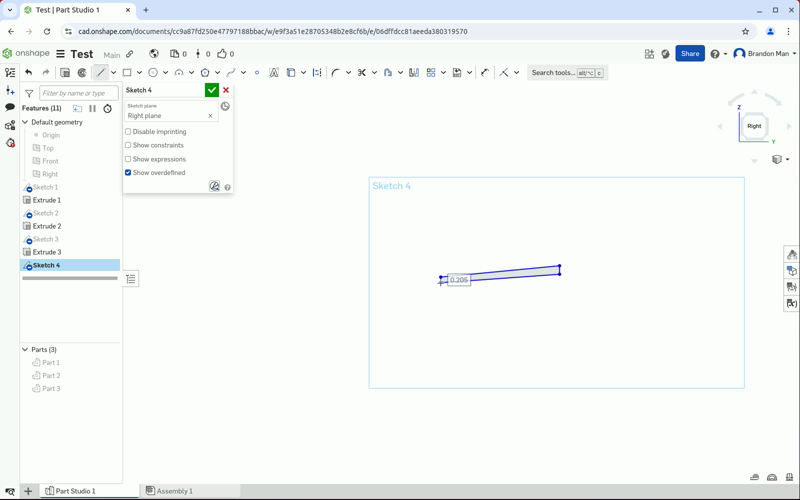
scroll(-6)
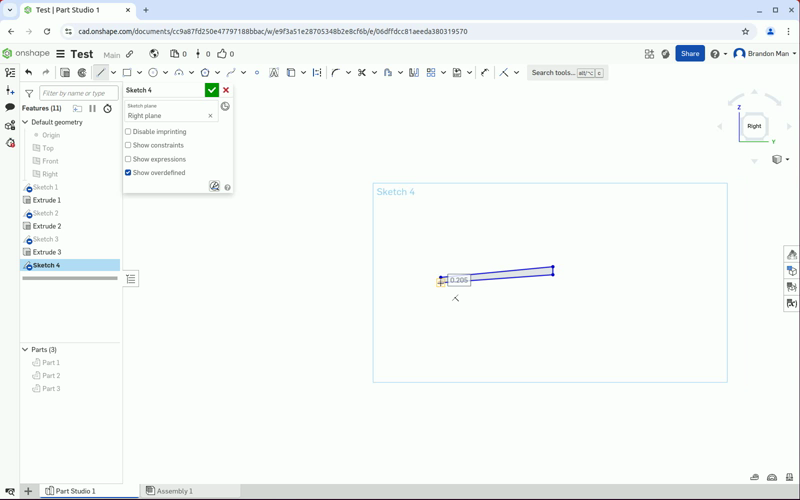
scroll(-6)
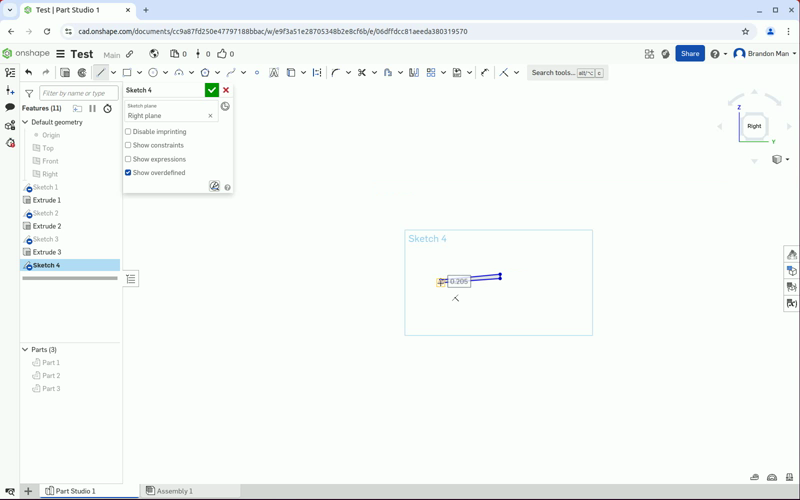
scroll(-6)
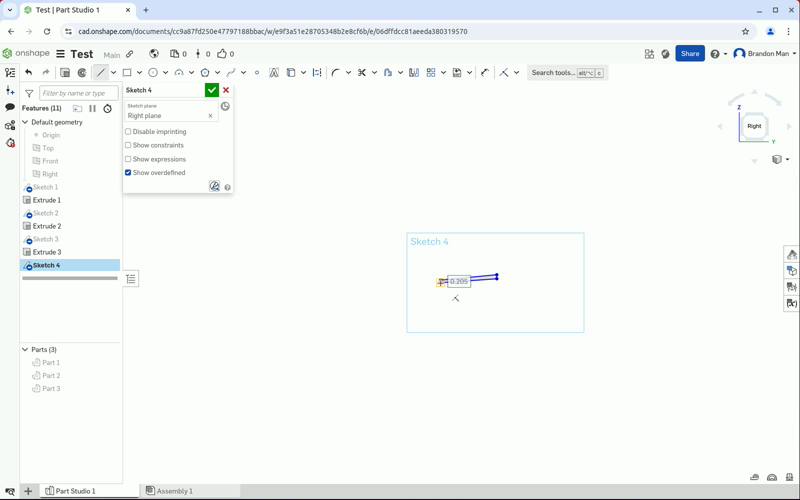
scroll(-6)
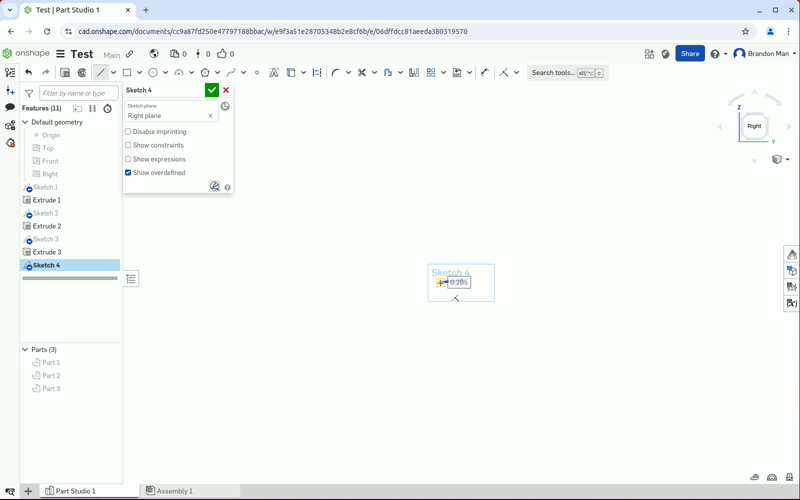
key(esc)
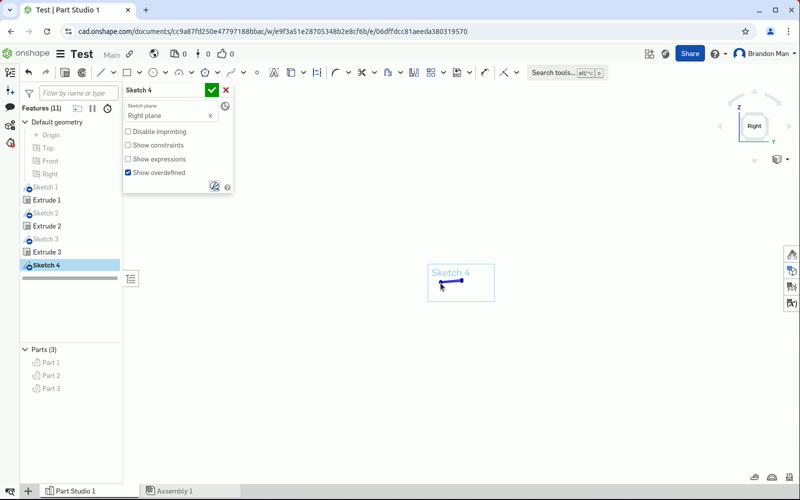
mouse_move(457, 281)
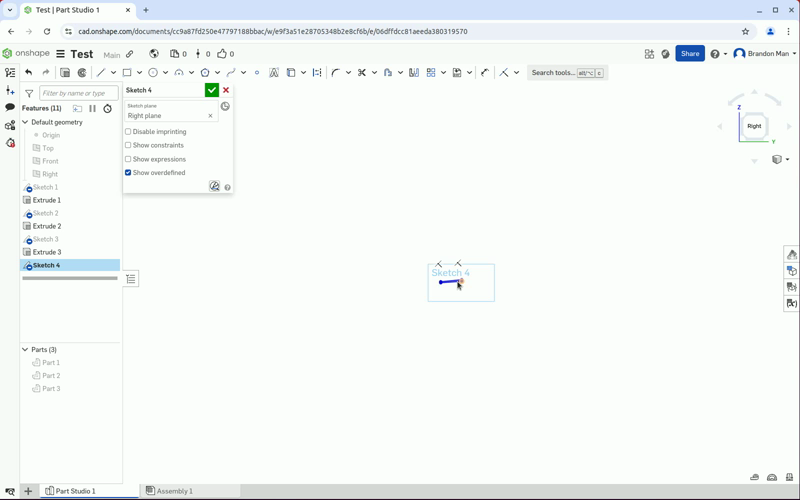
scroll(6)
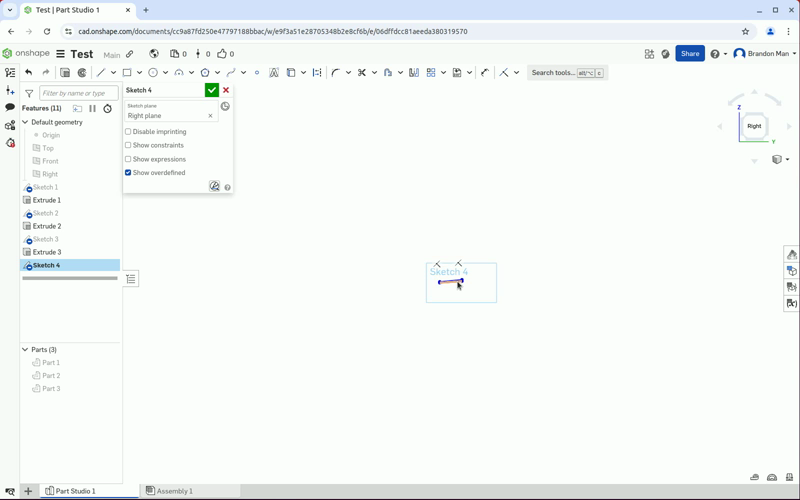
scroll(6)
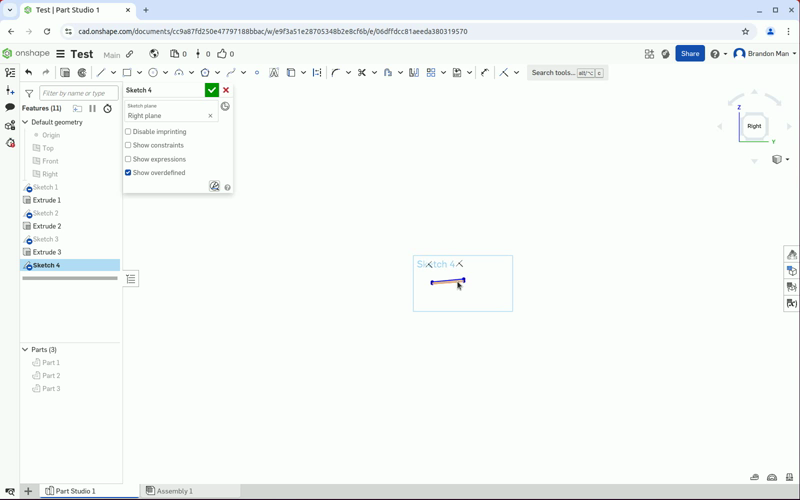
scroll(6)
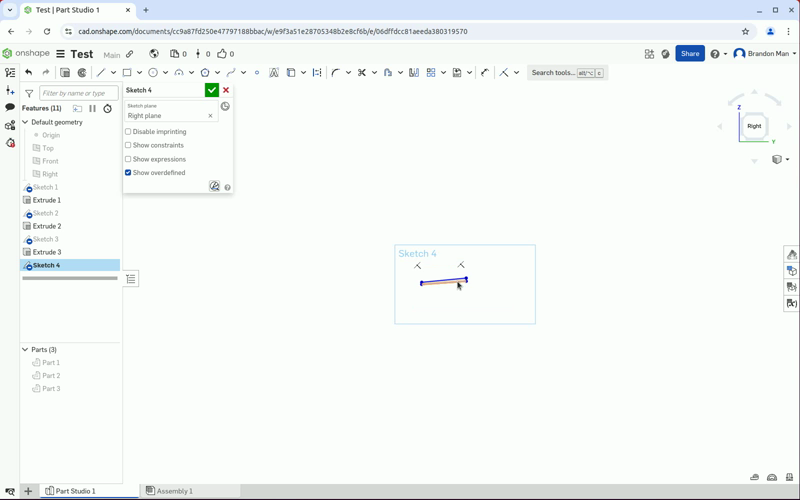
scroll(6)
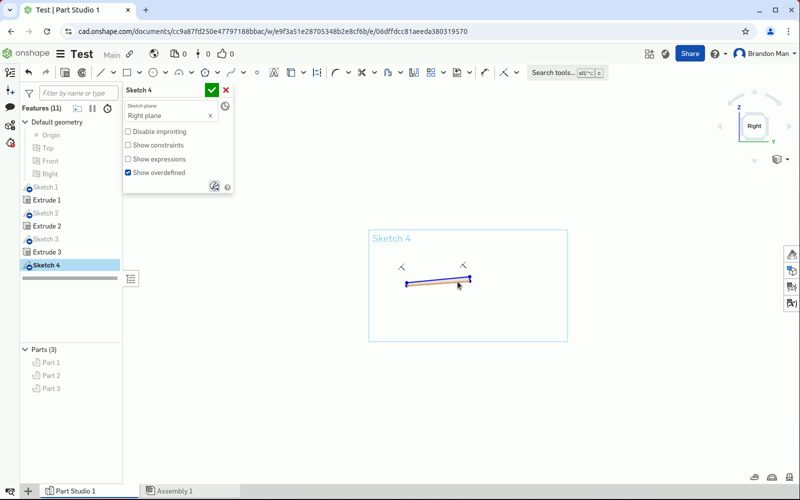
scroll(6)
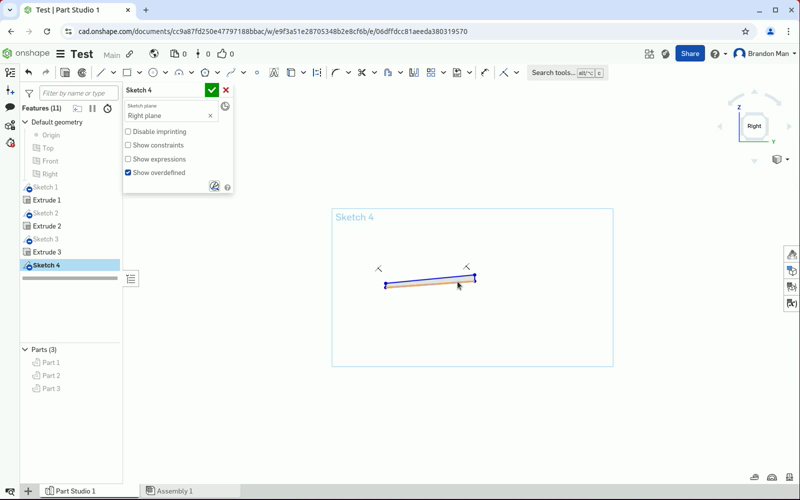
scroll(6)
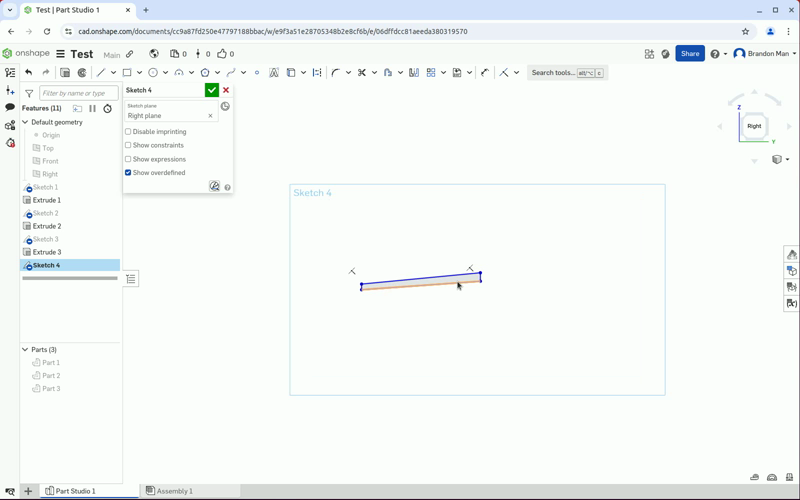
scroll(6)
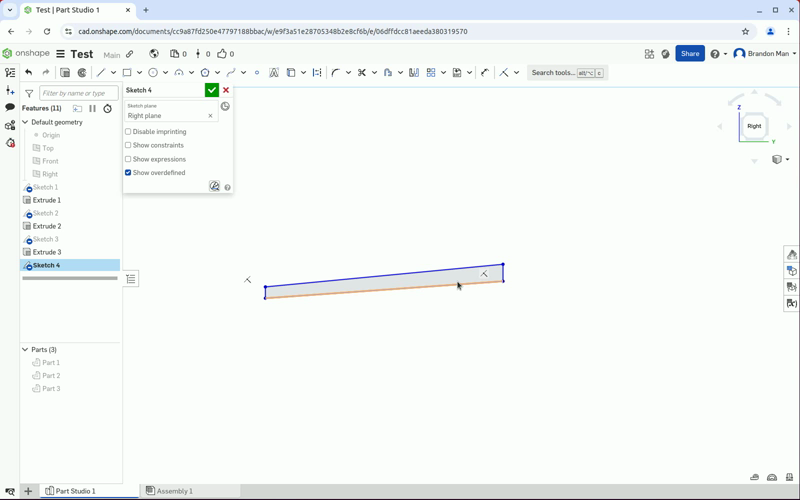
click(457, 281)
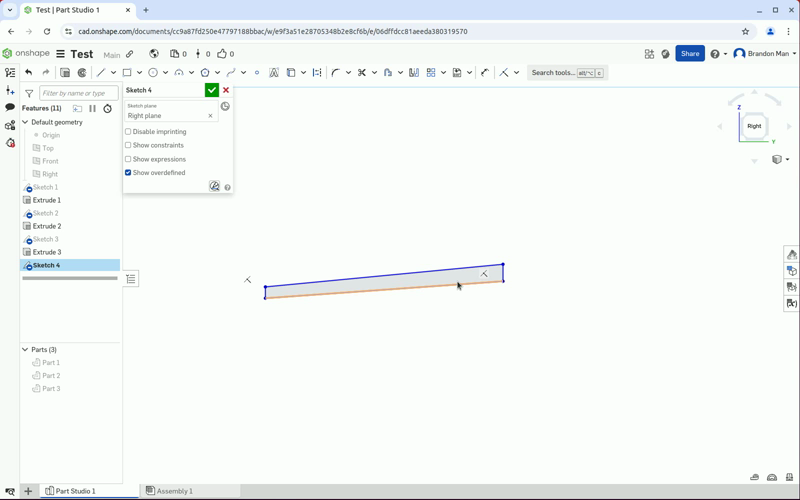
scroll(-6)
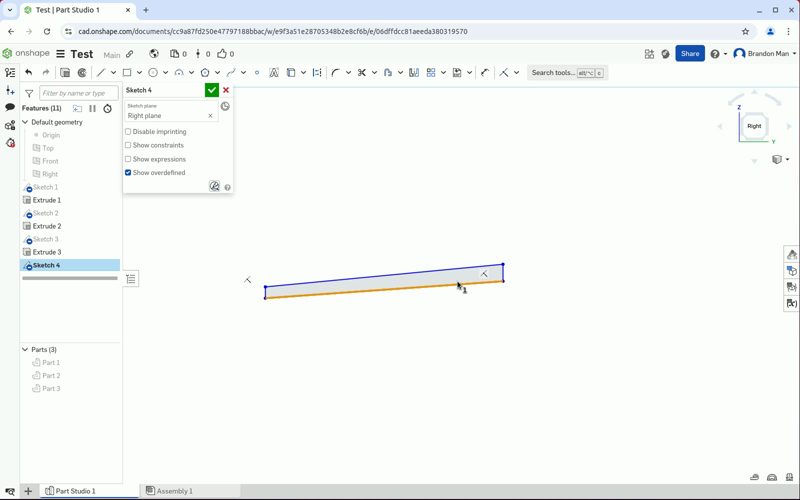
scroll(-6)
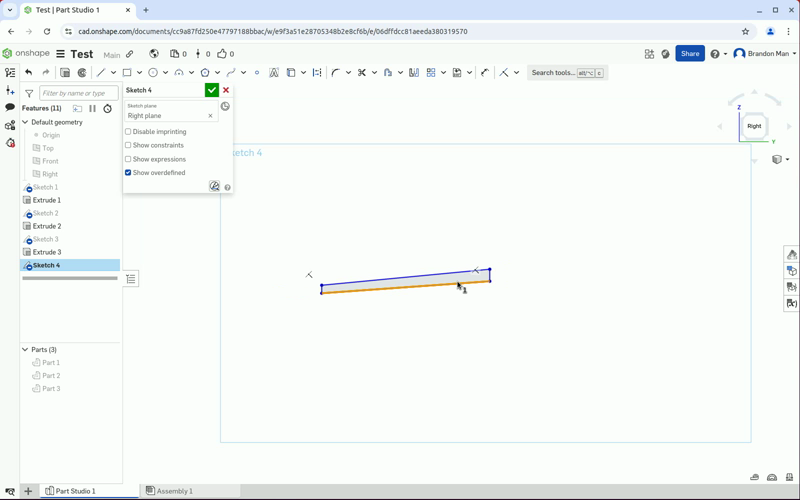
scroll(-6)
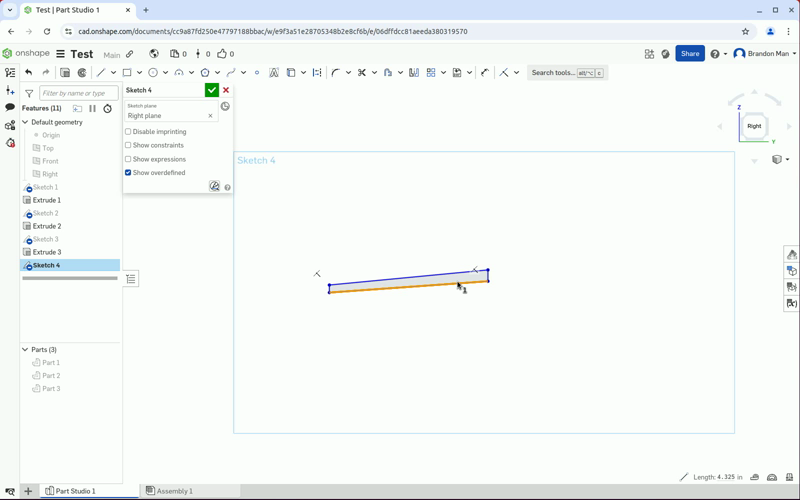
scroll(-6)
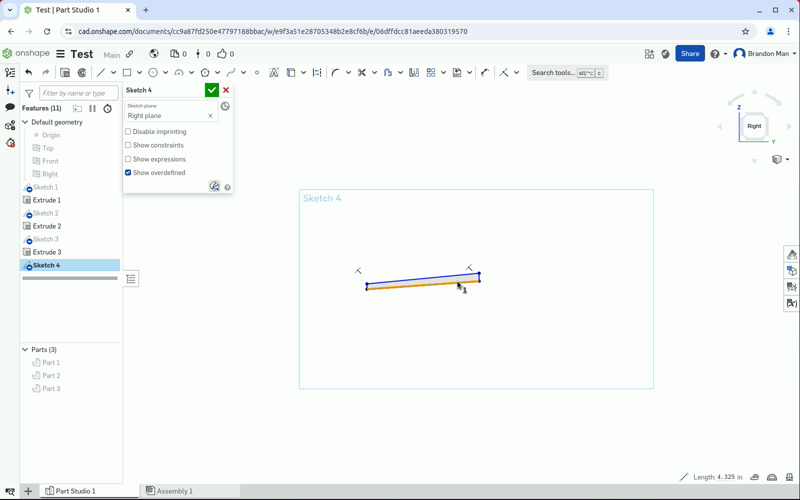
scroll(-6)
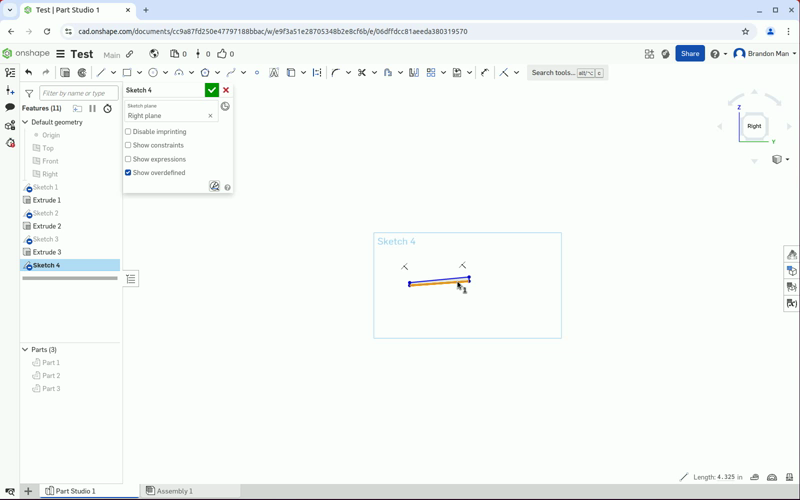
scroll(-6)
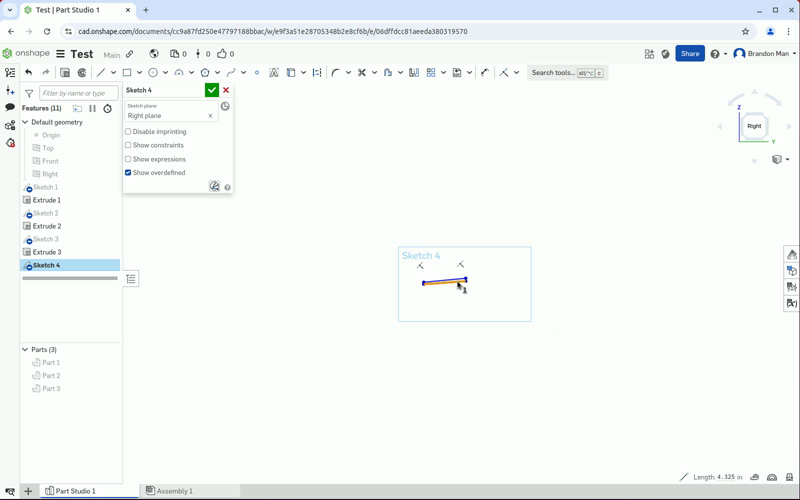
scroll(-6)
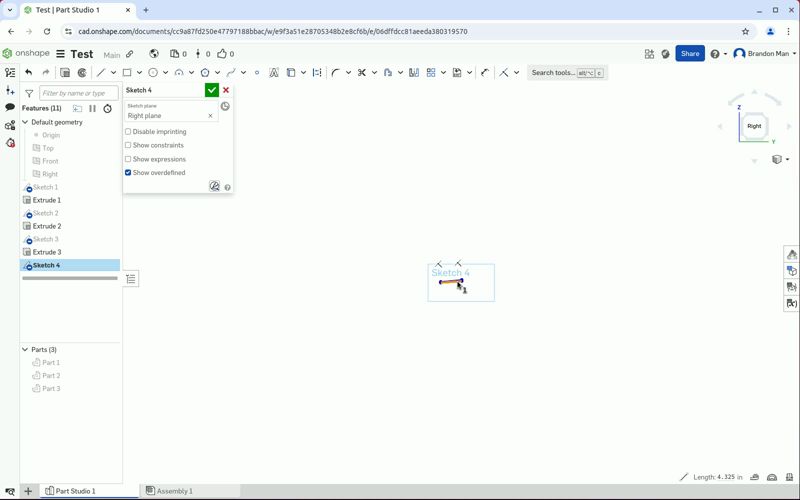
mouse_move(73, 352)
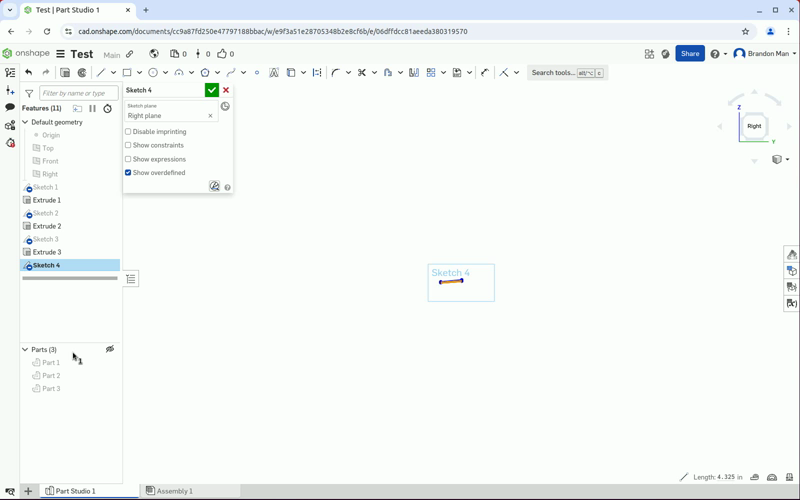
key(shift+y)
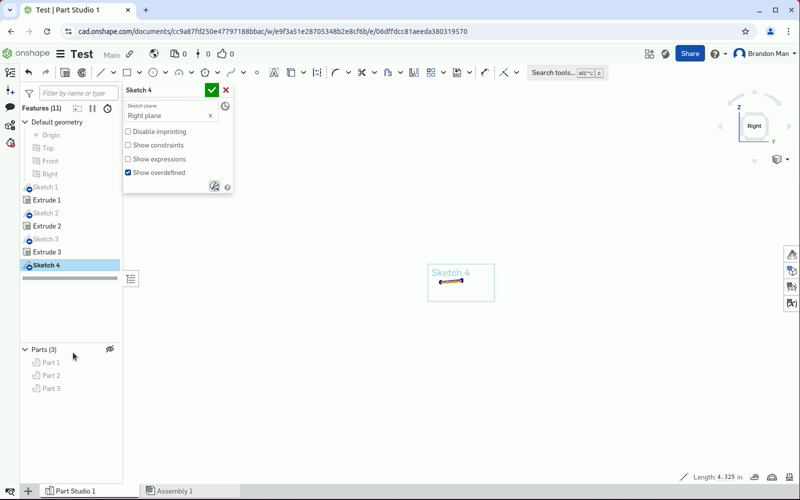
key(shift+e)
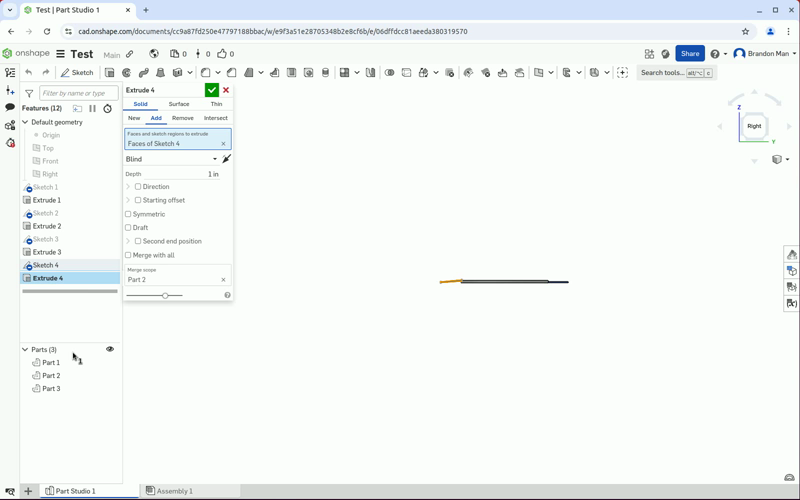
mouse_move(143, 106)
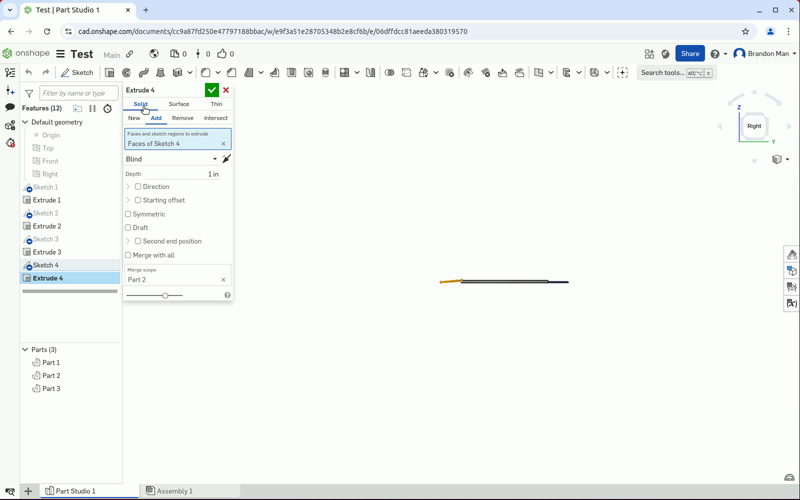
click(143, 106)
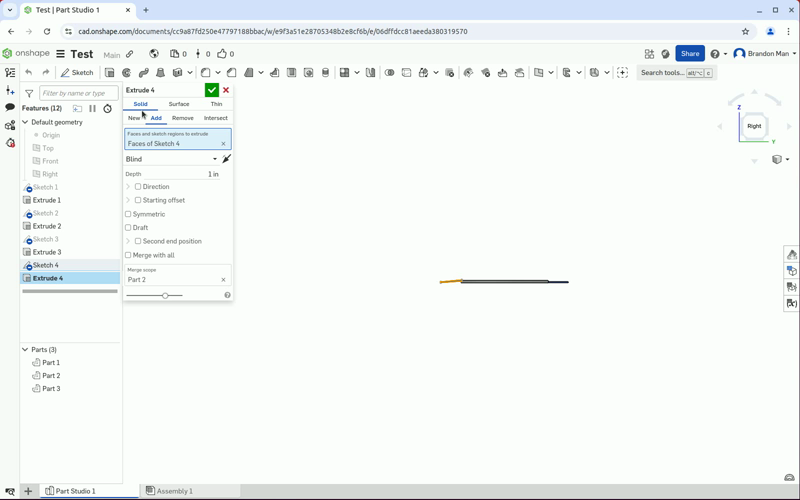
mouse_move(137, 120)
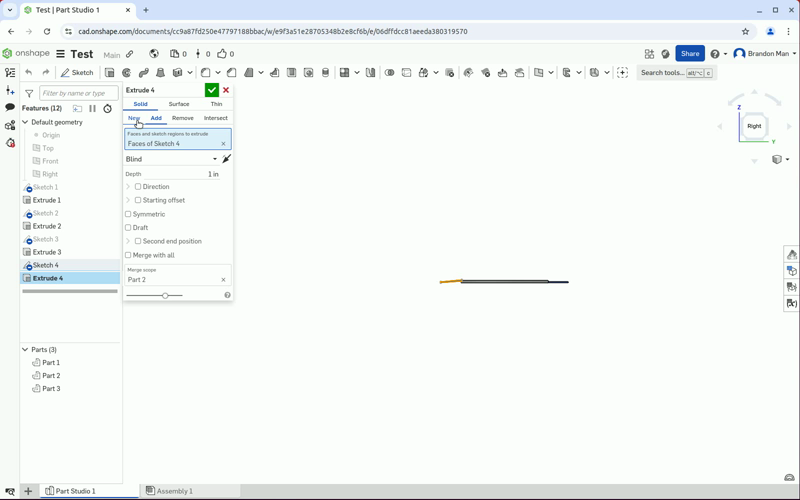
click(137, 120)
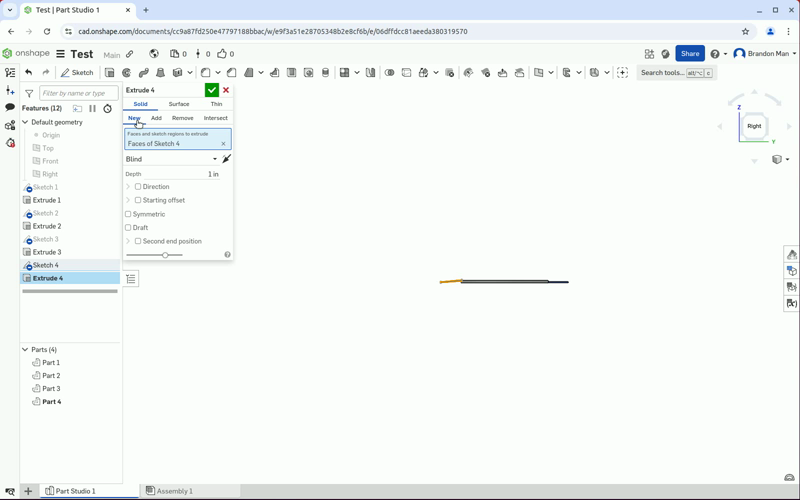
key(tab, 4)
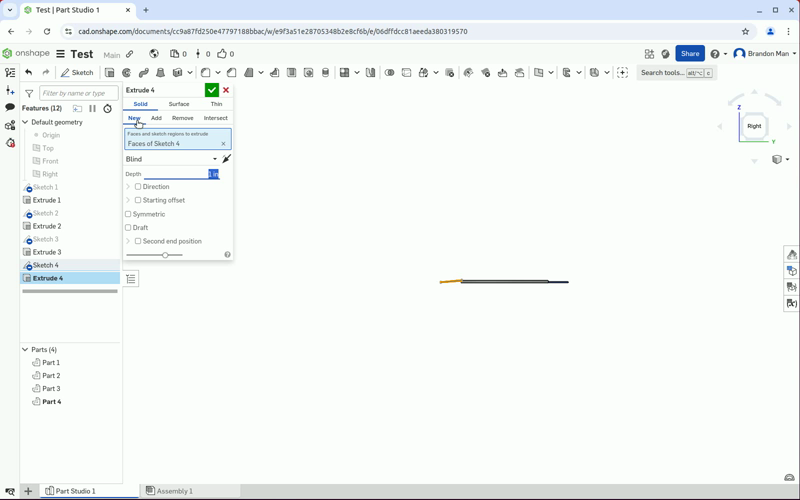
text(-6.499)
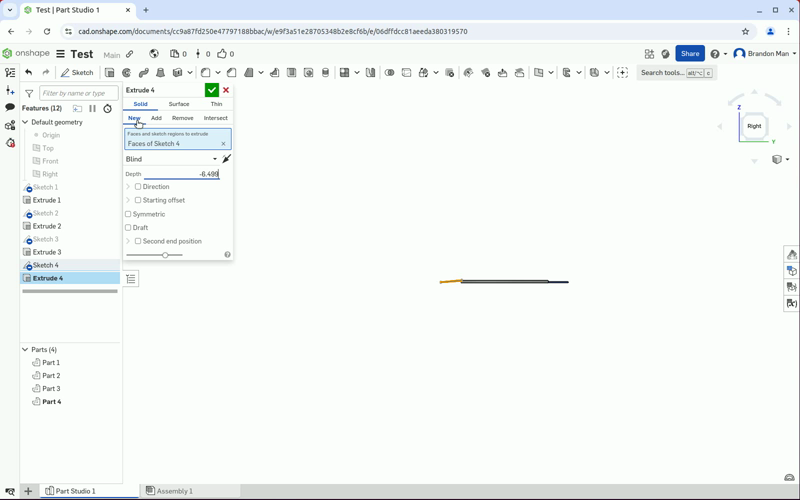
key(enter)
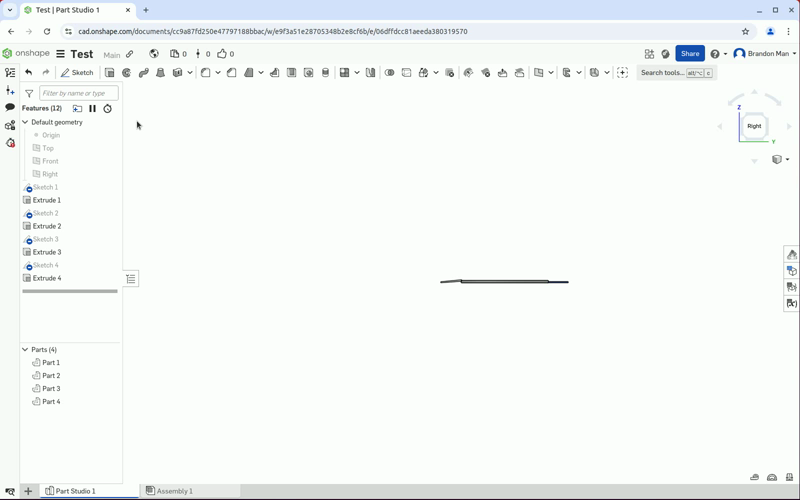
key(shift+h)
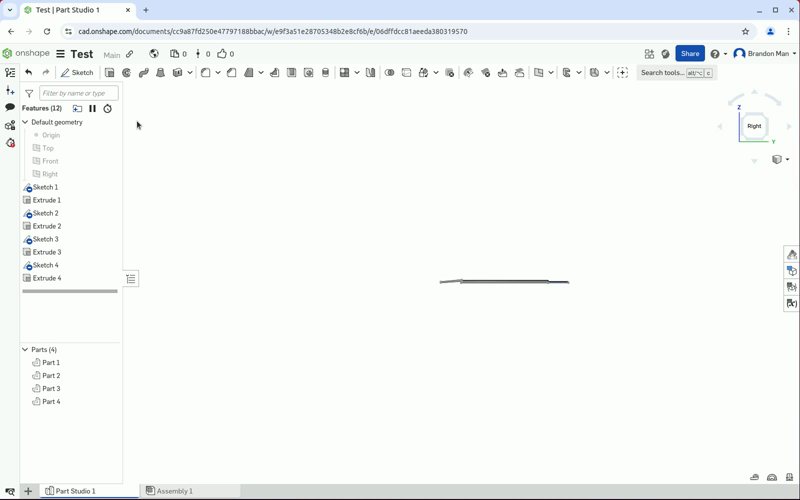
key(shift+h)
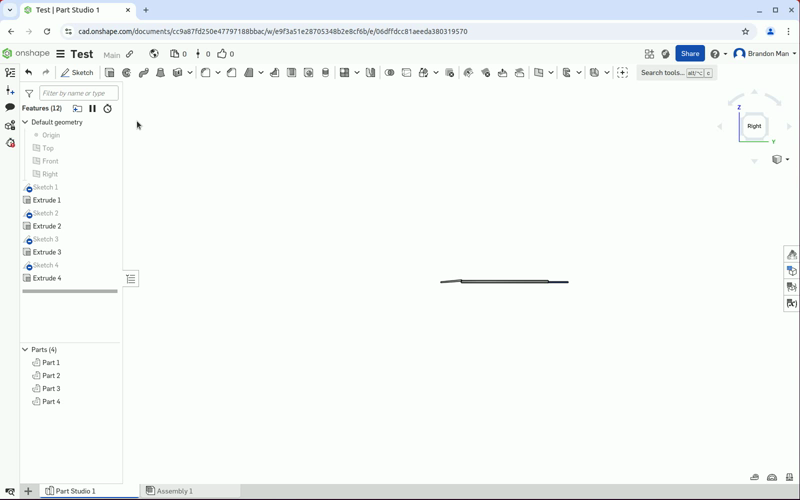
mouse_move(73, 189)
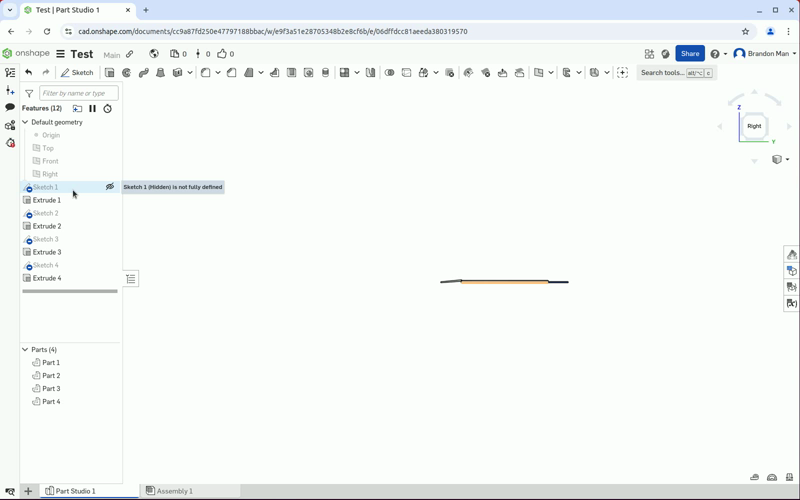
click(73, 189)
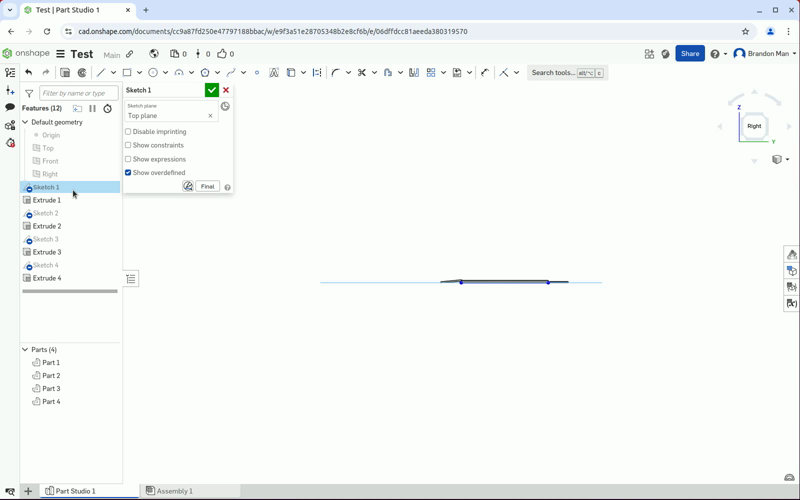
mouse_move(229, 92)
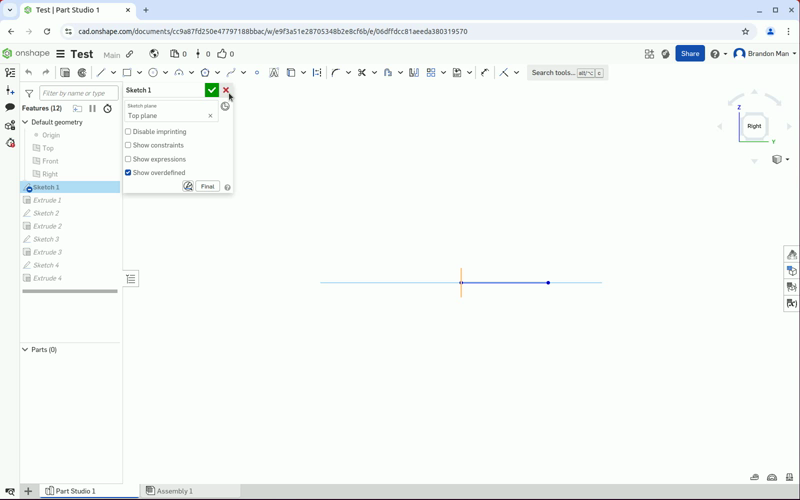
click(229, 92)
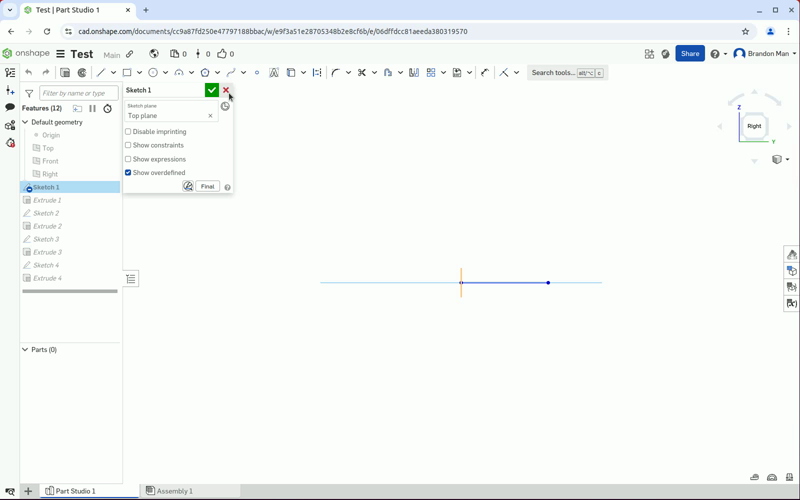
key(shift+s)
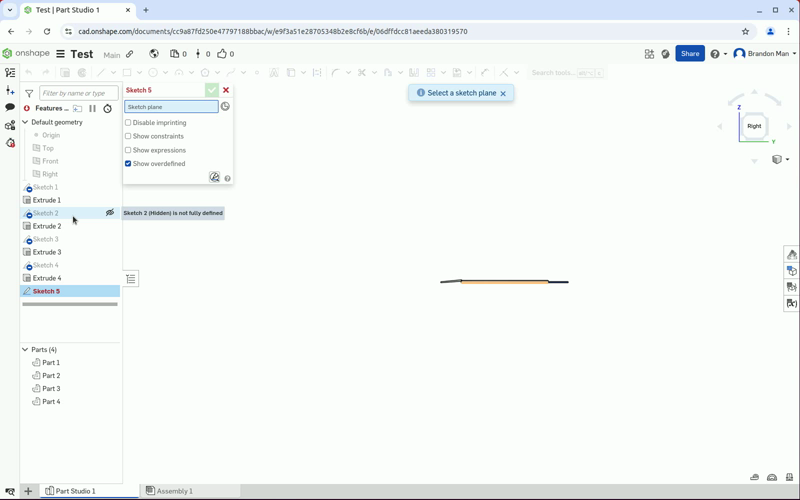
scroll(3)
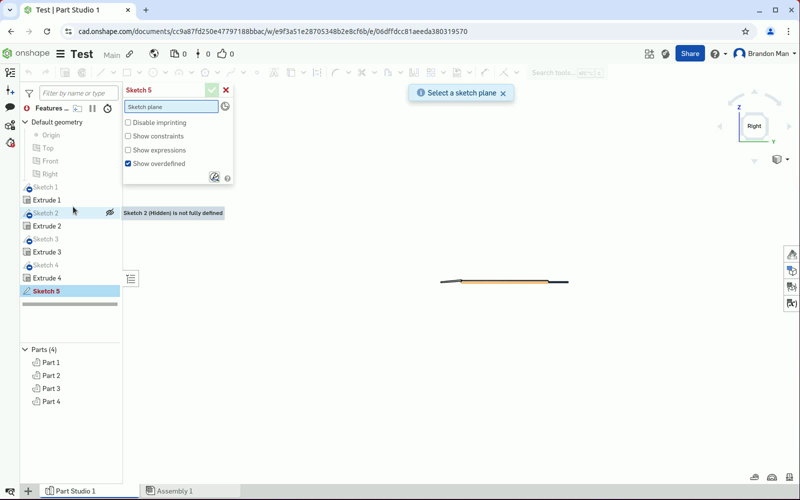
mouse_move(73, 176)
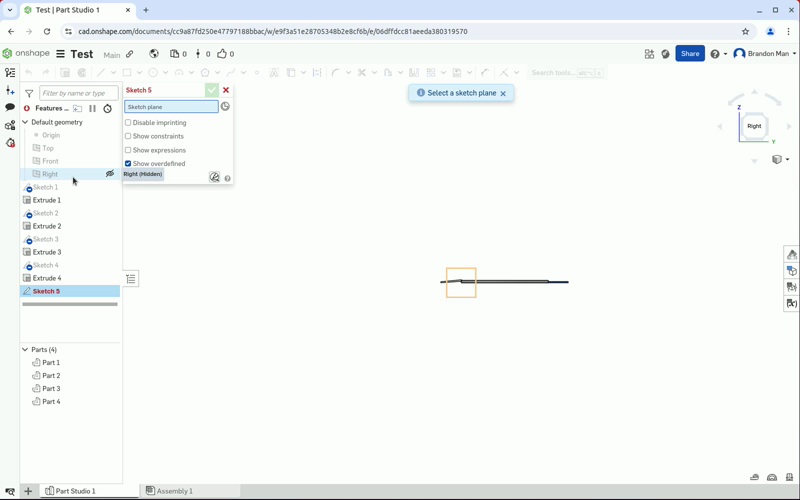
click(73, 176)
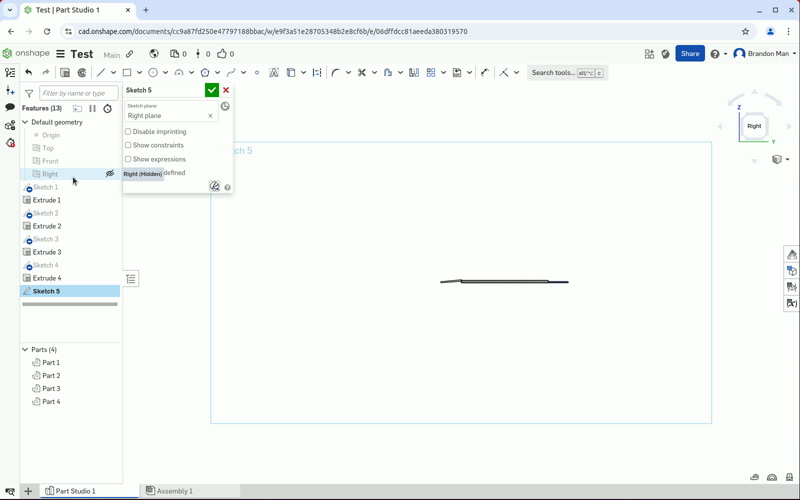
mouse_move(73, 352)
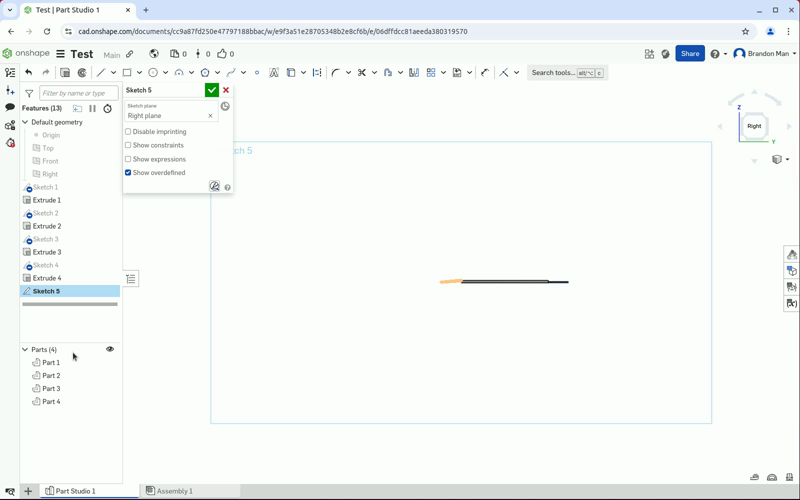
key(y)
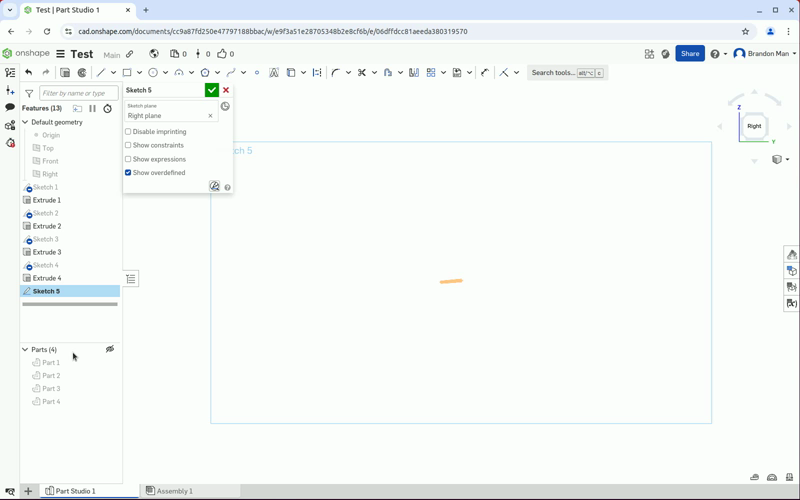
key(l)
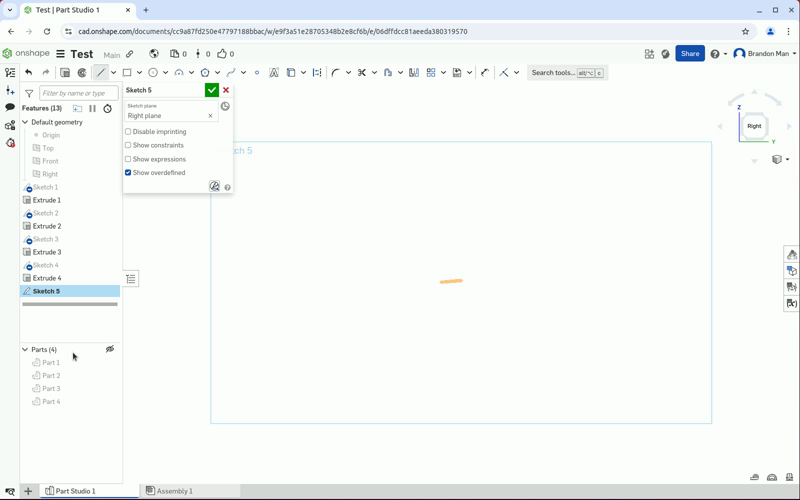
key_down(shift)
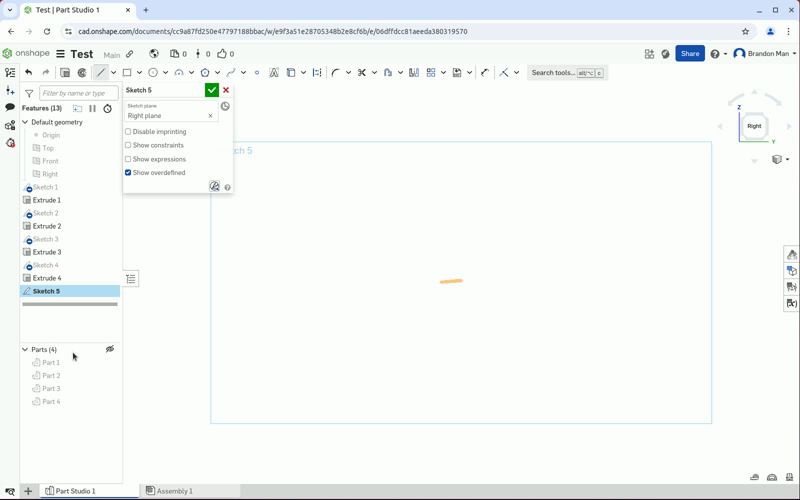
mouse_move(460, 287)
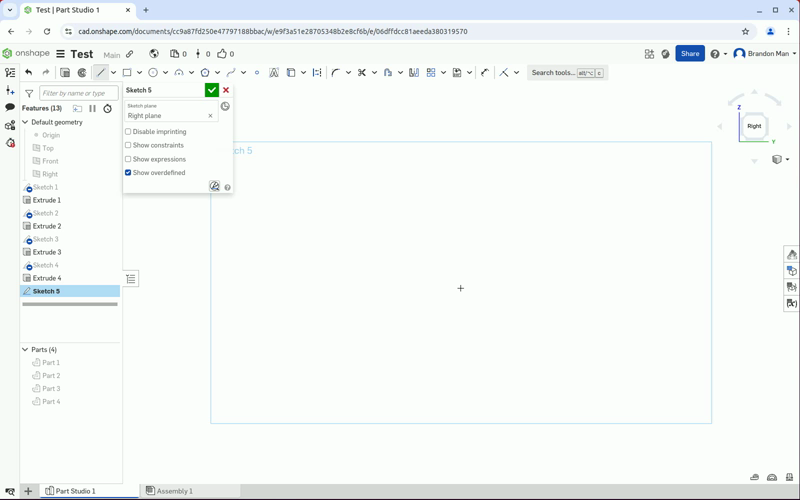
click(460, 287)
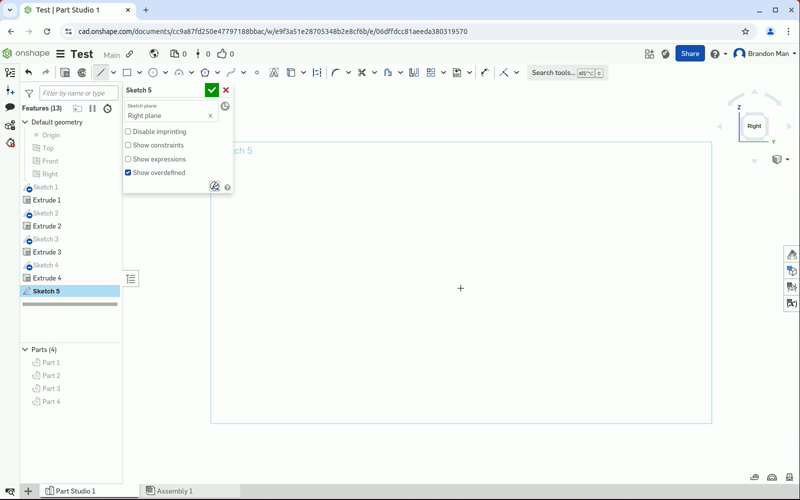
key_up(shift)
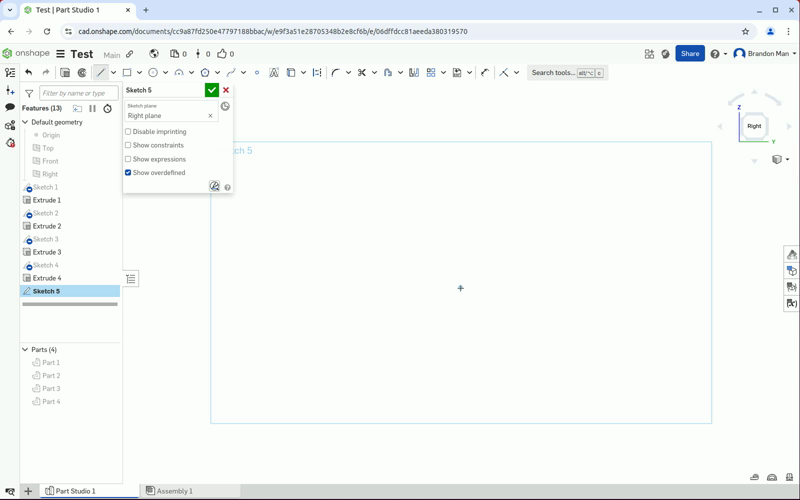
key_down(shift)
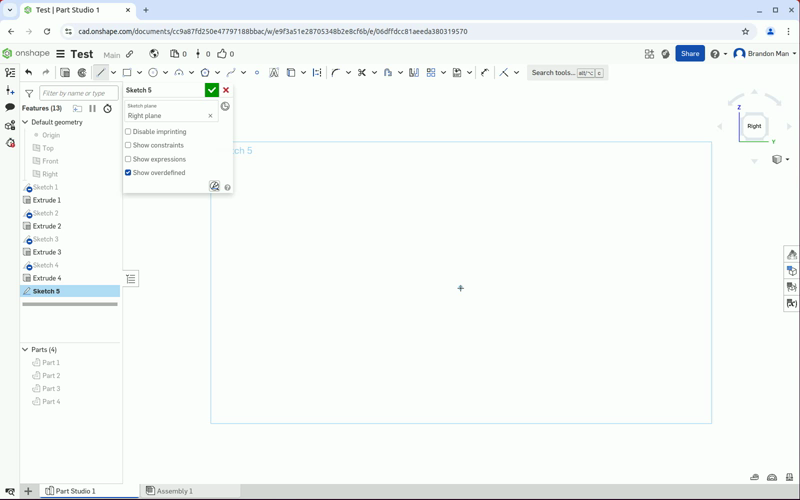
mouse_move(547, 287)
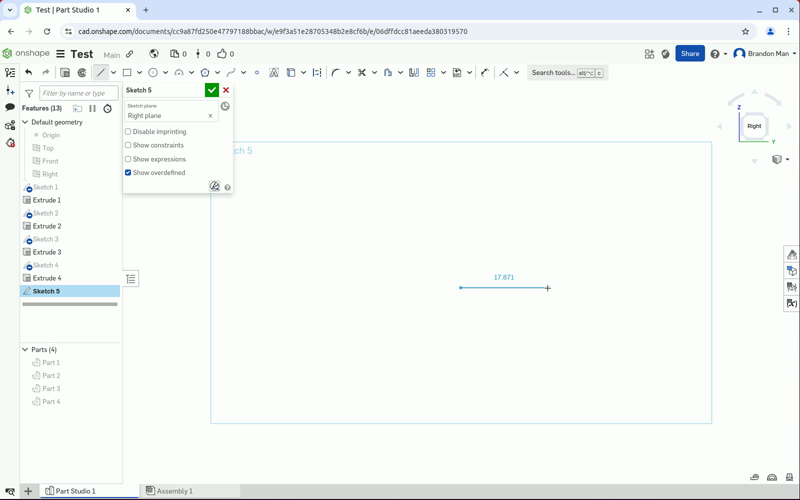
click(547, 287)
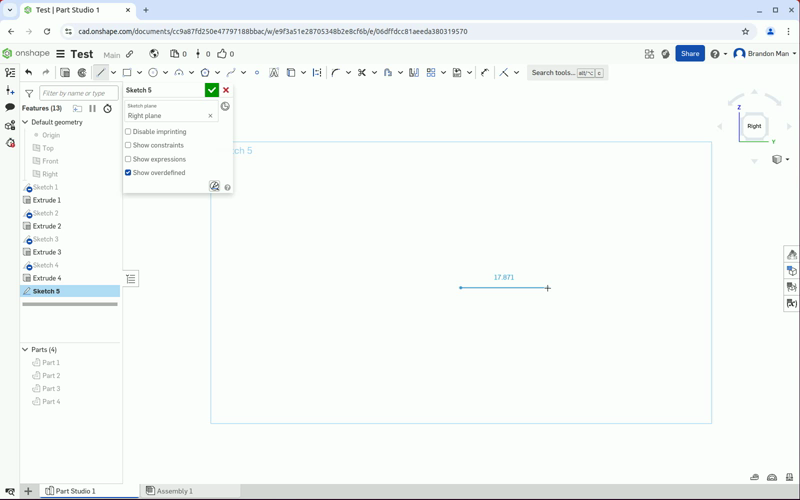
key_up(shift)
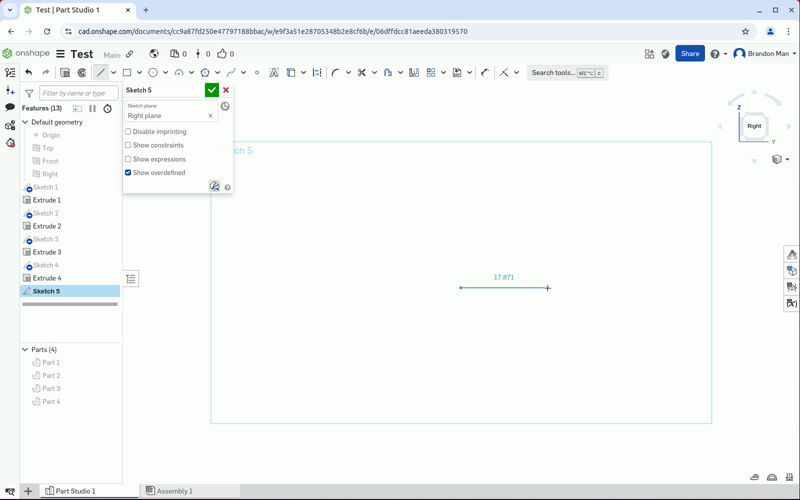
key_down(shift)
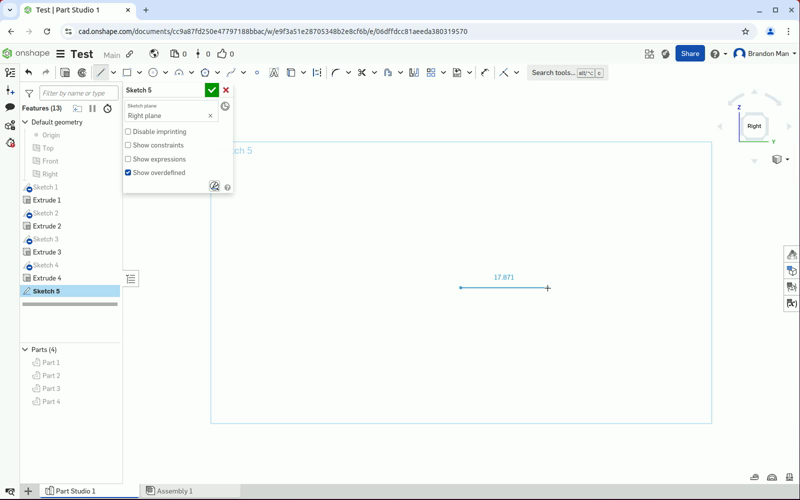
mouse_move(577, 287)
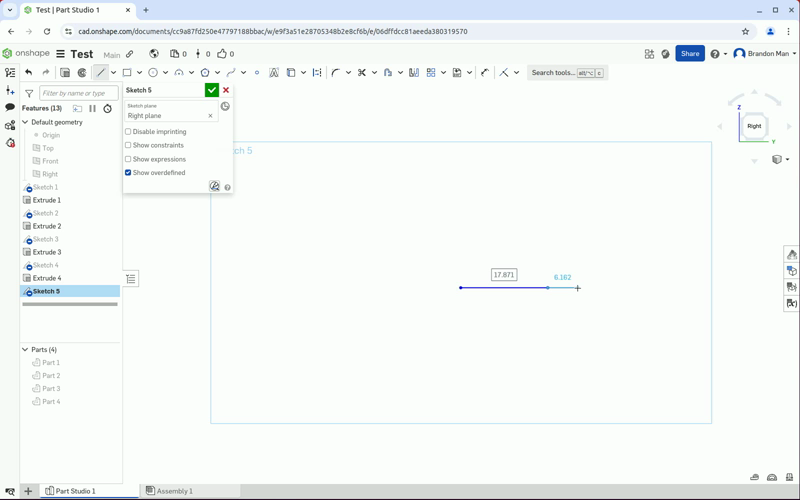
mouse_move(547, 282)
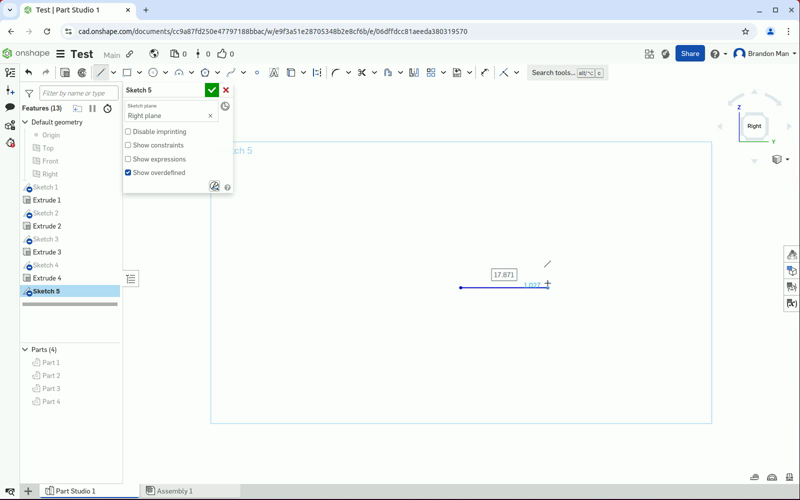
scroll(6)
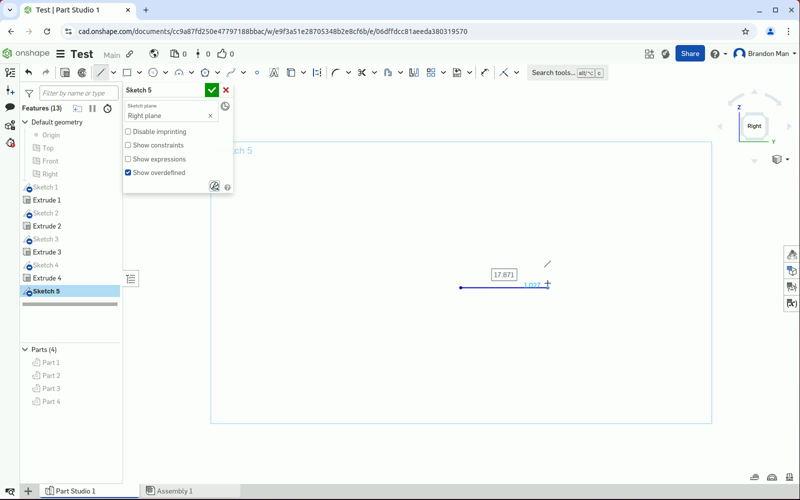
scroll(6)
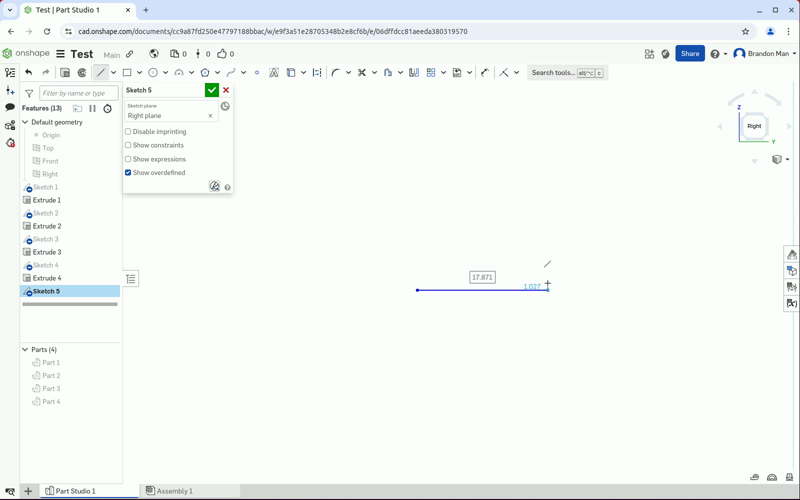
scroll(6)
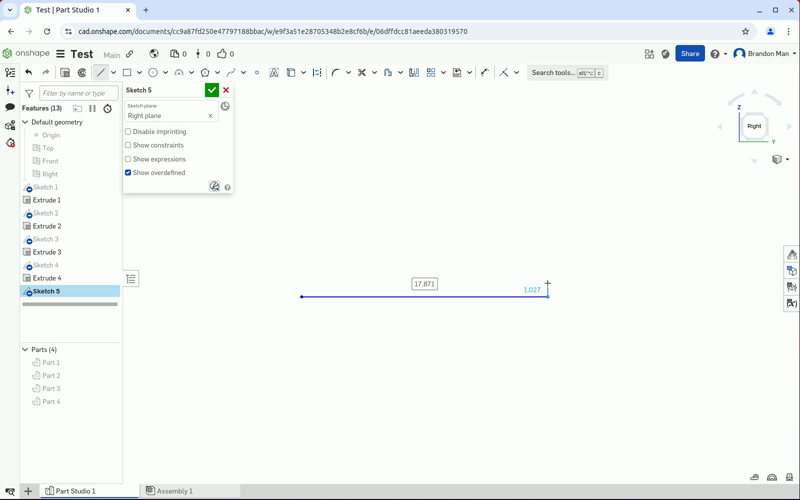
scroll(6)
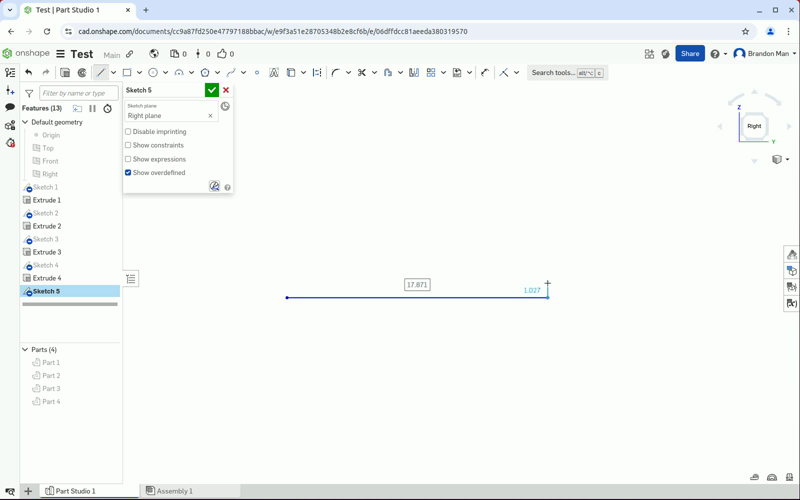
scroll(6)
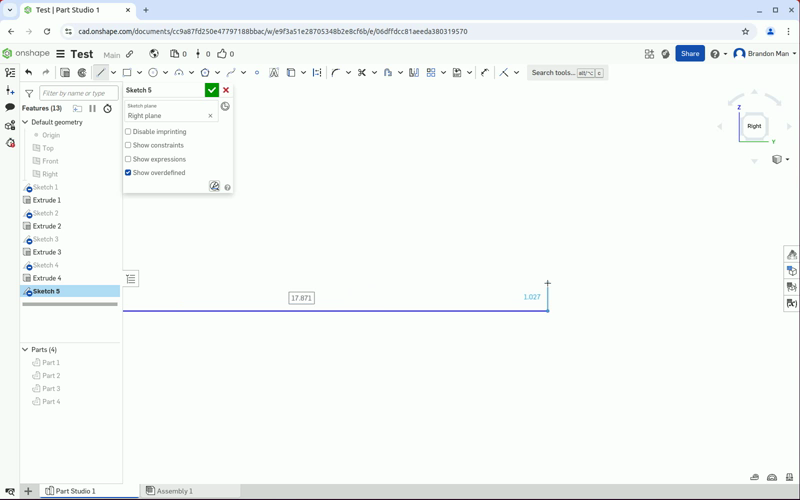
scroll(6)
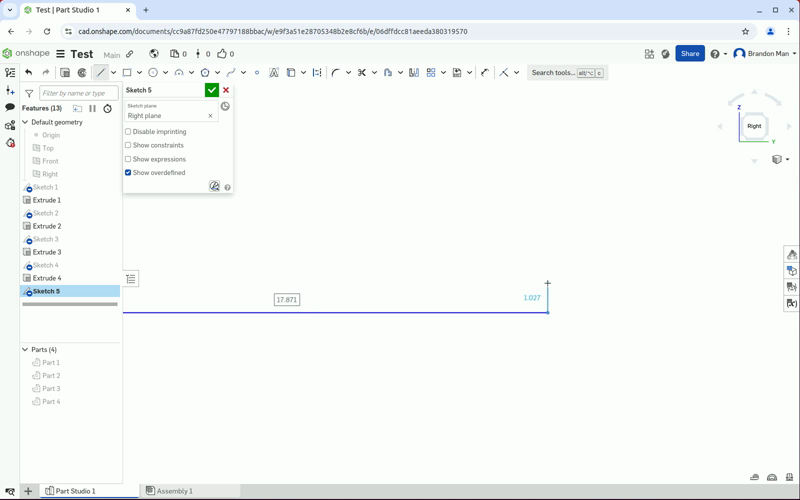
scroll(6)
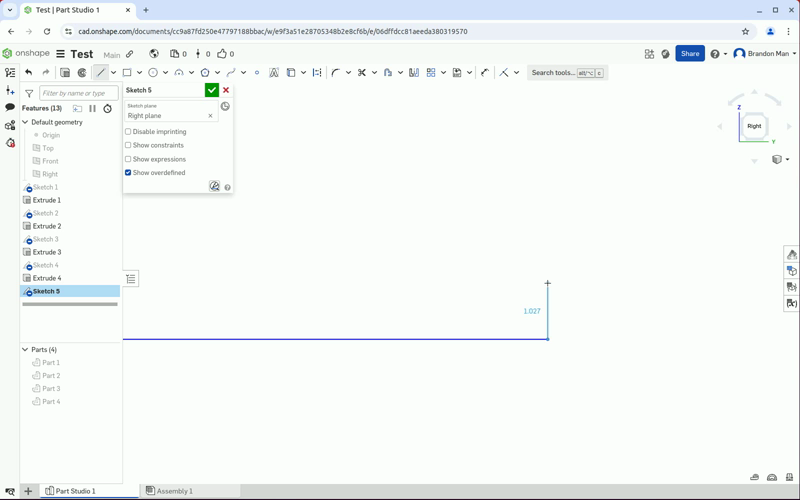
click(547, 282)
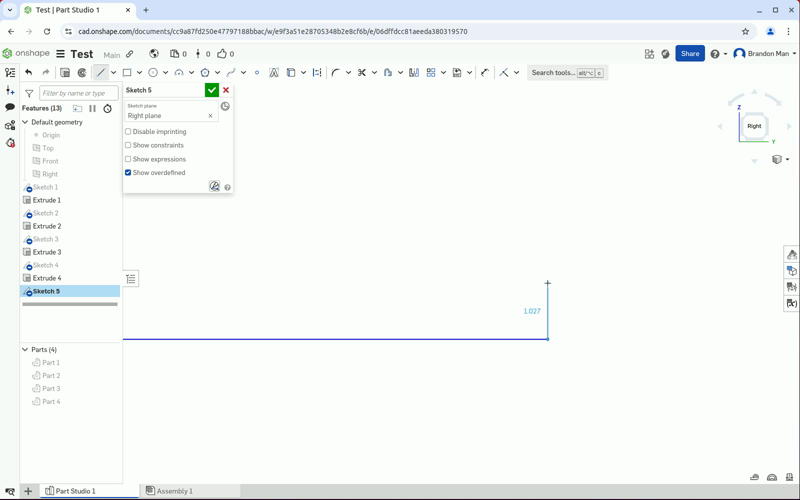
scroll(-6)
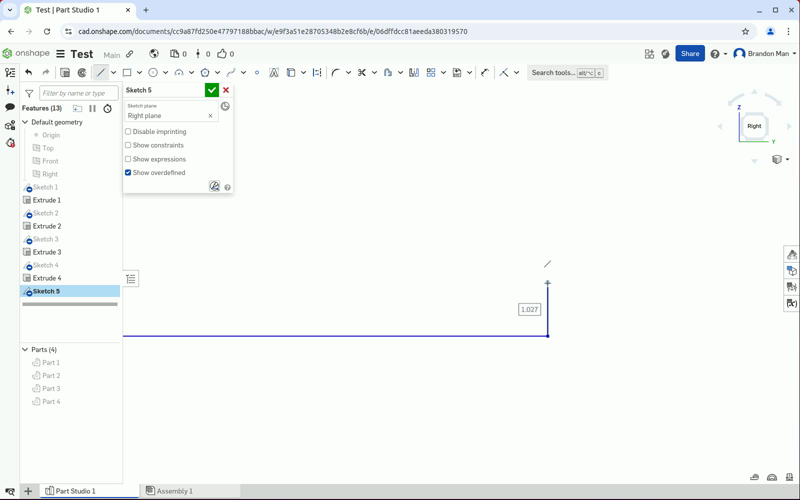
scroll(-6)
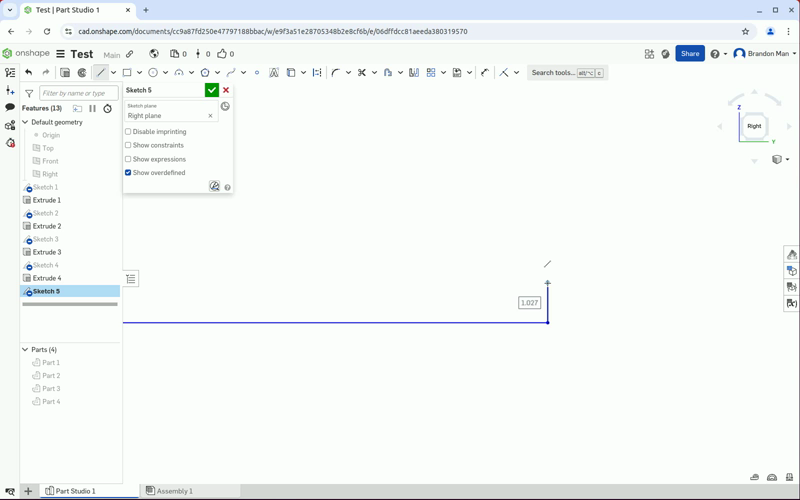
scroll(-6)
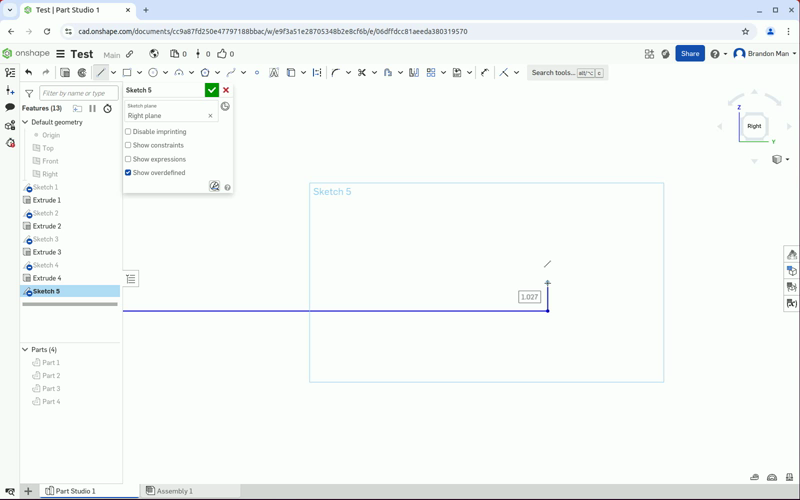
scroll(-6)
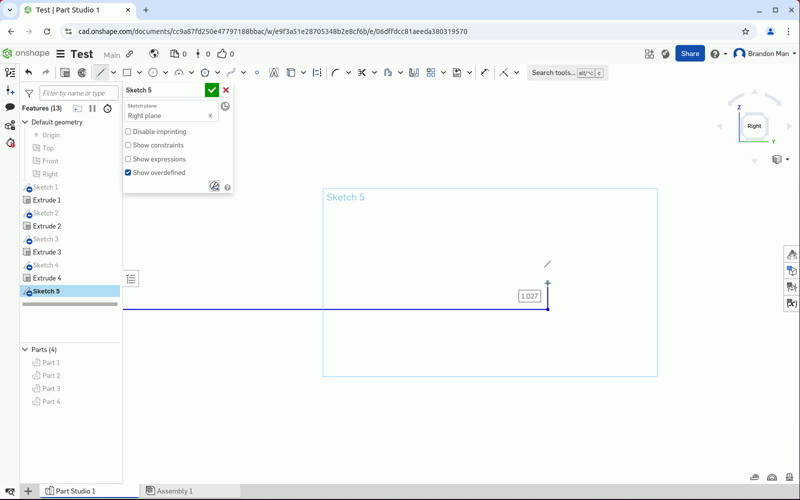
scroll(-6)
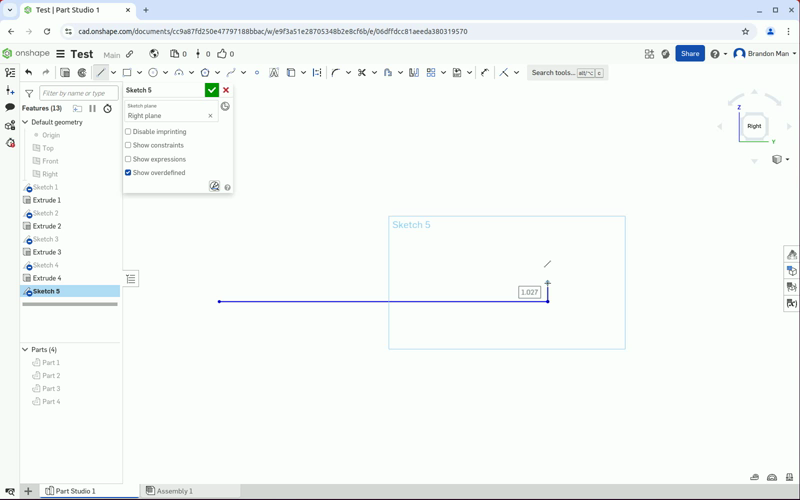
scroll(-6)
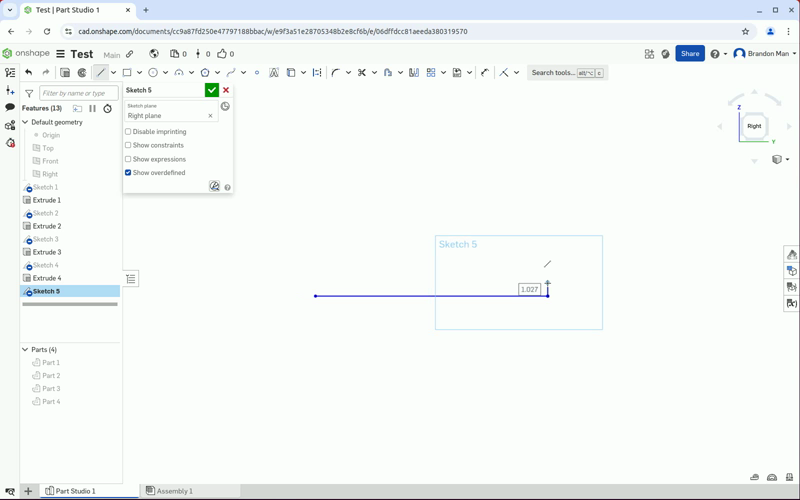
scroll(-6)
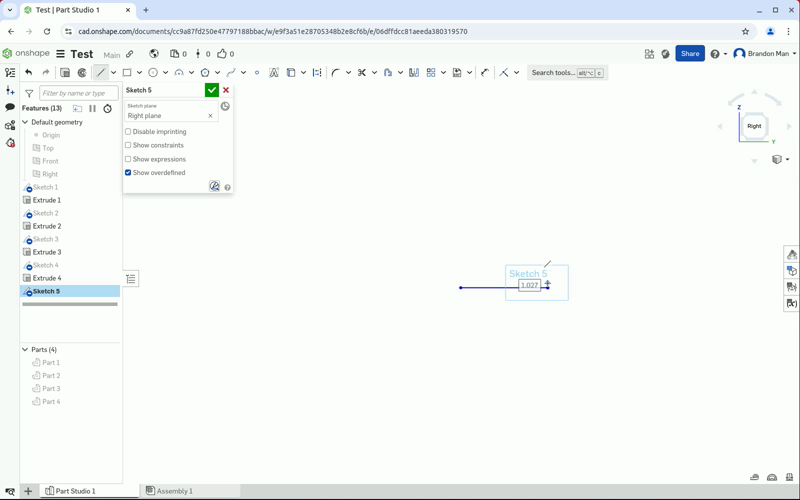
key_up(shift)
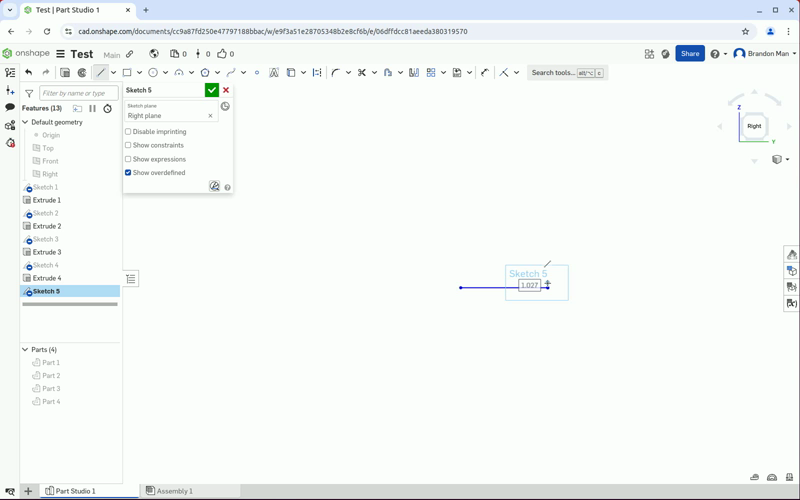
key_down(shift)
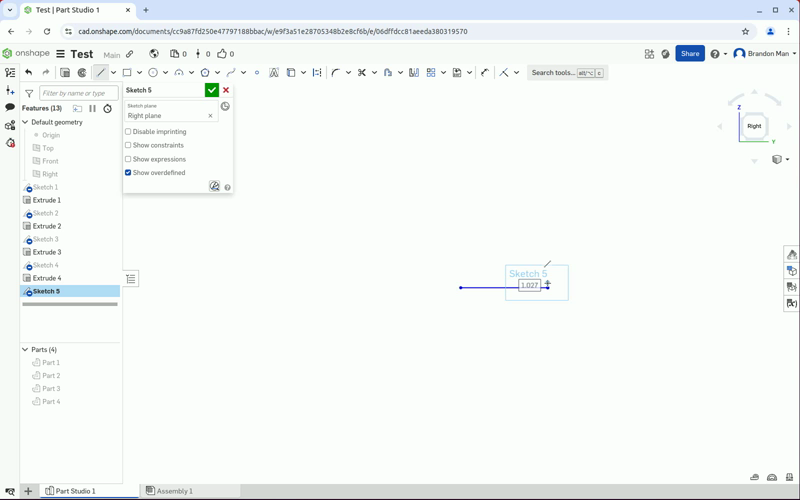
mouse_move(460, 282)
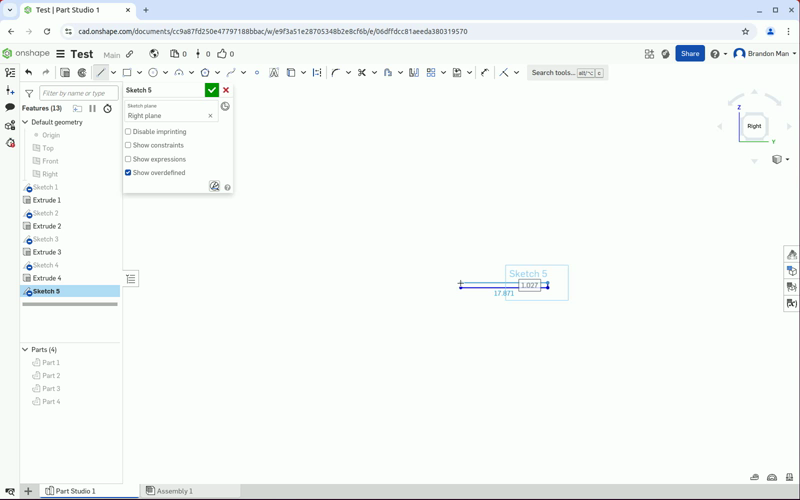
click(460, 282)
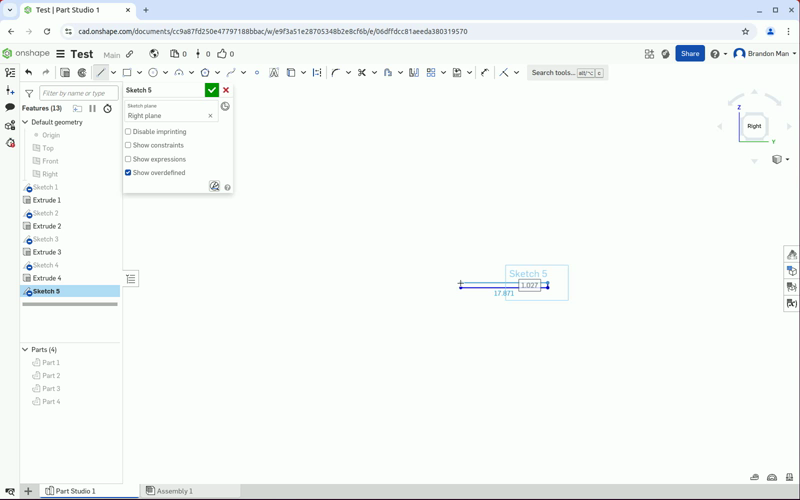
key_up(shift)
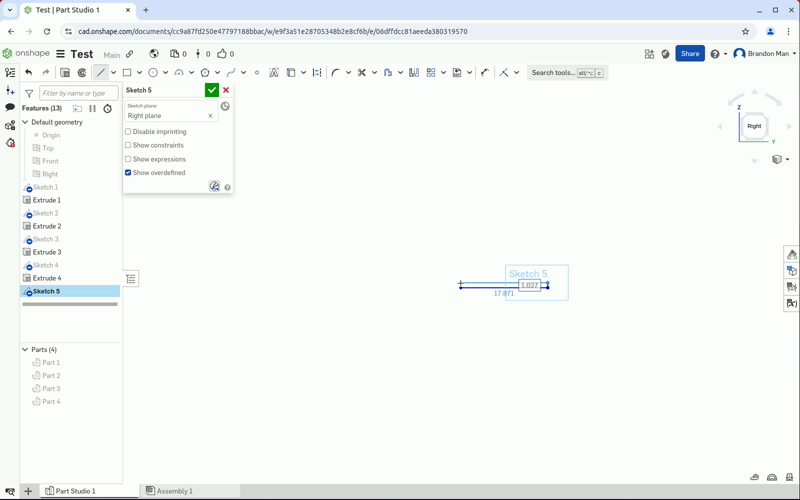
mouse_move(490, 282)
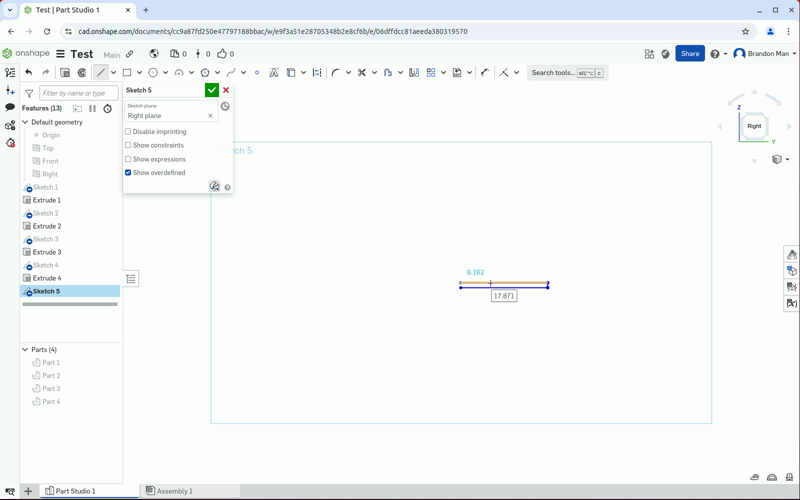
key_down(shift)
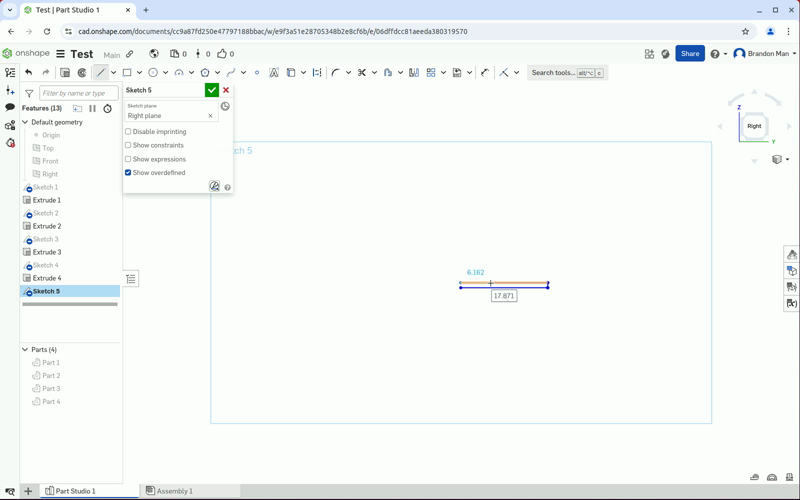
mouse_move(460, 287)
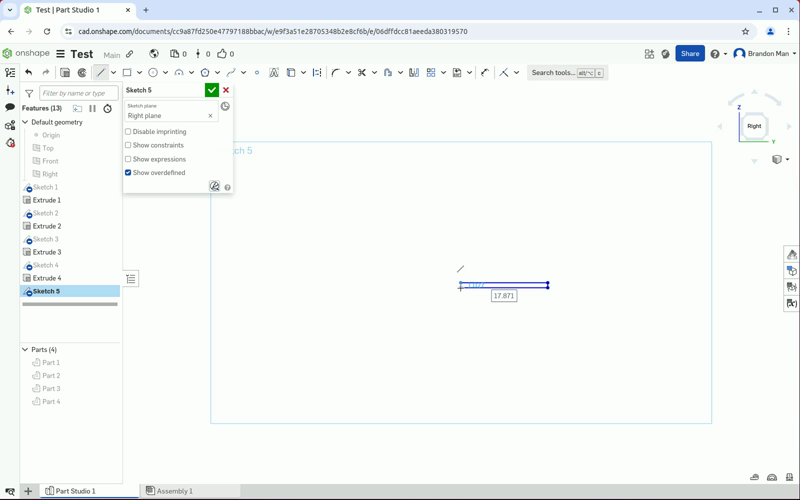
scroll(6)
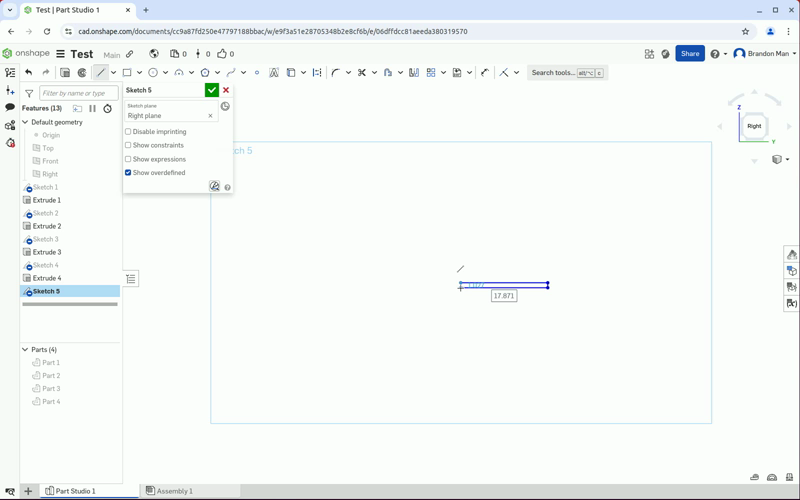
scroll(6)
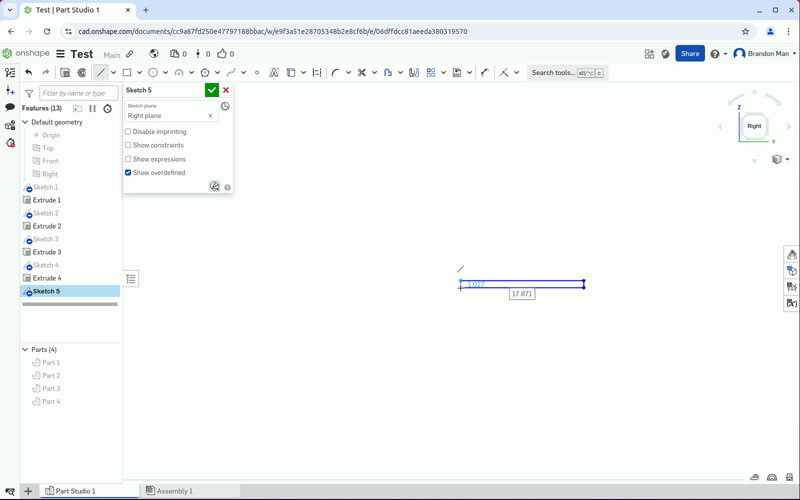
scroll(6)
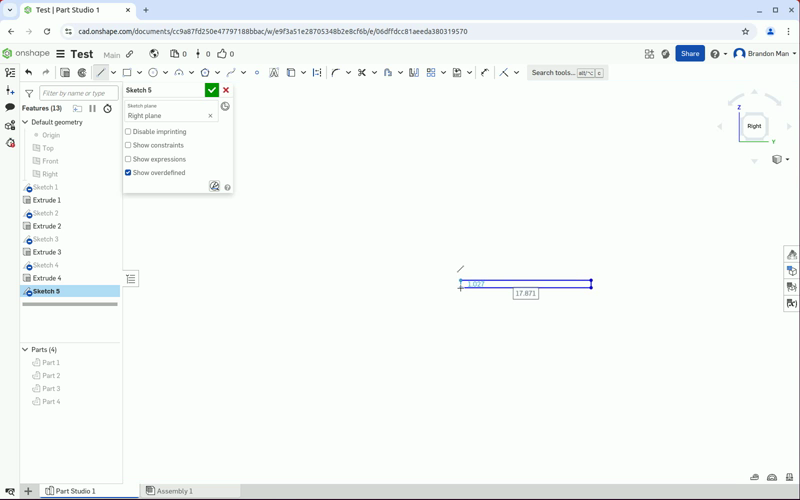
scroll(6)
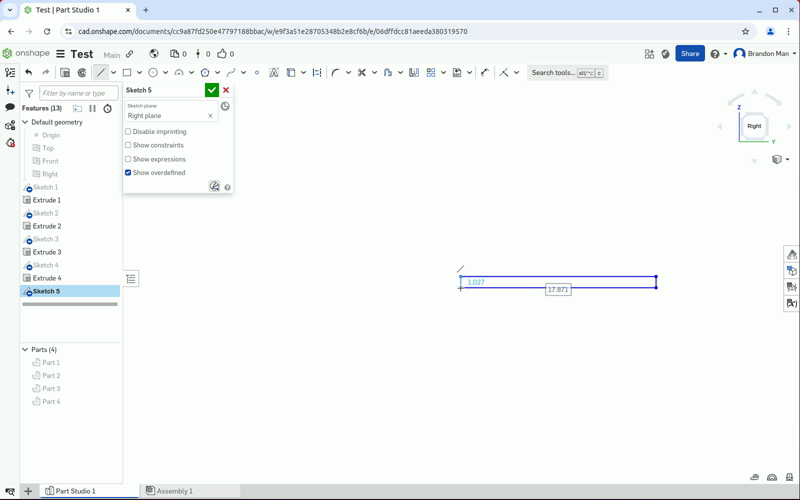
scroll(6)
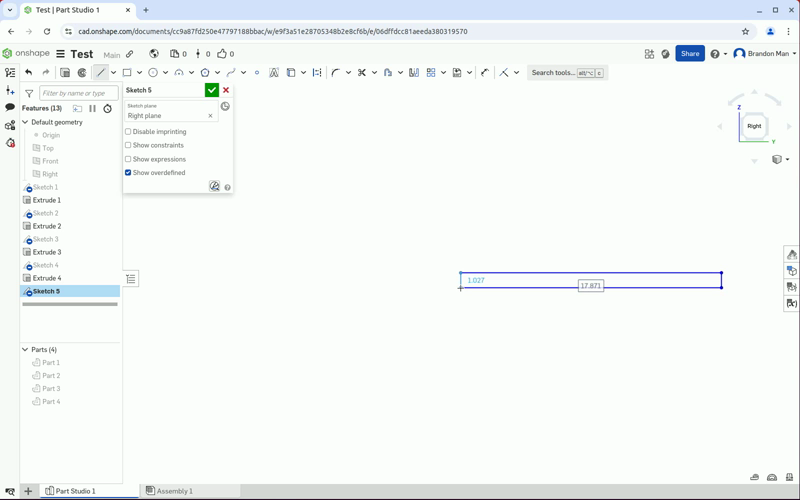
scroll(6)
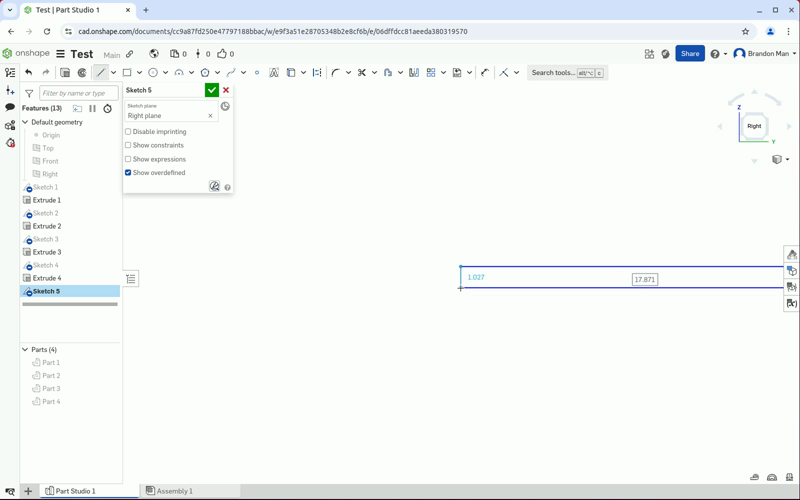
scroll(6)
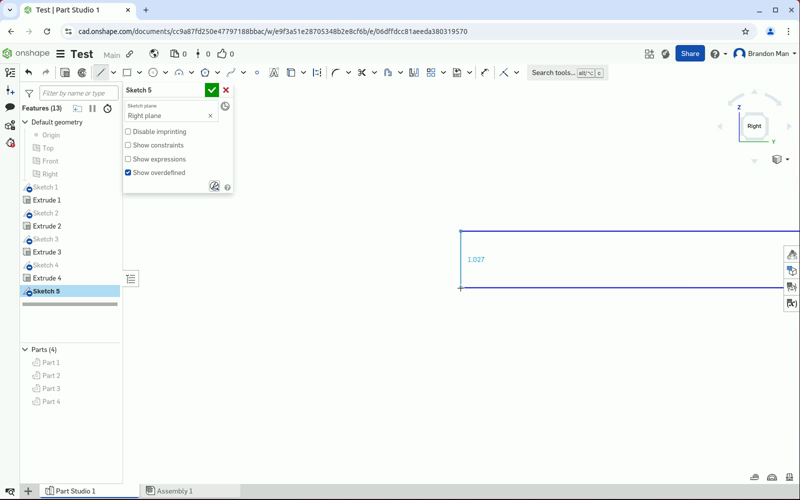
key_up(shift)
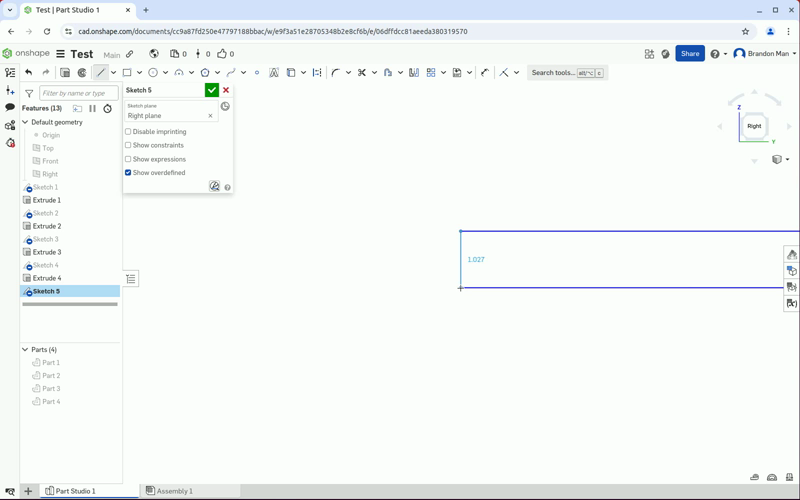
click(460, 287)
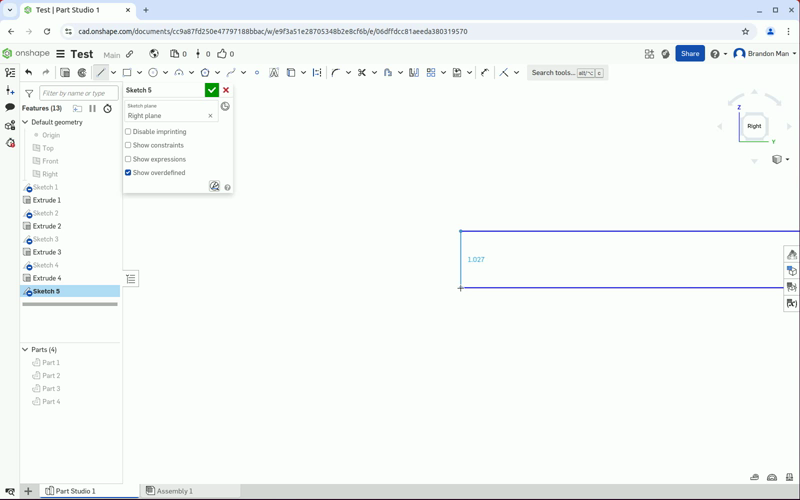
scroll(-6)
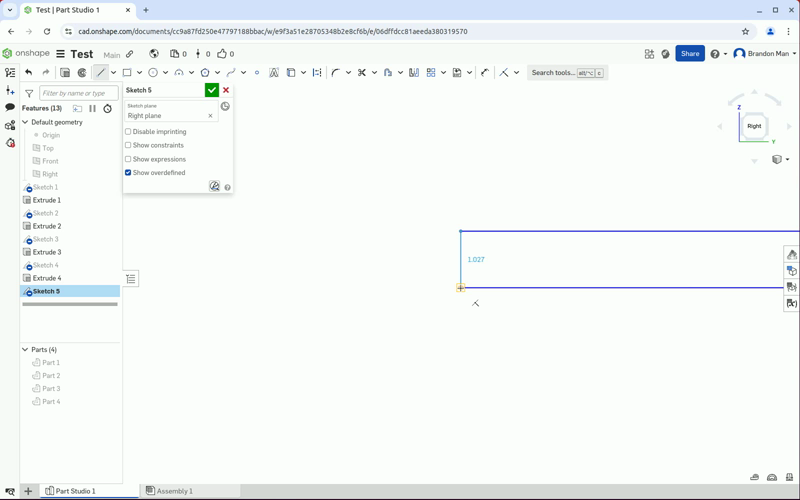
scroll(-6)
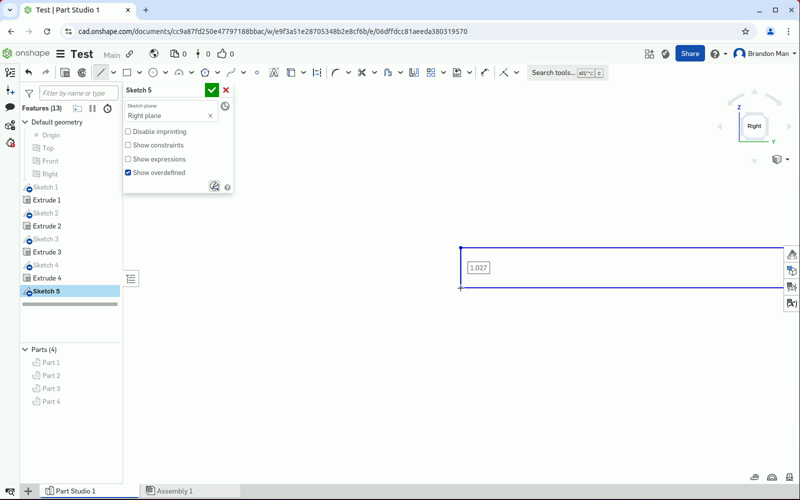
scroll(-6)
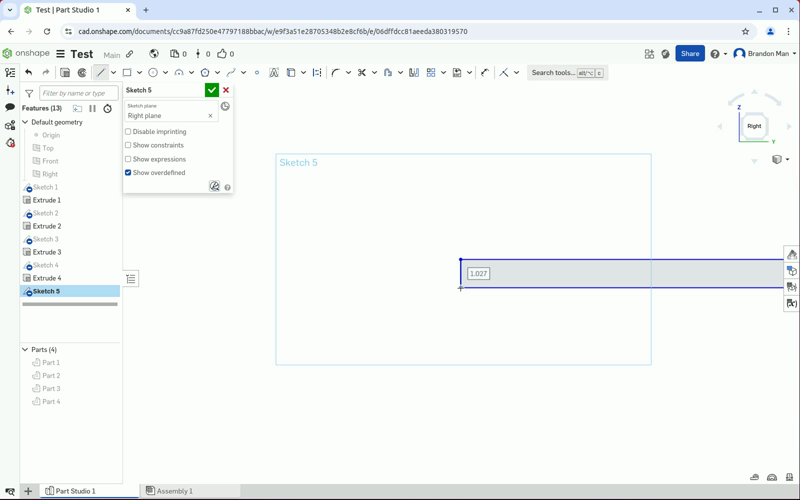
scroll(-6)
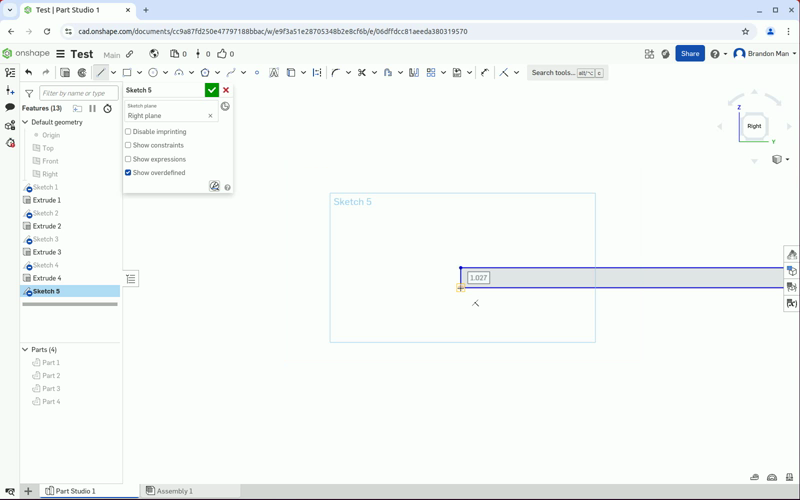
scroll(-6)
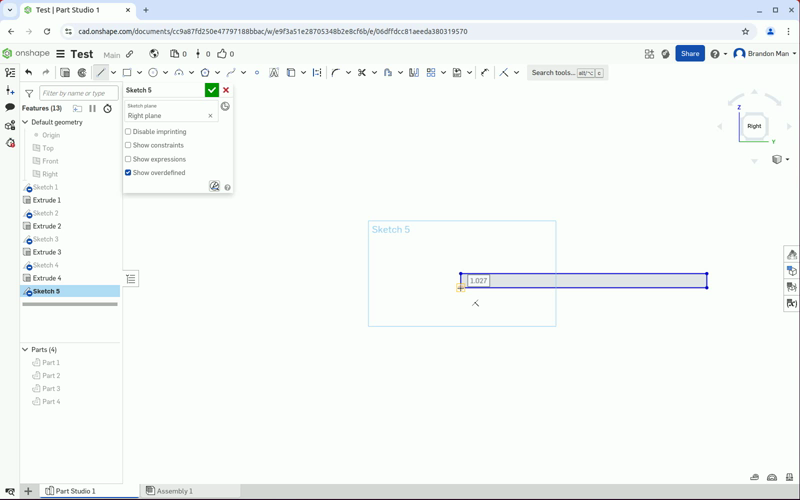
scroll(-6)
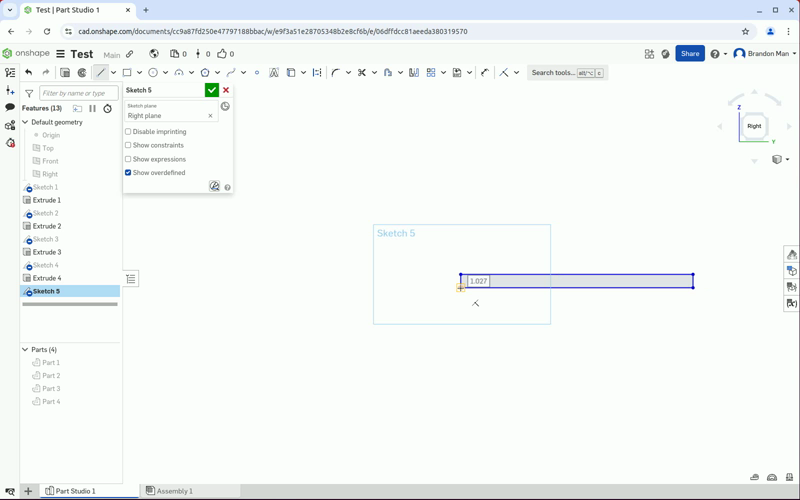
scroll(-6)
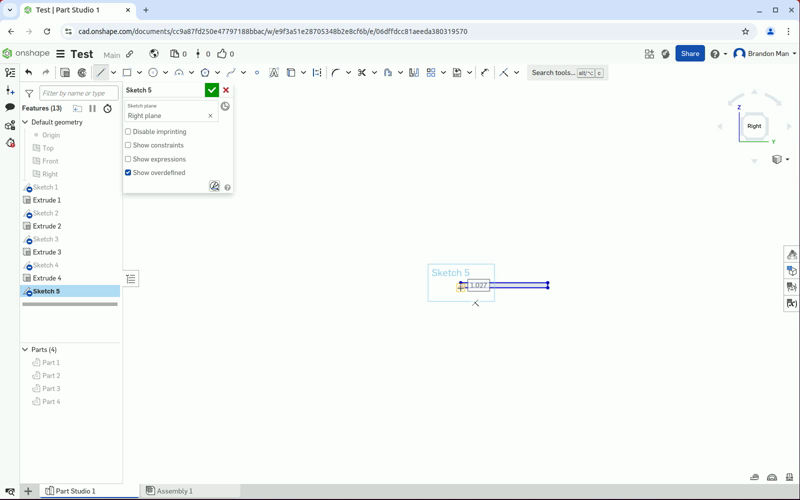
key(esc)
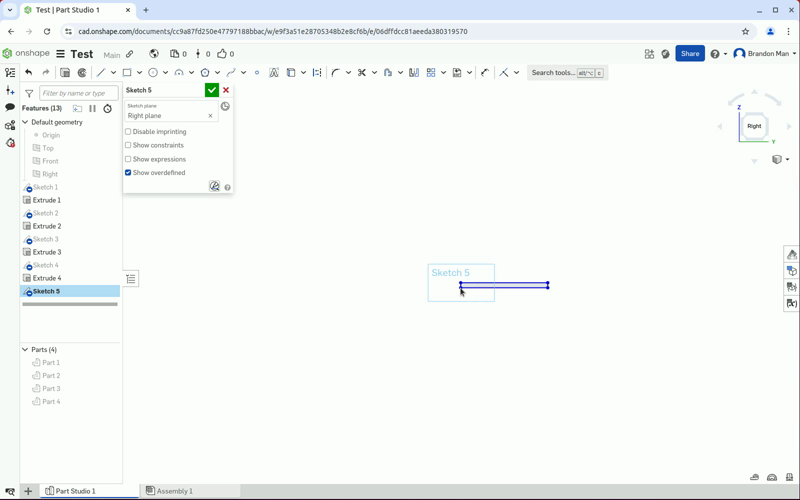
mouse_move(471, 286)
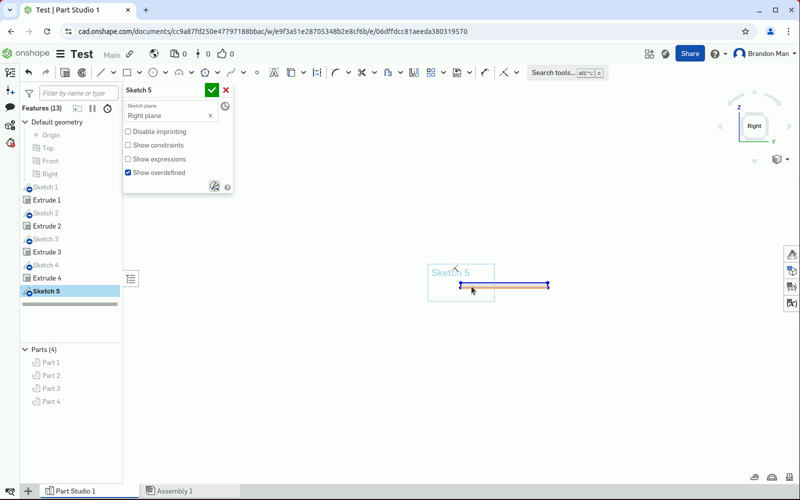
scroll(6)
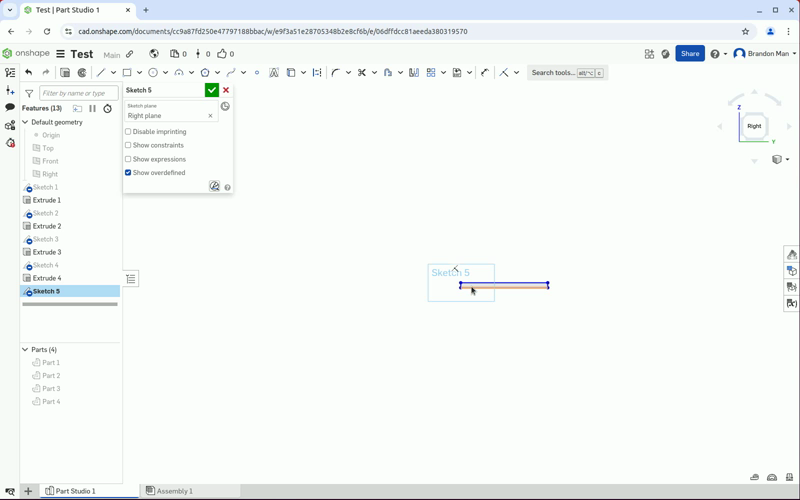
scroll(6)
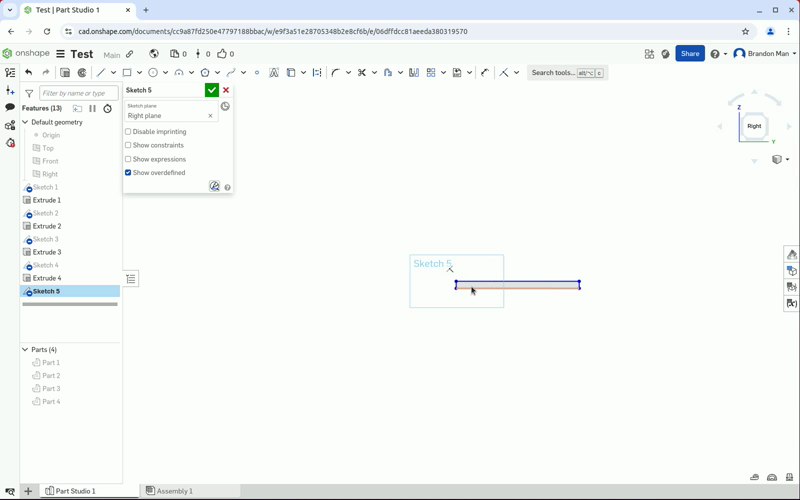
scroll(6)
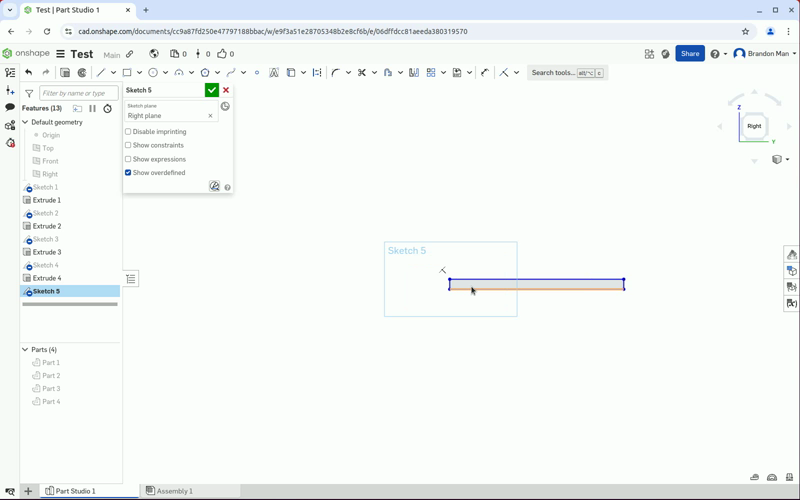
scroll(6)
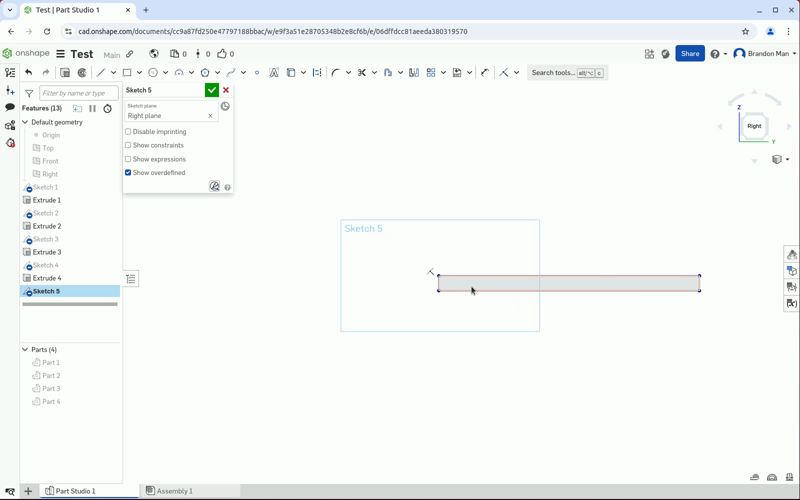
scroll(6)
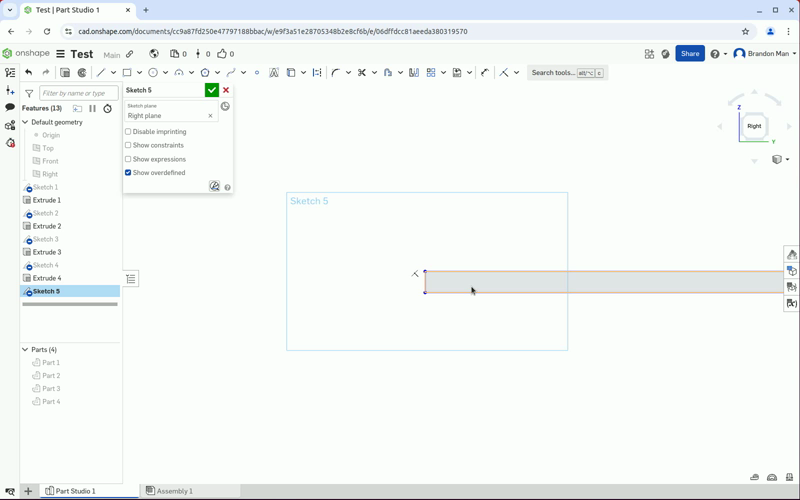
scroll(6)
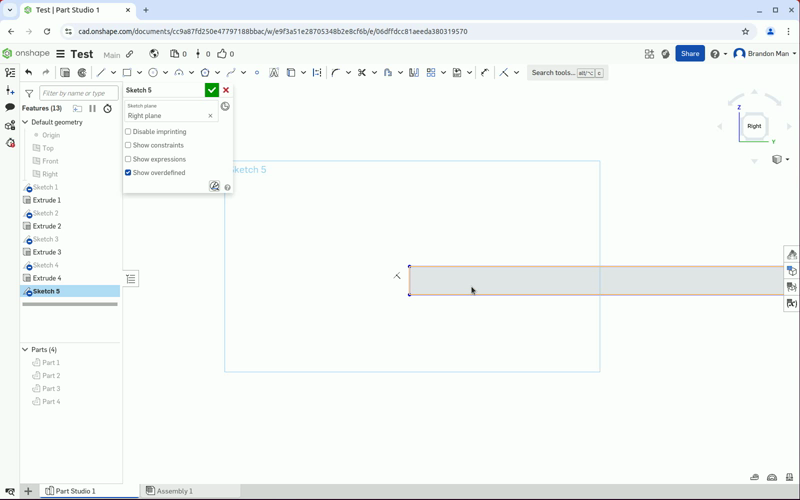
scroll(6)
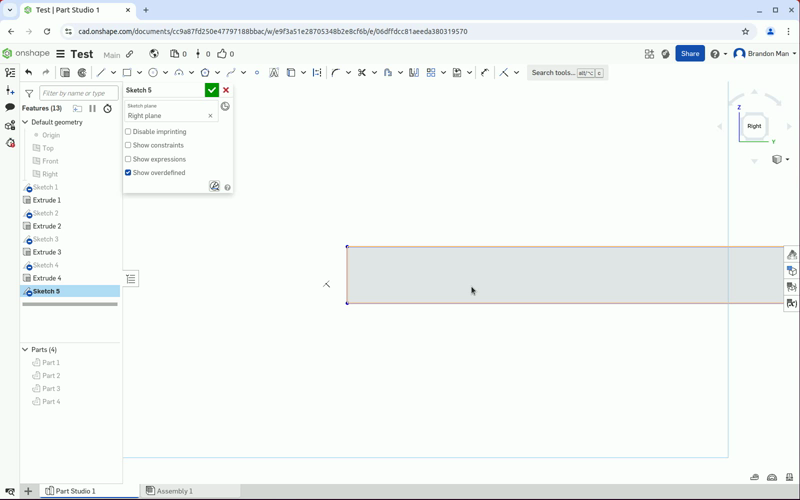
click(471, 286)
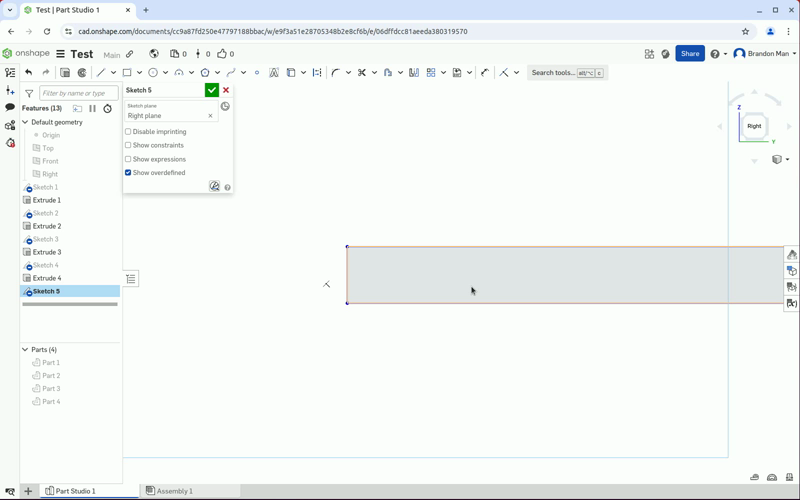
scroll(-6)
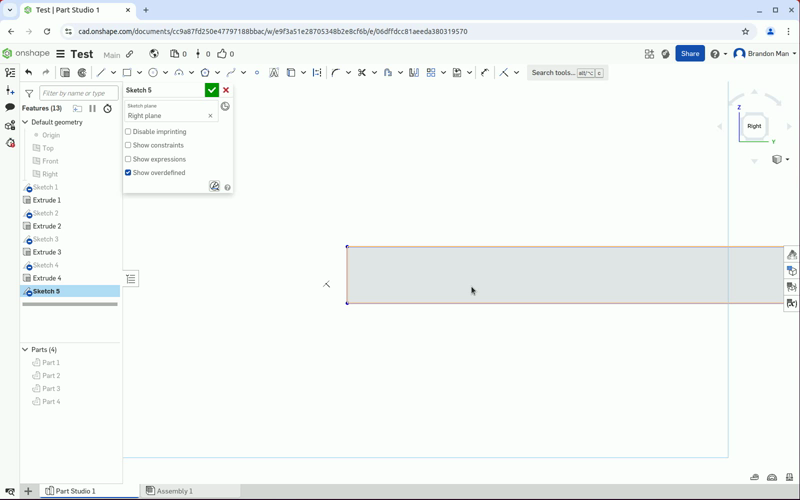
scroll(-6)
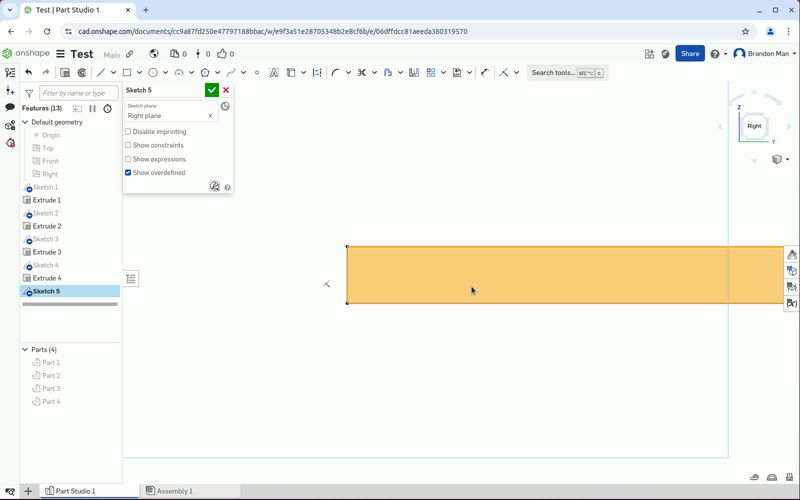
scroll(-6)
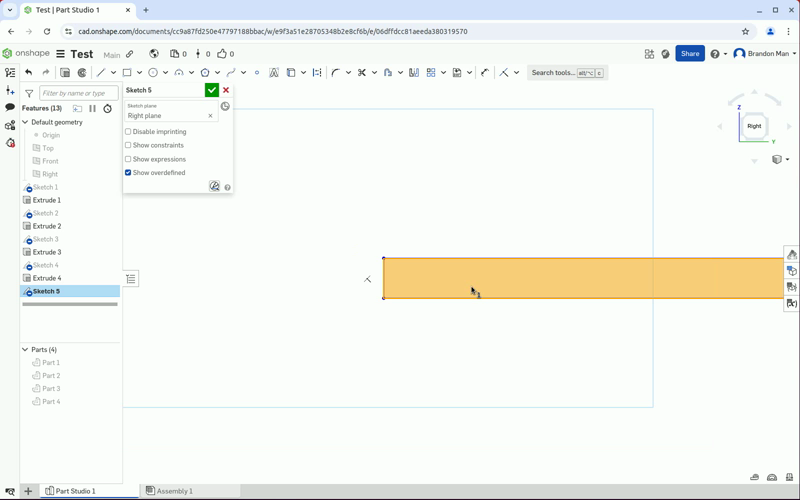
scroll(-6)
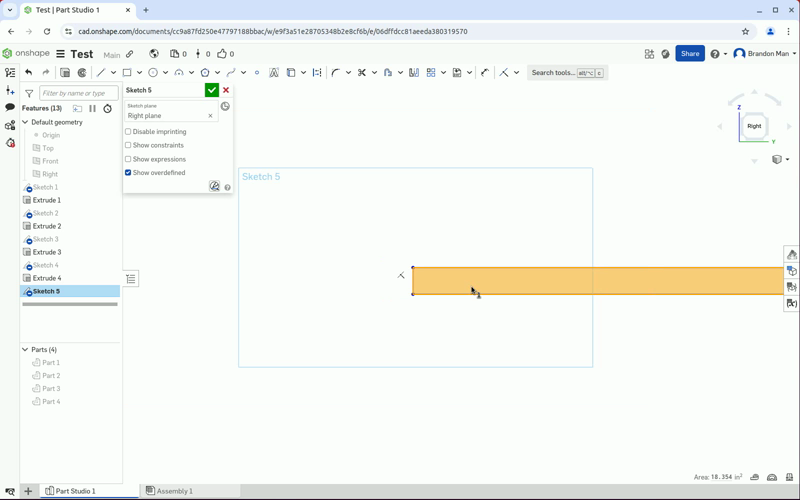
scroll(-6)
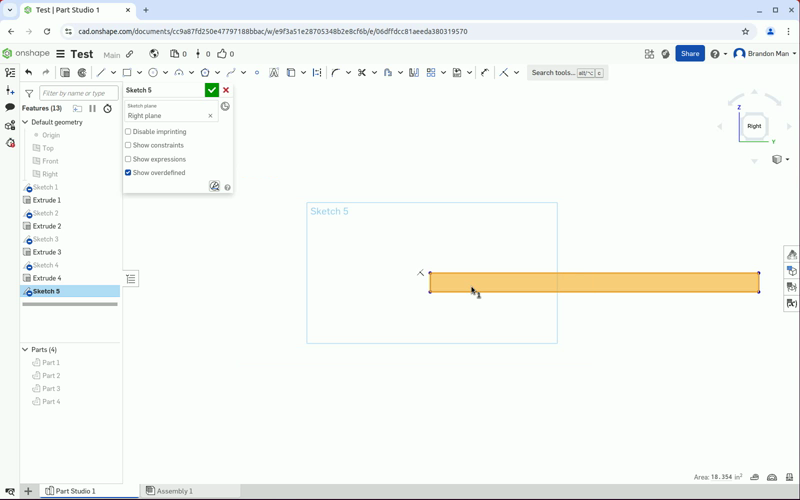
scroll(-6)
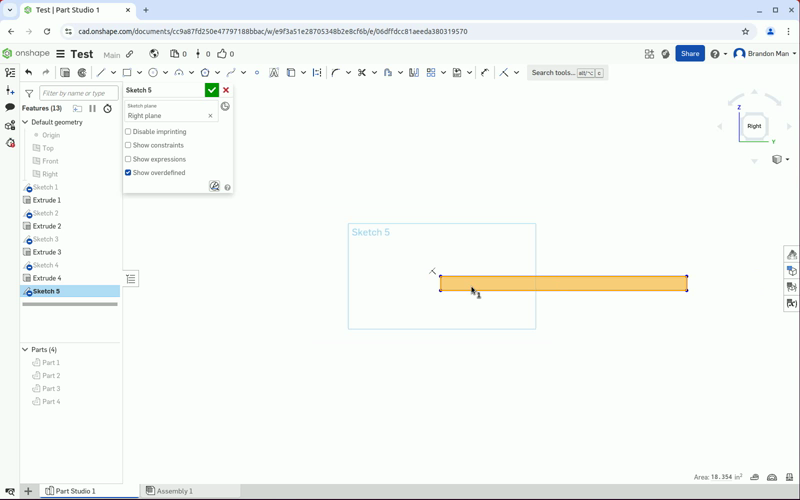
scroll(-6)
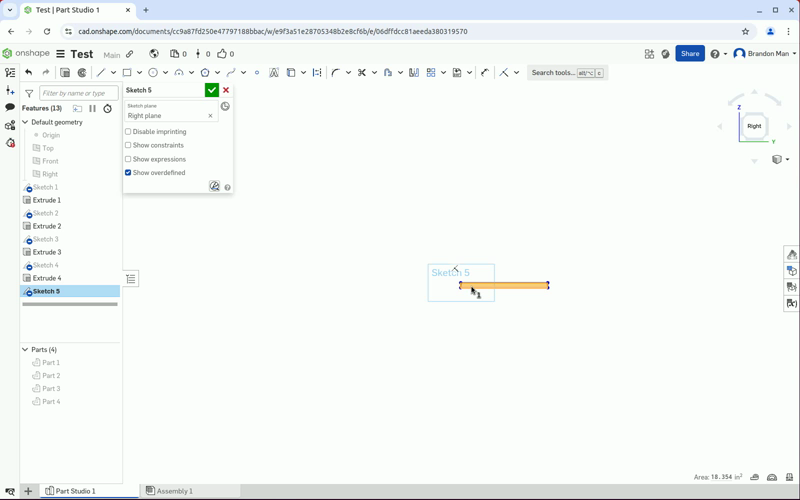
mouse_move(73, 352)
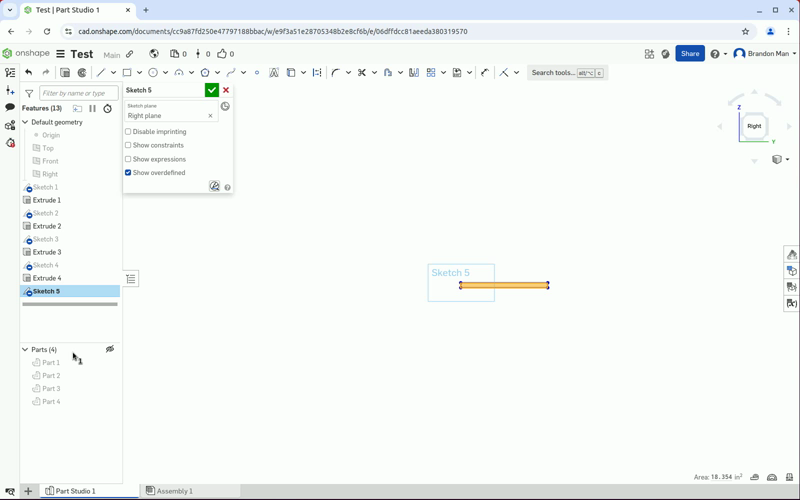
key(shift+y)
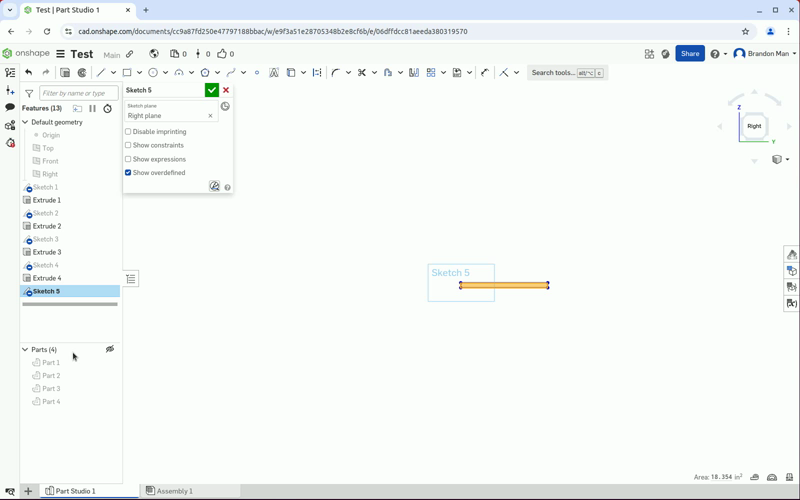
key(shift+e)
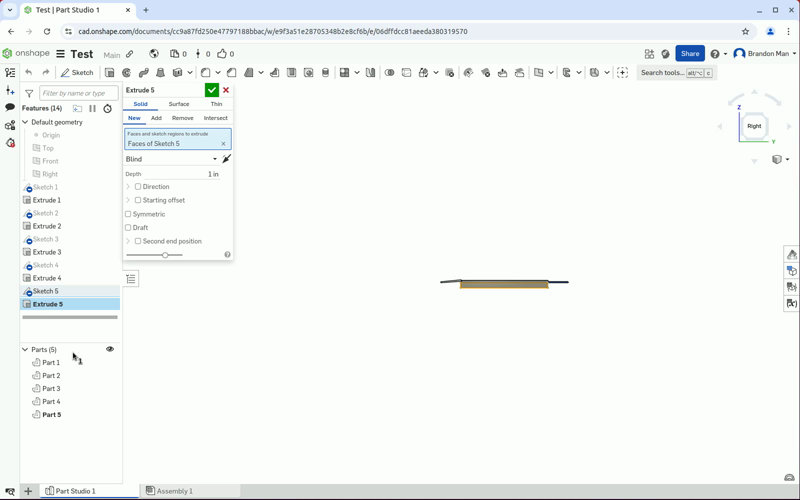
mouse_move(143, 106)
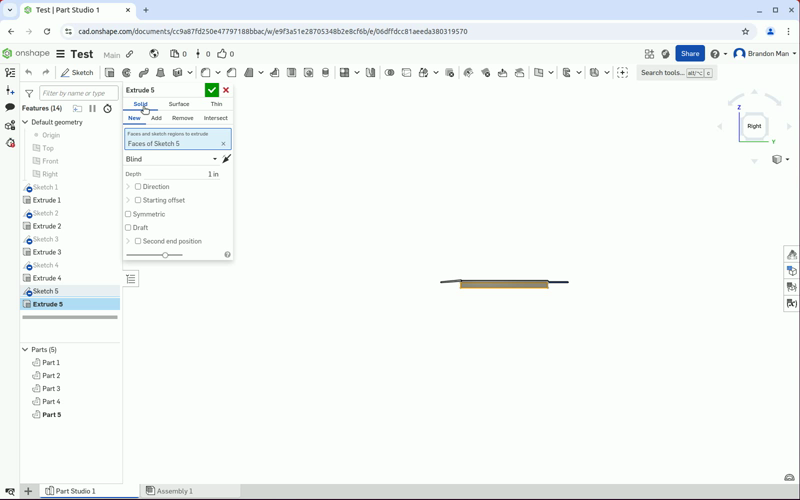
click(143, 106)
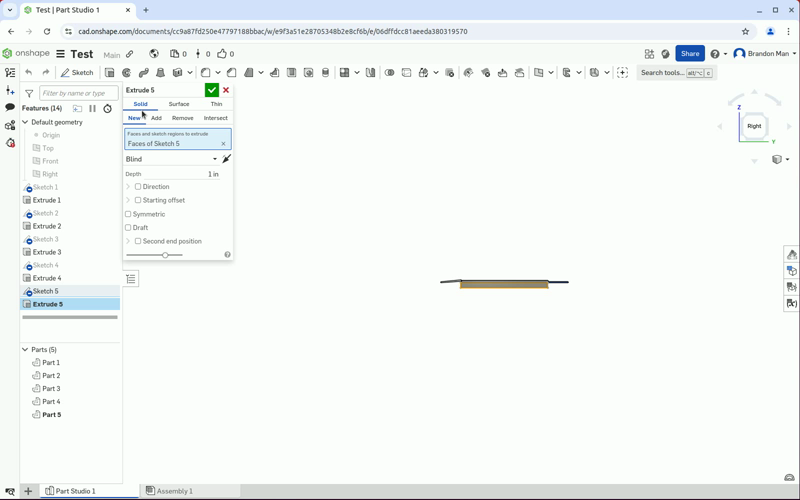
mouse_move(137, 120)
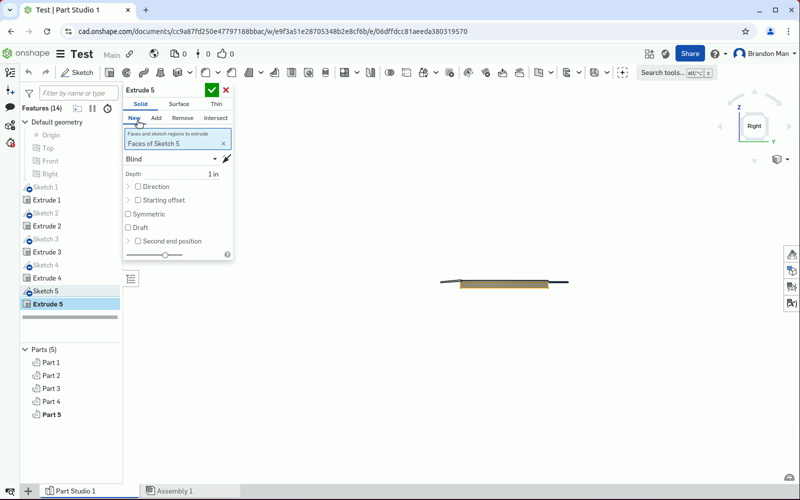
click(137, 120)
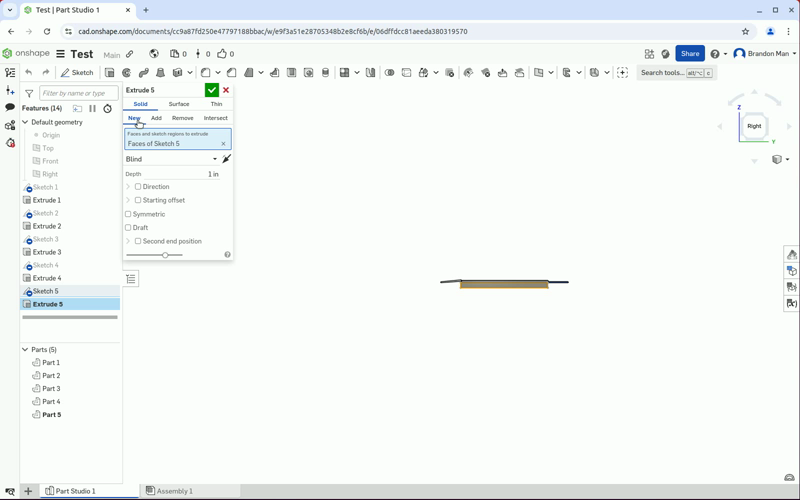
key(tab, 4)
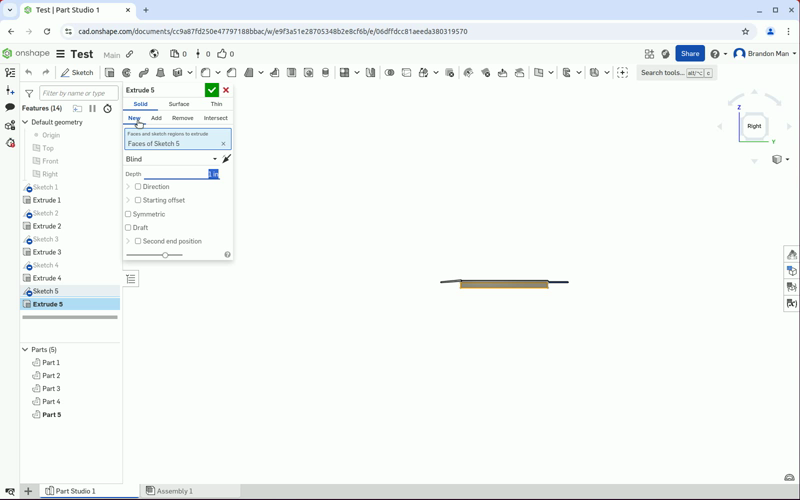
text(-6.499)
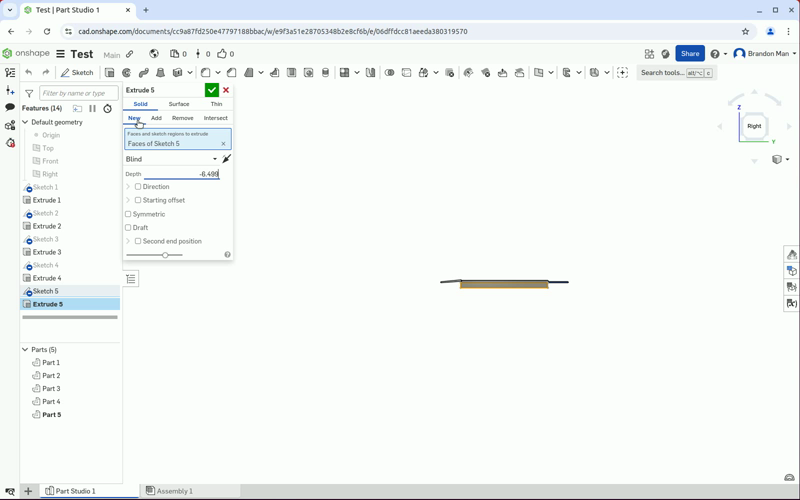
key(enter)
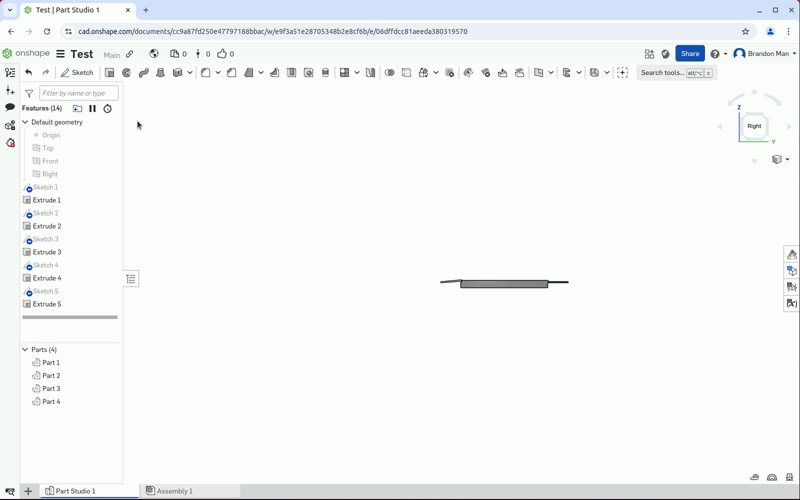
key(shift+h)
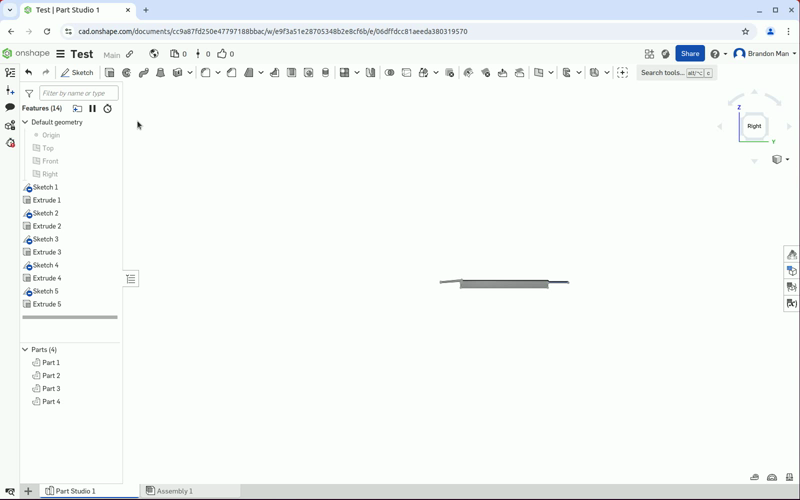
key(shift+h)
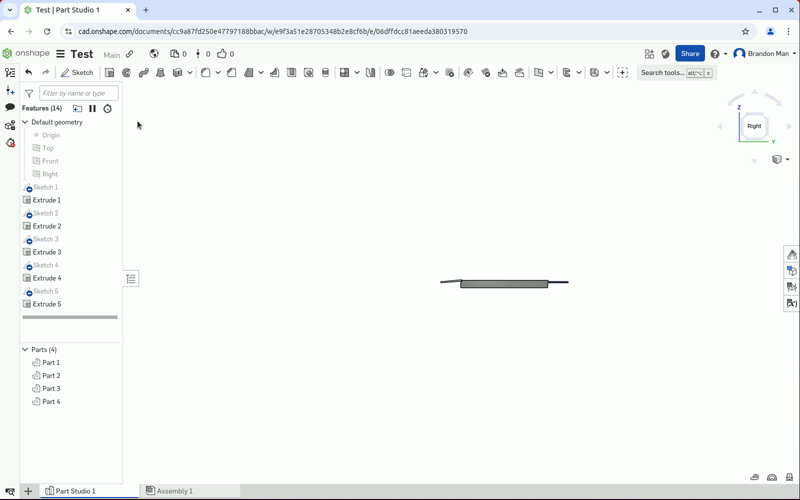
mouse_move(73, 189)
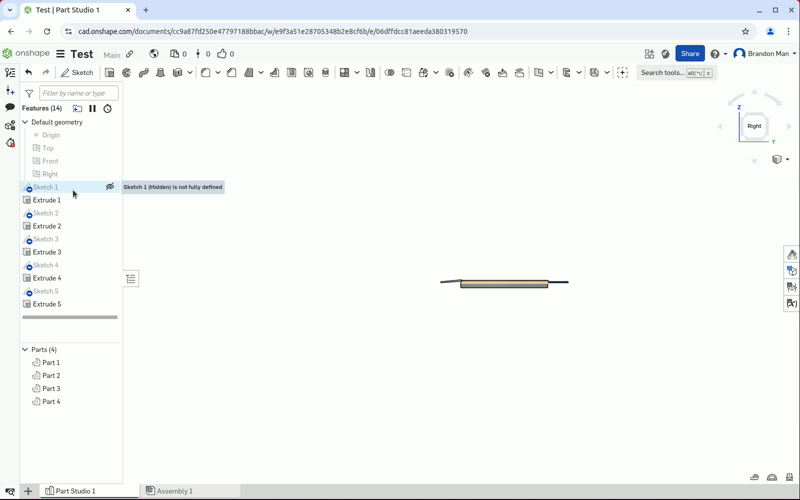
click(73, 189)
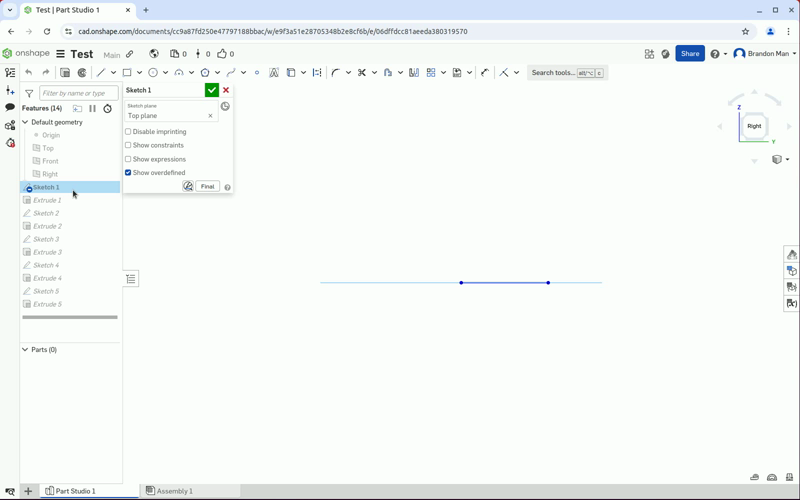
mouse_move(229, 92)
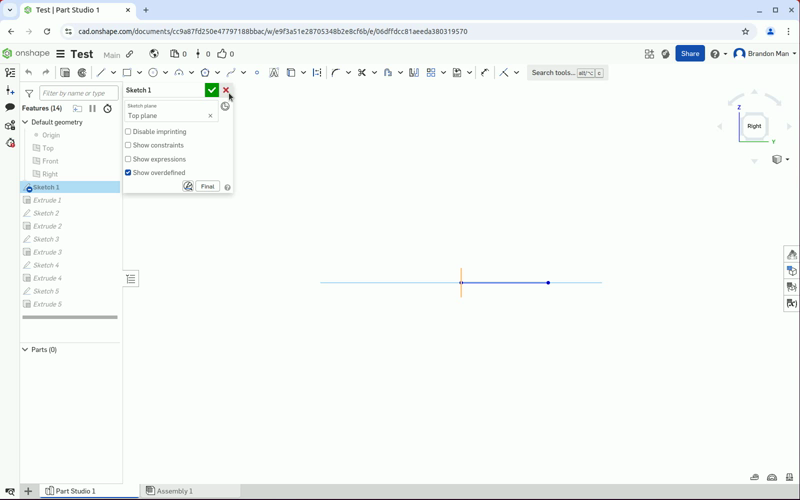
click(229, 92)
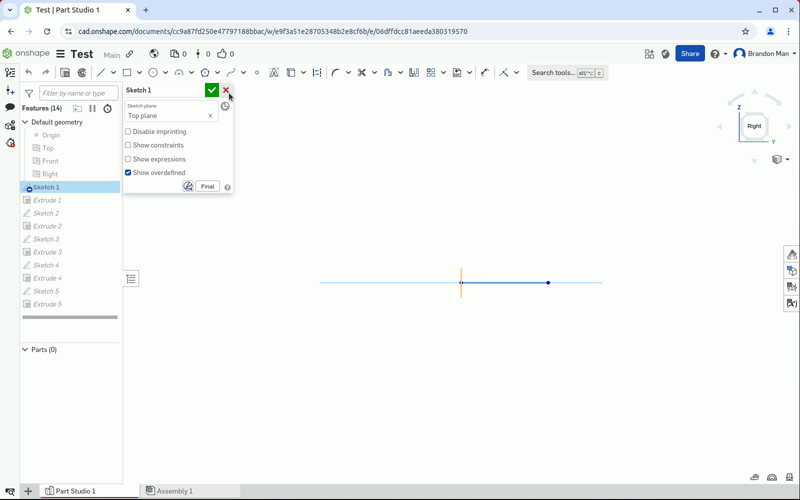
key(shift+s)
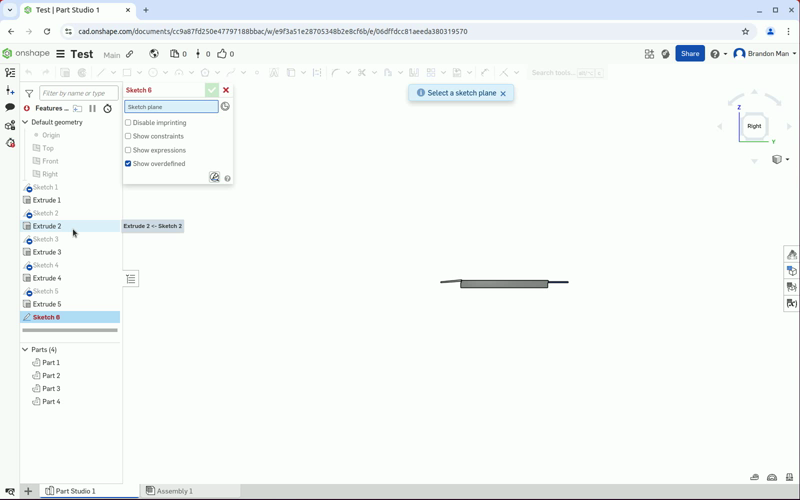
scroll(3)
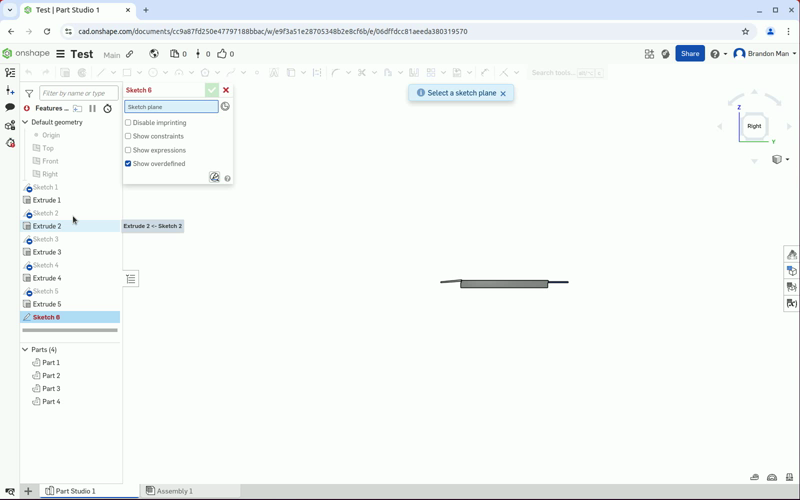
mouse_move(73, 176)
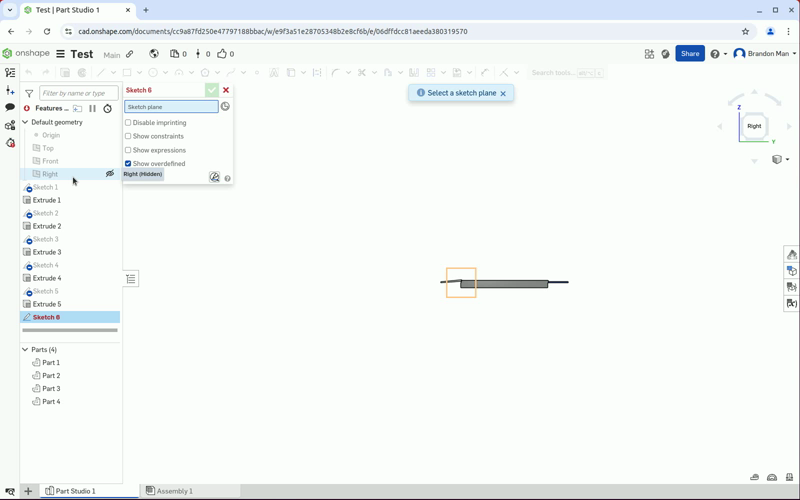
click(73, 176)
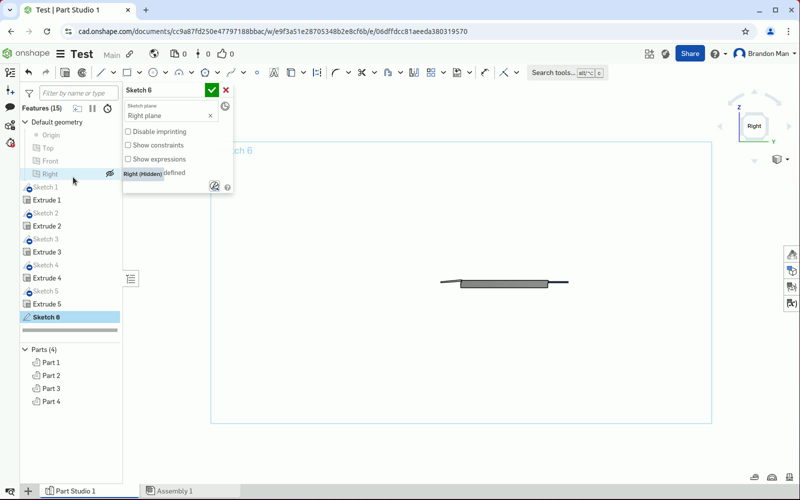
mouse_move(73, 352)
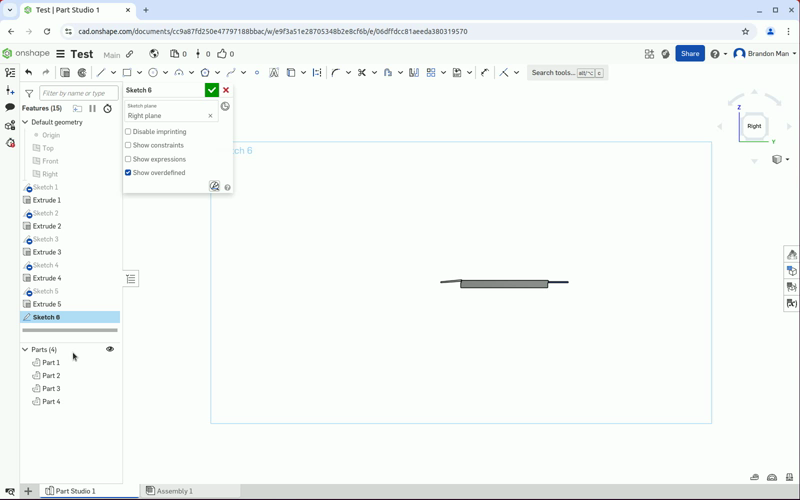
key(y)
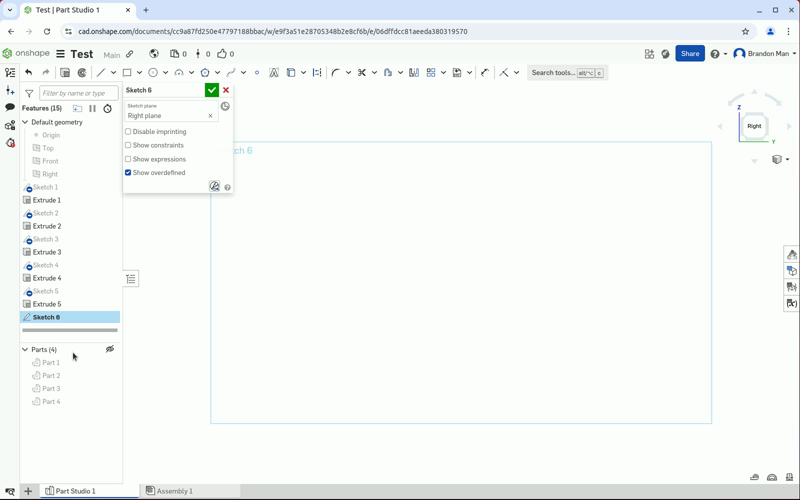
key(l)
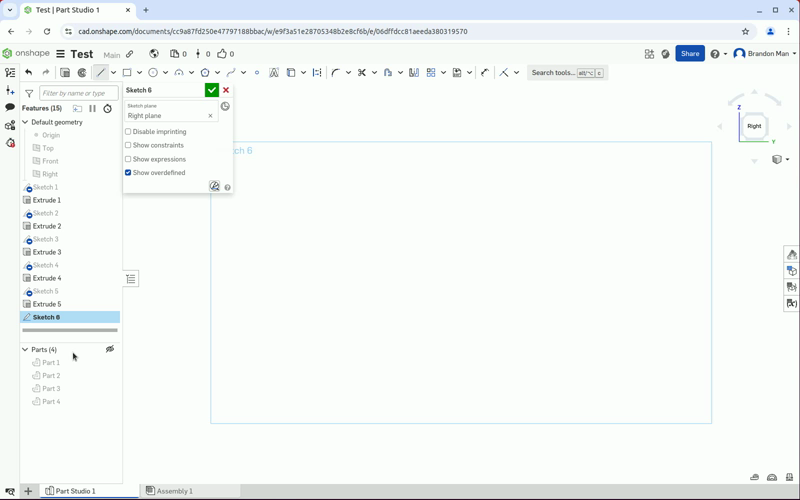
key_down(shift)
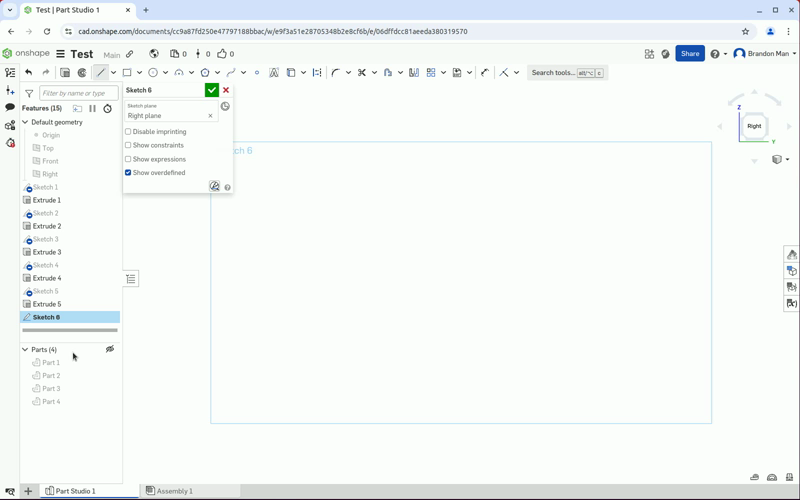
mouse_move(440, 282)
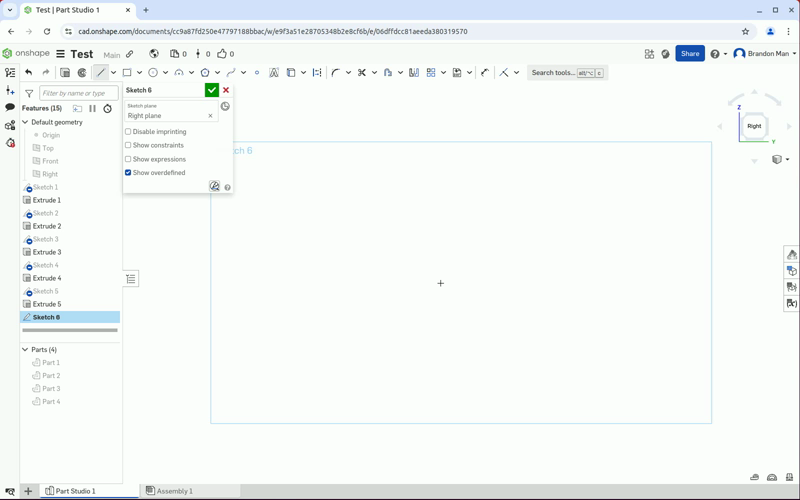
click(440, 282)
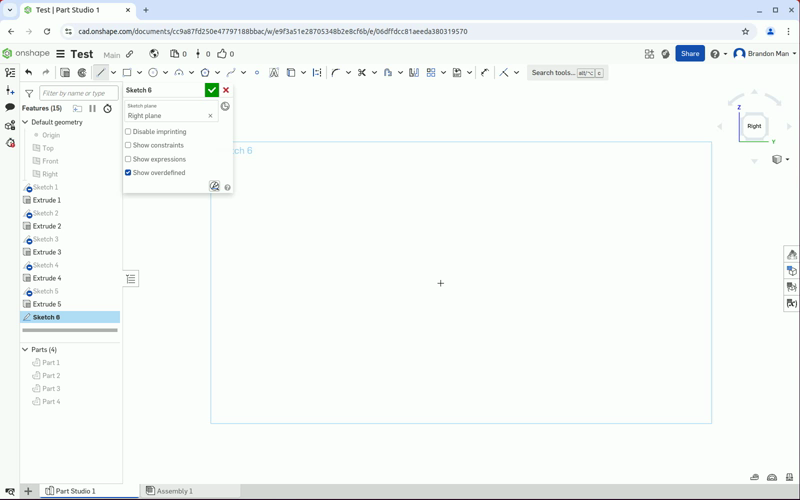
key_up(shift)
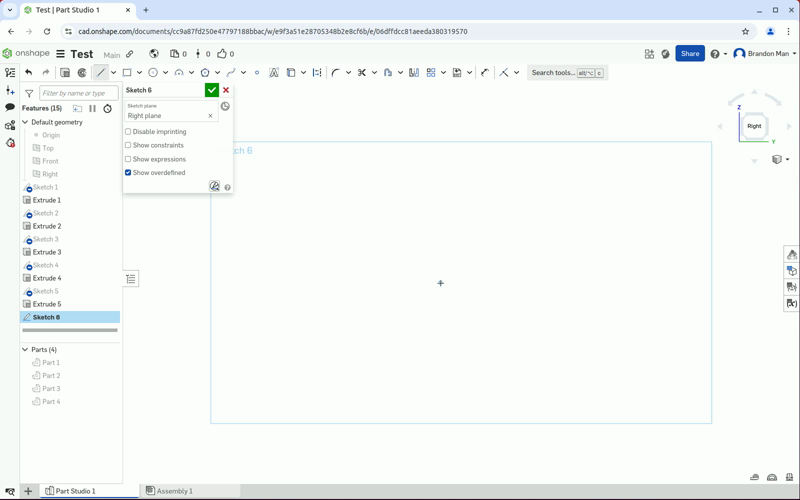
key_down(shift)
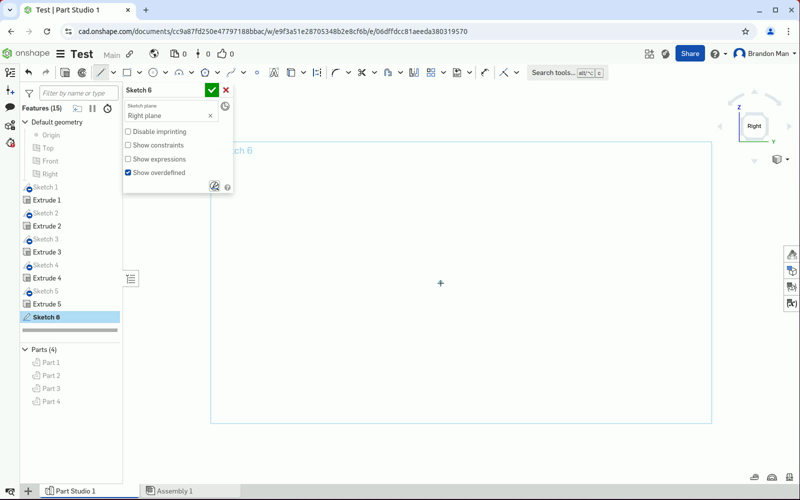
mouse_move(470, 282)
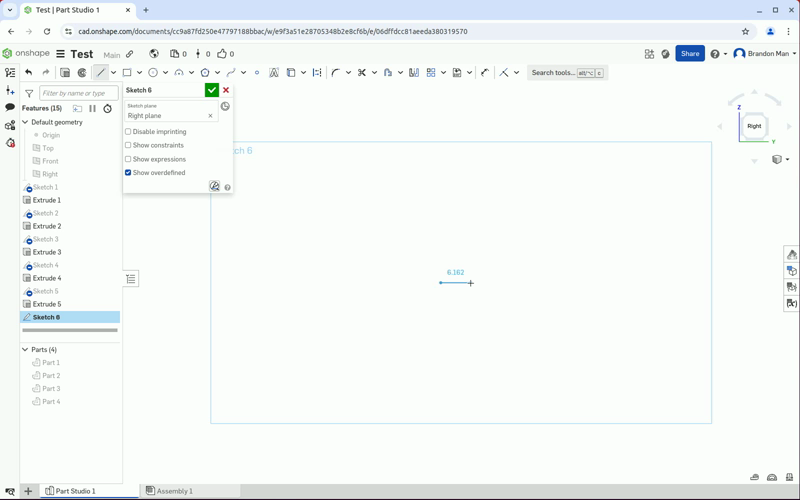
mouse_move(461, 281)
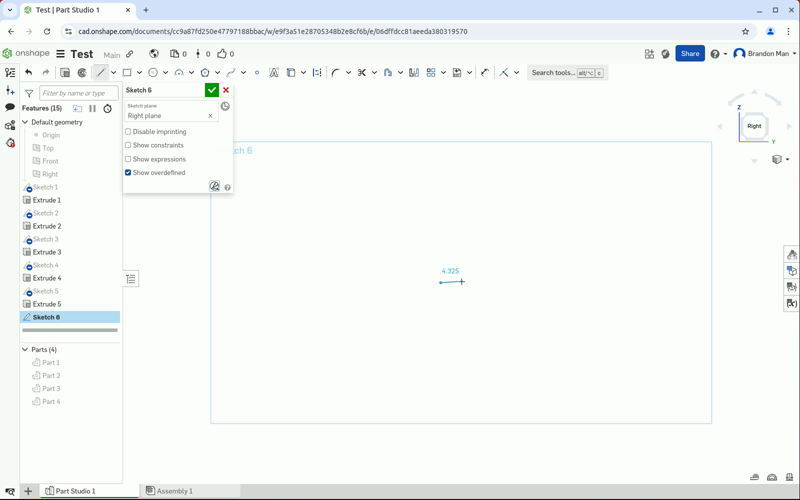
click(461, 281)
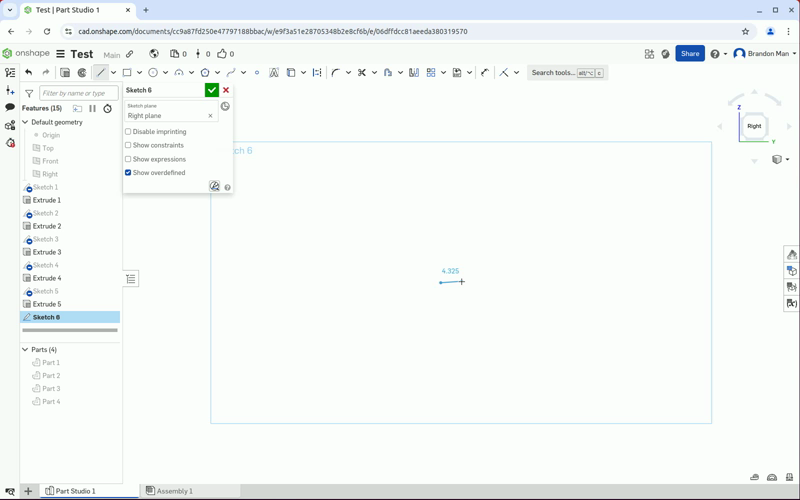
key_up(shift)
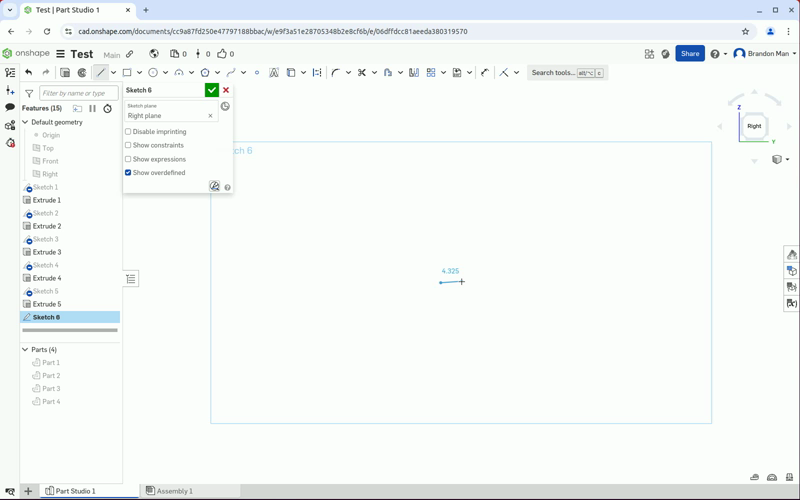
key_down(shift)
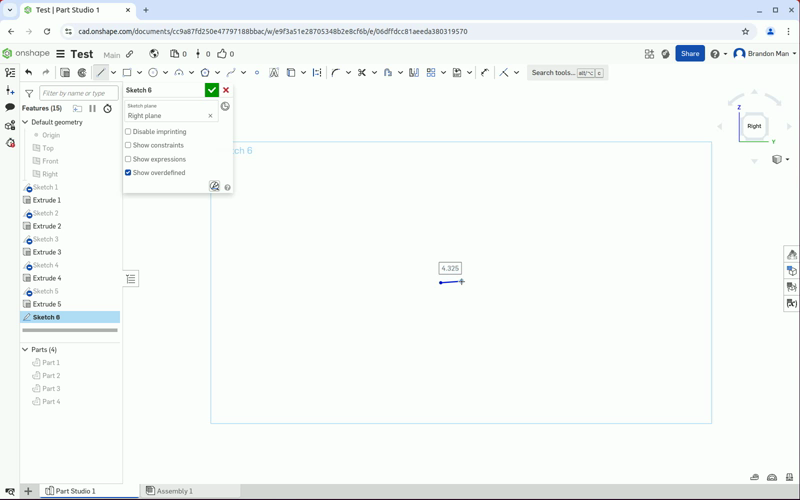
mouse_move(491, 281)
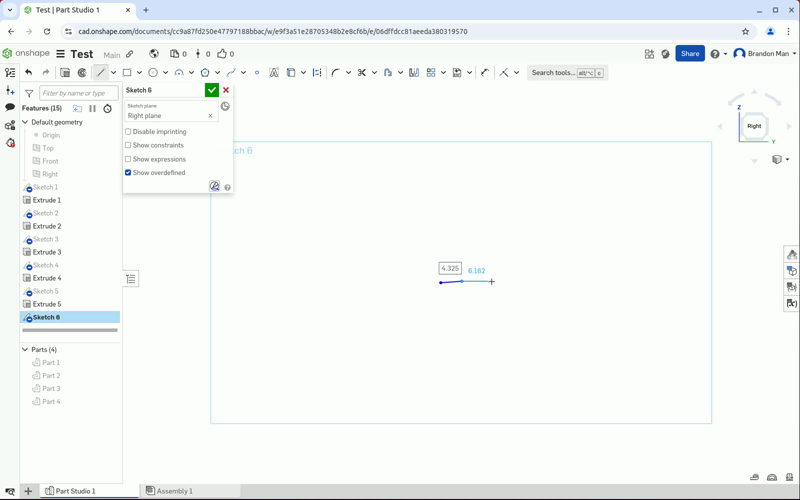
mouse_move(461, 279)
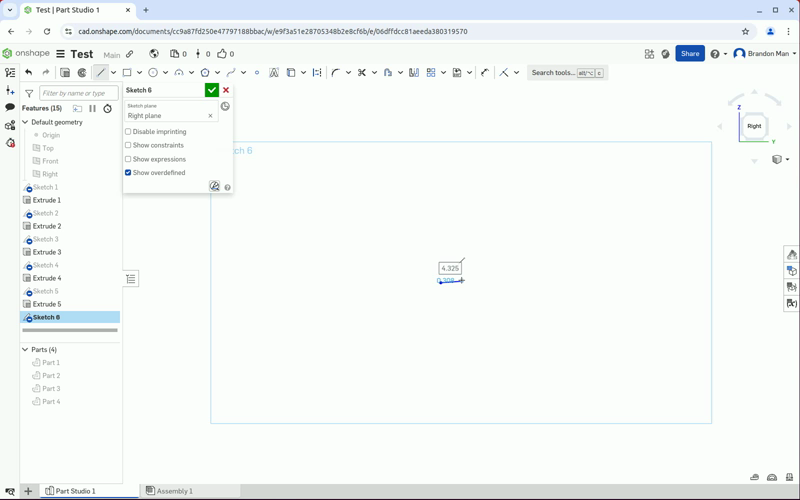
scroll(6)
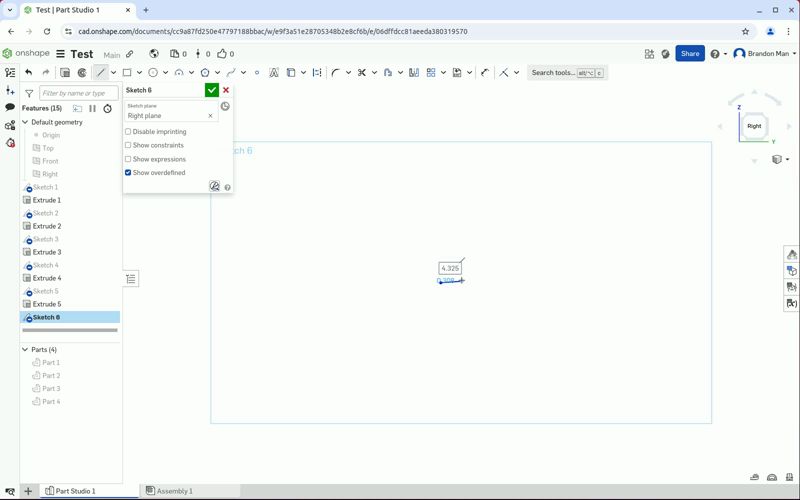
scroll(6)
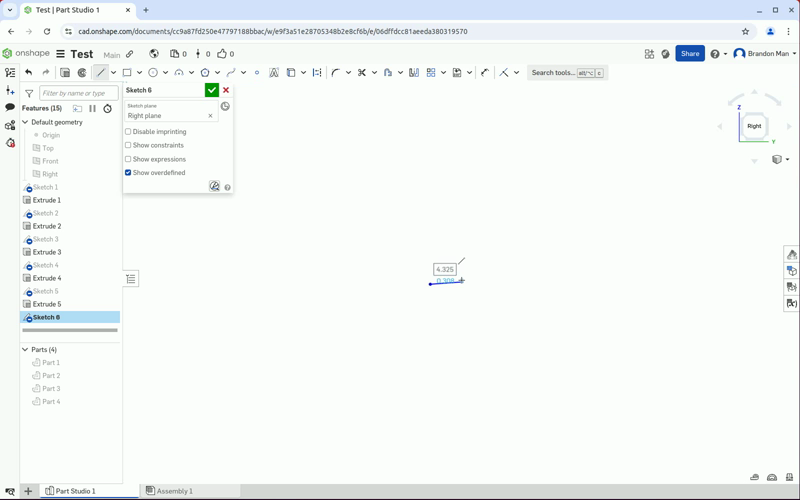
scroll(6)
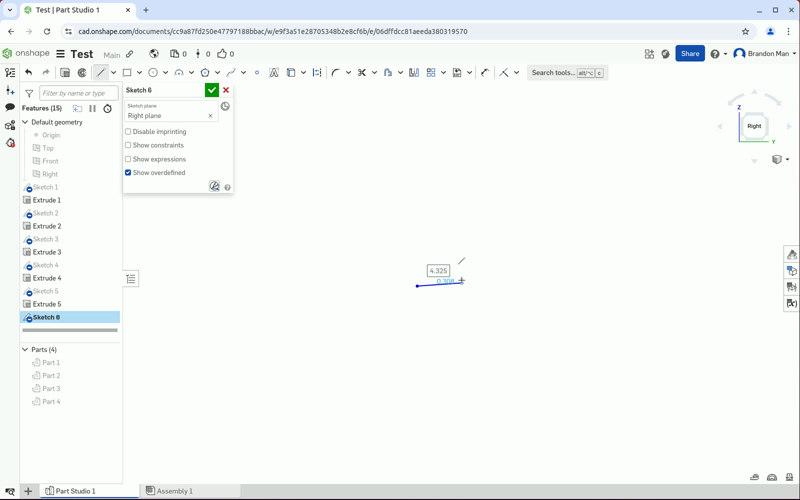
scroll(6)
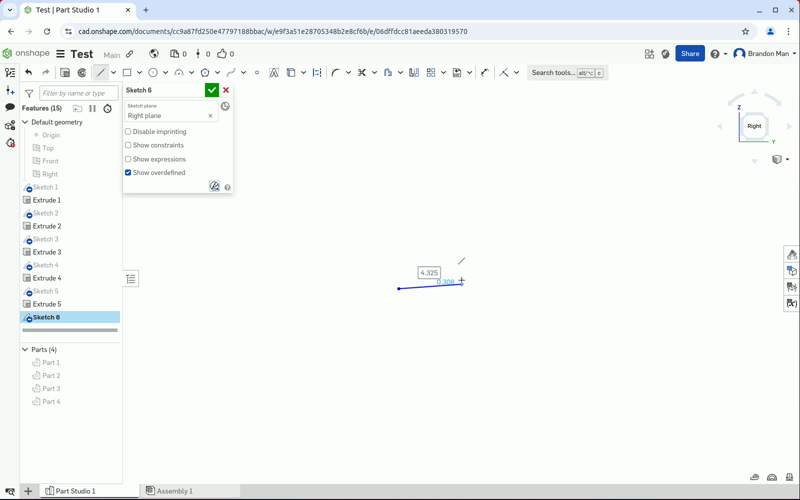
scroll(6)
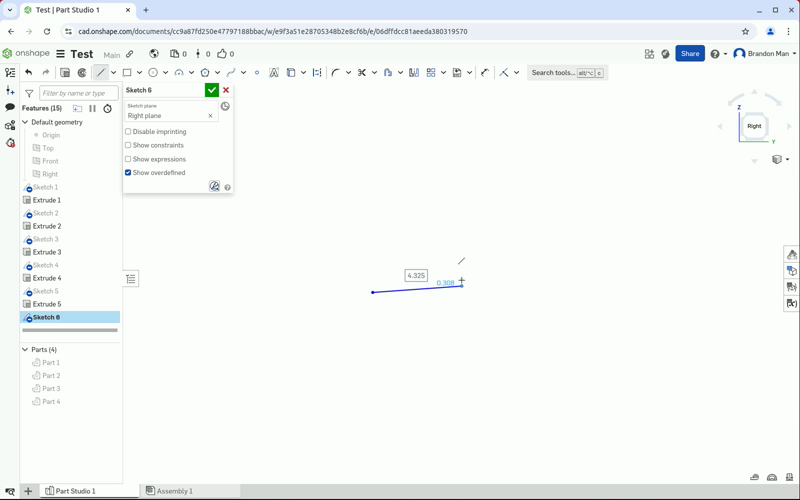
scroll(6)
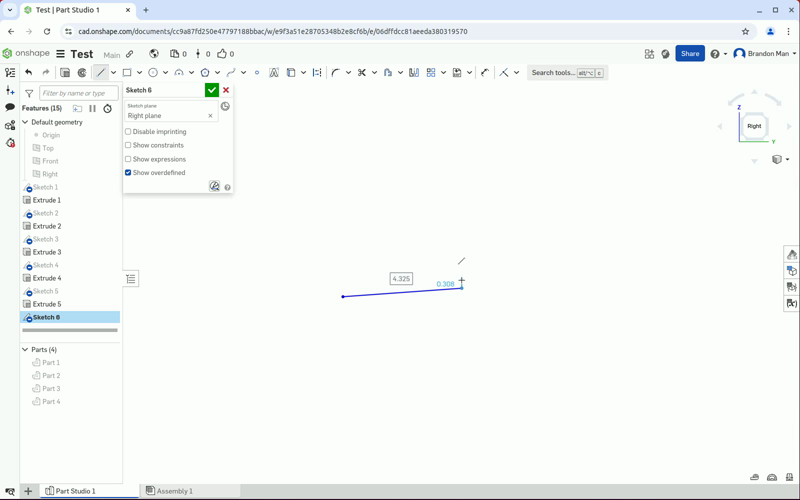
scroll(6)
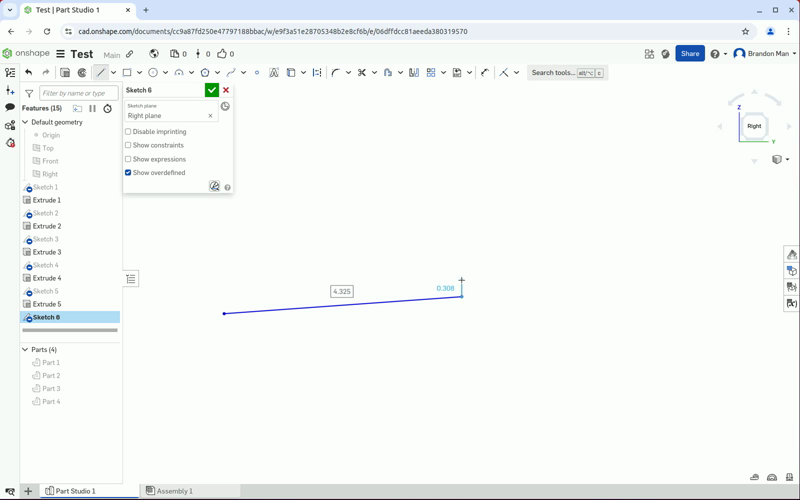
click(461, 279)
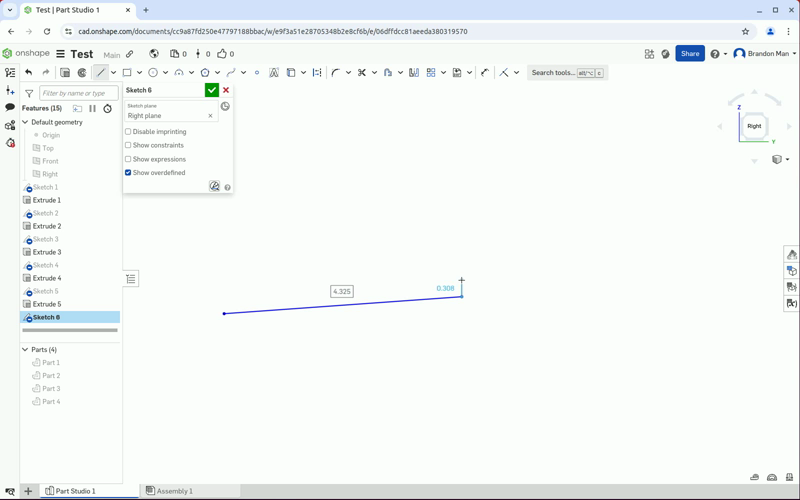
scroll(-6)
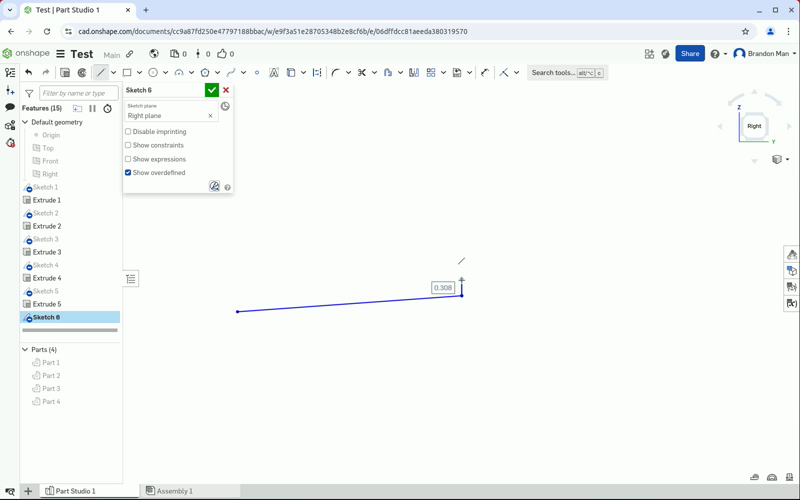
scroll(-6)
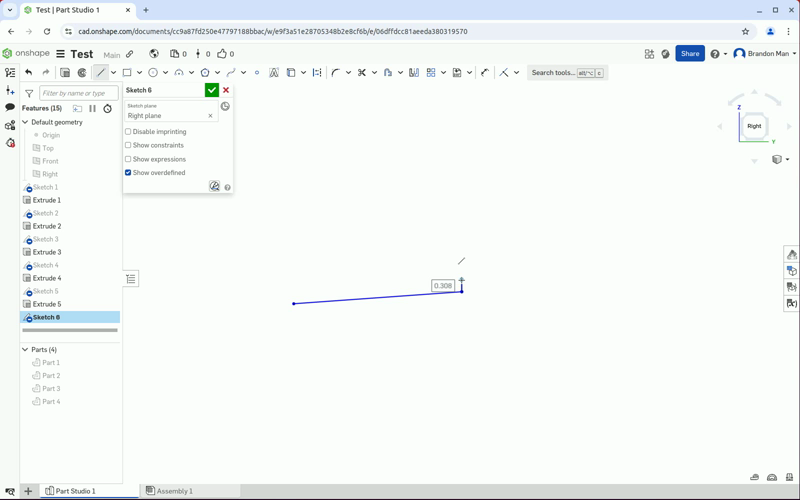
scroll(-6)
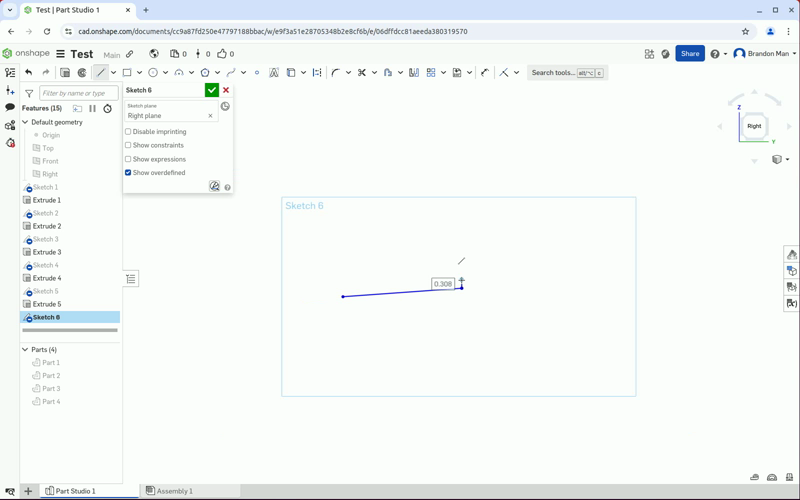
scroll(-6)
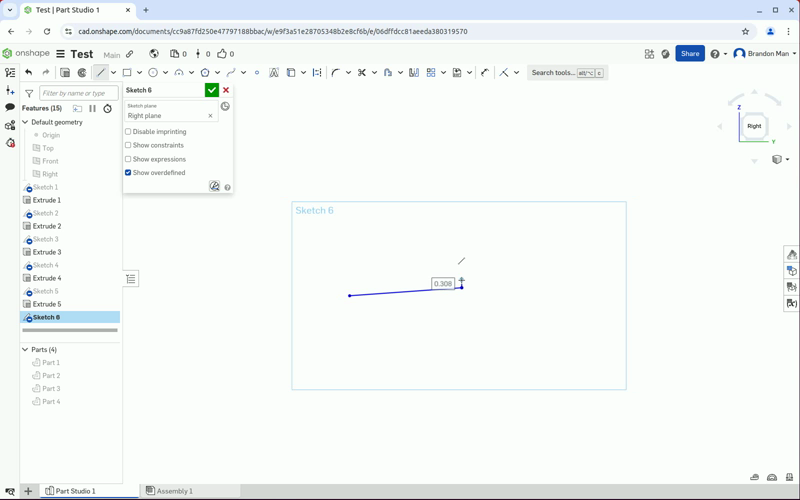
scroll(-6)
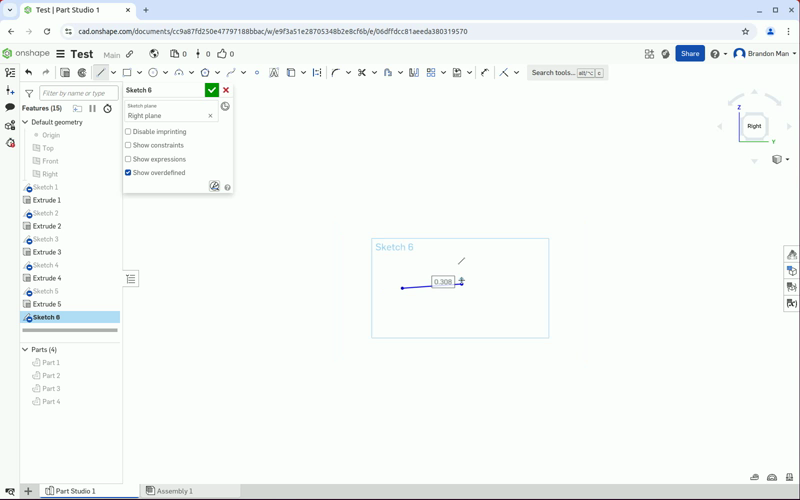
scroll(-6)
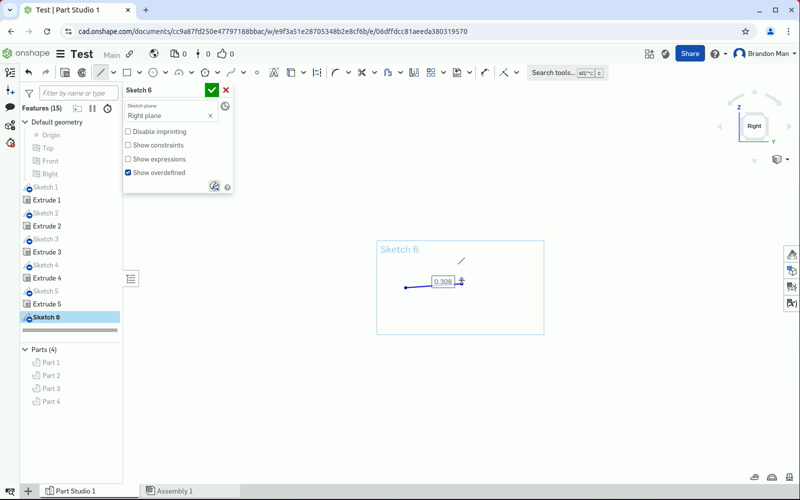
scroll(-6)
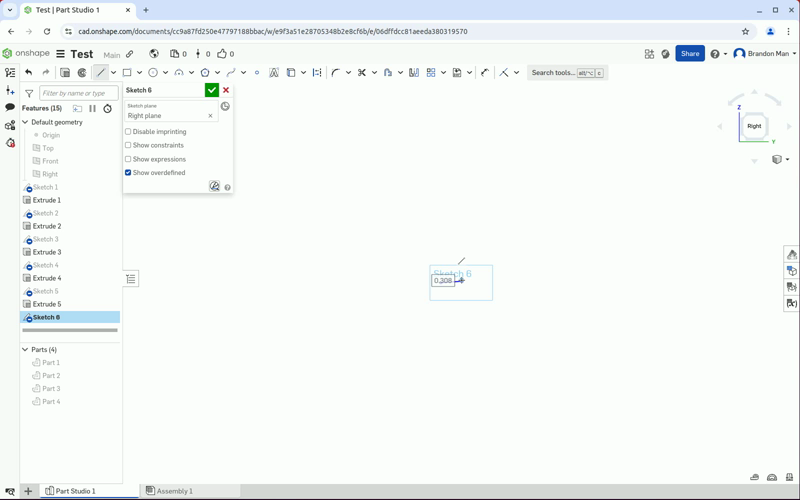
key_up(shift)
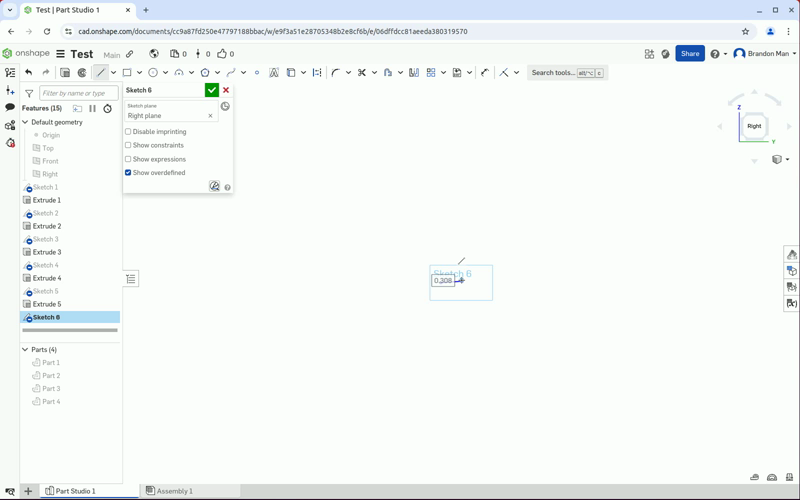
key_down(shift)
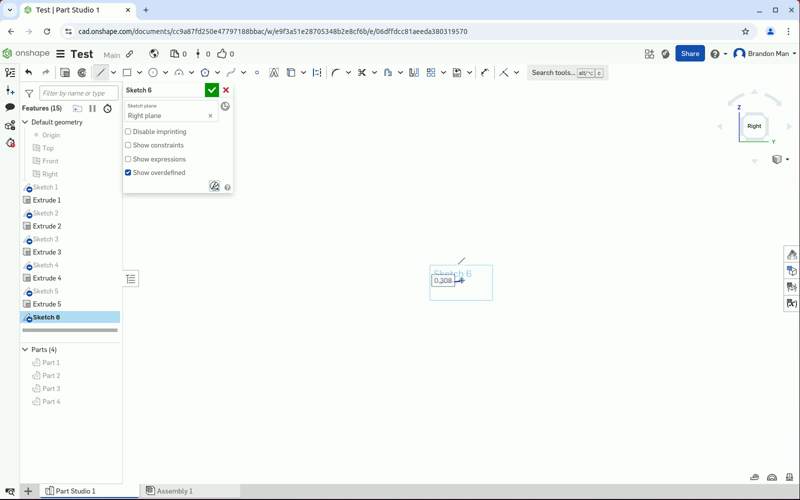
mouse_move(491, 279)
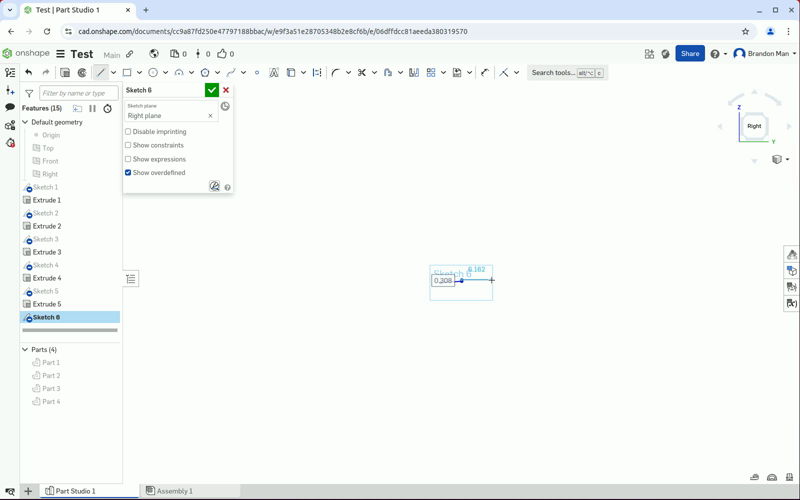
mouse_move(440, 281)
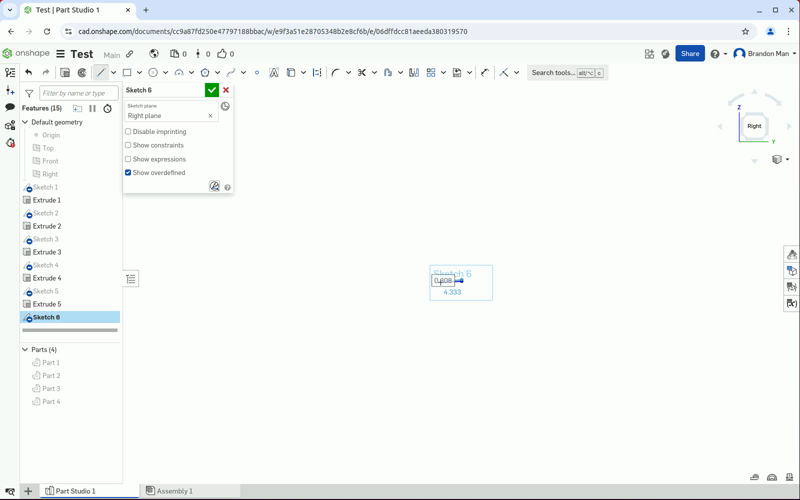
scroll(6)
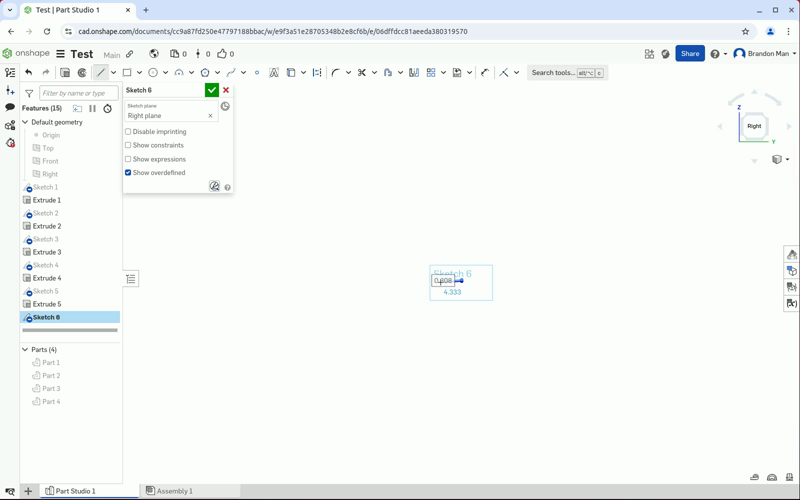
scroll(6)
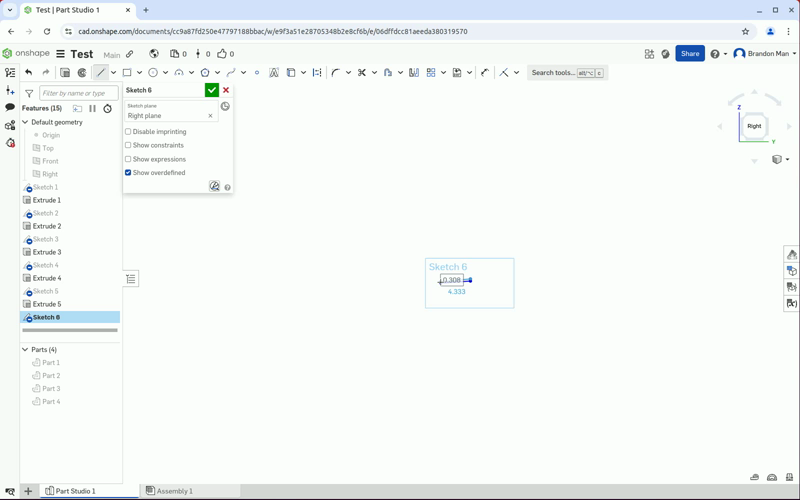
scroll(6)
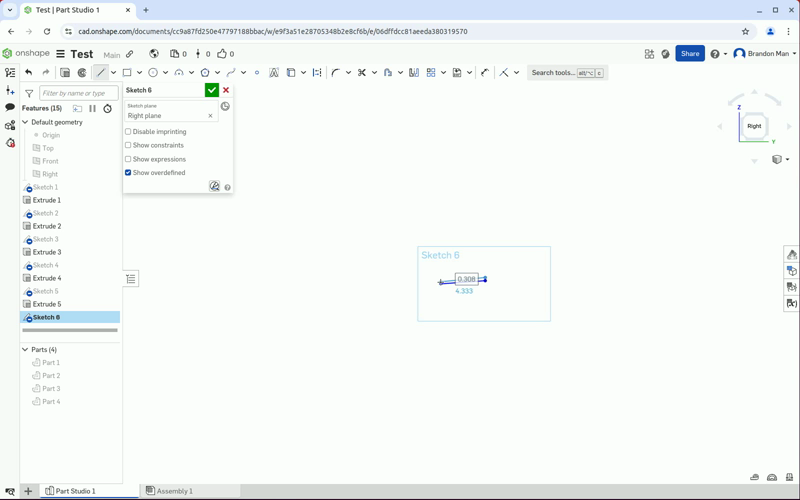
scroll(6)
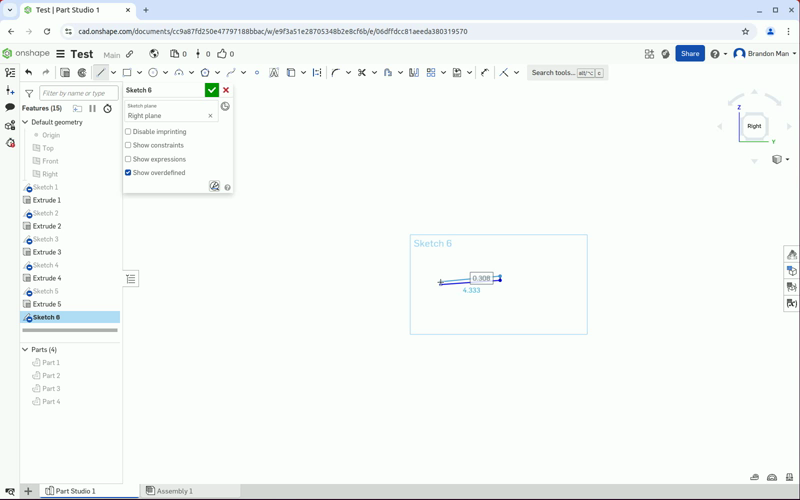
scroll(6)
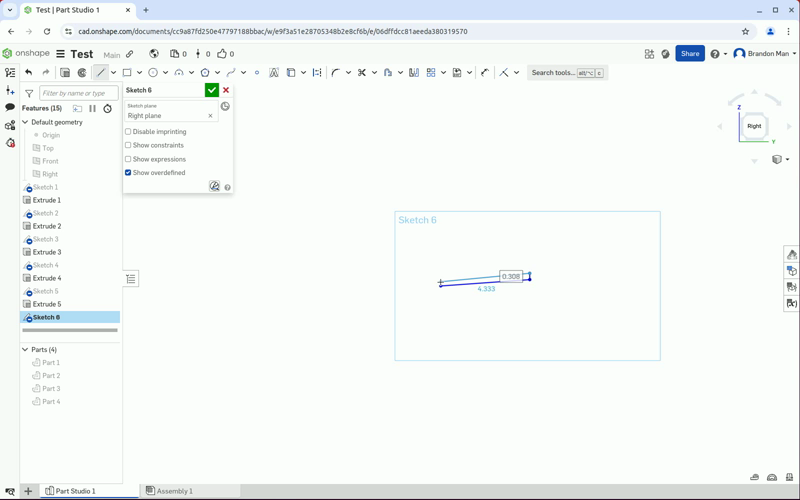
scroll(6)
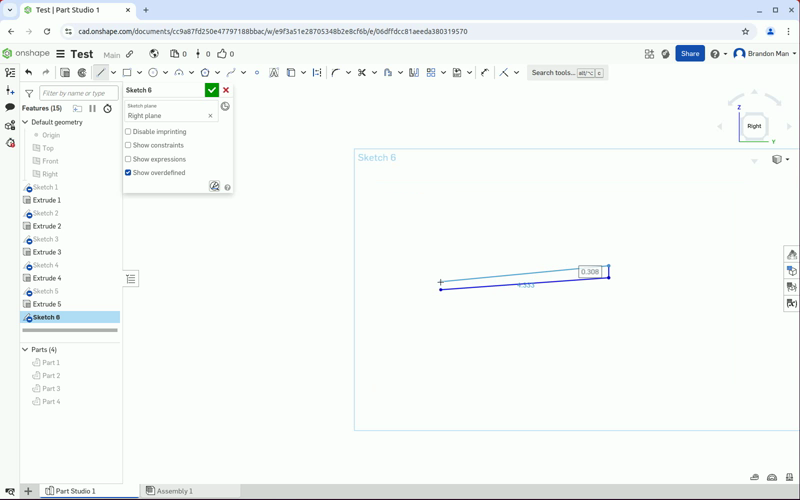
scroll(6)
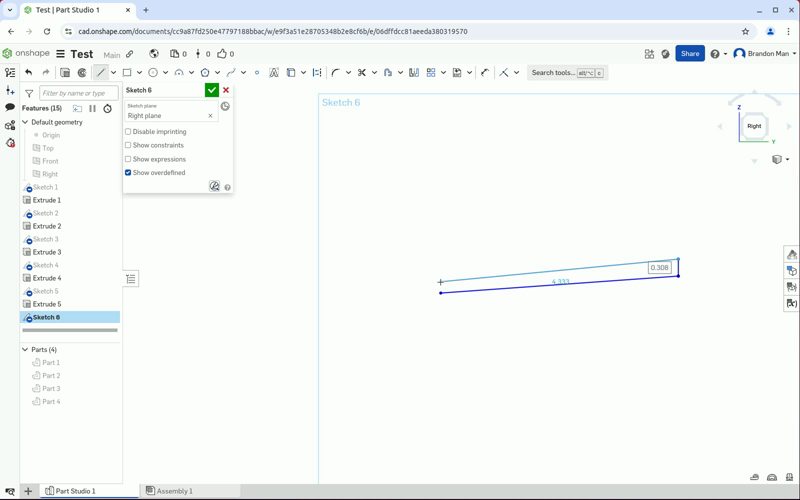
click(440, 281)
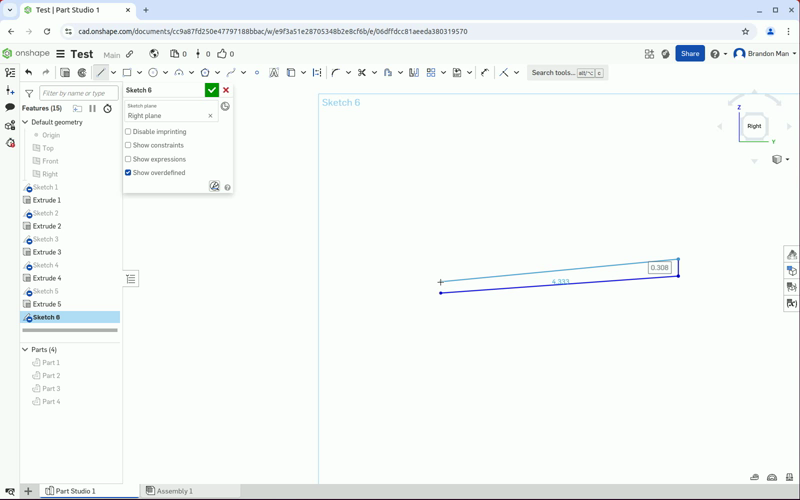
scroll(-6)
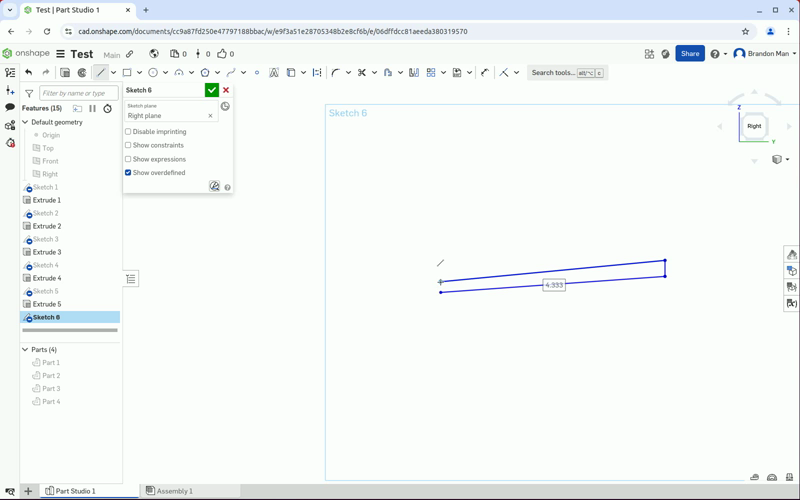
scroll(-6)
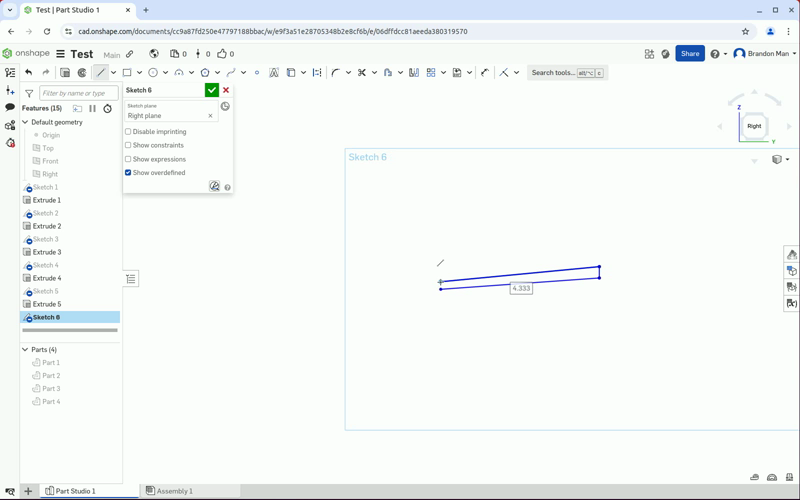
scroll(-6)
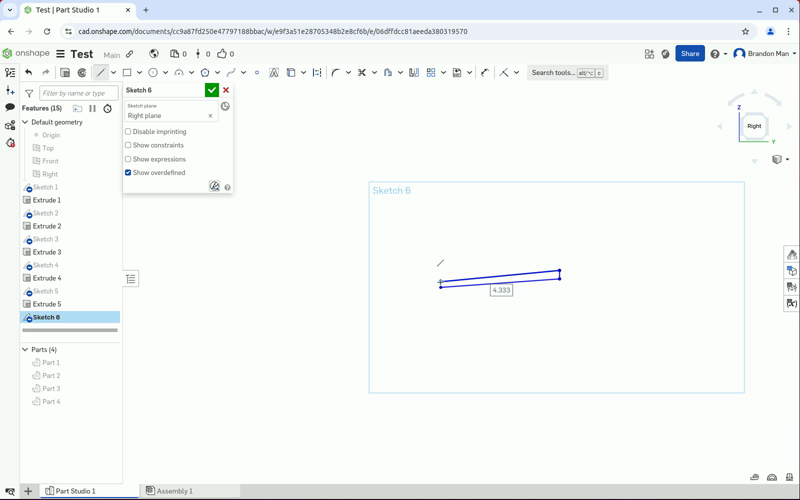
scroll(-6)
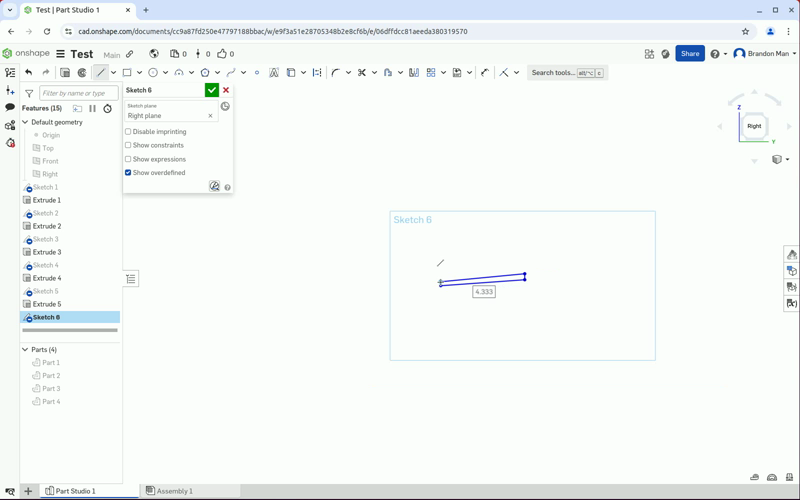
scroll(-6)
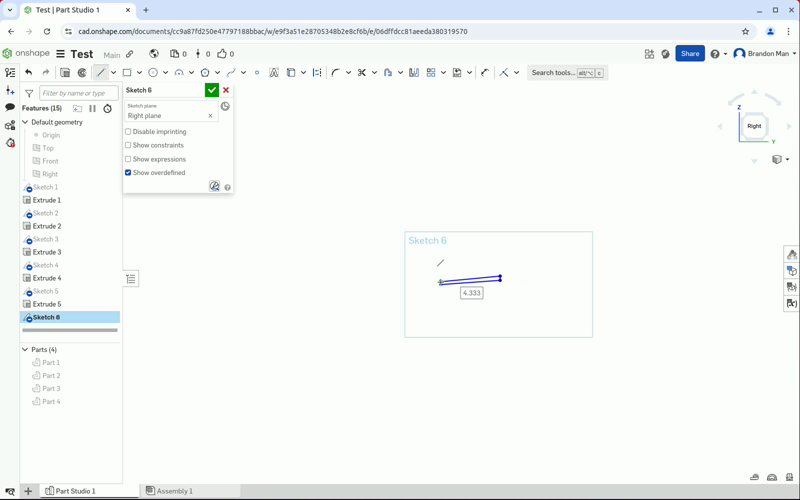
scroll(-6)
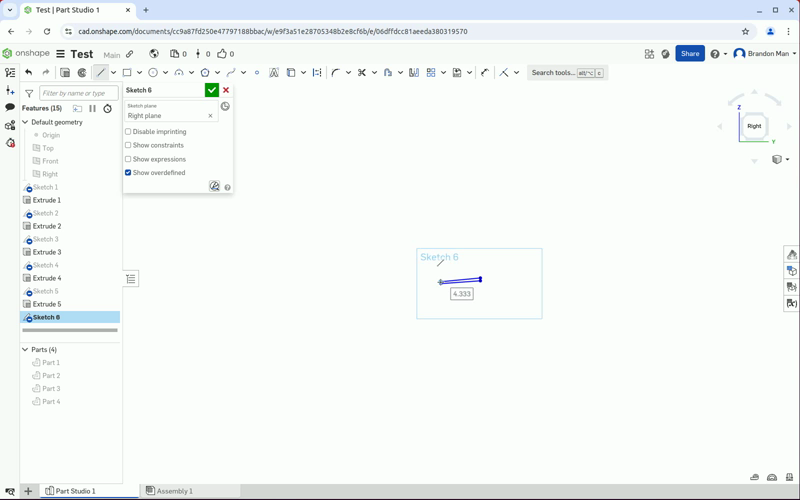
scroll(-6)
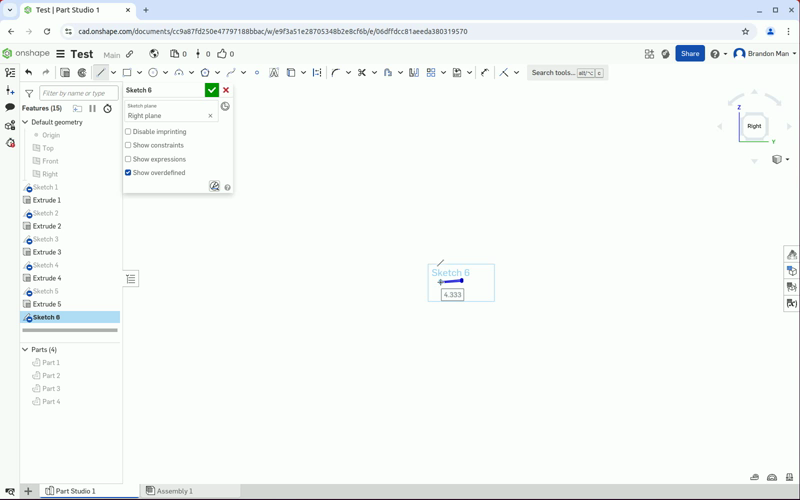
key_up(shift)
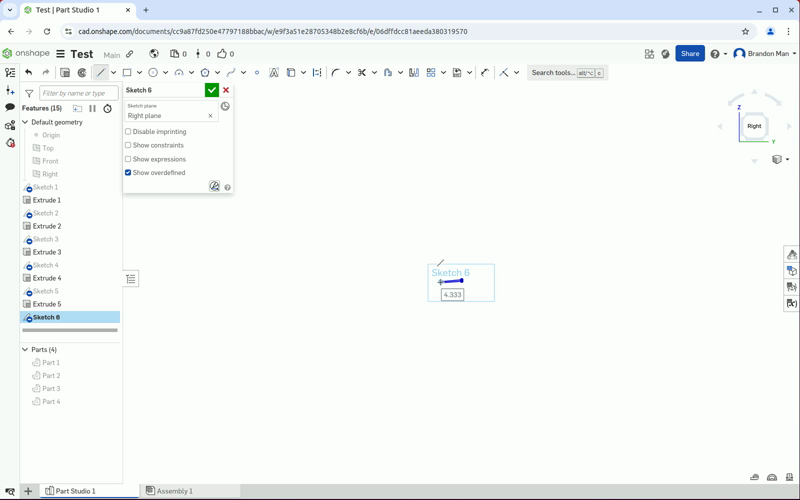
mouse_move(470, 281)
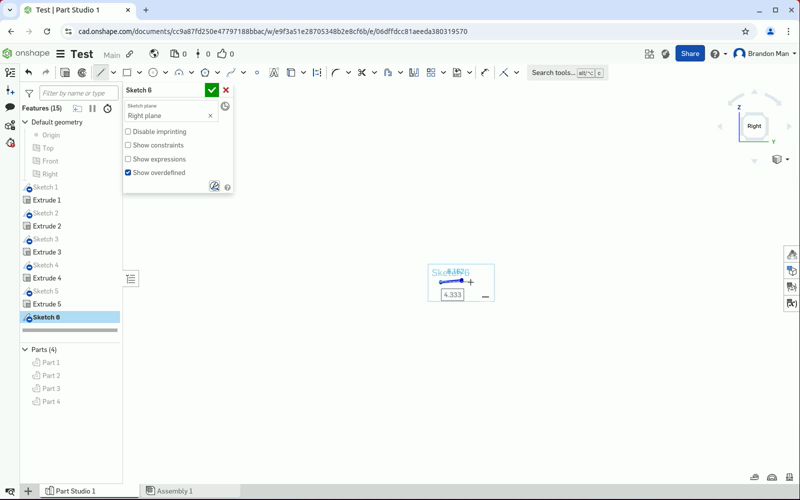
key_down(shift)
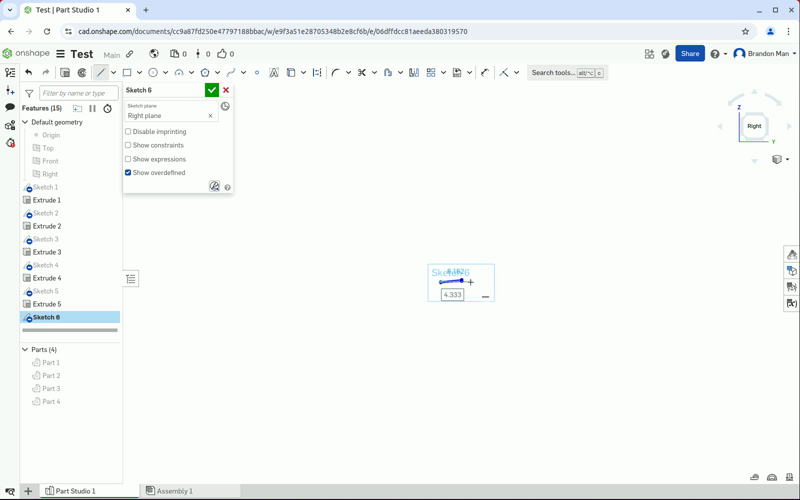
mouse_move(440, 282)
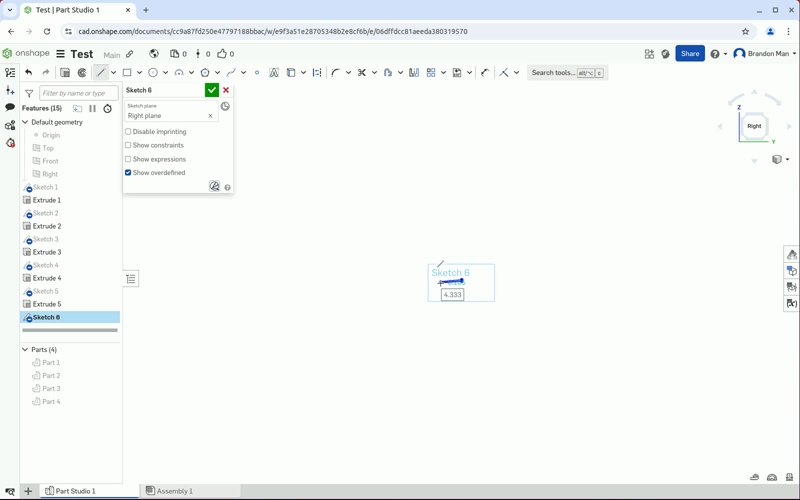
scroll(6)
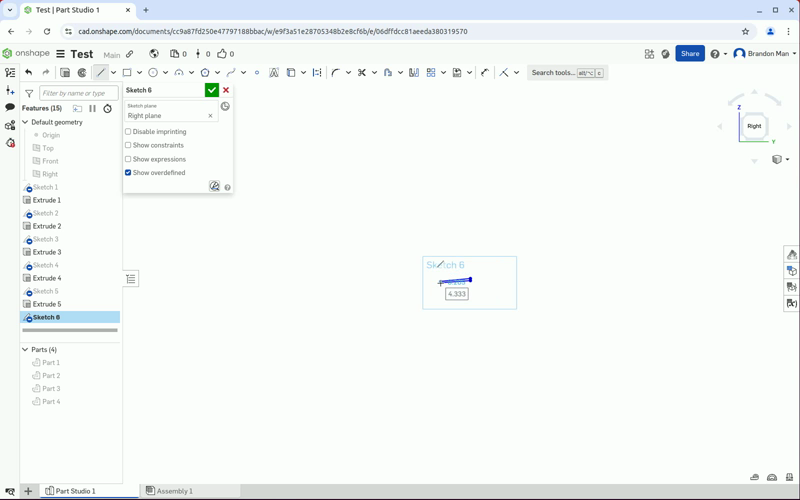
scroll(6)
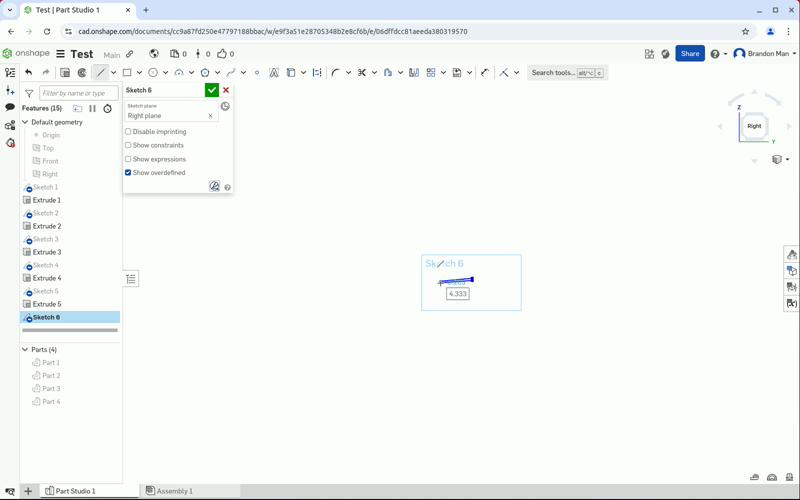
scroll(6)
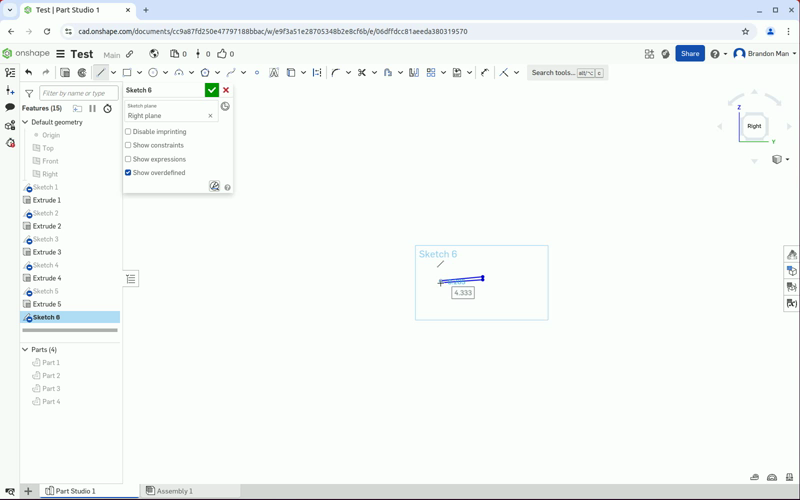
scroll(6)
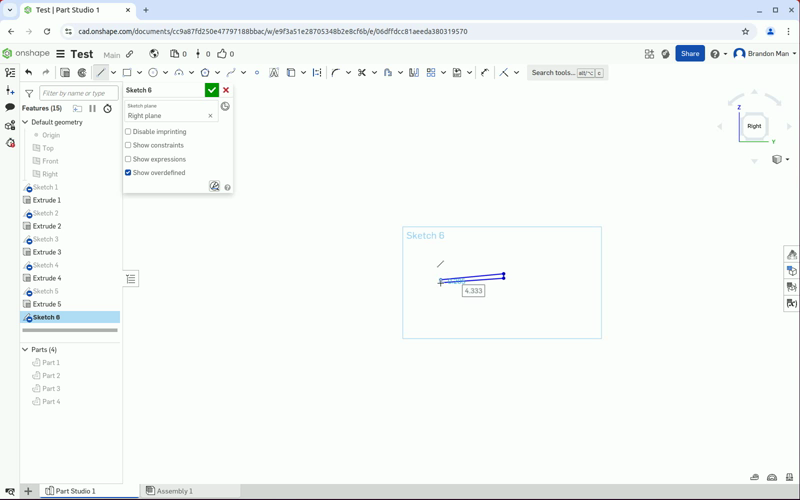
scroll(6)
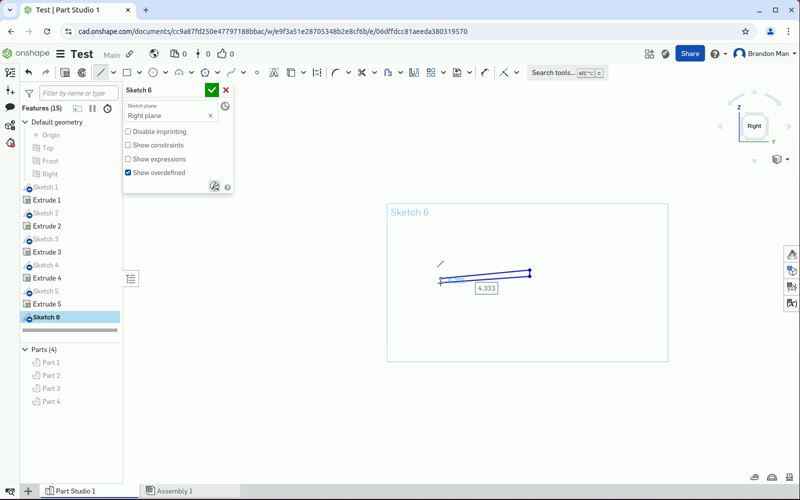
scroll(6)
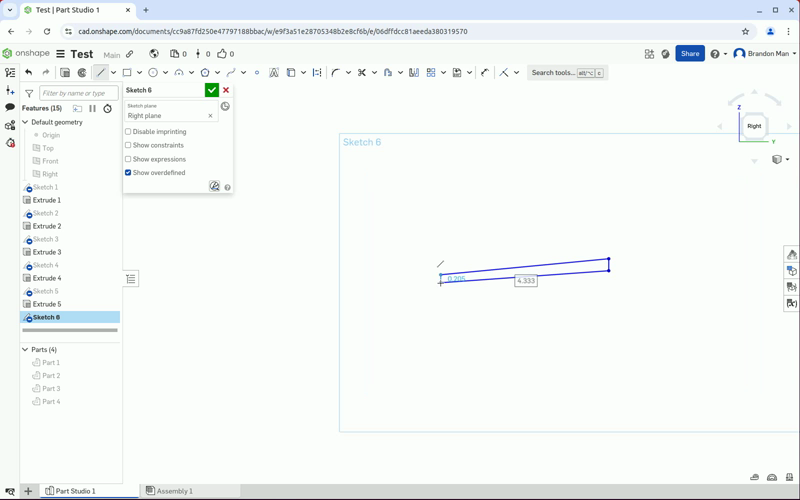
scroll(6)
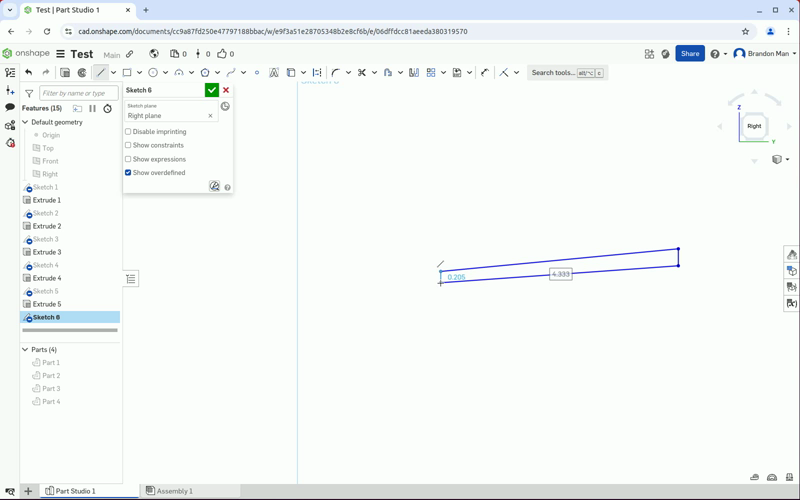
key_up(shift)
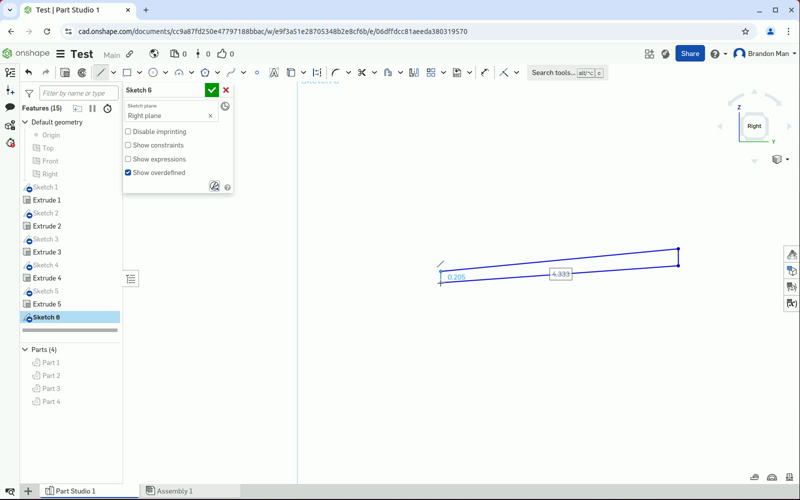
click(440, 282)
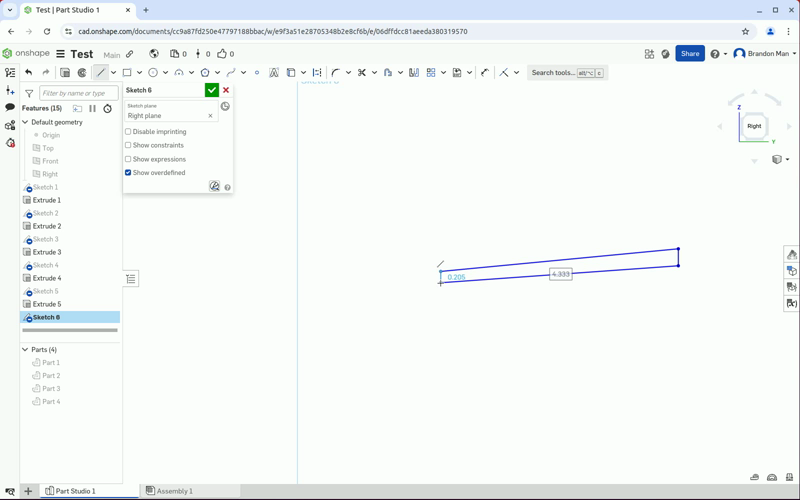
scroll(-6)
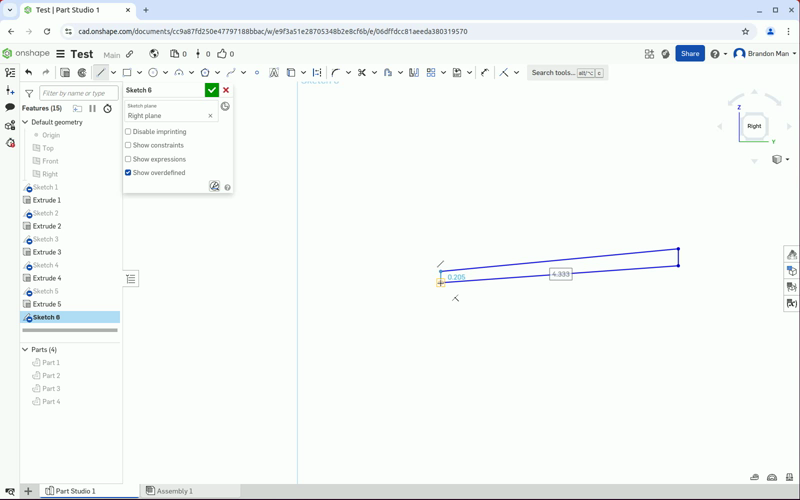
scroll(-6)
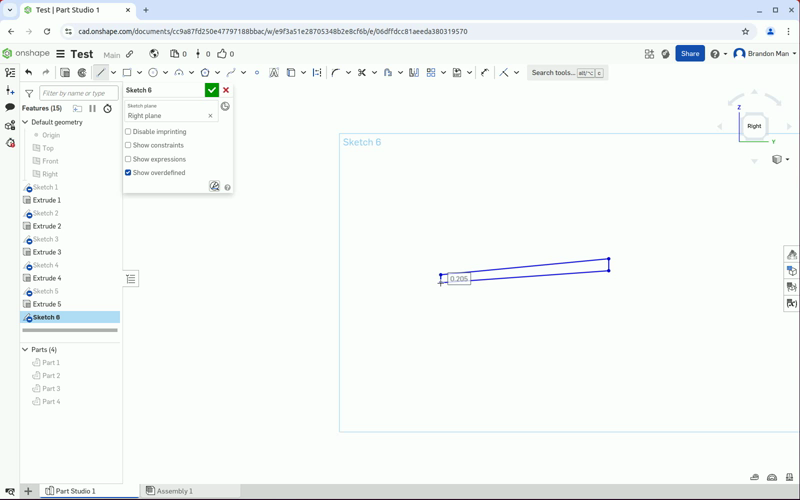
scroll(-6)
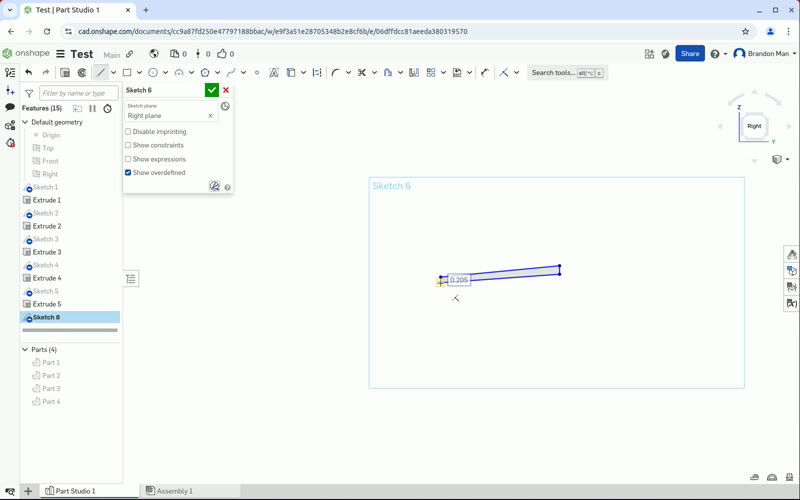
scroll(-6)
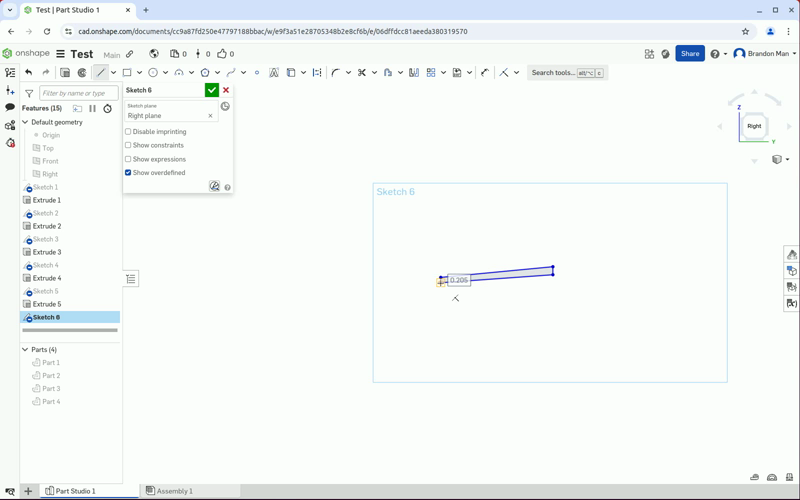
scroll(-6)
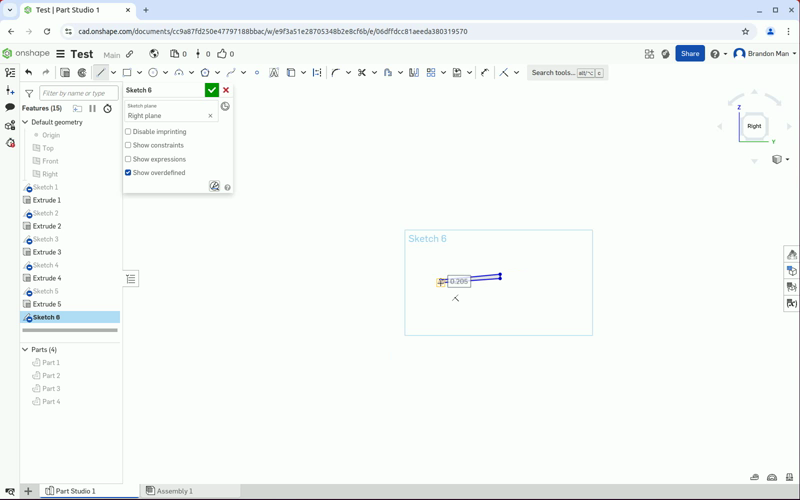
scroll(-6)
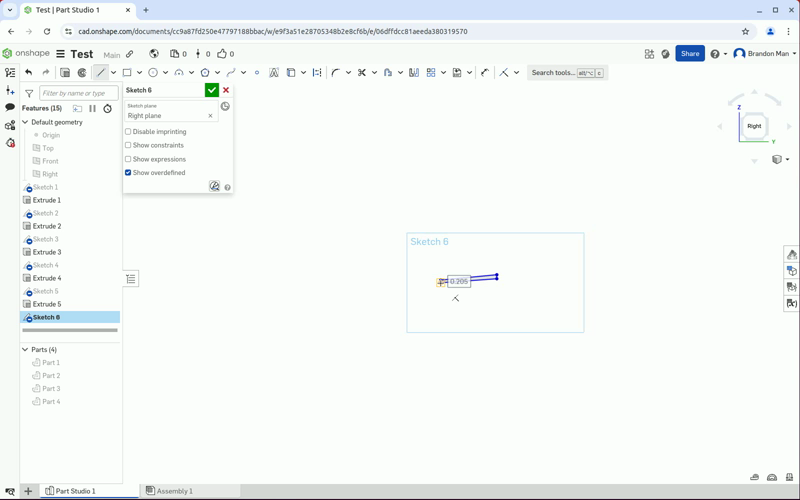
scroll(-6)
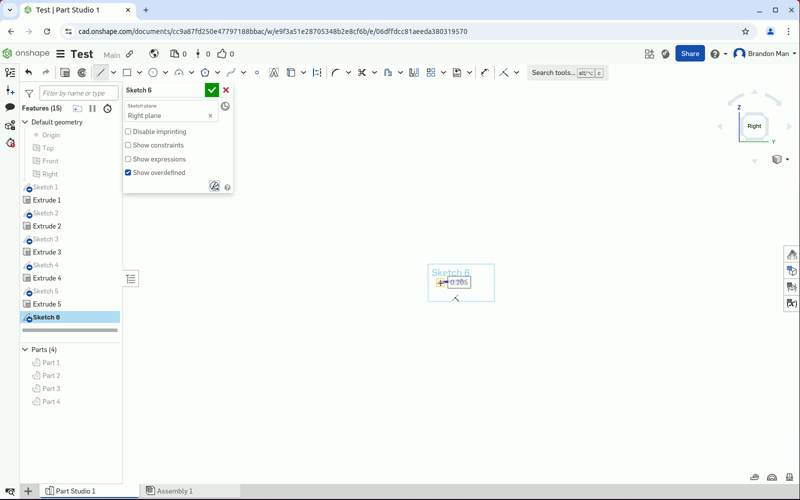
key(esc)
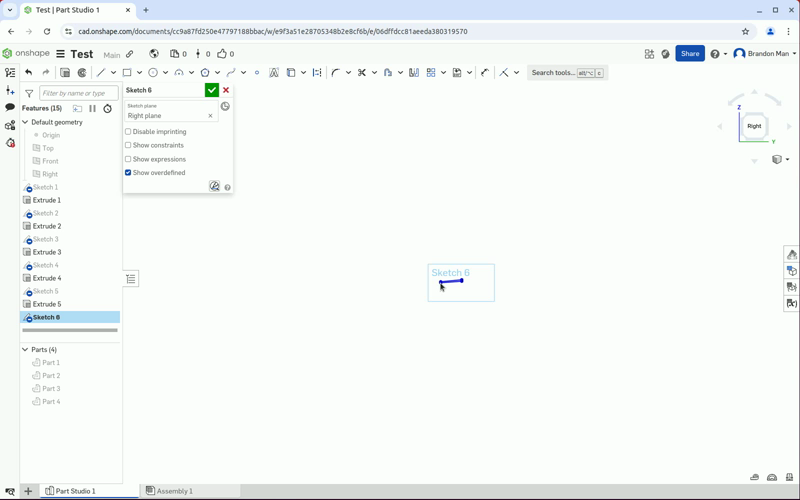
mouse_move(441, 282)
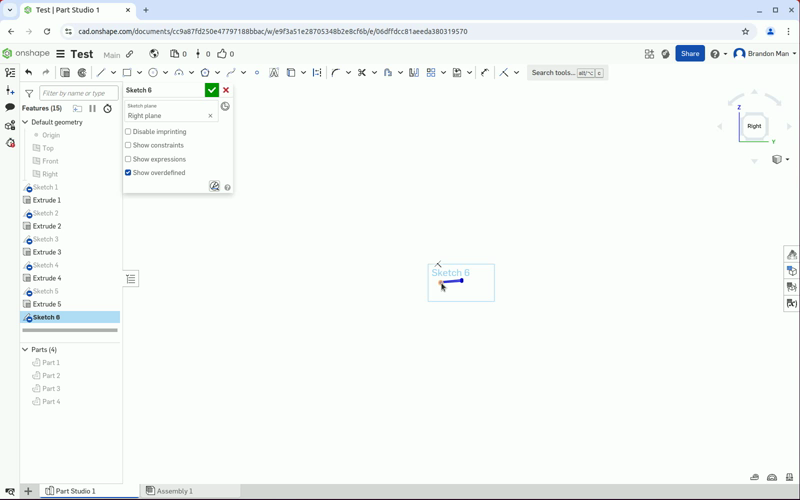
scroll(6)
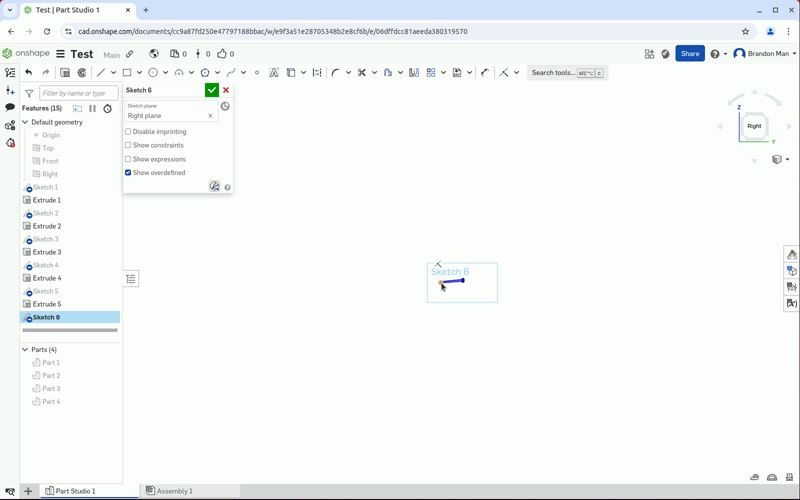
scroll(6)
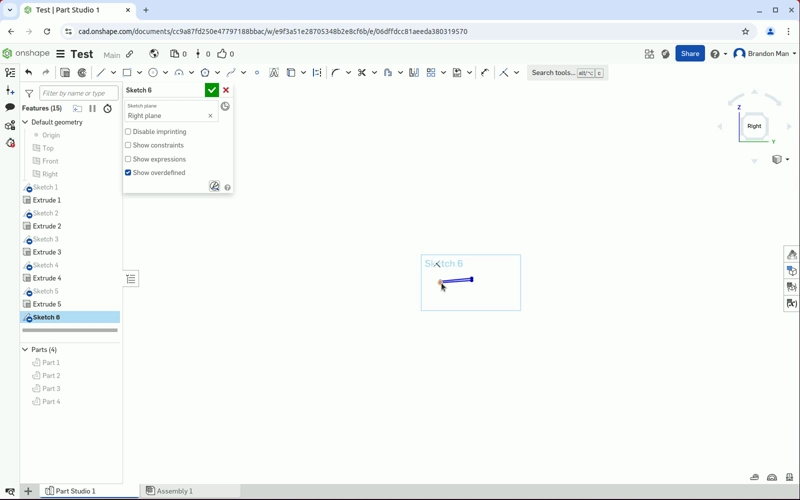
scroll(6)
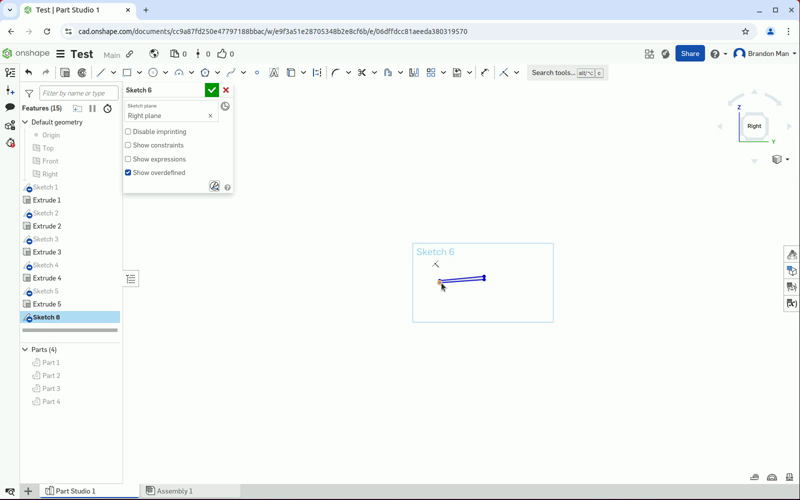
scroll(6)
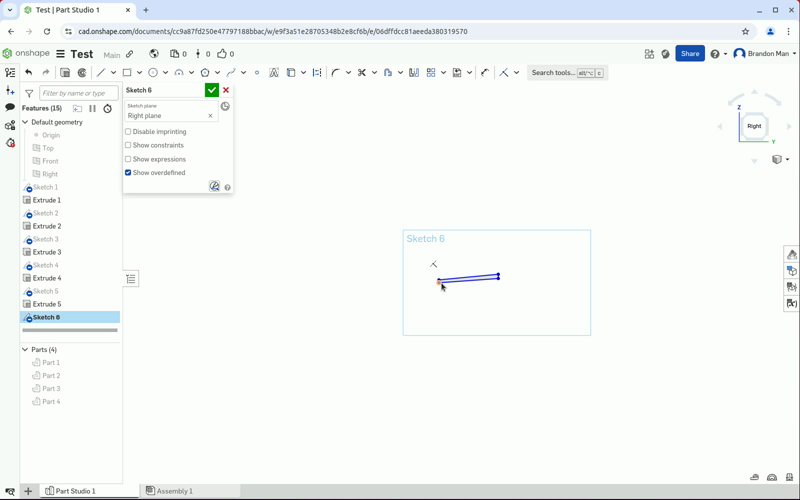
scroll(6)
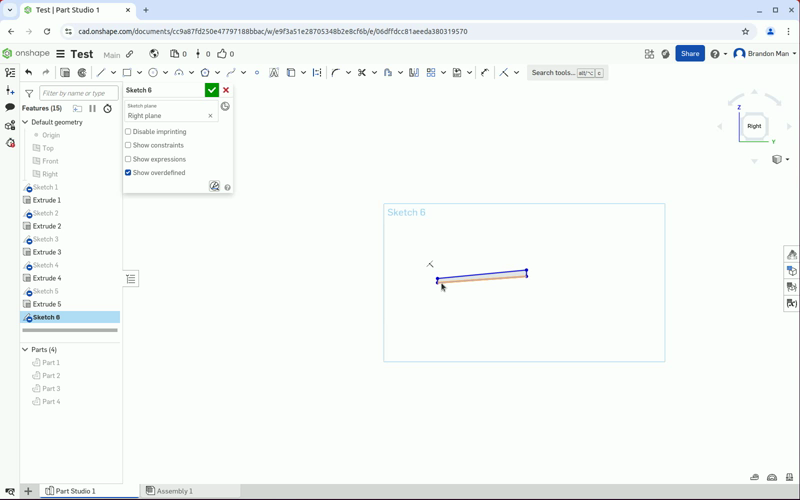
scroll(6)
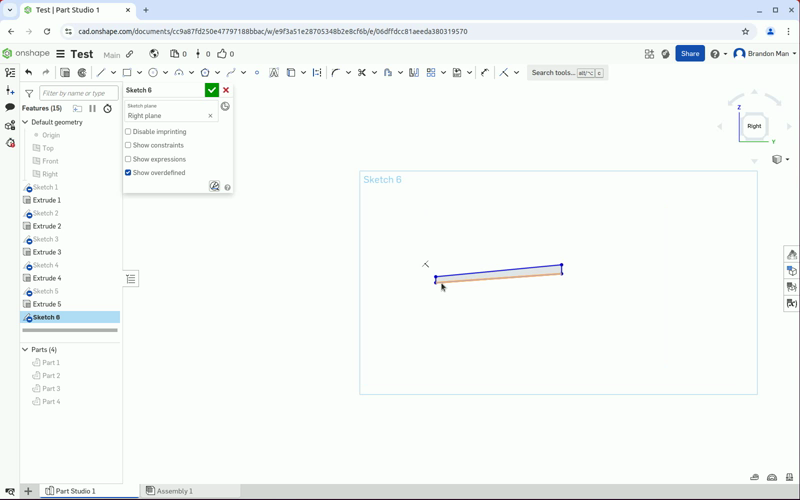
scroll(6)
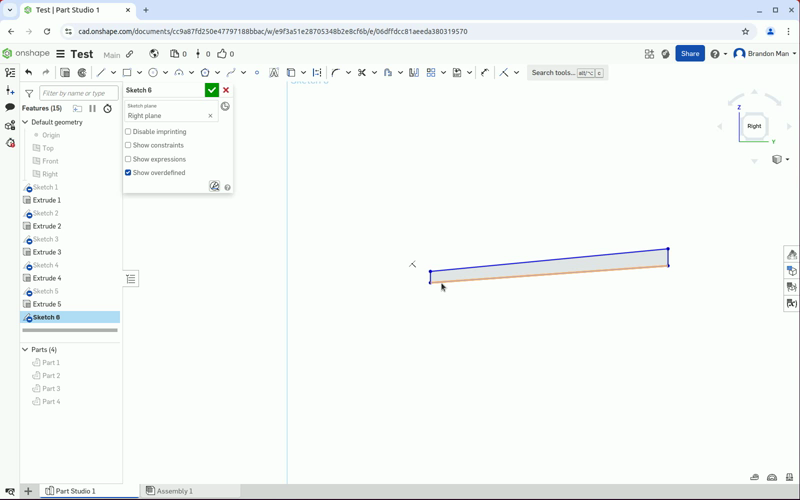
click(441, 282)
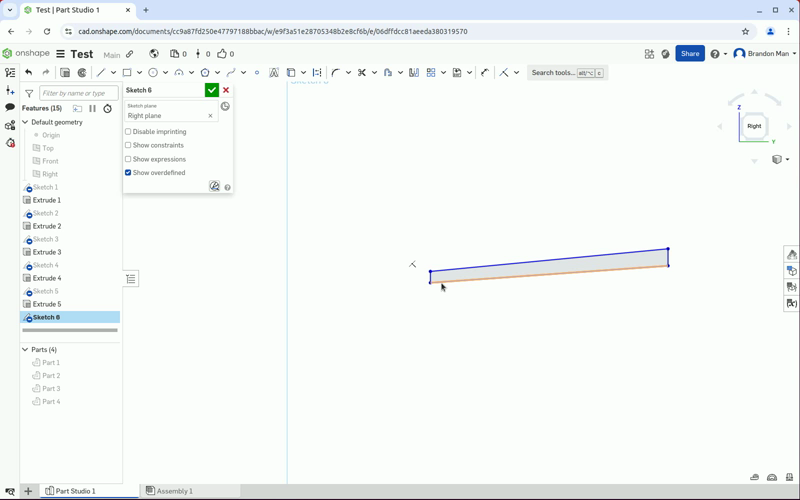
scroll(-6)
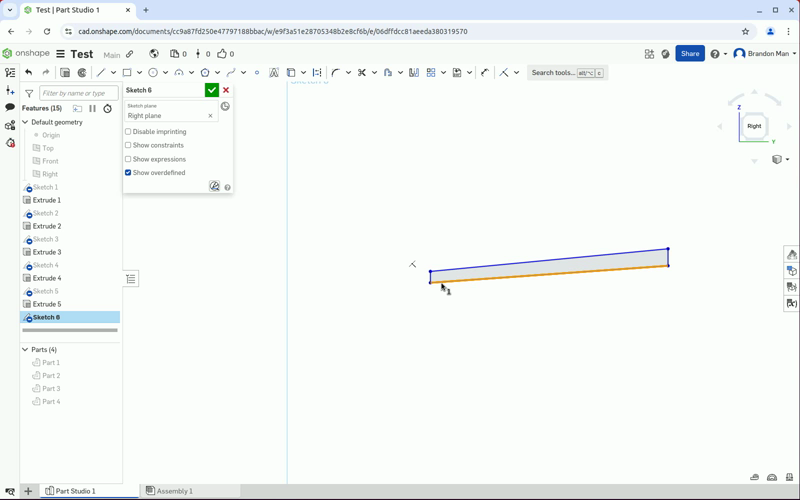
scroll(-6)
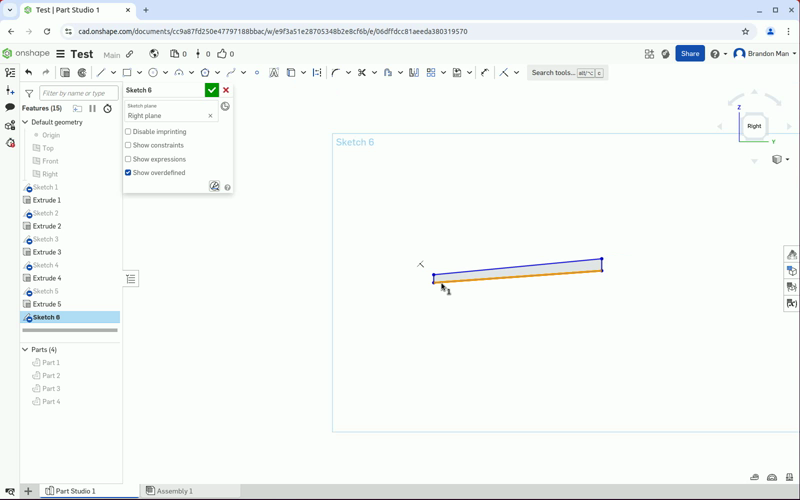
scroll(-6)
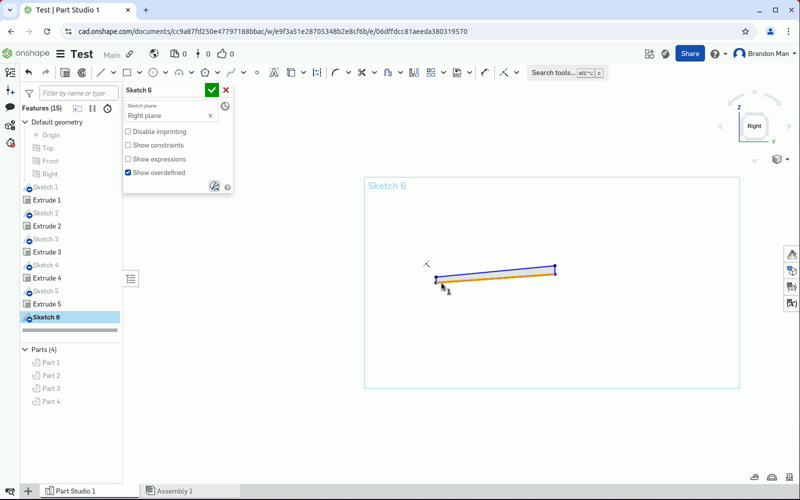
scroll(-6)
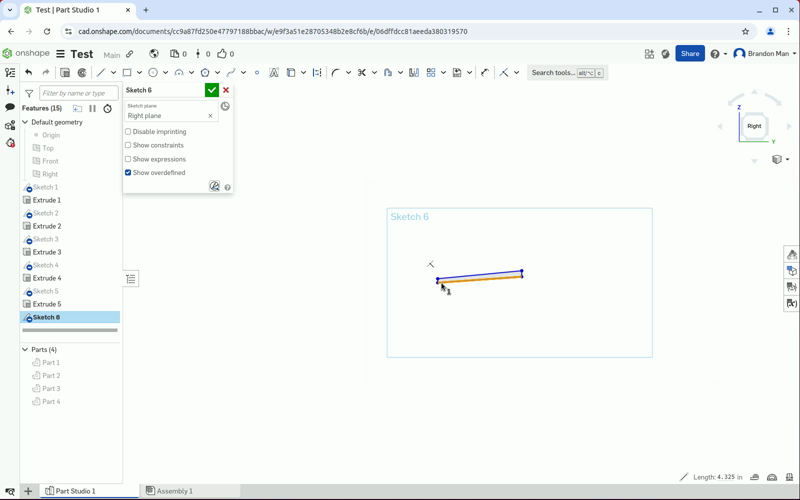
scroll(-6)
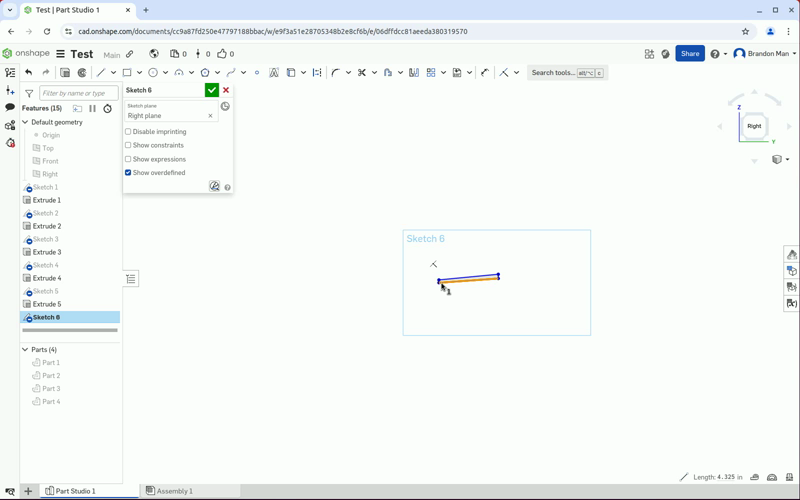
scroll(-6)
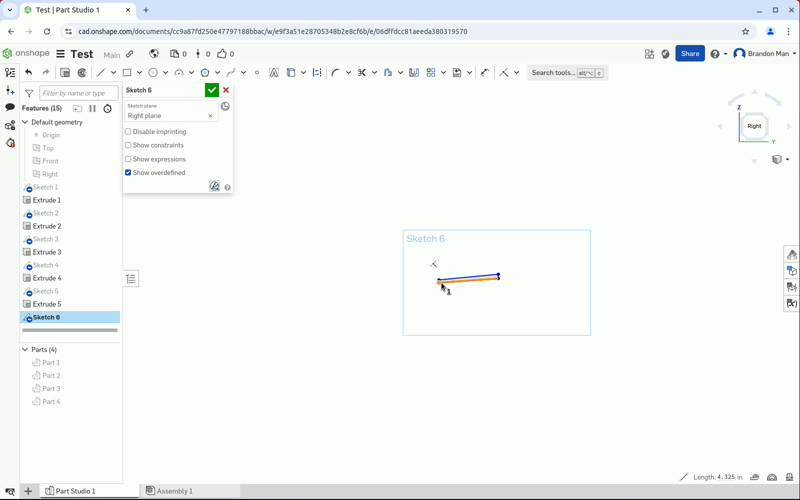
scroll(-6)
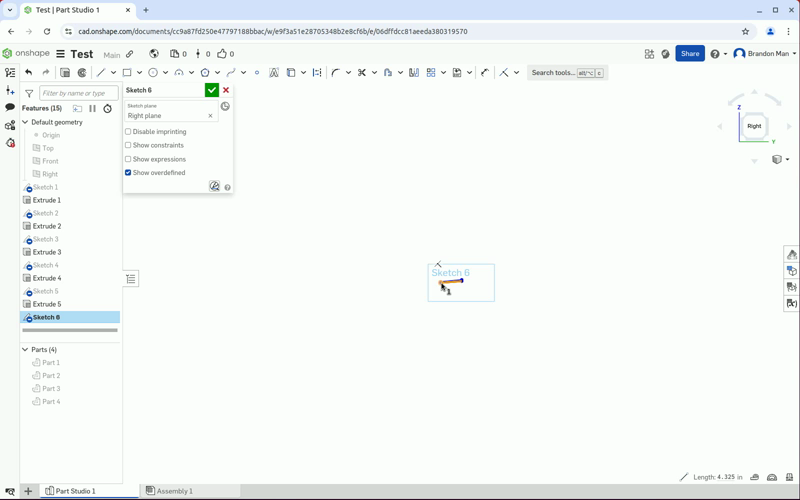
mouse_move(73, 352)
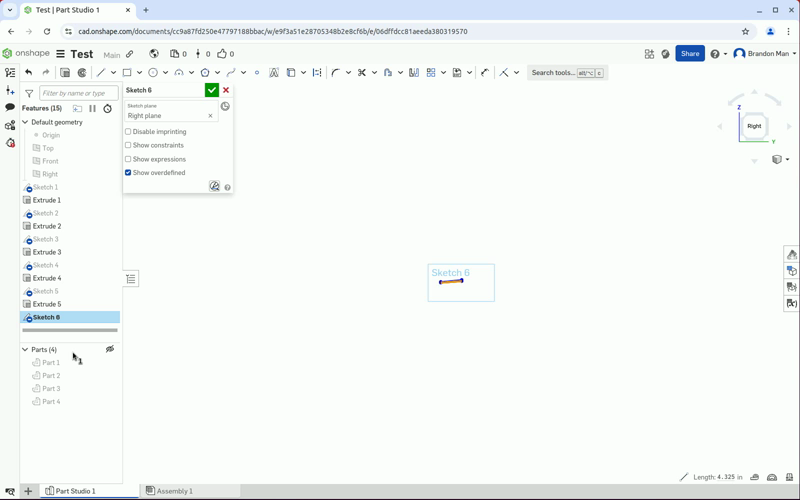
key(shift+y)
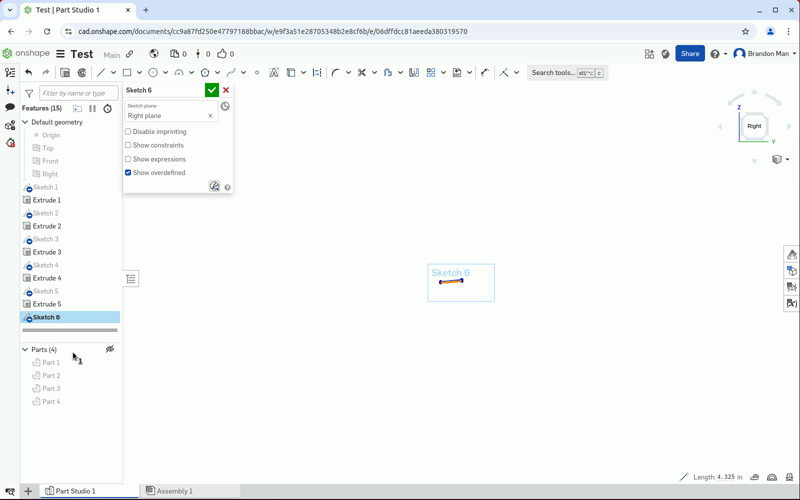
key(shift+e)
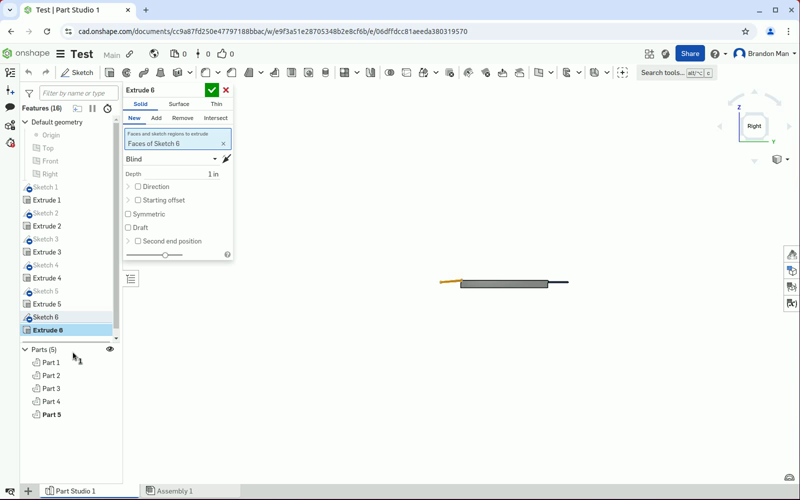
mouse_move(143, 106)
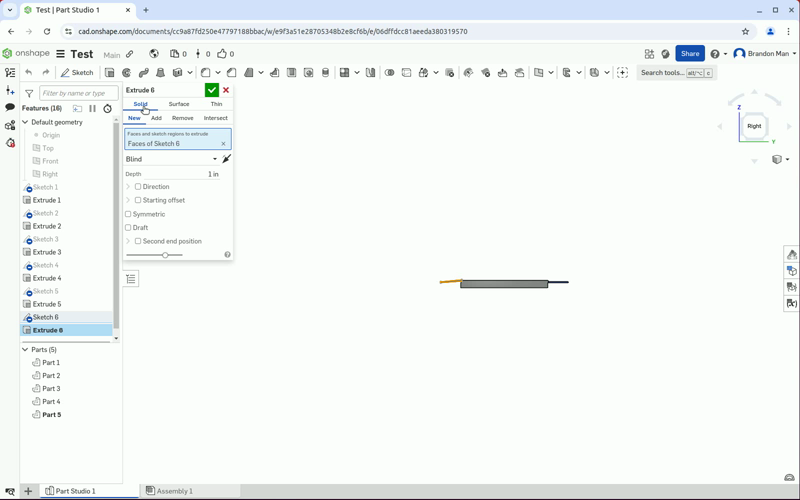
click(143, 106)
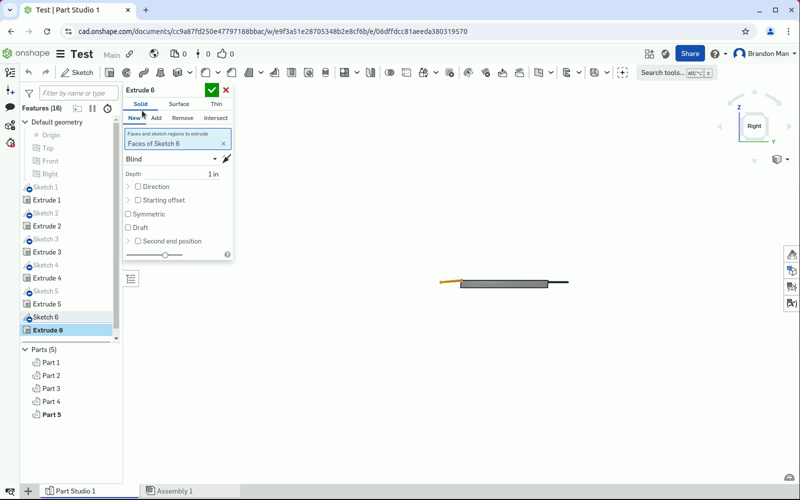
mouse_move(137, 120)
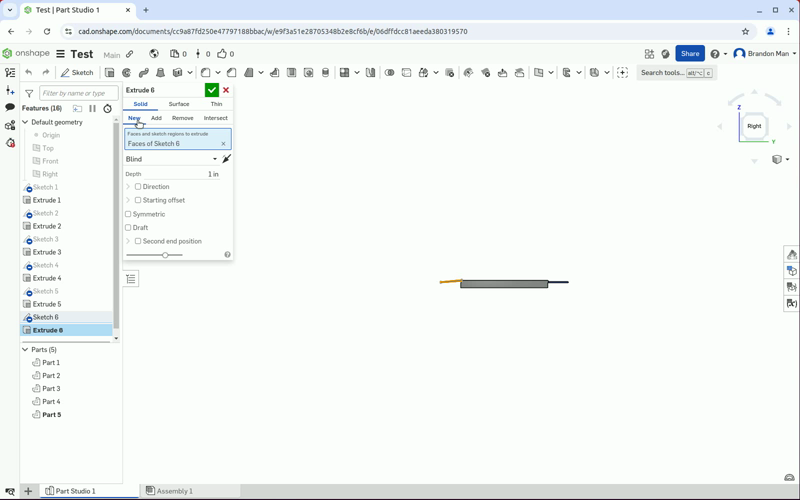
click(137, 120)
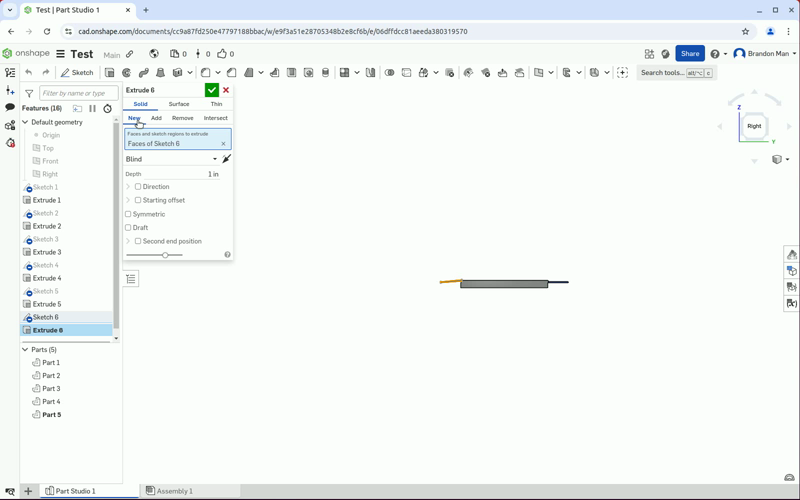
key(tab, 4)
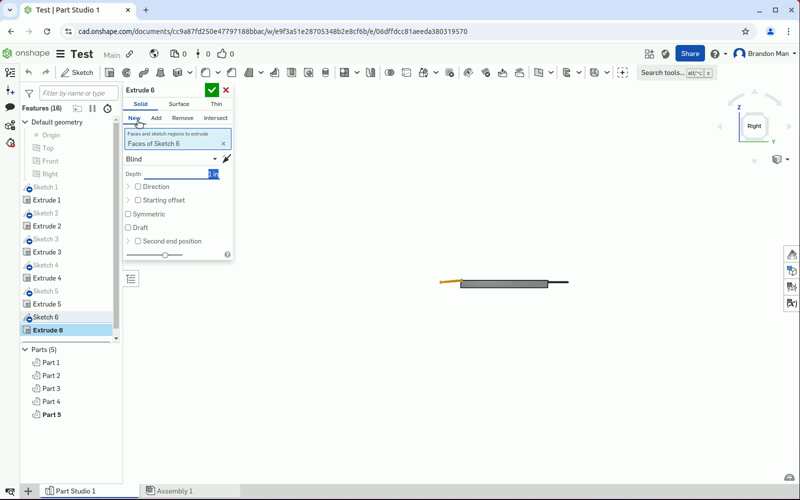
text(-6.499)
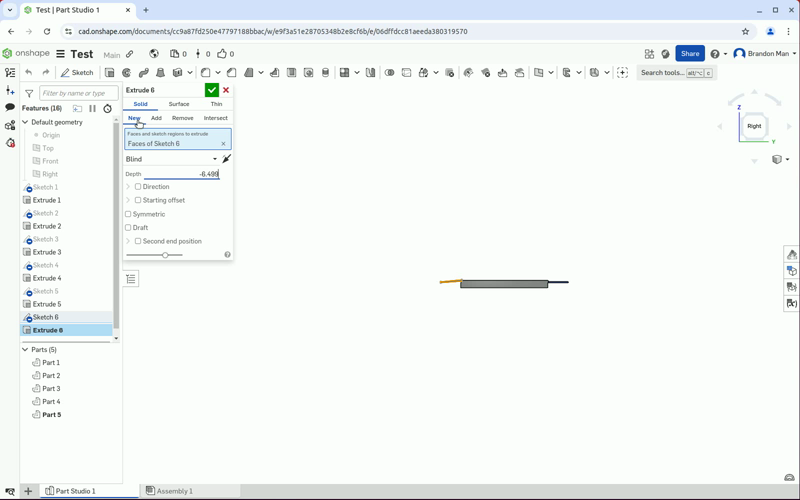
key(enter)
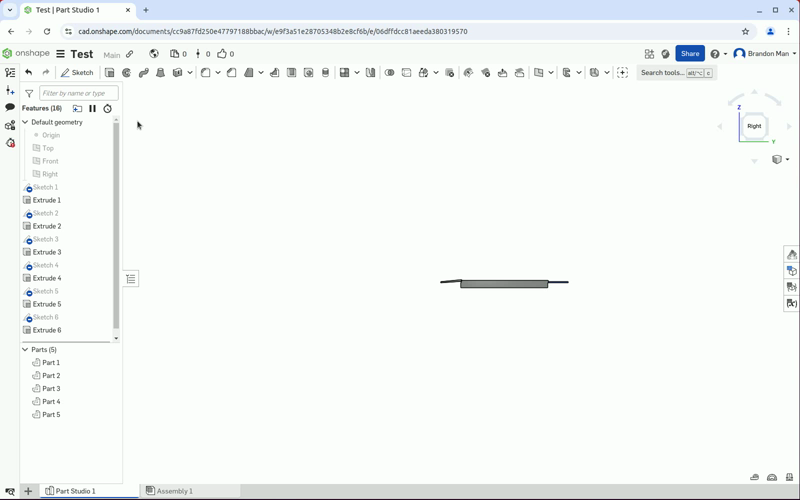
key(shift+h)
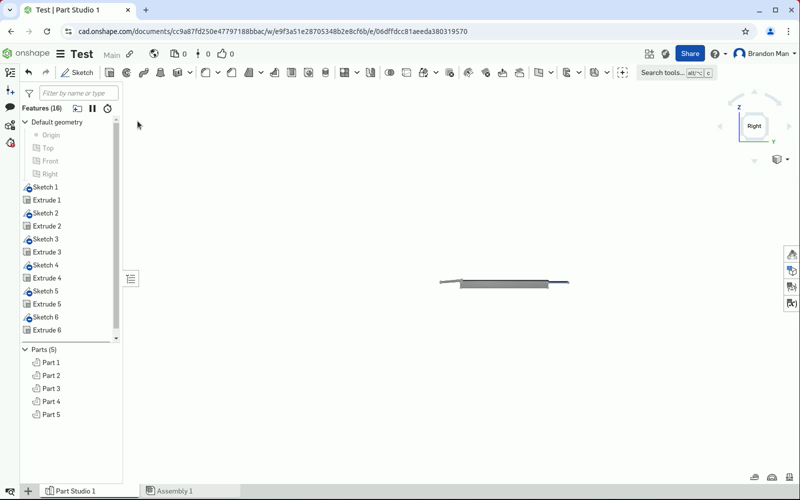
key(shift+h)
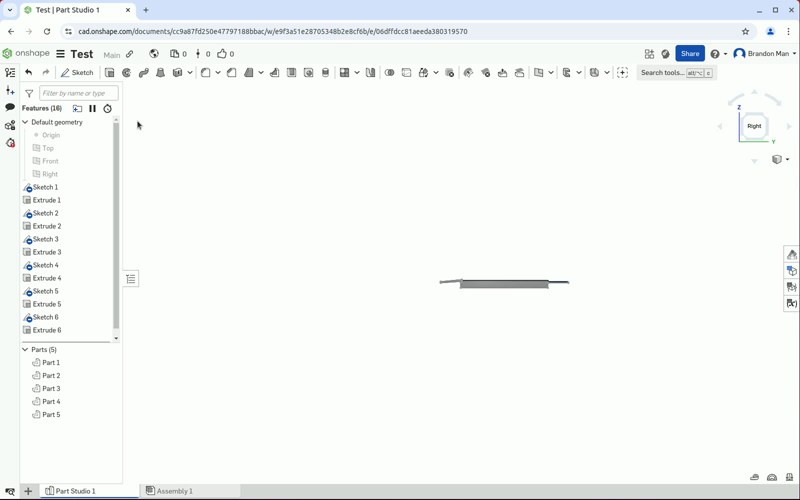
key(shift+7)
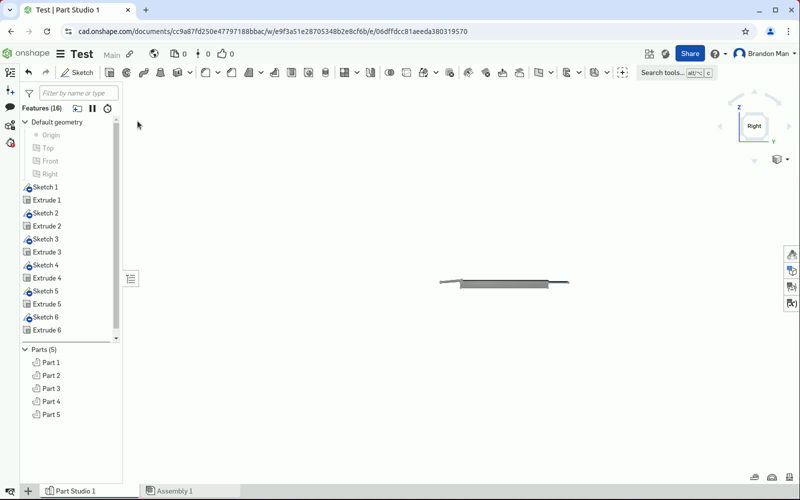
key(right, 2)
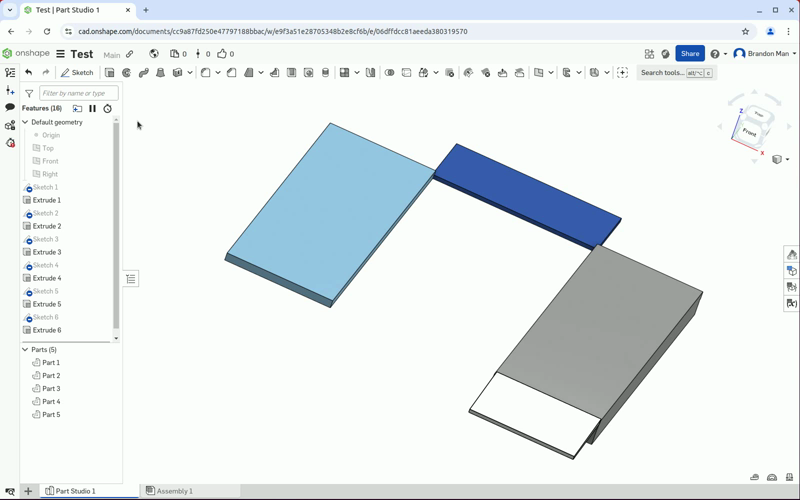
key(down, 2)
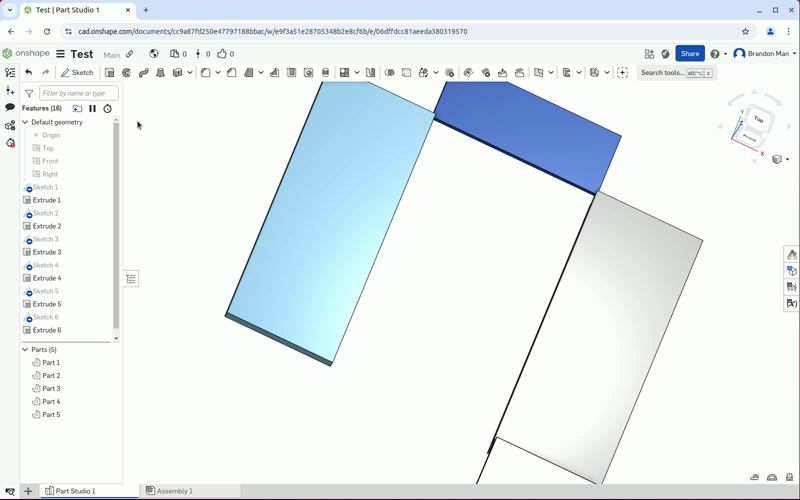
key(up, 2)
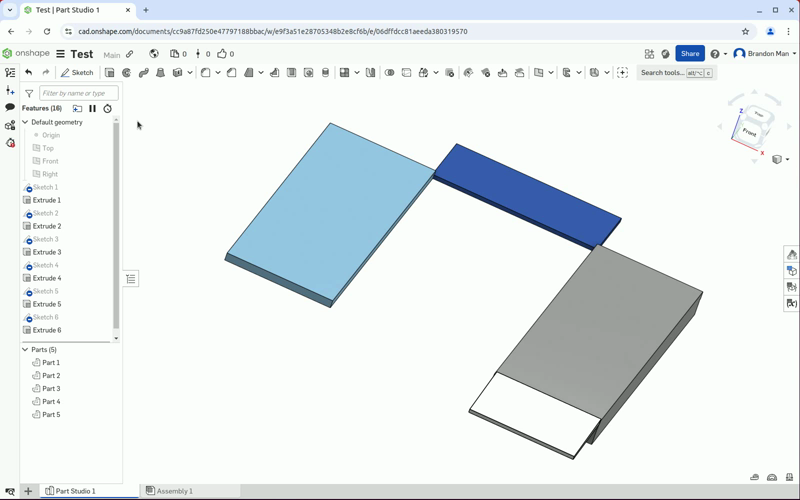
key(left, 2)
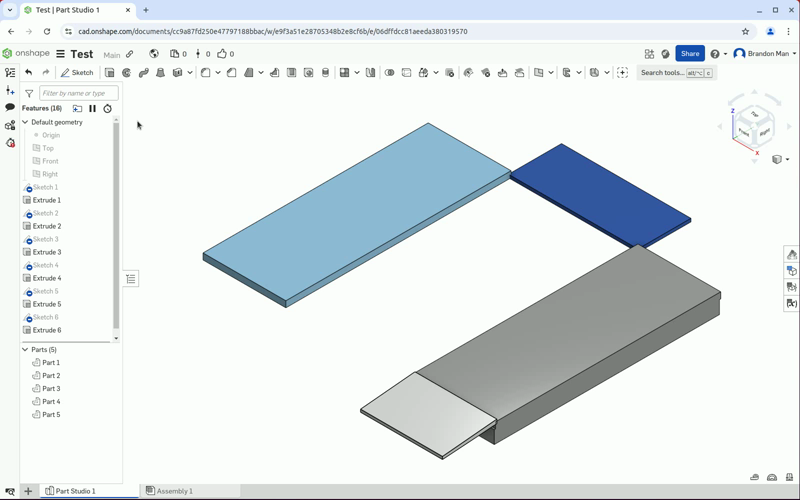
mouse_move(69, 189)
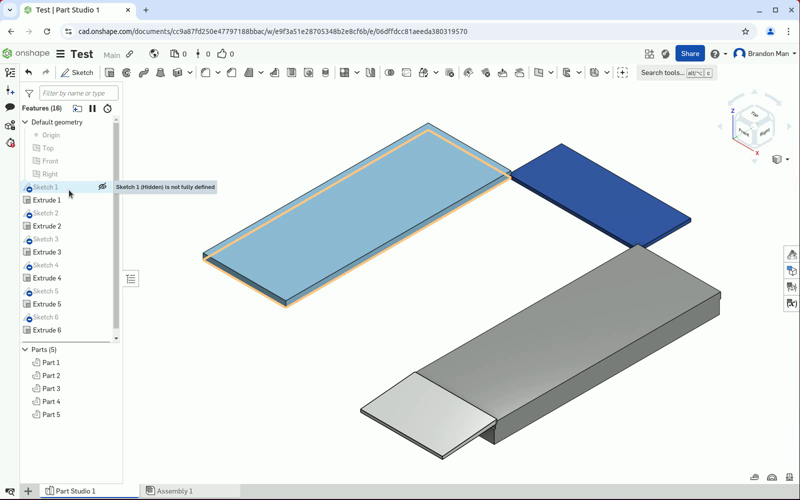
click(69, 189)